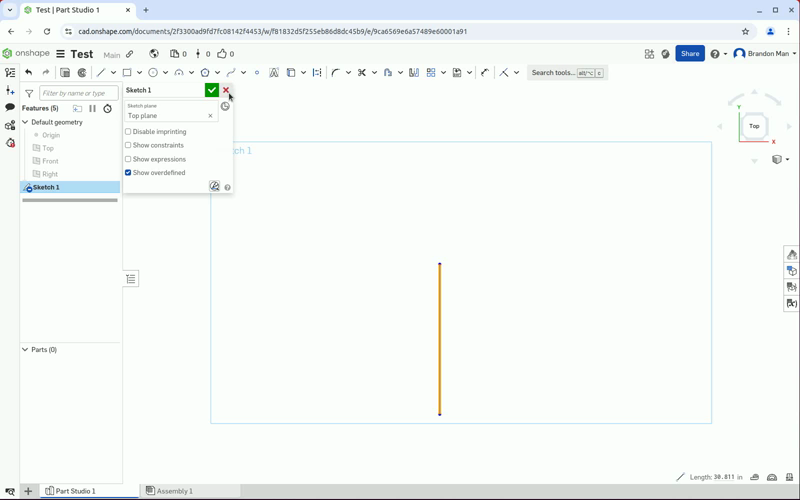
key(shift+h)
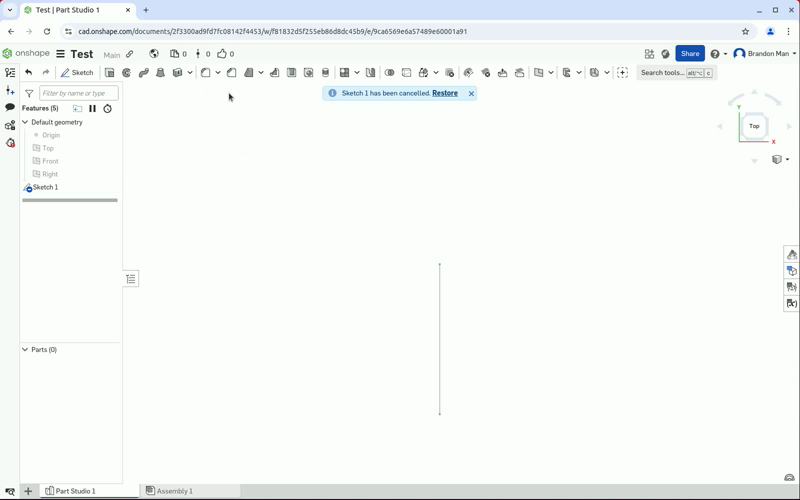
key(shift+s)
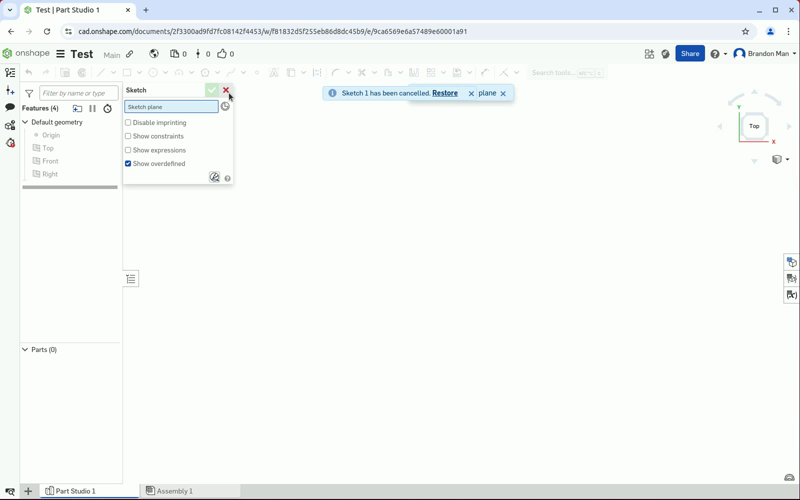
mouse_move(73, 150)
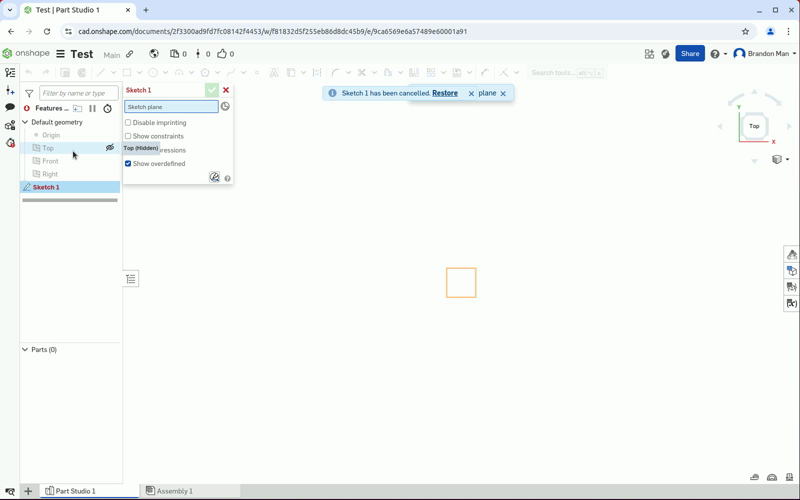
click(73, 150)
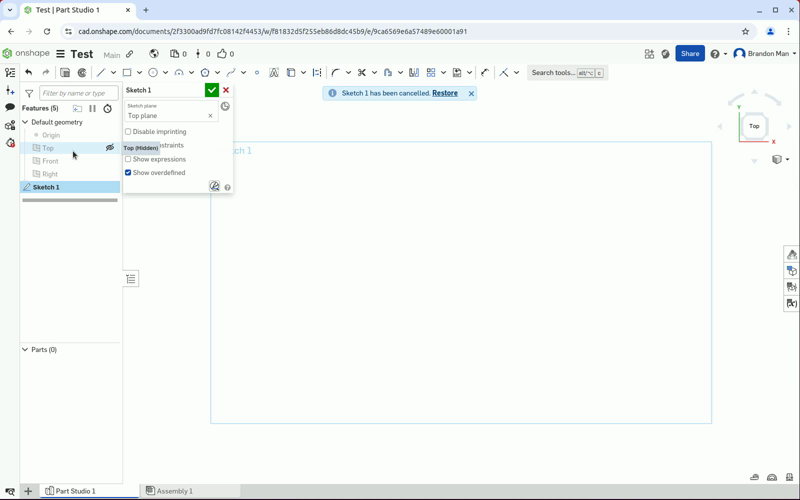
mouse_move(73, 352)
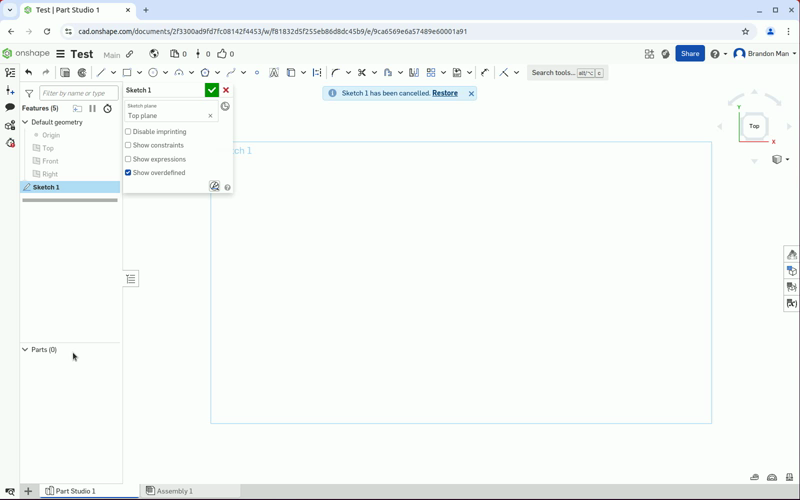
key(y)
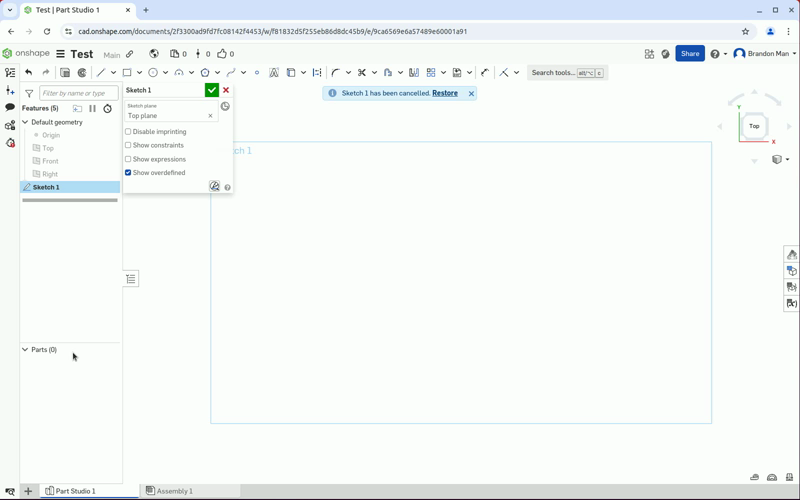
key(l)
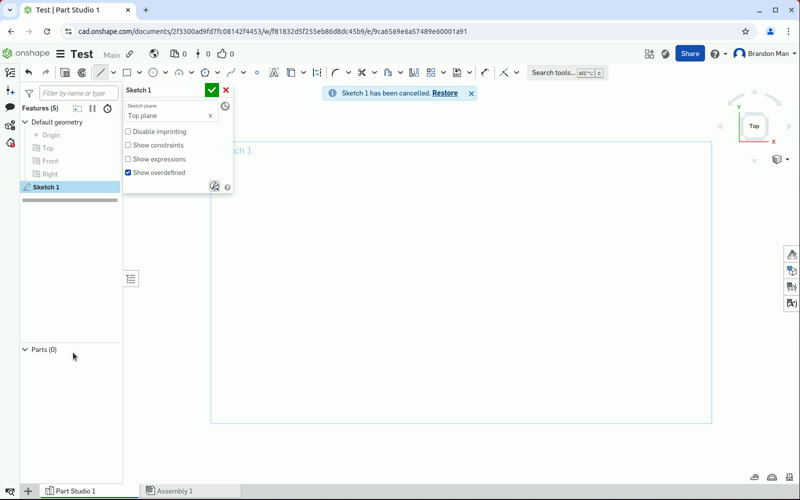
key_down(shift)
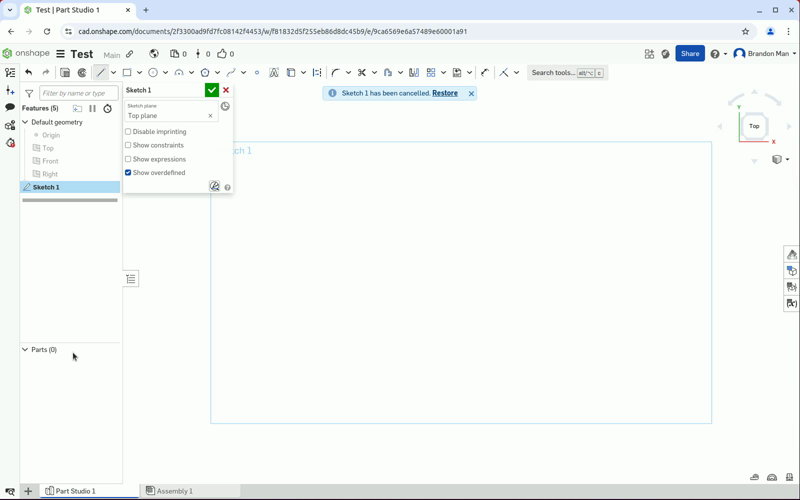
mouse_move(362, 243)
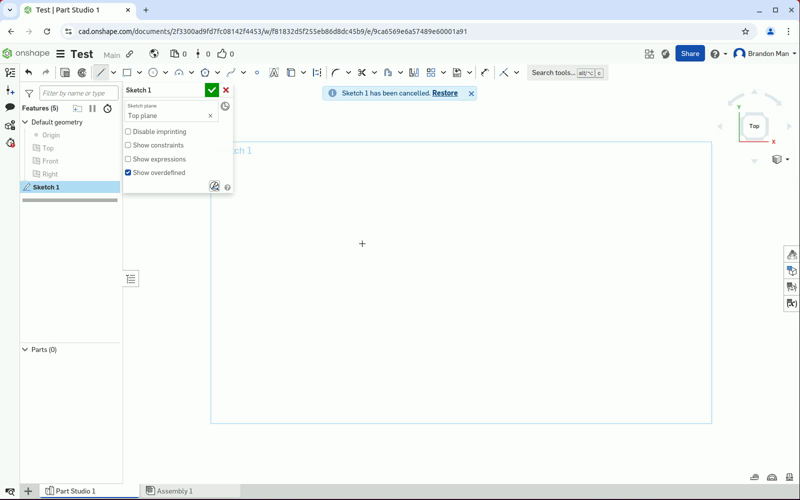
click(362, 243)
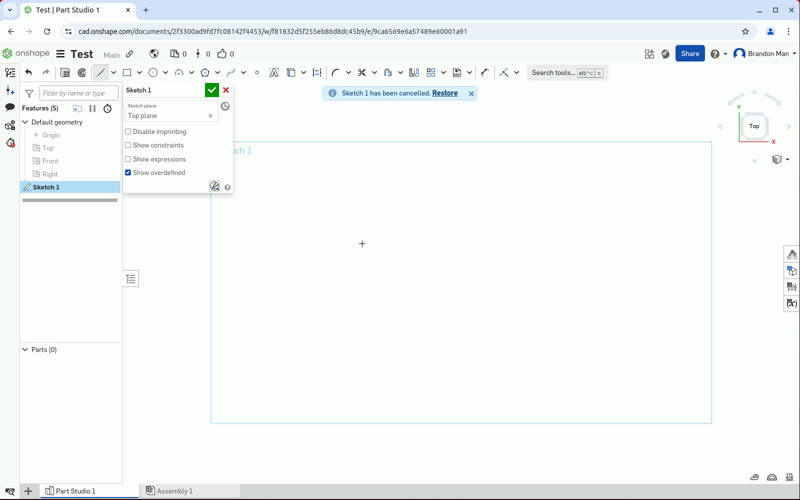
key_up(shift)
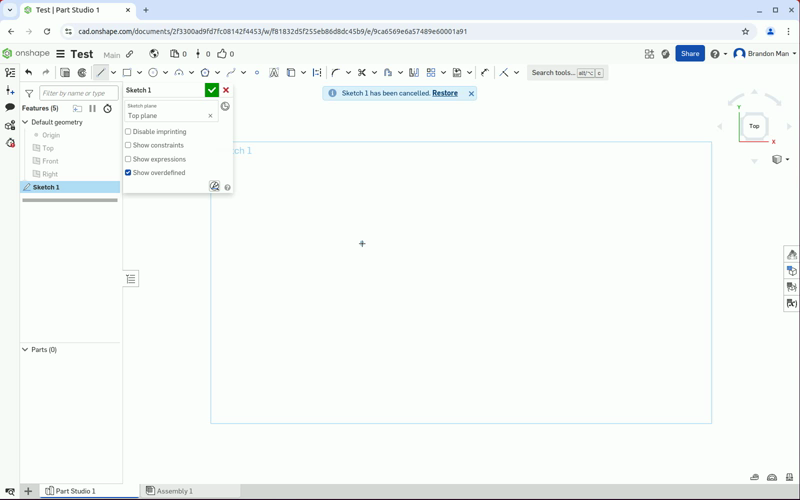
key_down(shift)
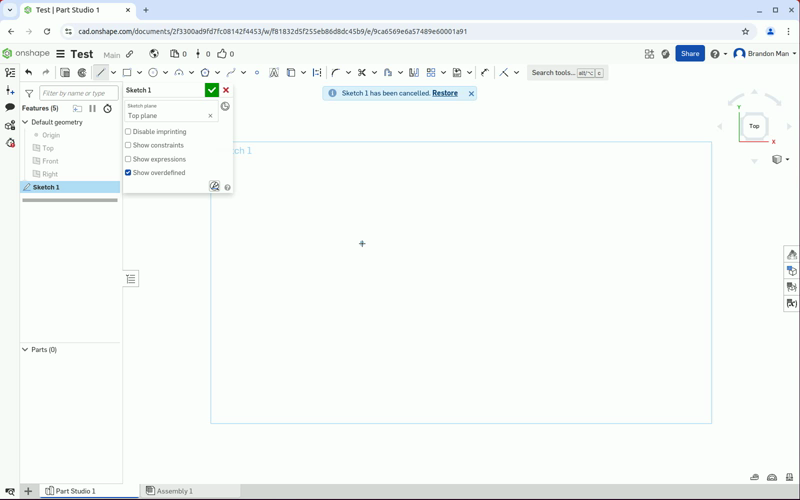
mouse_move(392, 243)
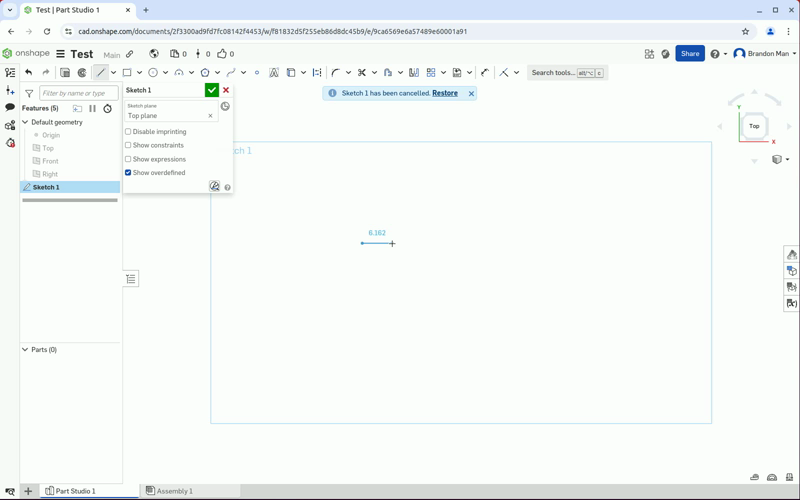
mouse_move(387, 243)
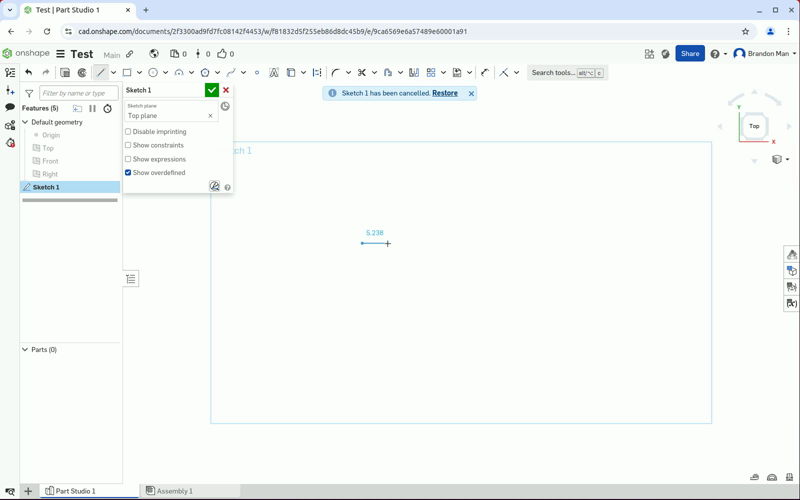
click(387, 243)
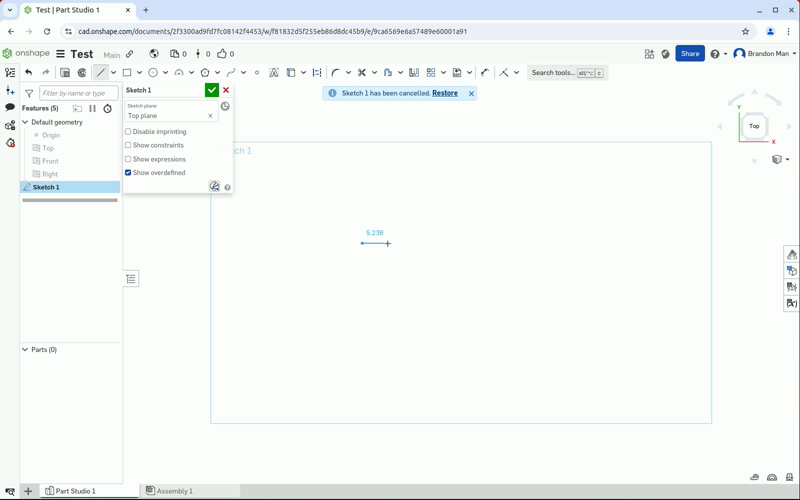
key_up(shift)
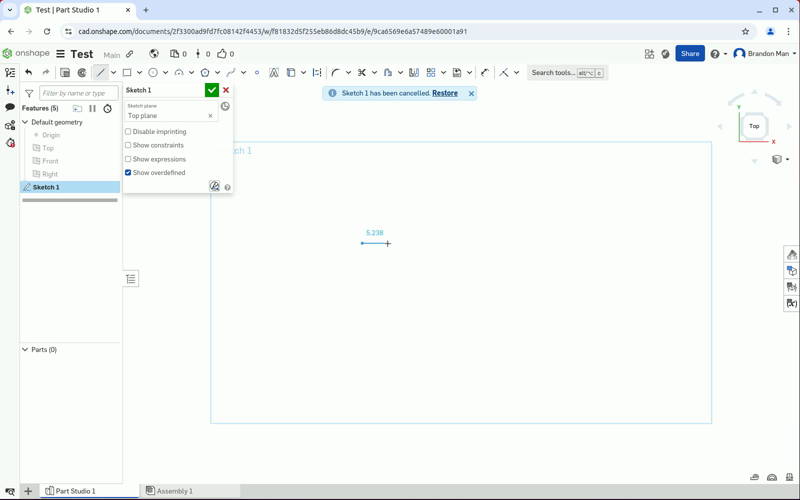
key_down(shift)
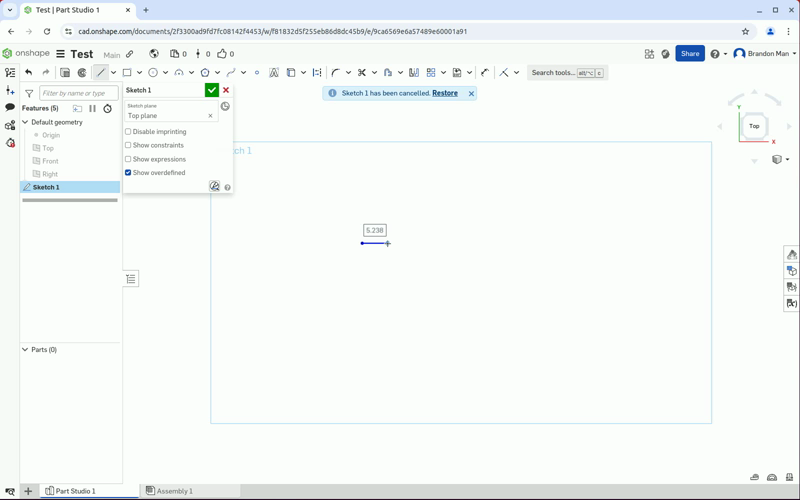
mouse_move(417, 243)
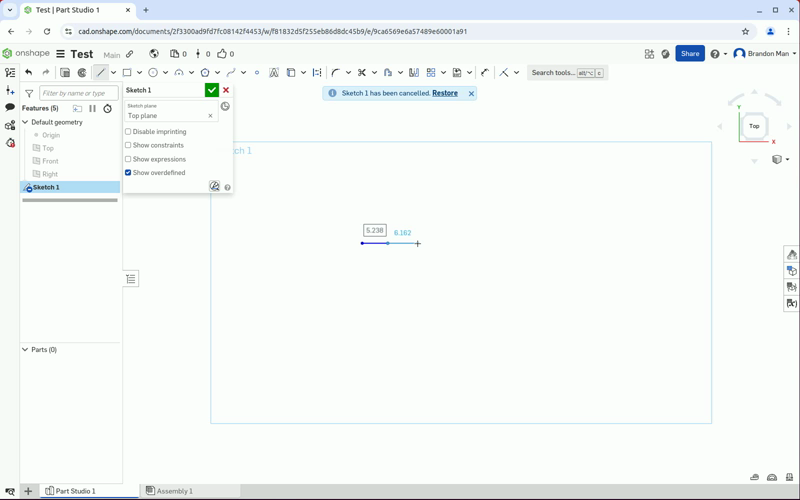
mouse_move(387, 233)
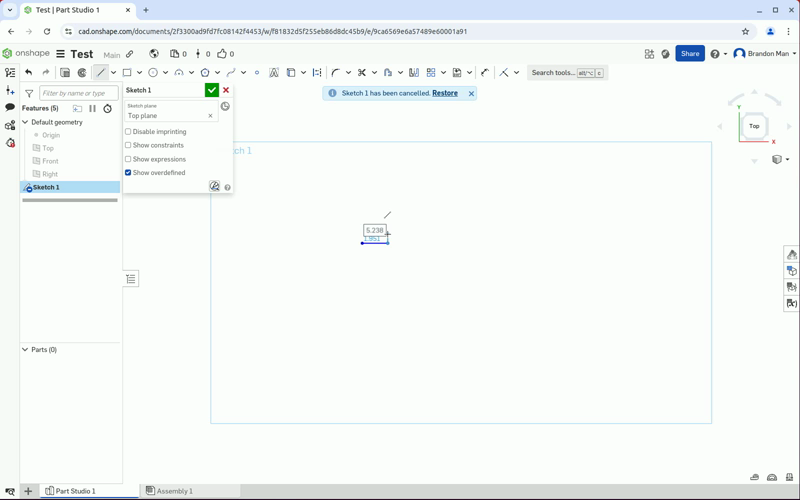
click(387, 233)
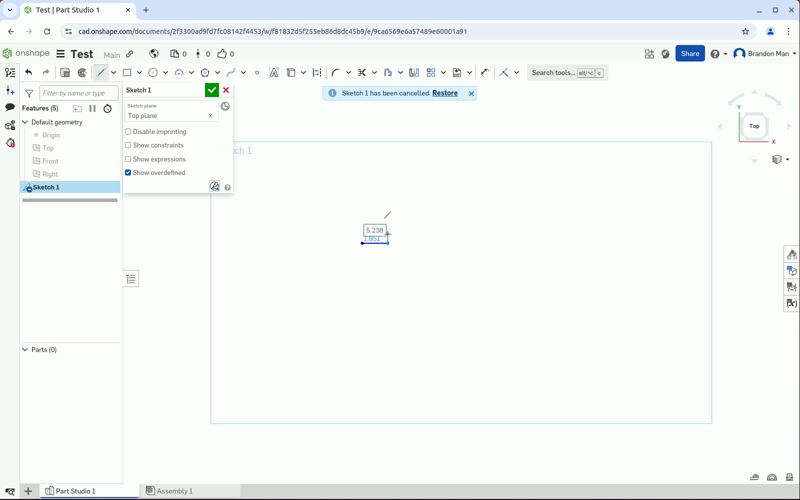
key_up(shift)
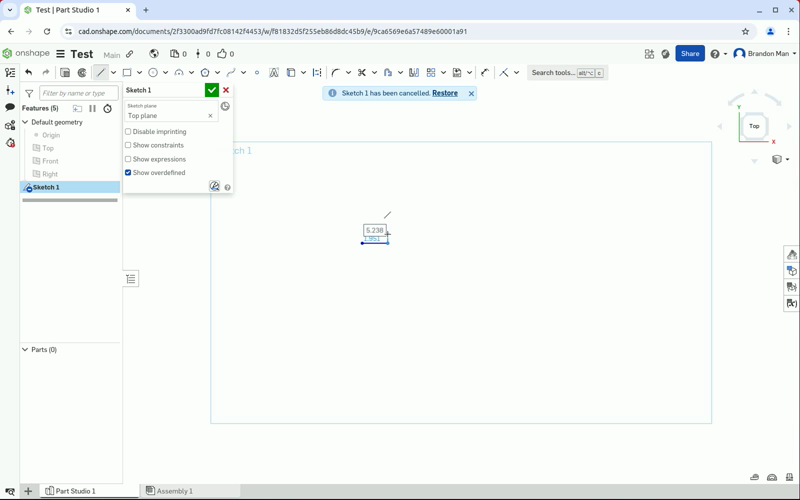
key_down(shift)
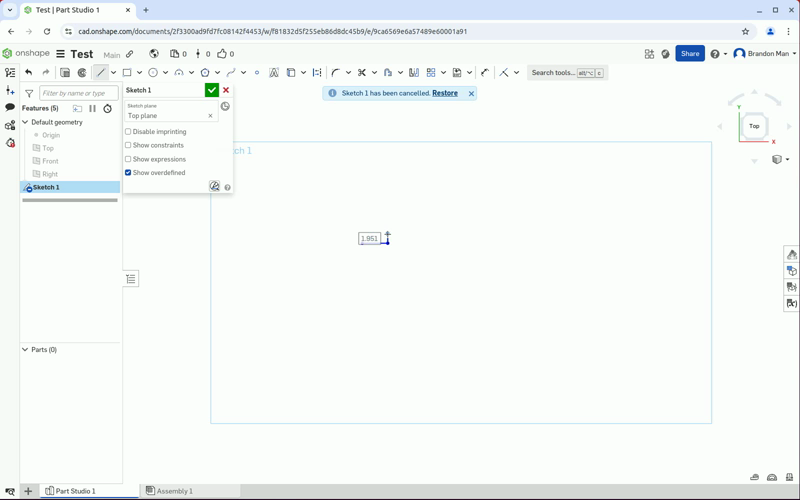
mouse_move(417, 233)
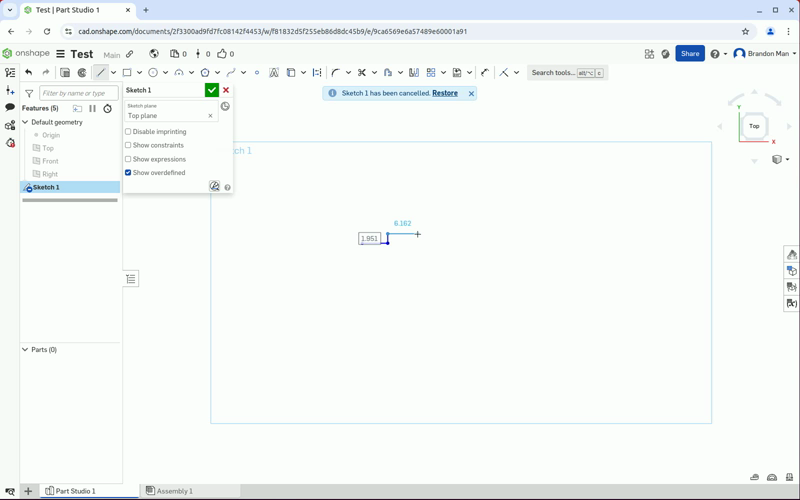
mouse_move(362, 233)
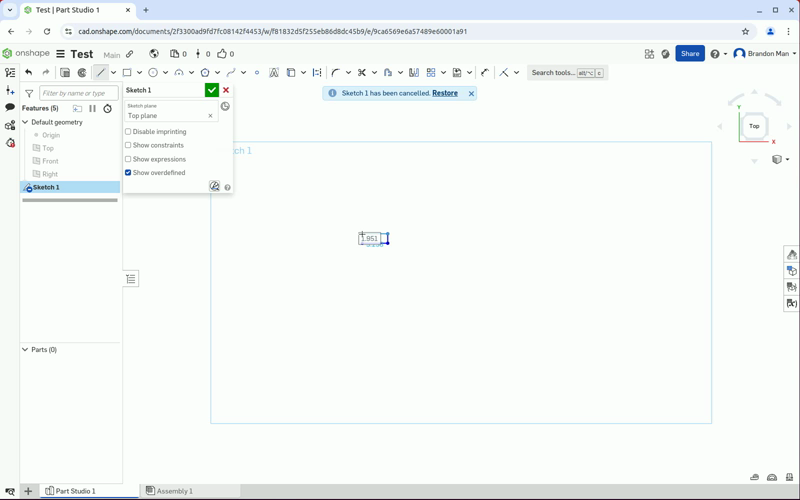
click(362, 233)
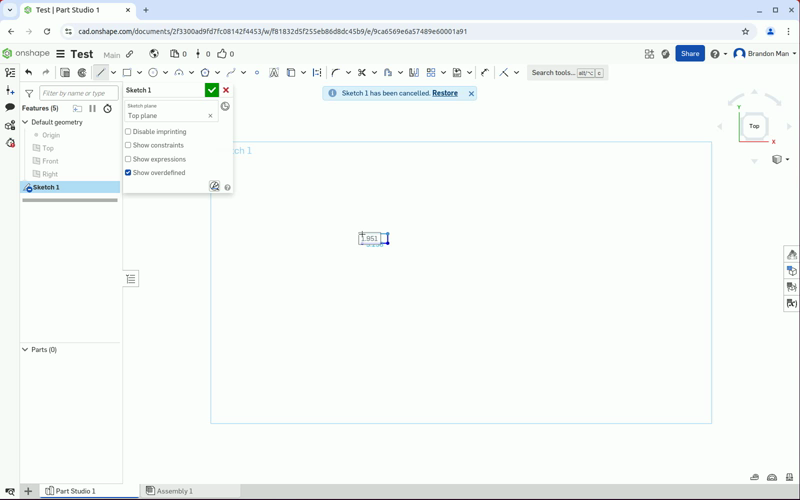
key_up(shift)
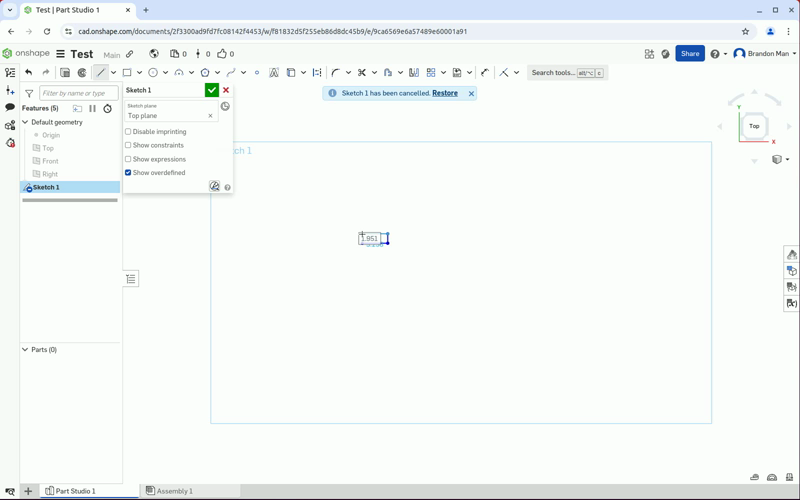
mouse_move(392, 233)
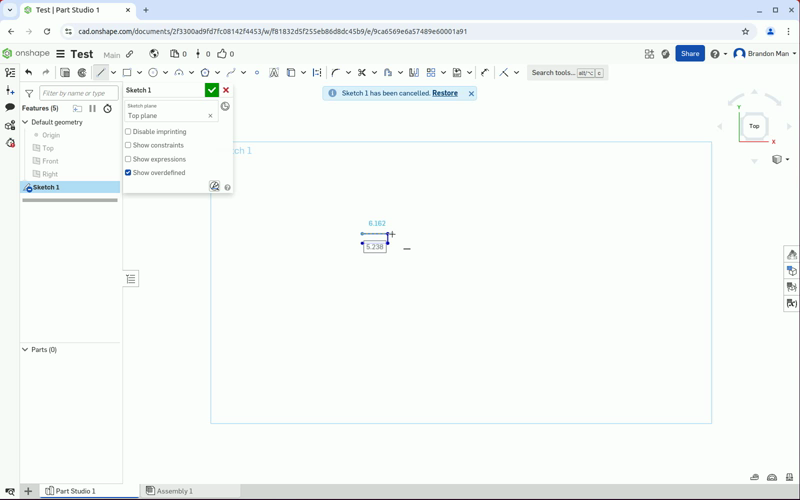
key_down(shift)
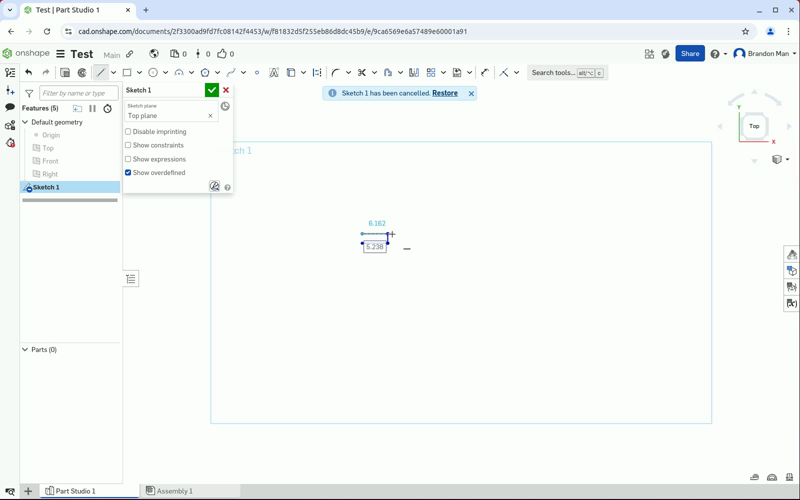
mouse_move(362, 243)
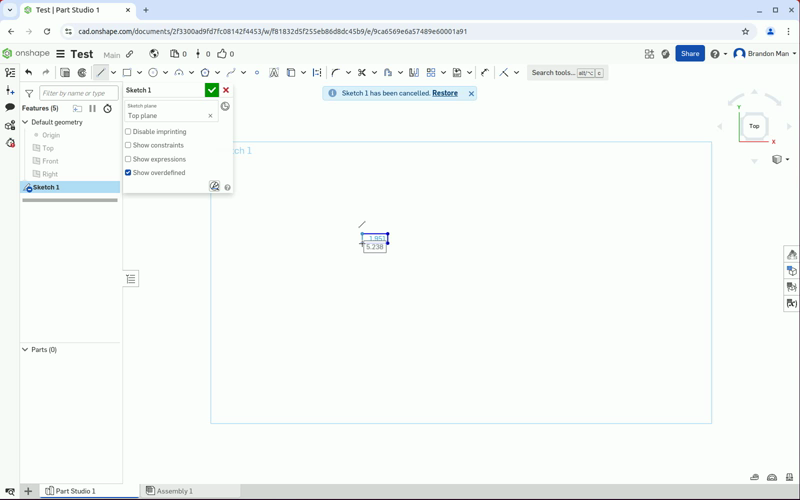
key_up(shift)
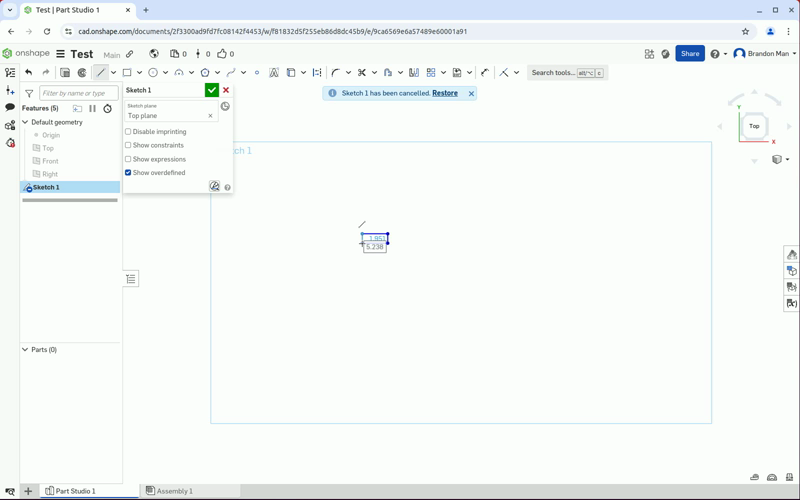
click(362, 243)
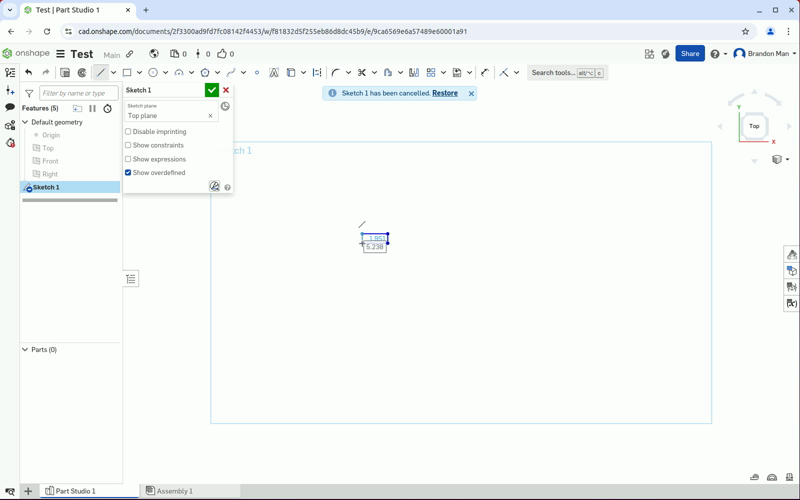
key(esc)
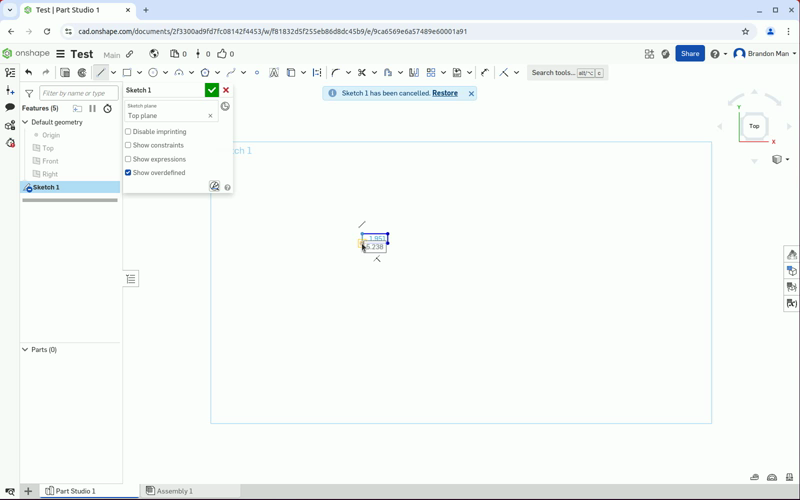
mouse_move(367, 236)
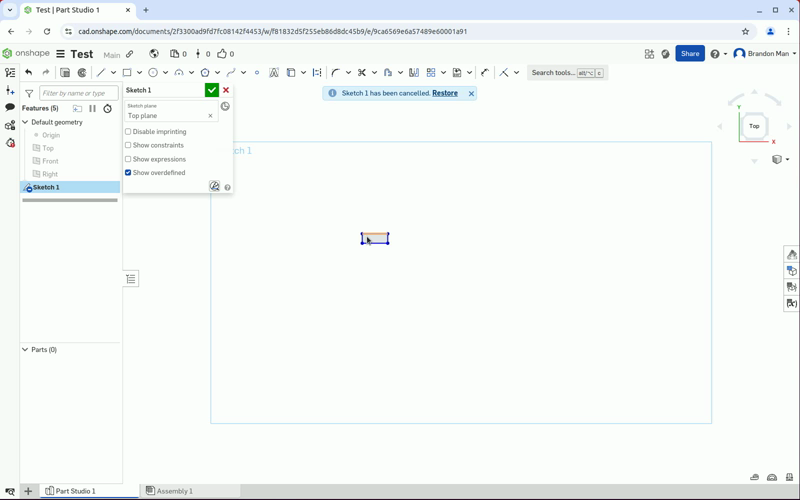
scroll(6)
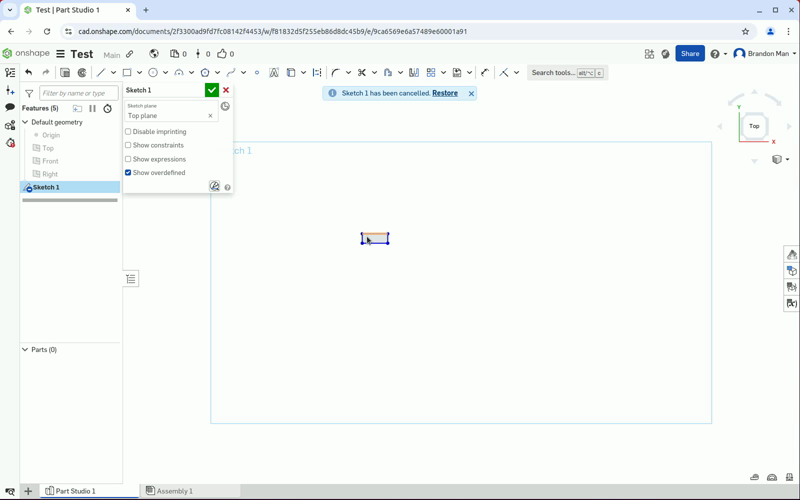
scroll(6)
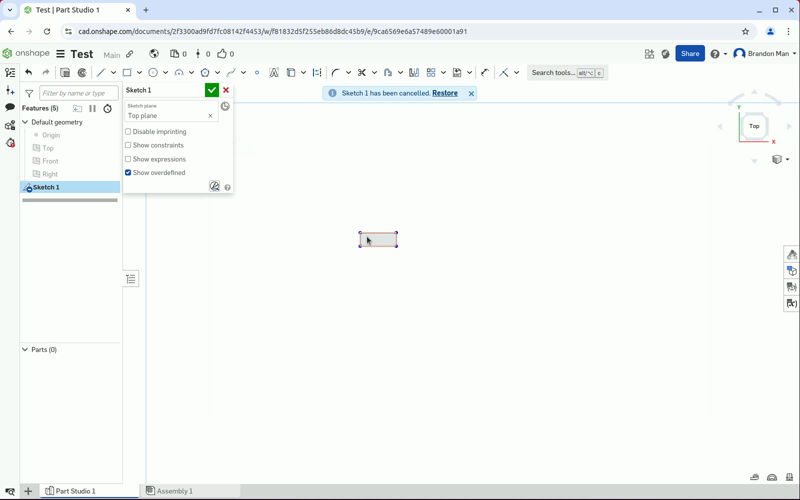
scroll(6)
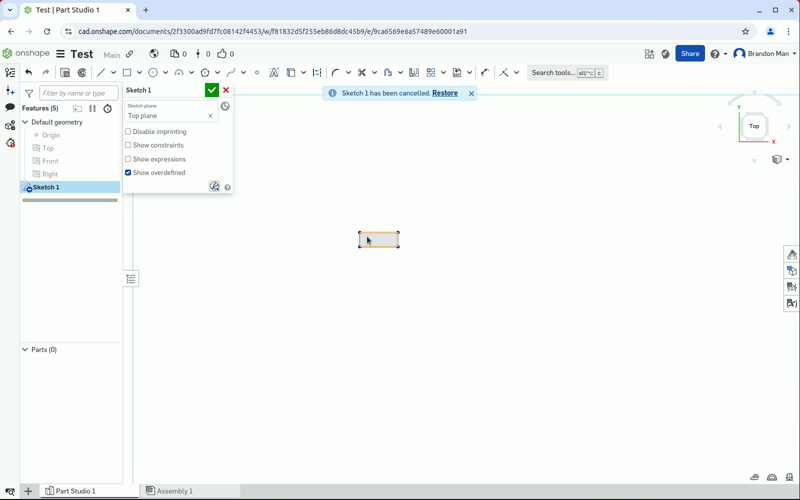
scroll(6)
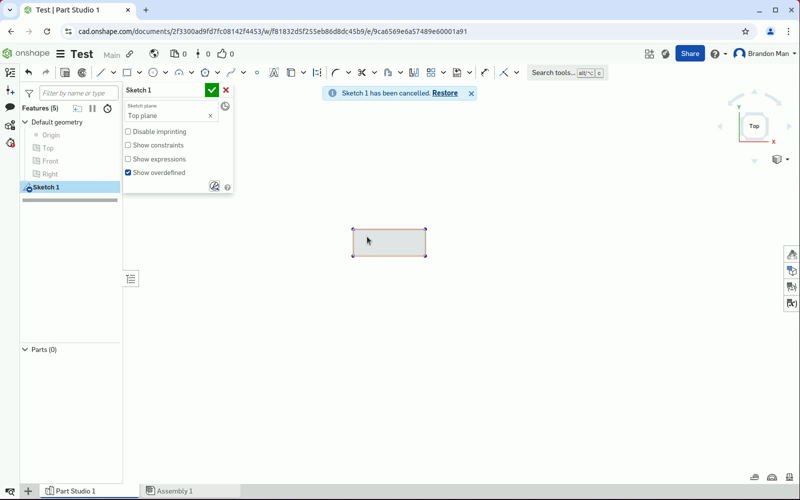
scroll(6)
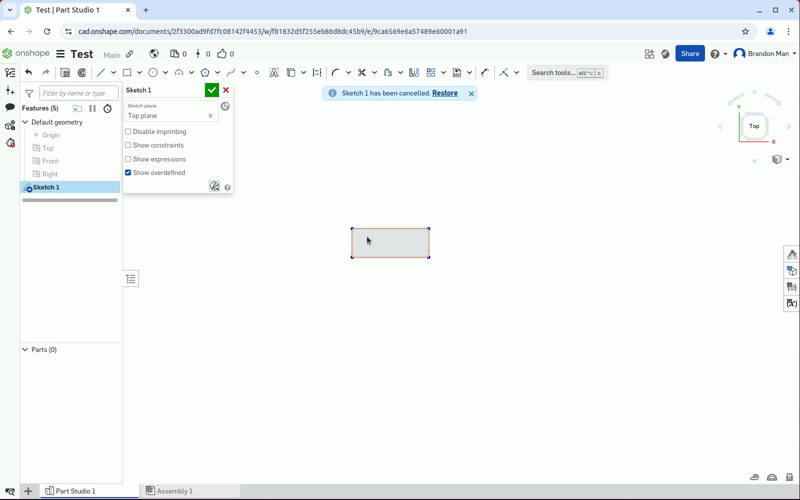
scroll(6)
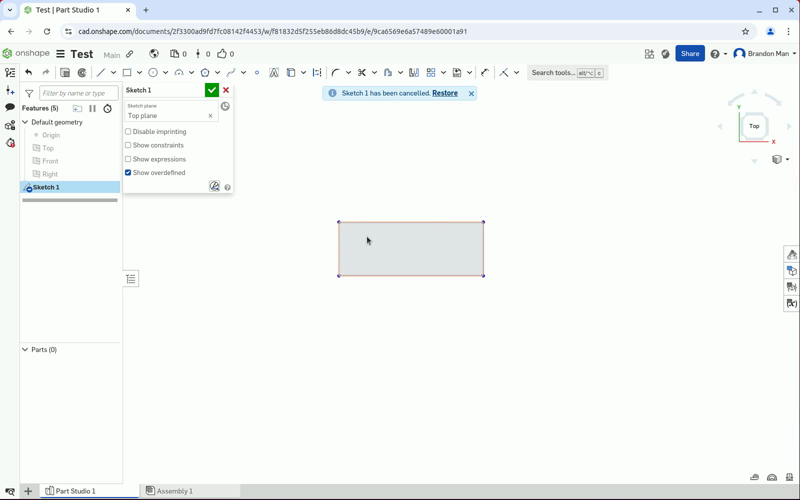
scroll(6)
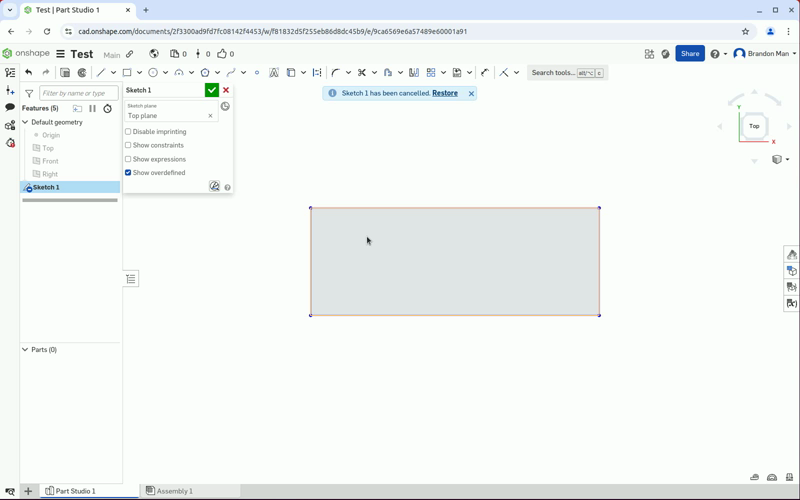
click(367, 236)
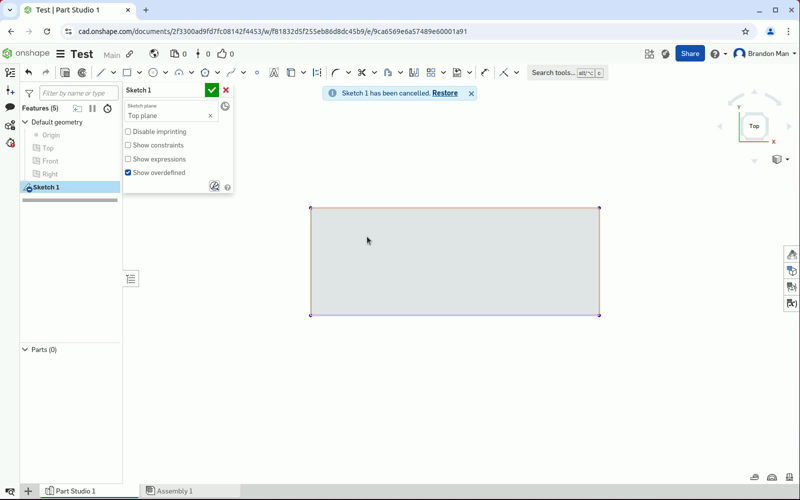
scroll(-6)
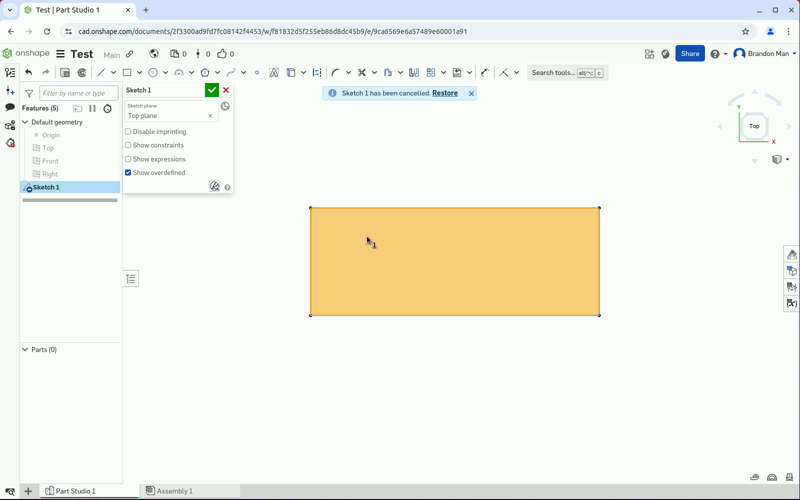
scroll(-6)
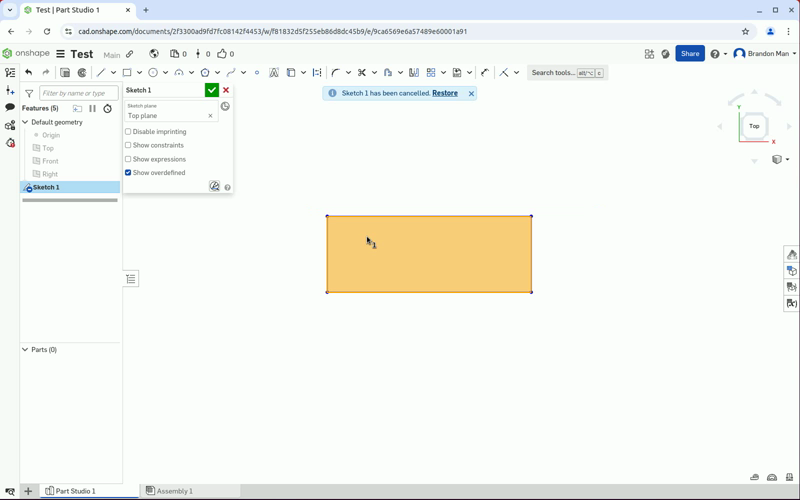
scroll(-6)
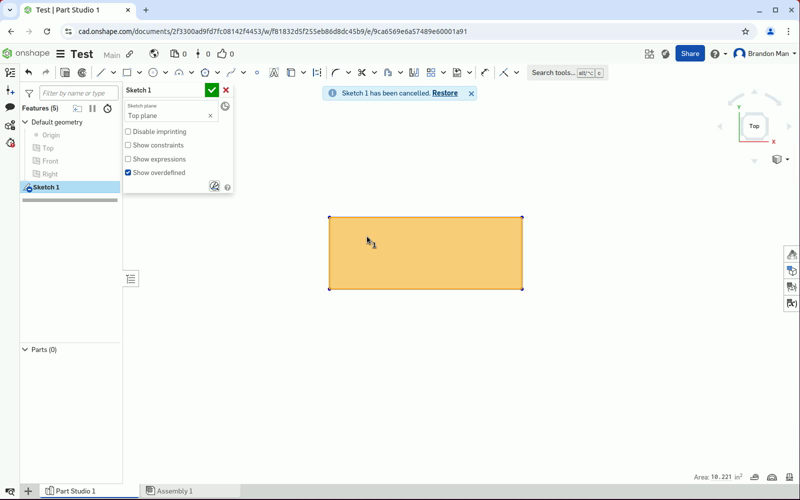
scroll(-6)
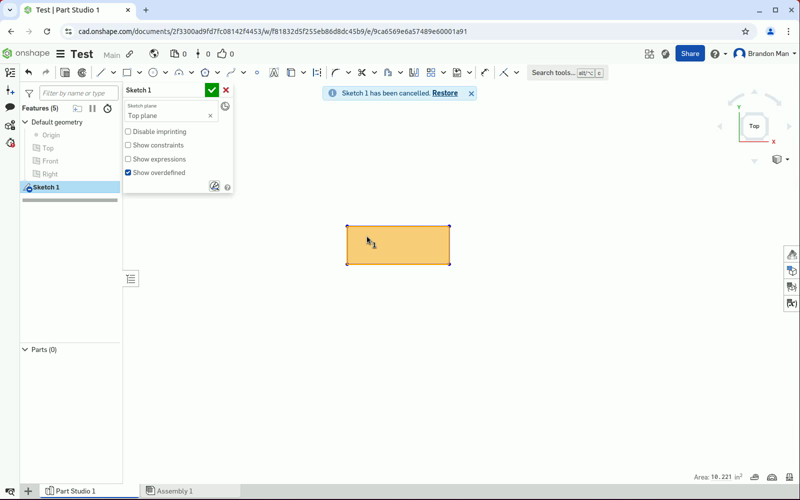
scroll(-6)
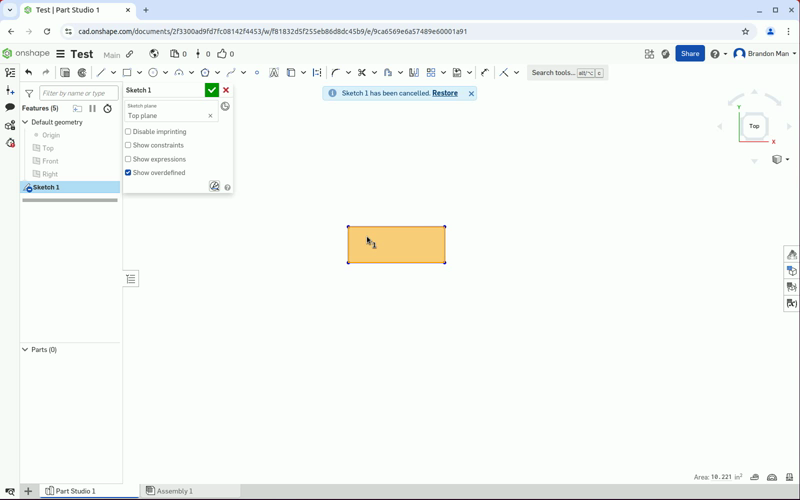
scroll(-6)
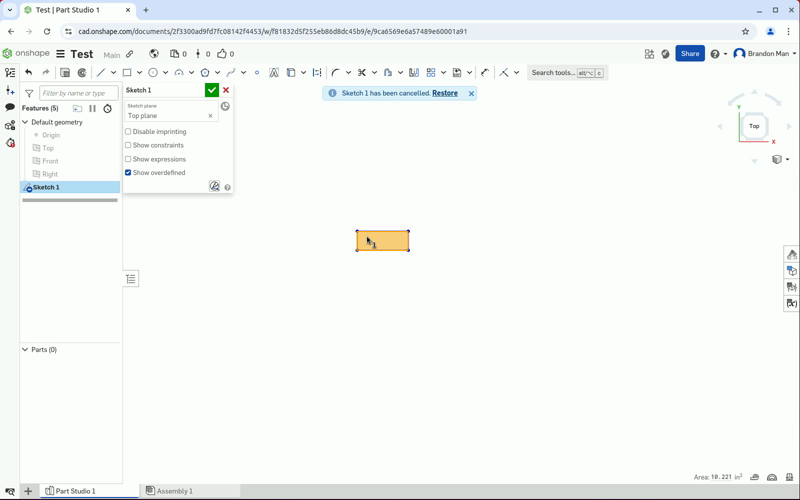
scroll(-6)
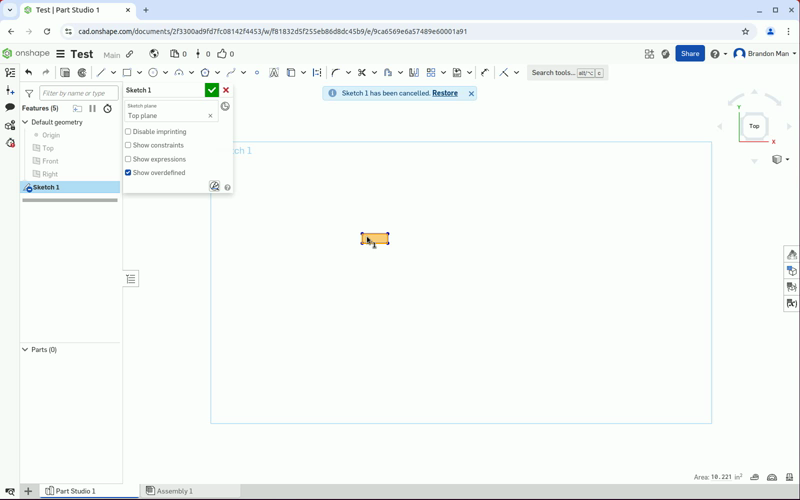
mouse_move(73, 352)
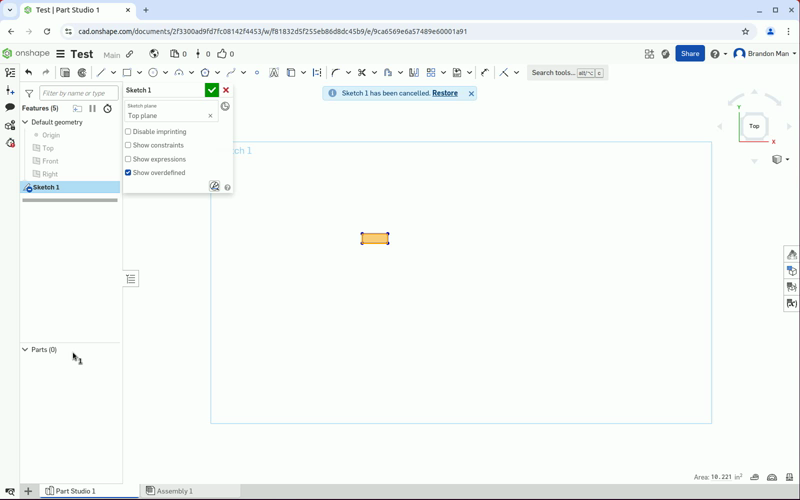
key(shift+y)
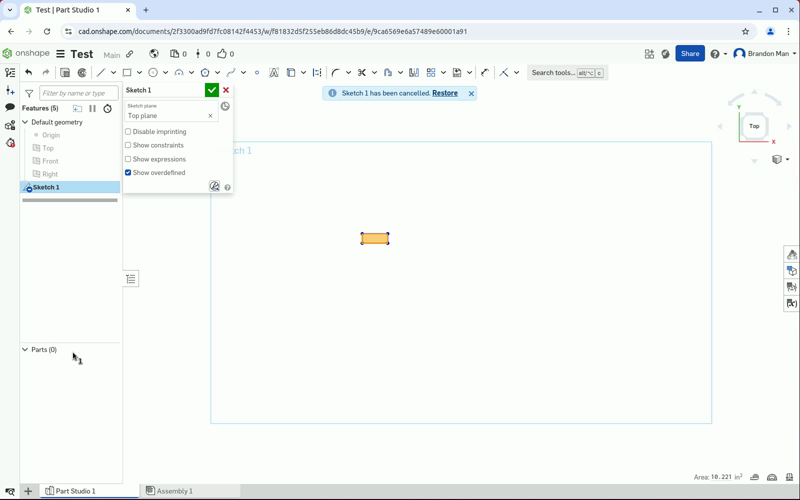
key(shift+e)
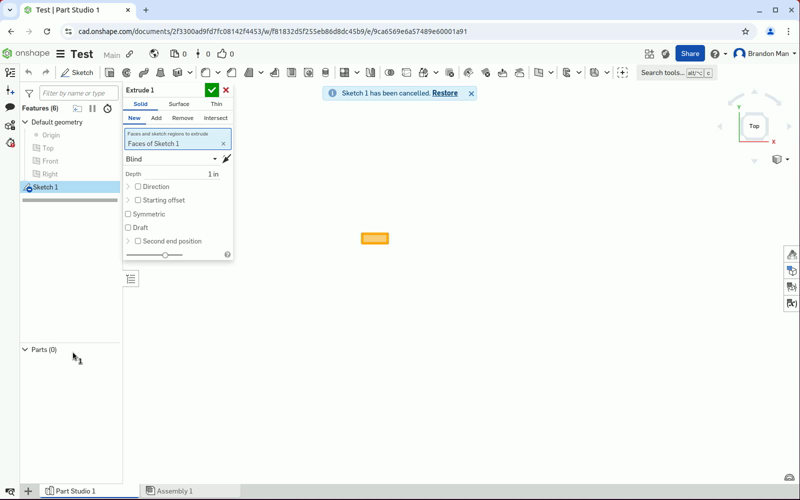
mouse_move(143, 106)
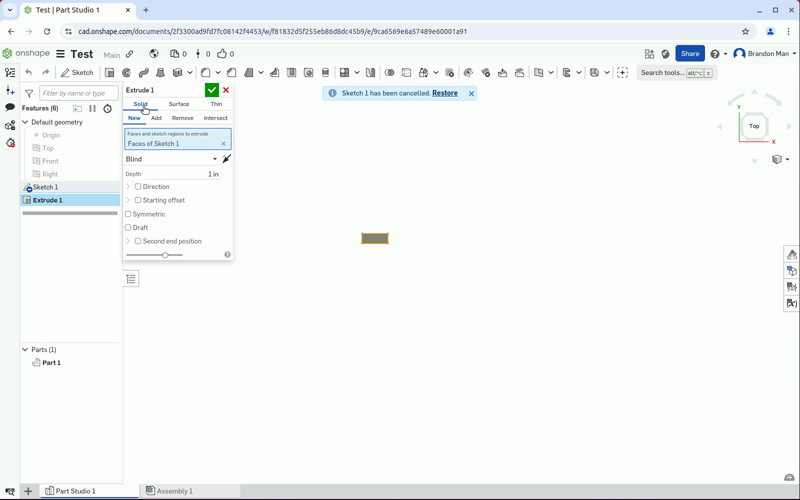
click(143, 106)
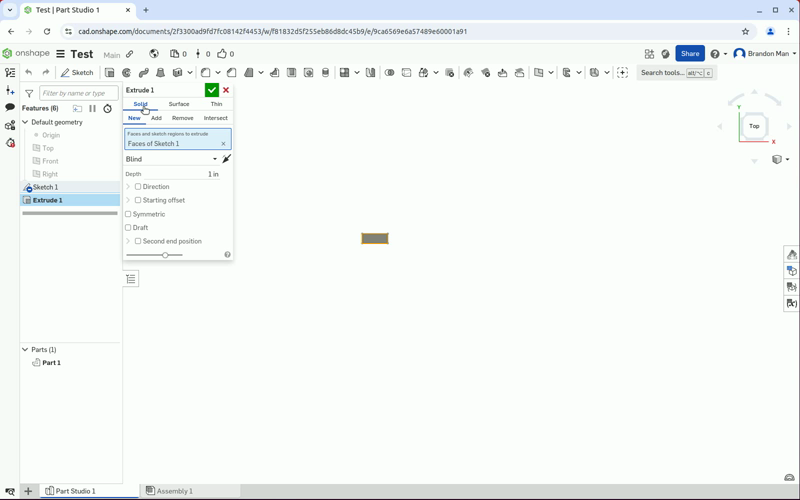
mouse_move(137, 120)
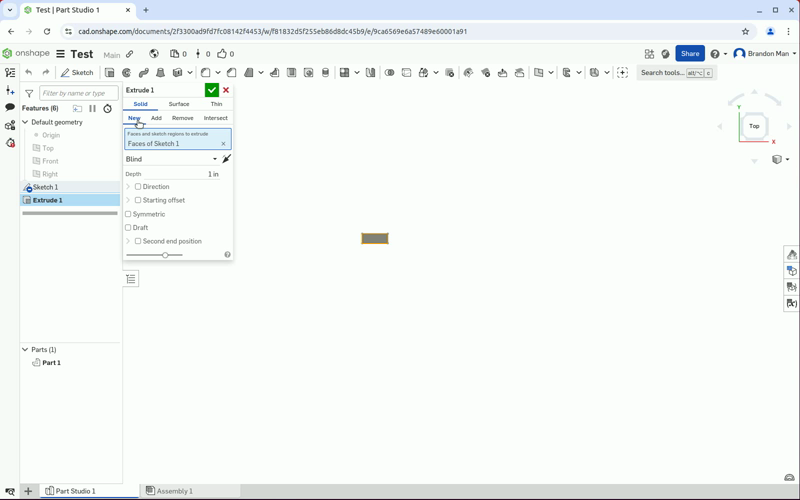
click(137, 120)
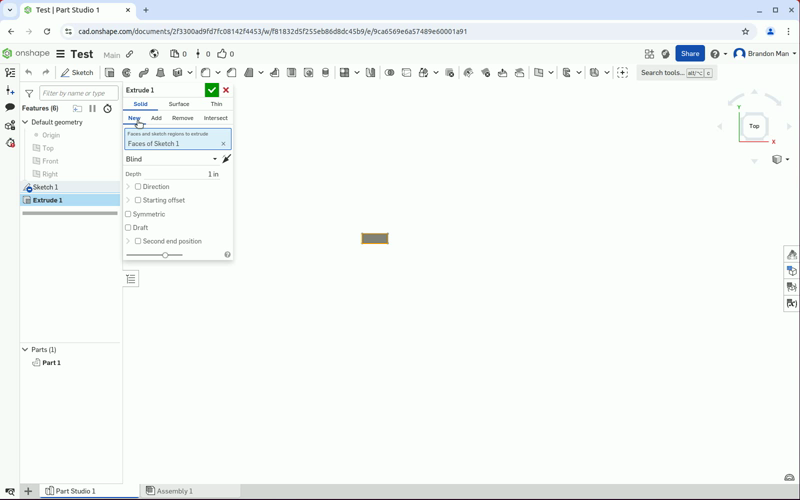
key(tab, 4)
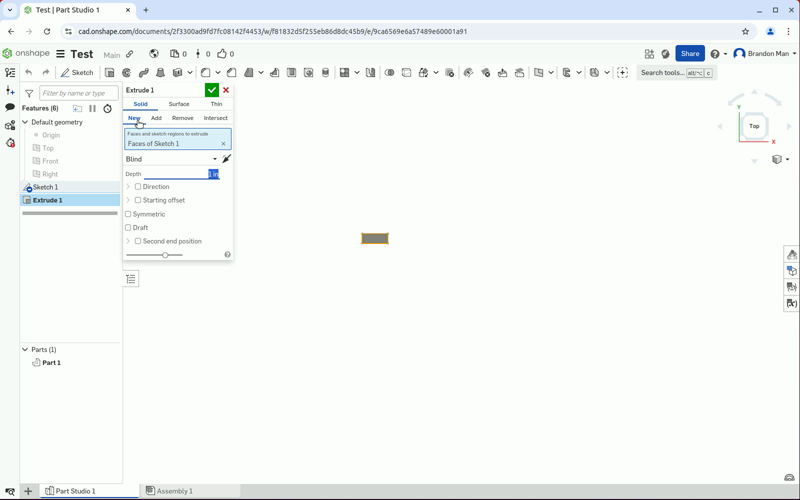
text(1.926)
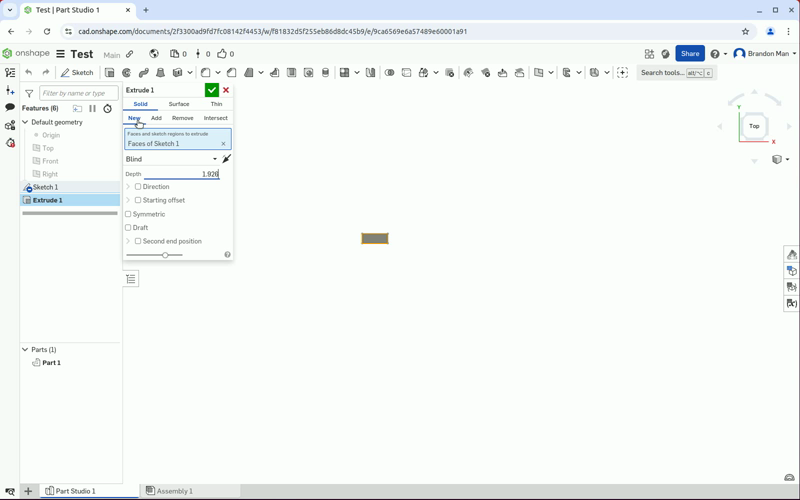
key(enter)
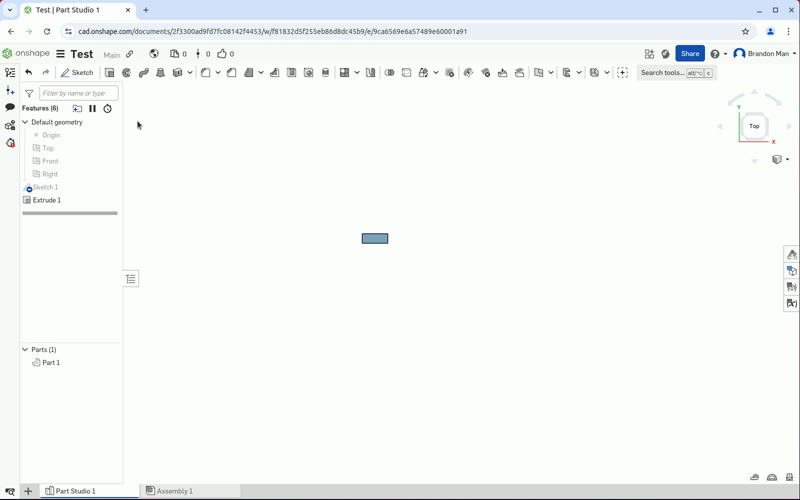
key(shift+h)
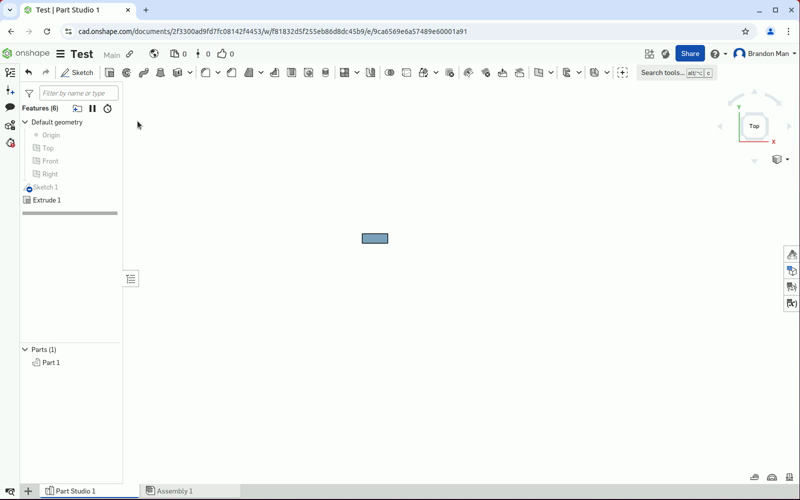
key(shift+h)
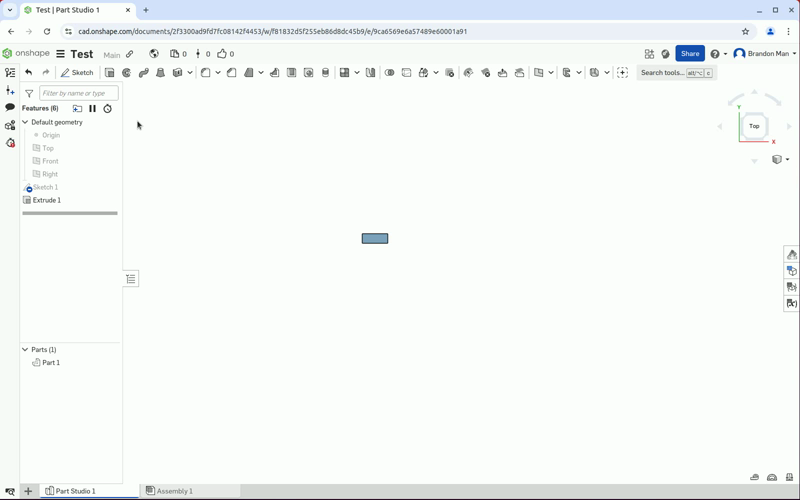
mouse_move(73, 189)
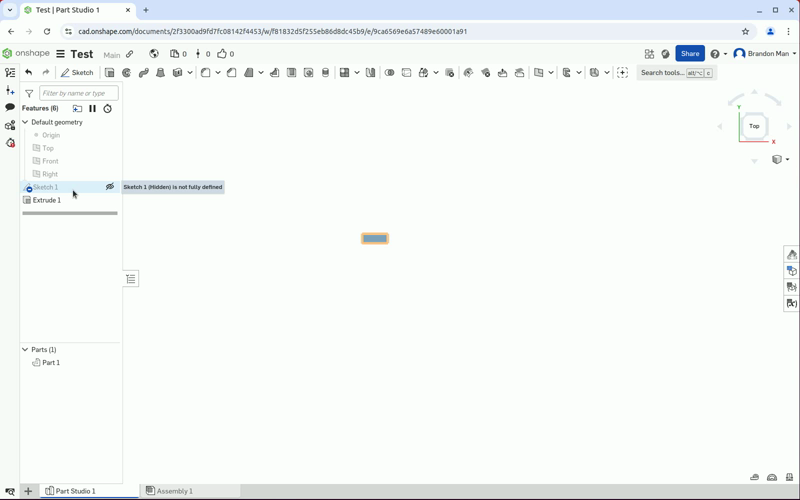
click(73, 189)
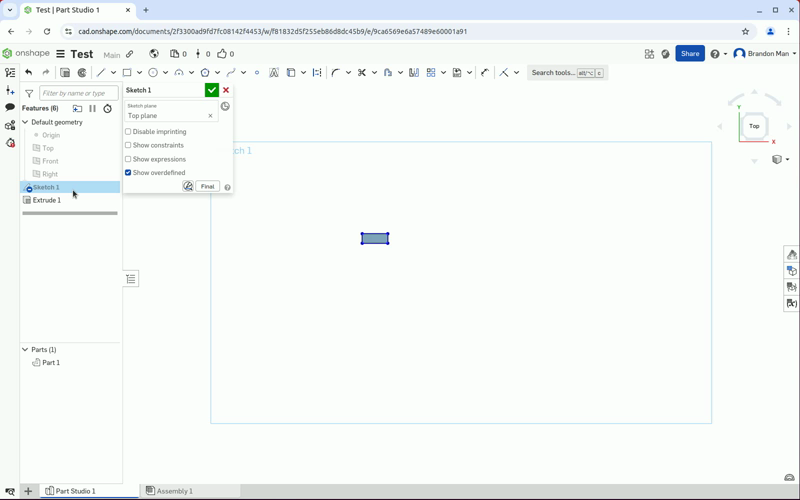
mouse_move(229, 92)
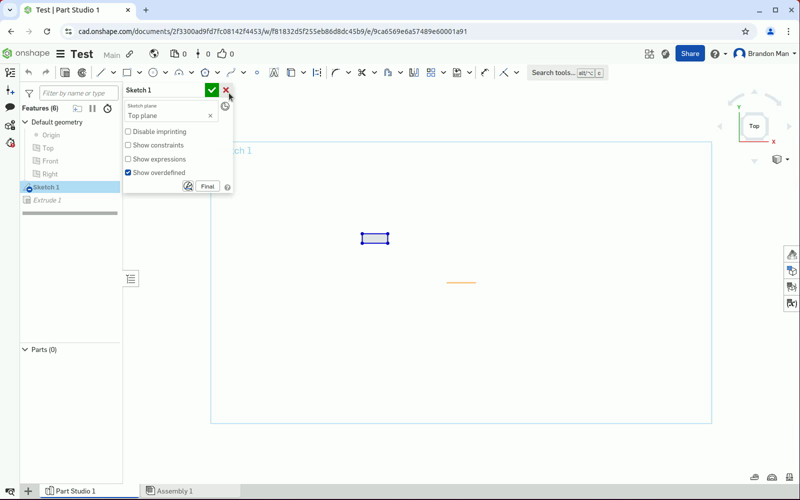
click(229, 92)
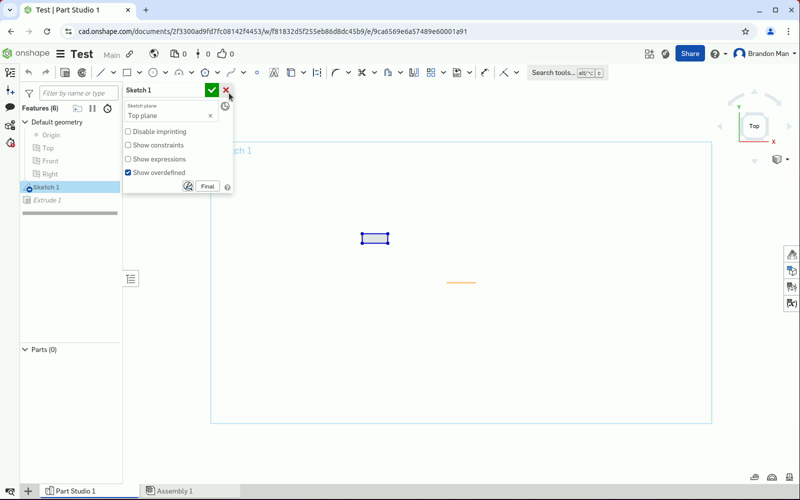
key(shift+s)
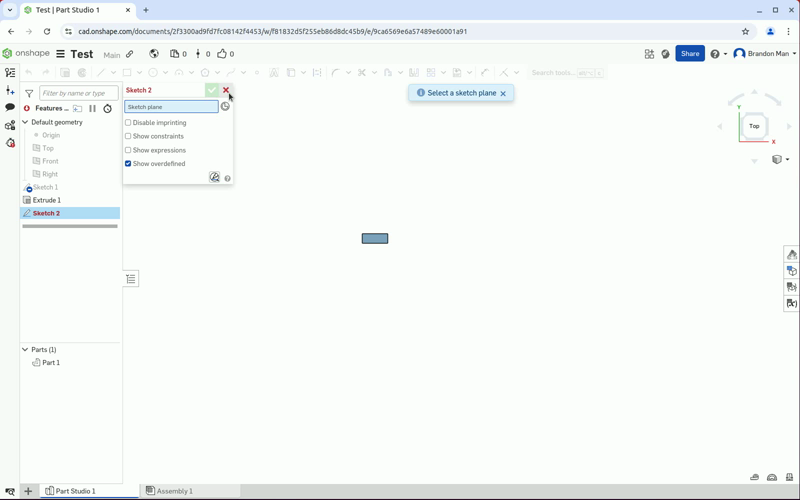
mouse_move(73, 150)
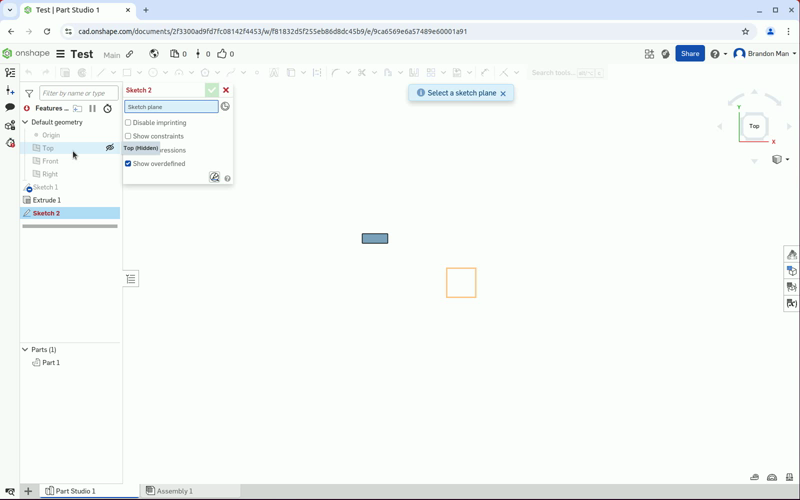
click(73, 150)
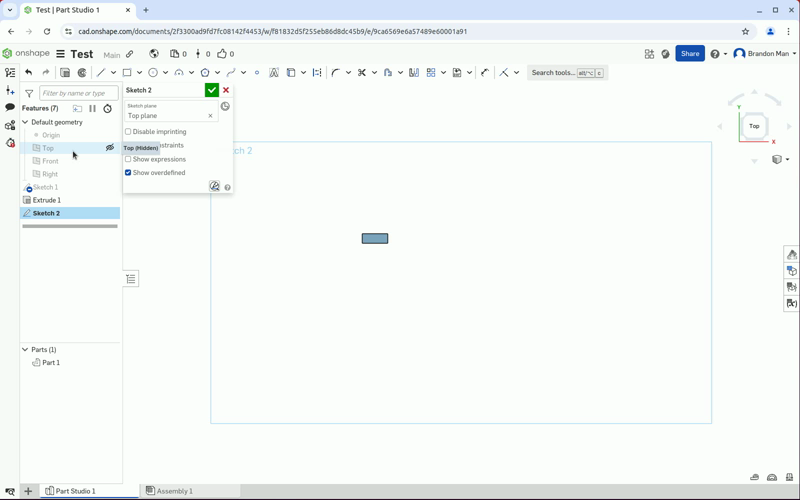
mouse_move(73, 352)
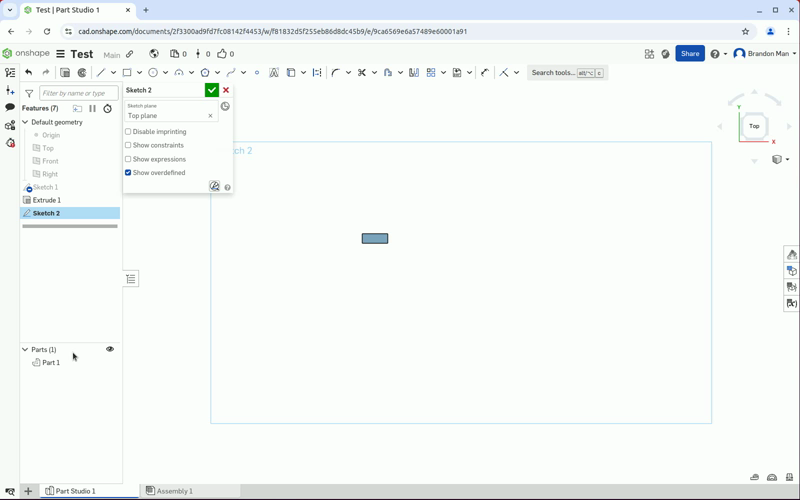
key(y)
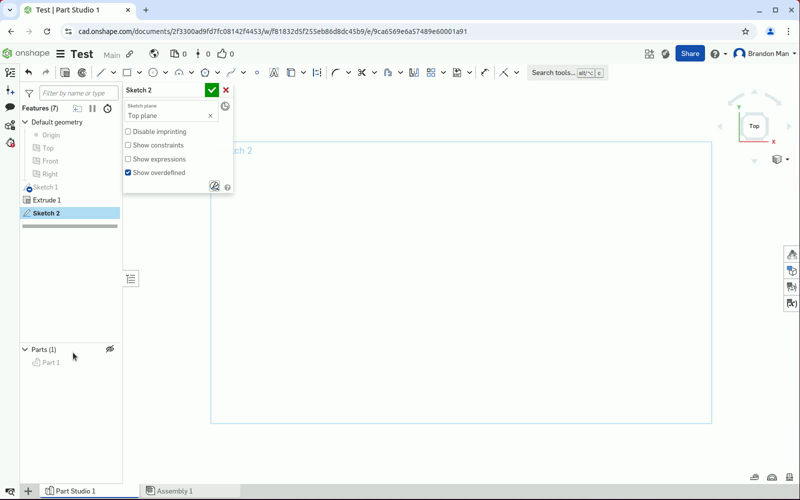
key(l)
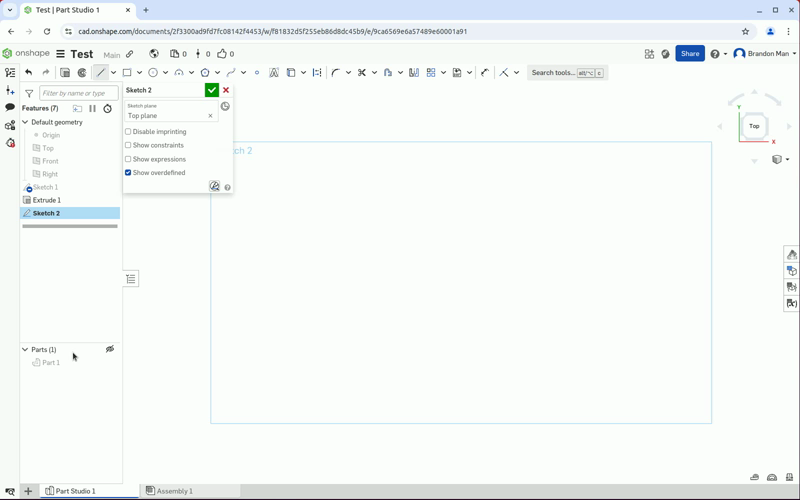
key_down(shift)
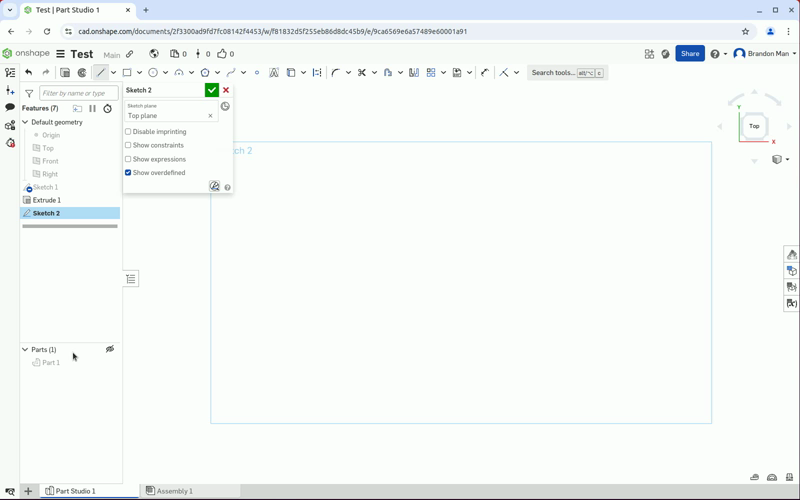
mouse_move(348, 322)
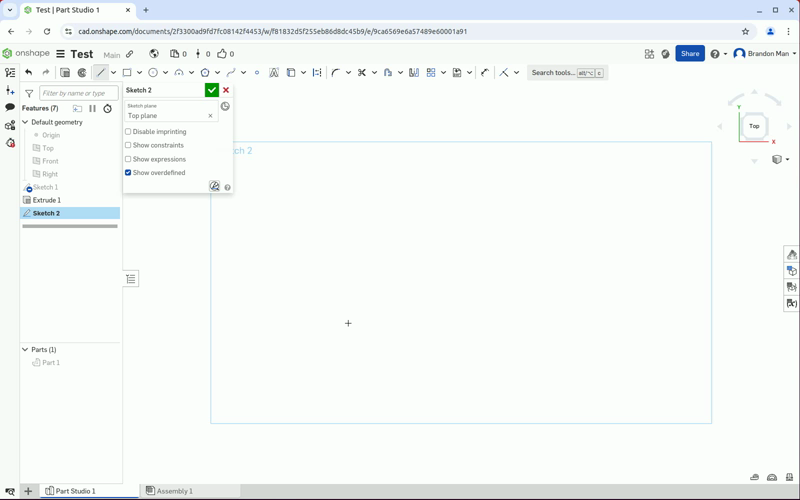
click(348, 322)
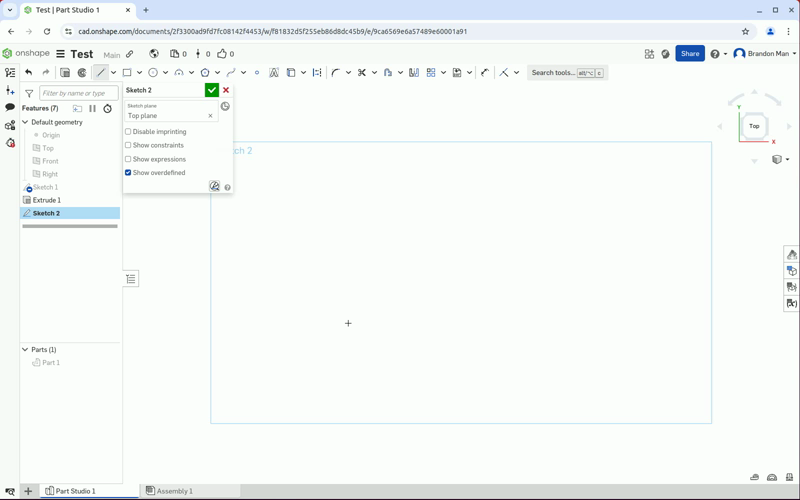
key_up(shift)
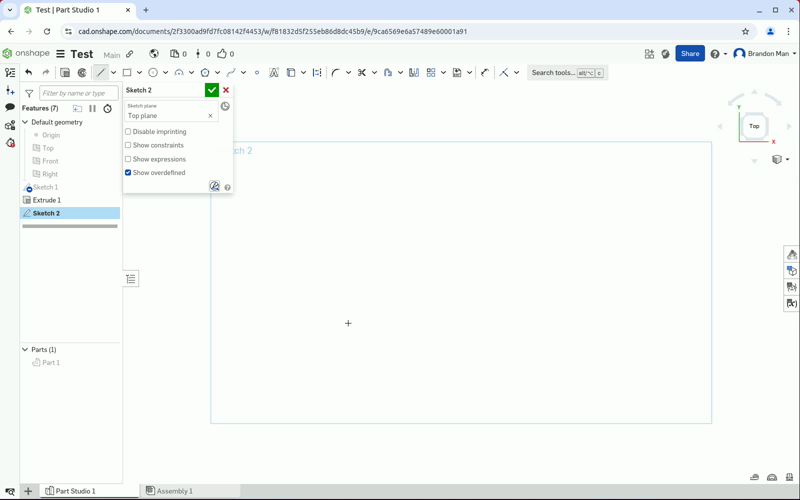
key_down(shift)
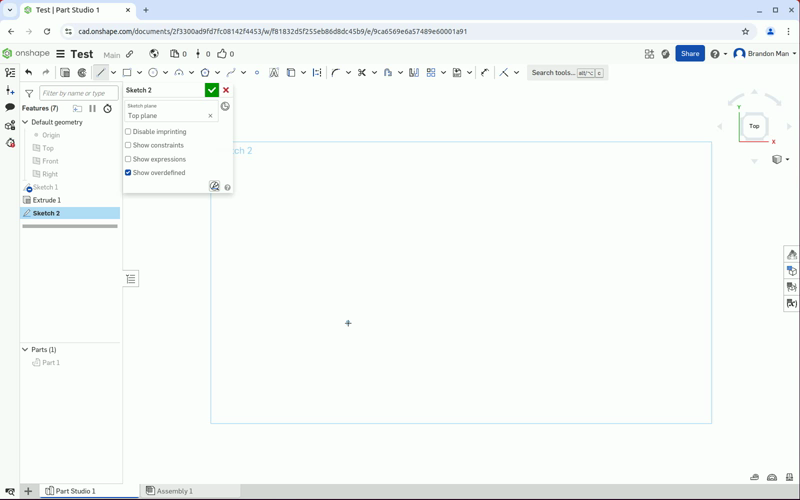
mouse_move(378, 322)
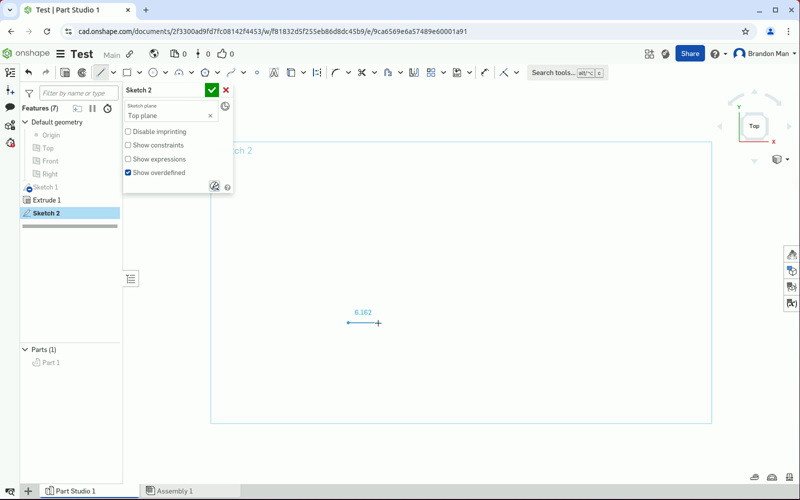
mouse_move(362, 322)
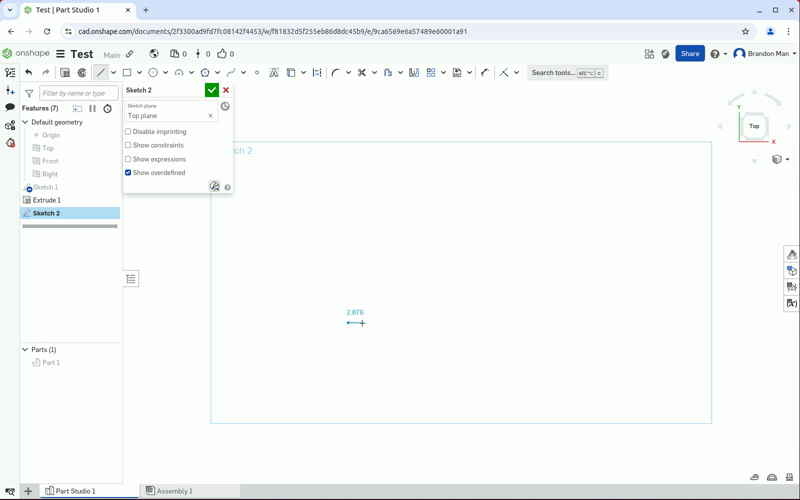
click(362, 322)
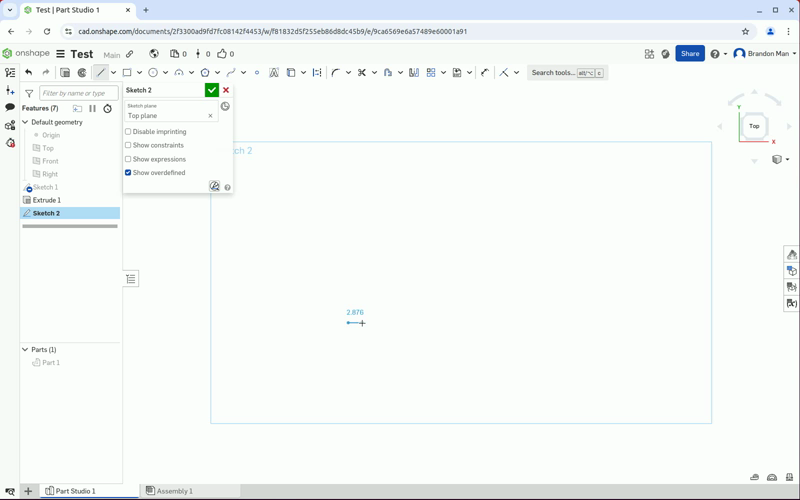
key_up(shift)
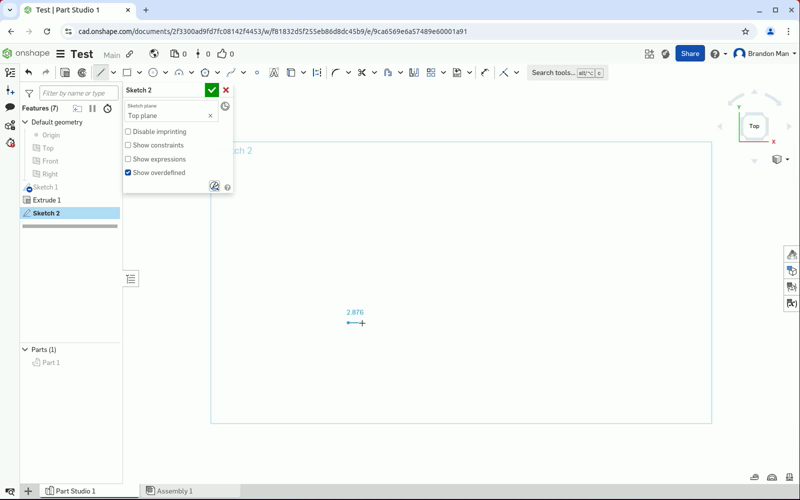
key_down(shift)
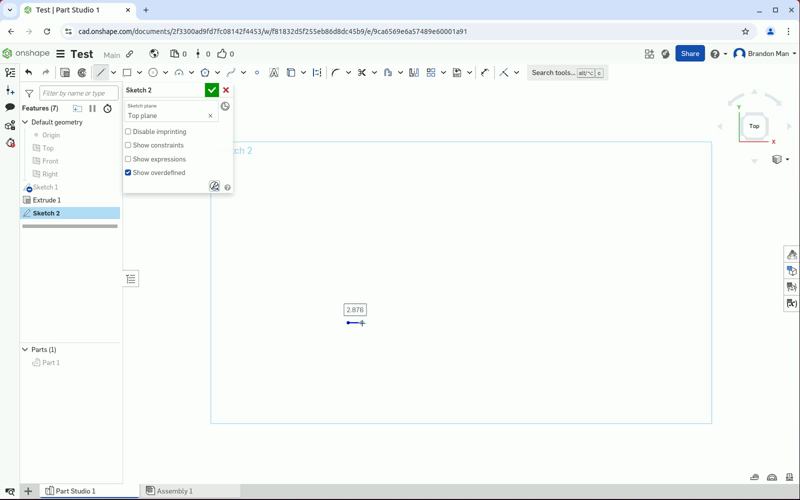
mouse_move(392, 322)
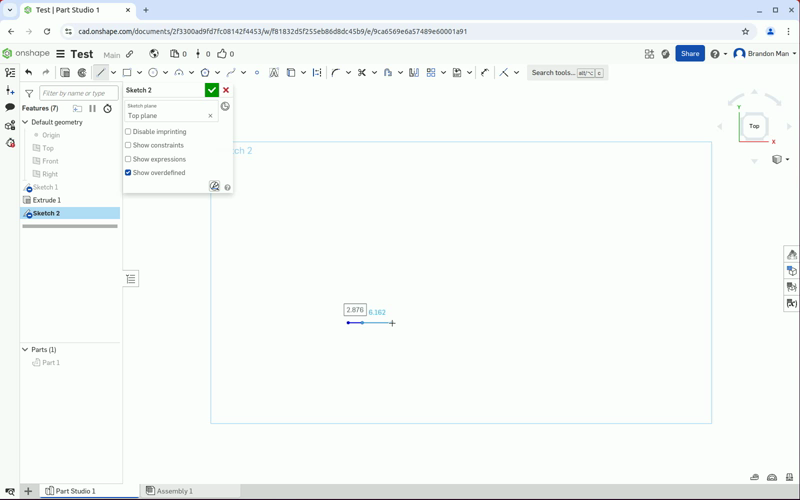
mouse_move(388, 322)
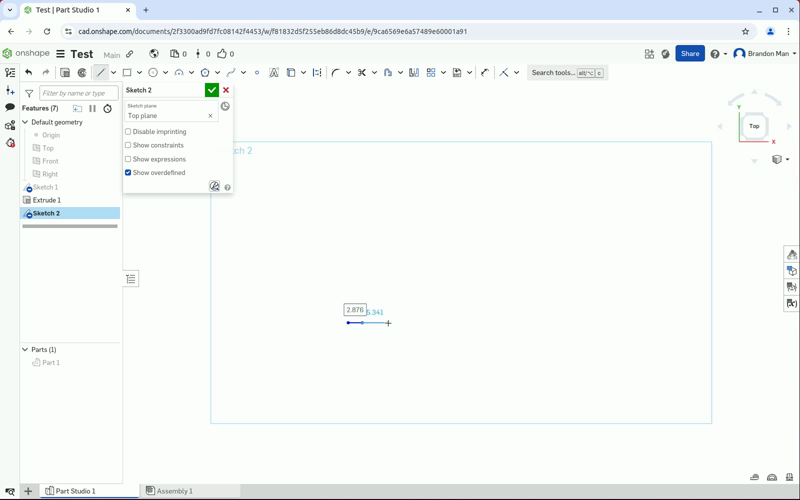
click(388, 322)
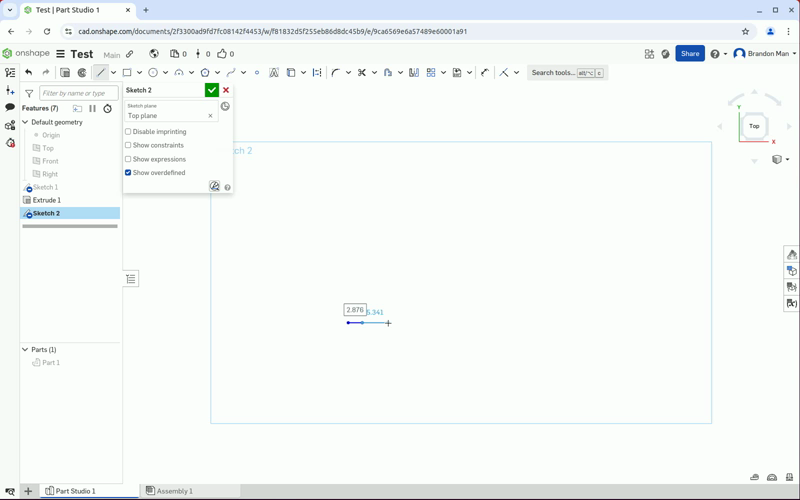
key_up(shift)
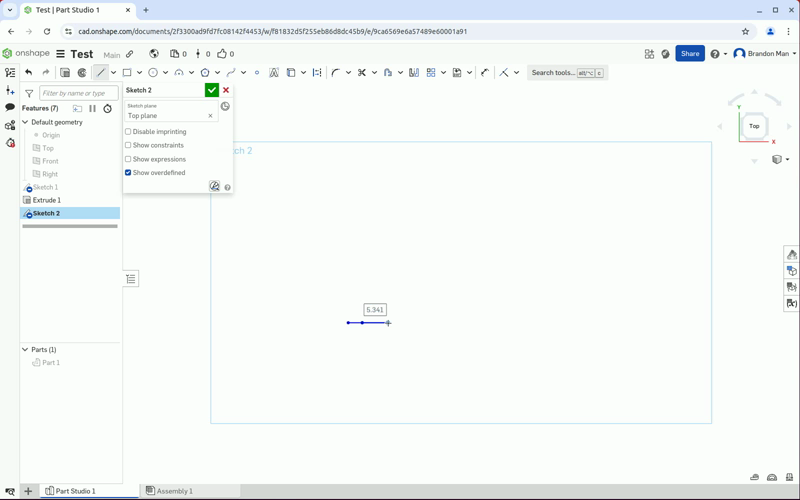
key_down(shift)
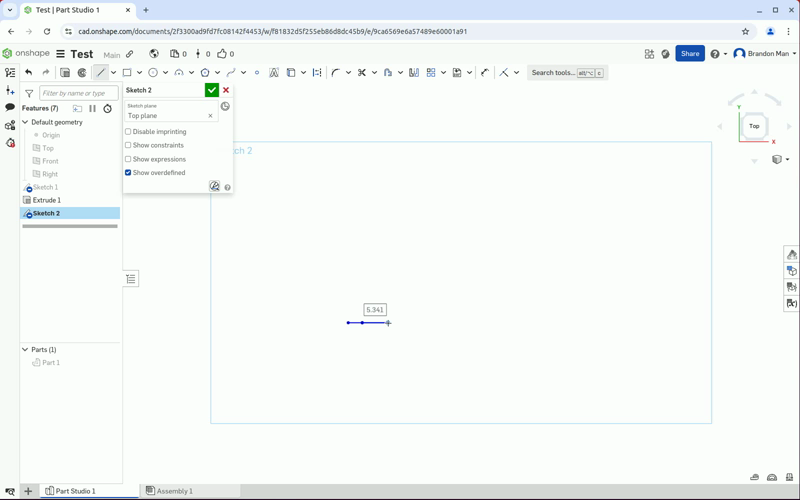
mouse_move(532, 322)
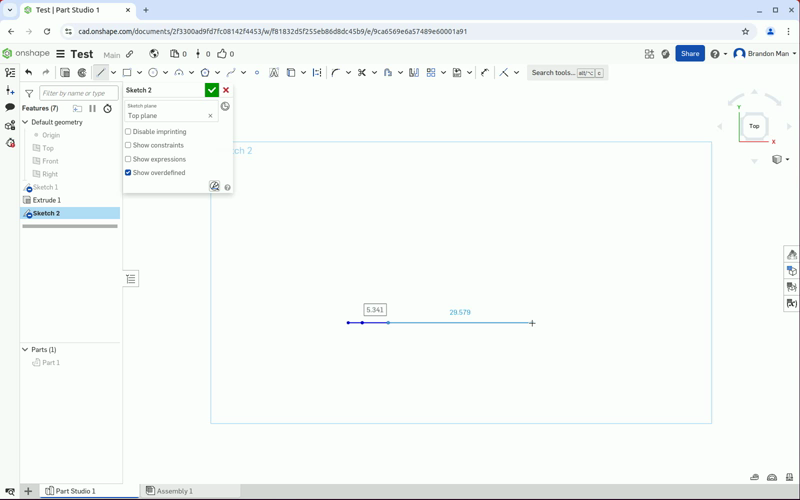
click(532, 322)
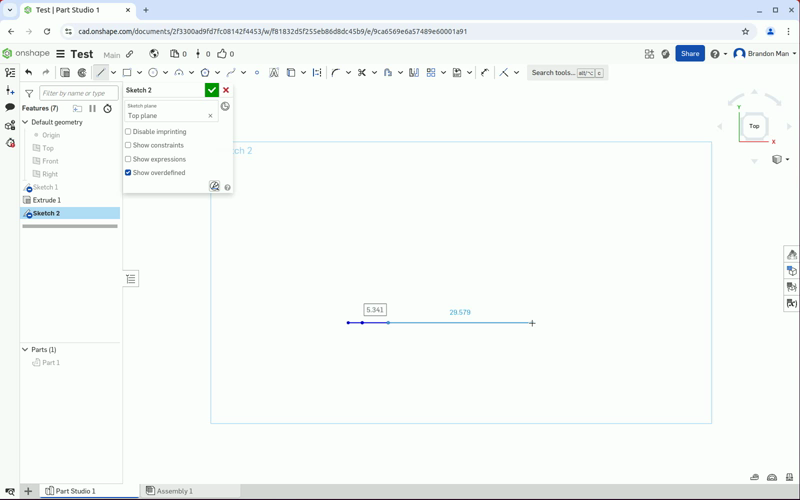
key_up(shift)
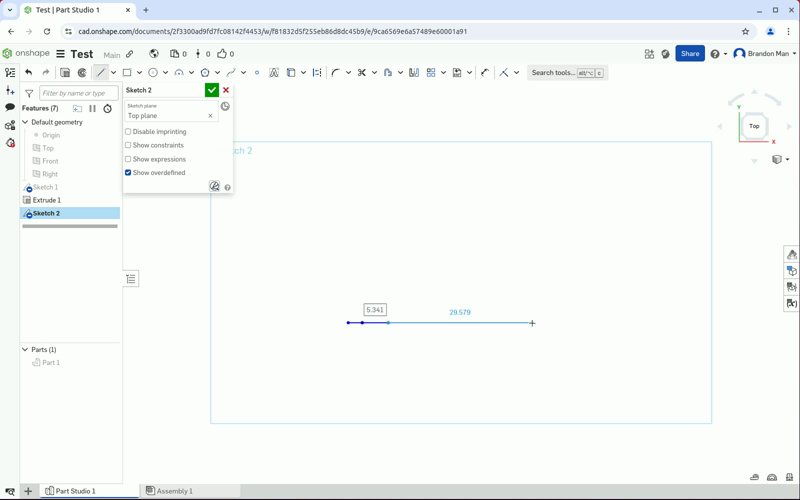
key_down(shift)
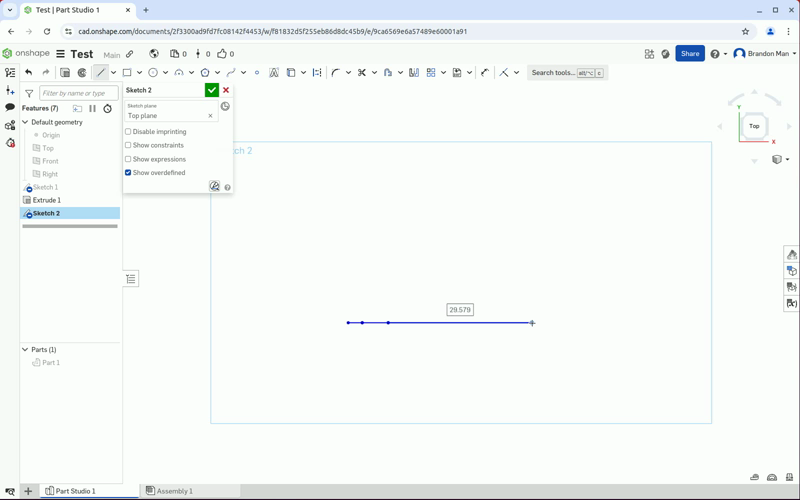
mouse_move(562, 322)
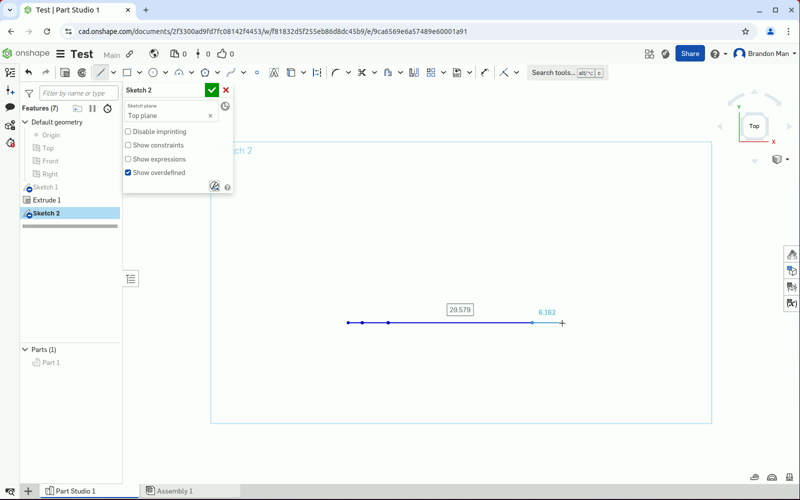
mouse_move(558, 322)
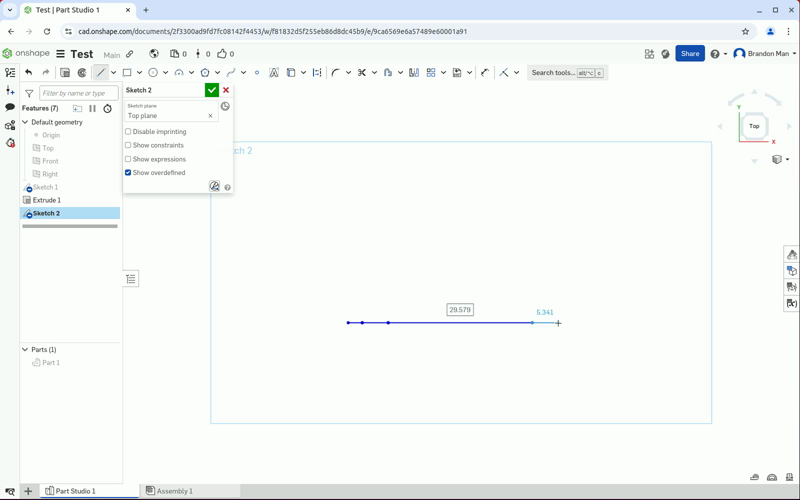
click(558, 322)
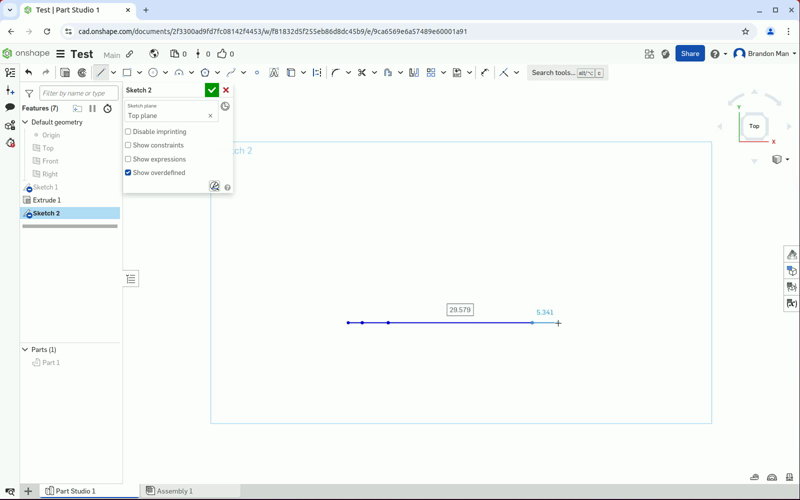
key_up(shift)
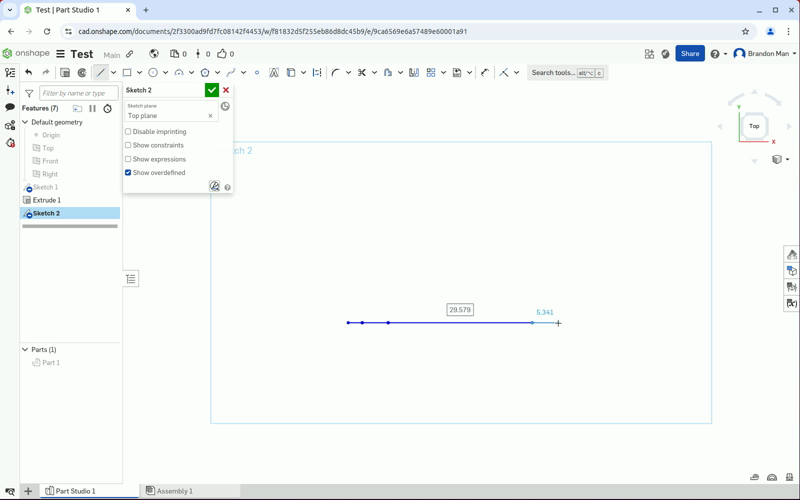
key_down(shift)
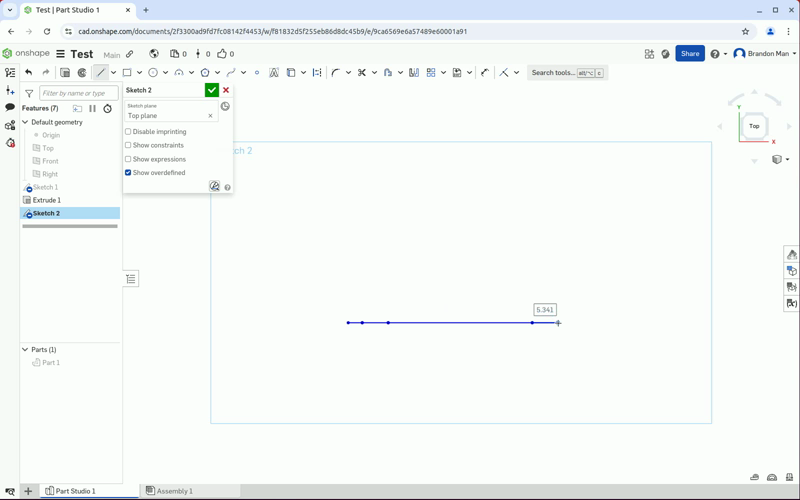
mouse_move(588, 322)
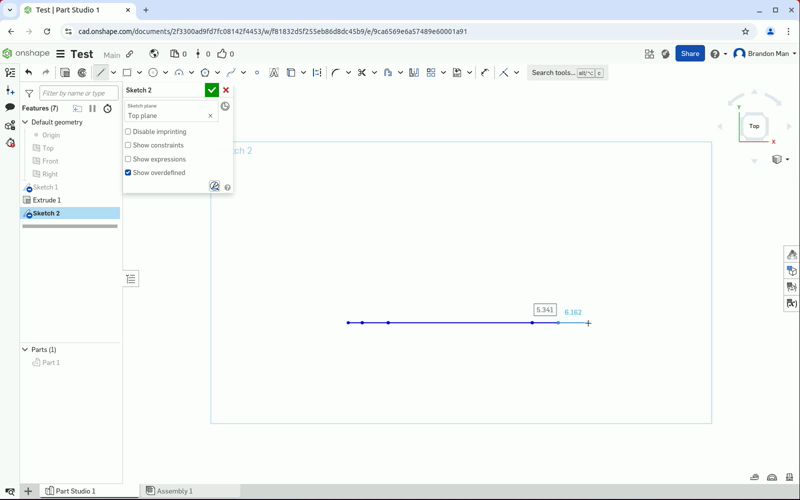
mouse_move(572, 322)
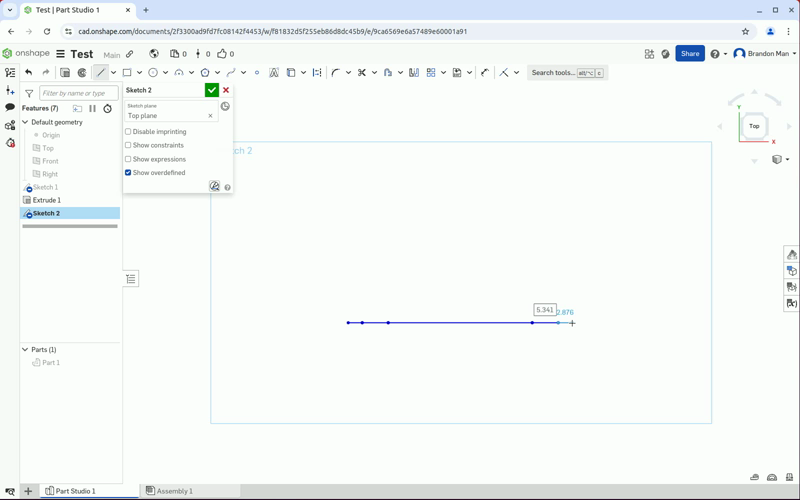
click(572, 322)
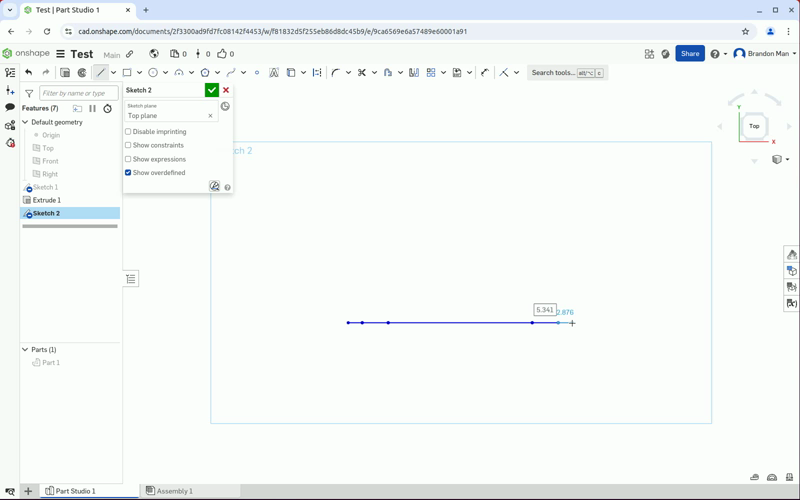
key_up(shift)
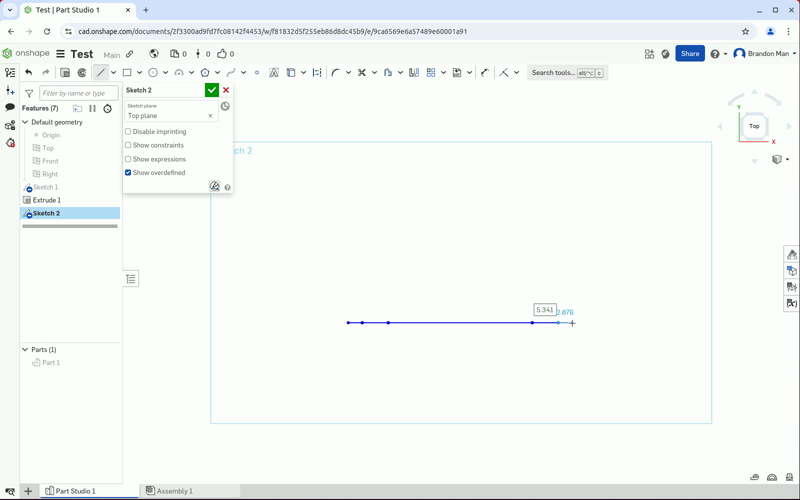
key_down(shift)
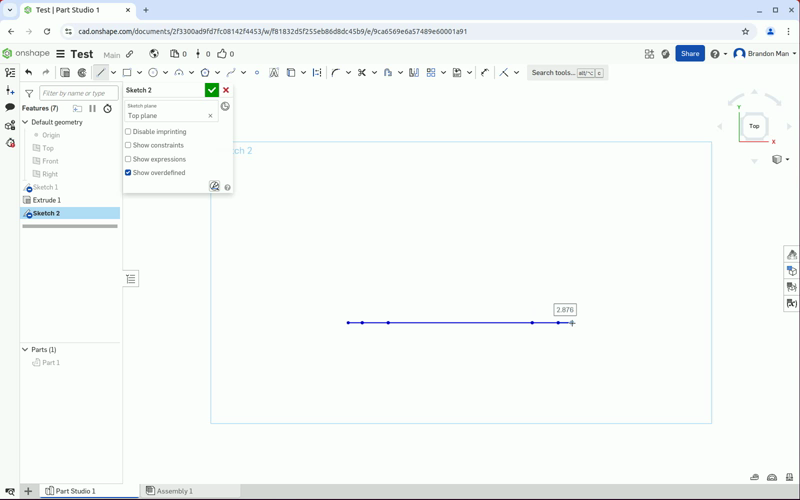
mouse_move(572, 245)
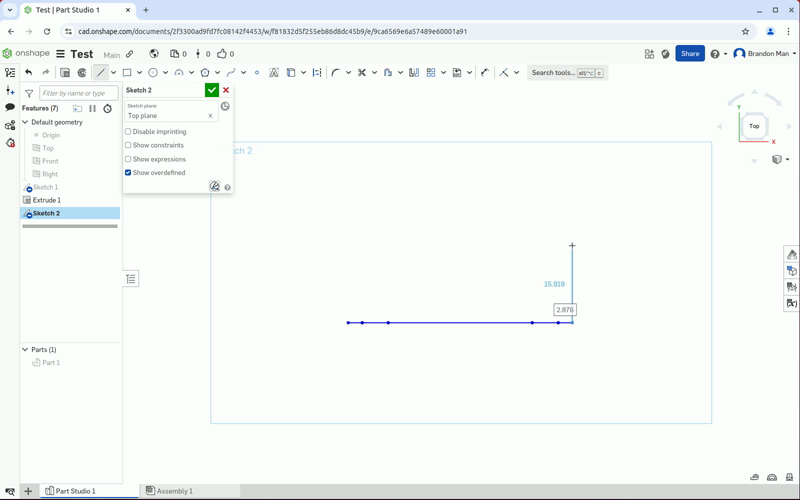
click(572, 245)
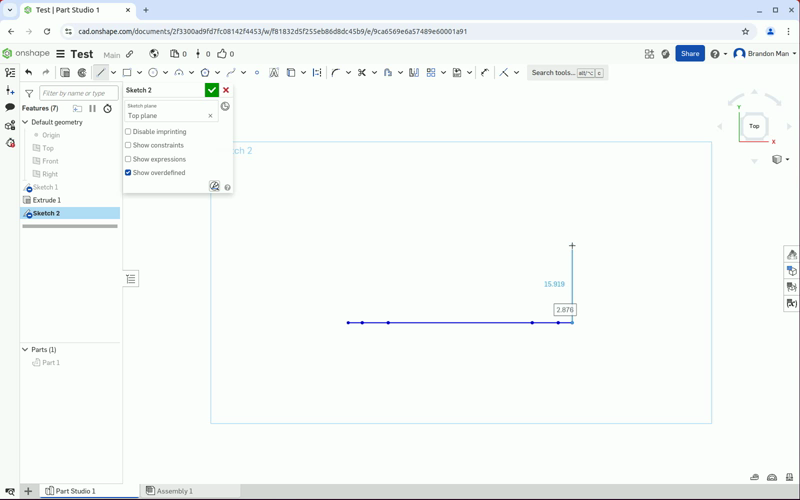
key_up(shift)
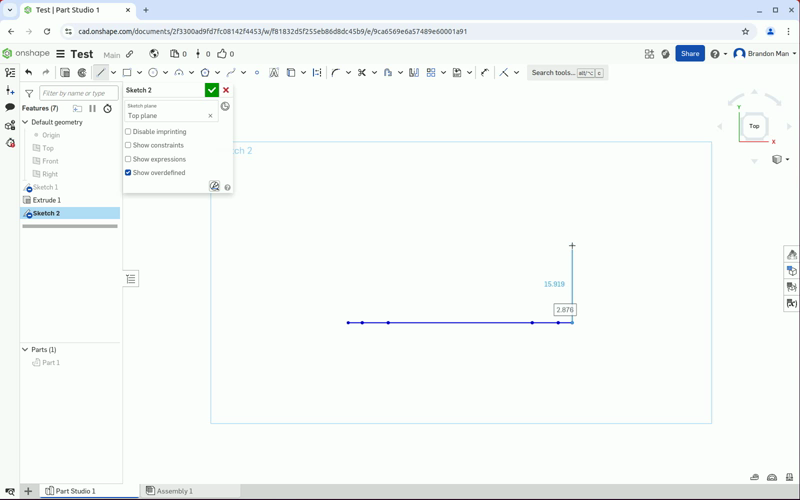
key_down(shift)
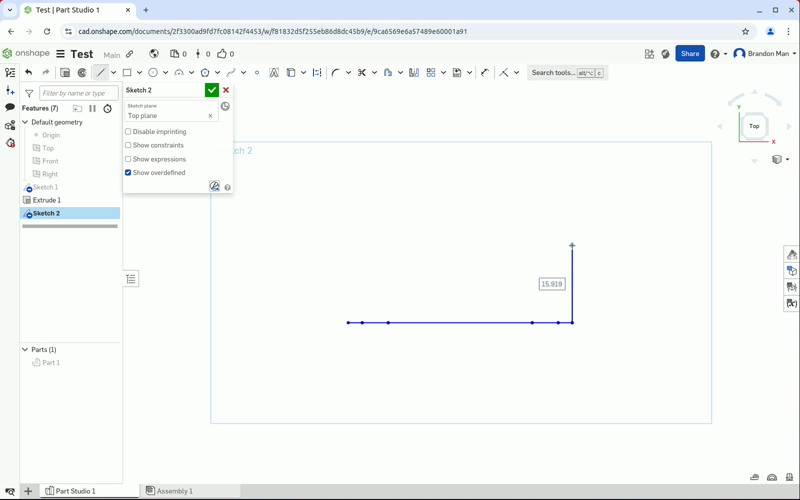
mouse_move(589, 245)
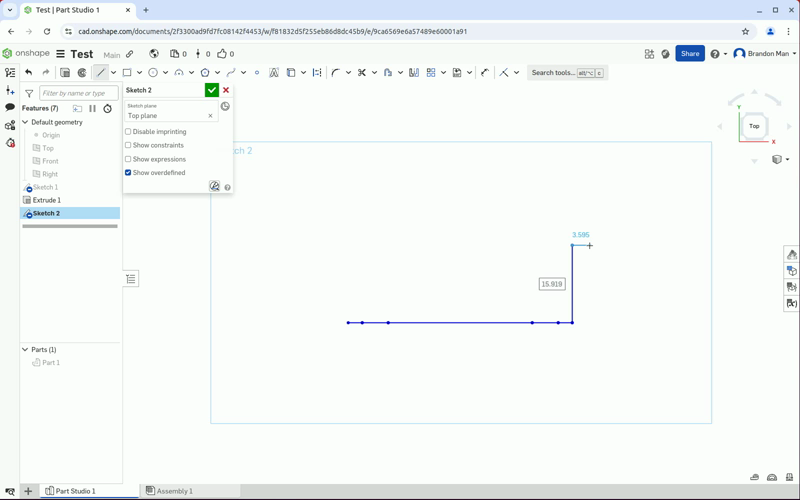
mouse_move(558, 245)
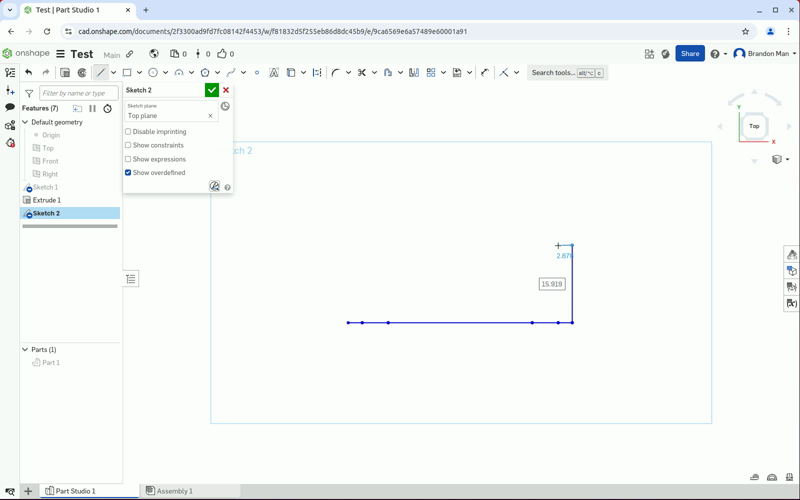
click(558, 245)
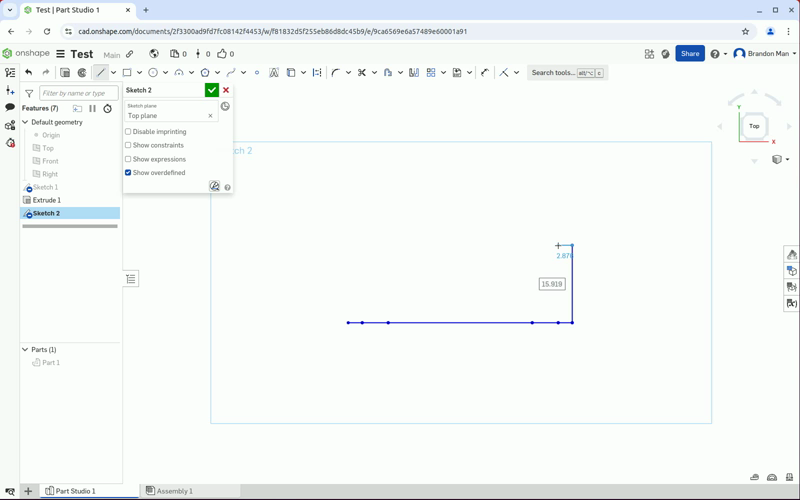
key_up(shift)
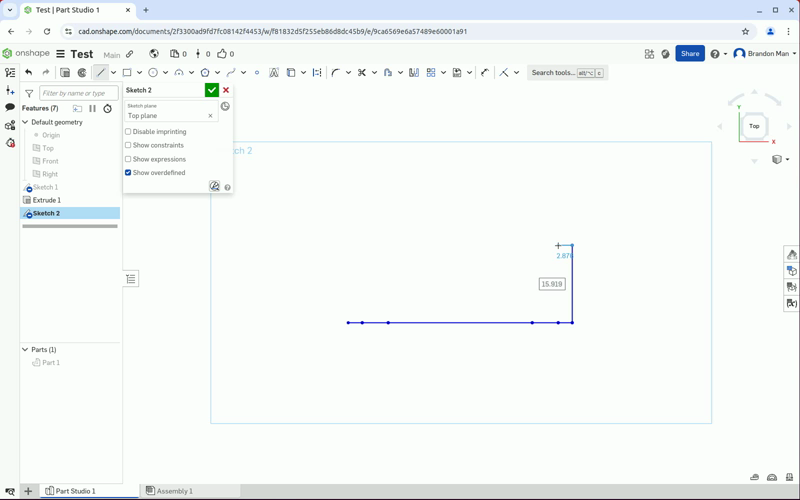
key_down(shift)
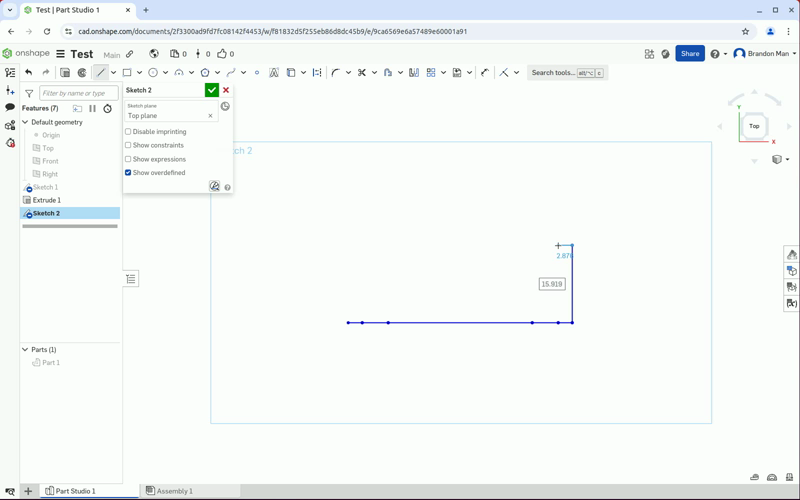
mouse_move(588, 245)
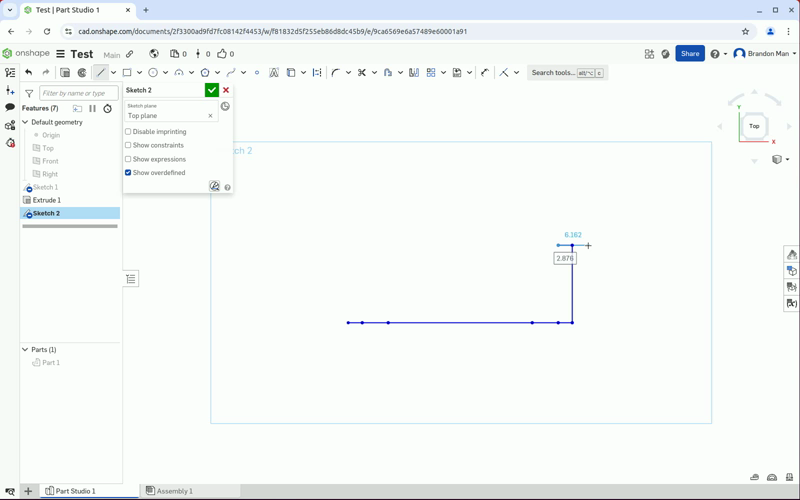
mouse_move(532, 245)
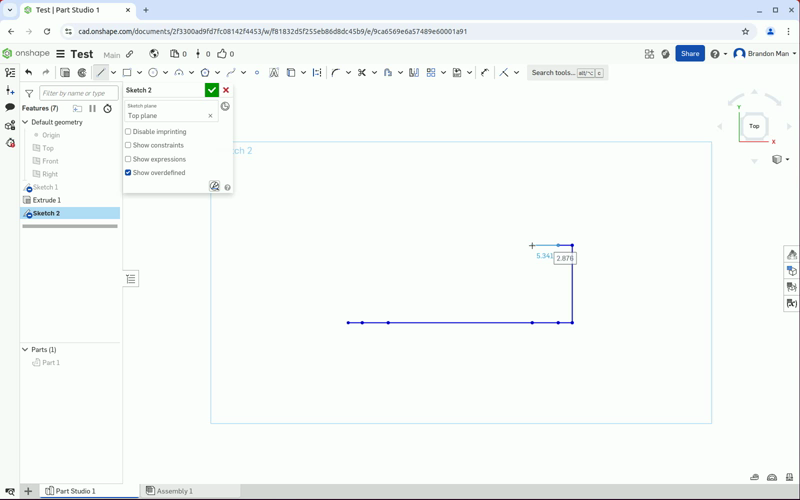
click(532, 245)
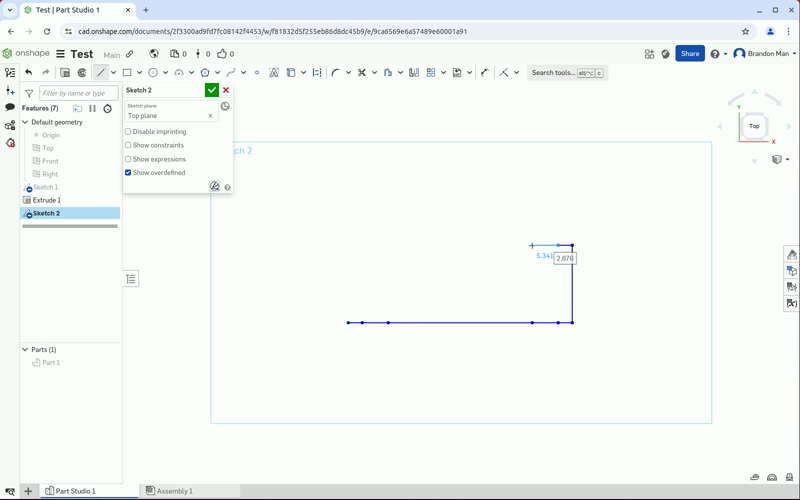
key_up(shift)
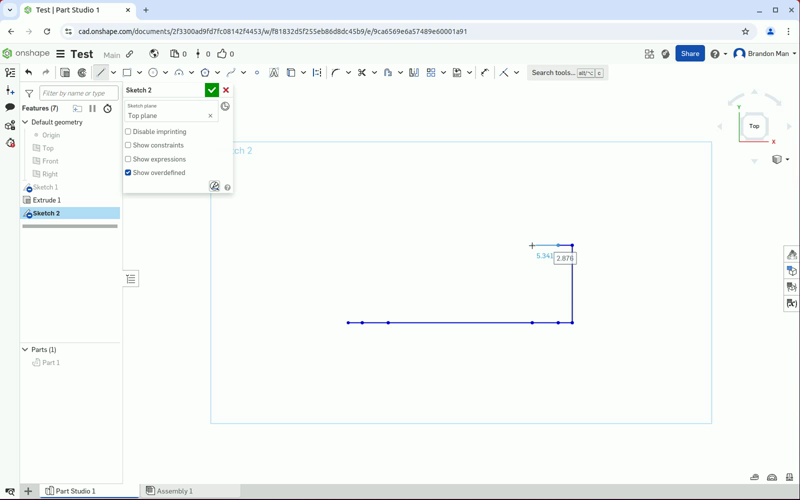
key_down(shift)
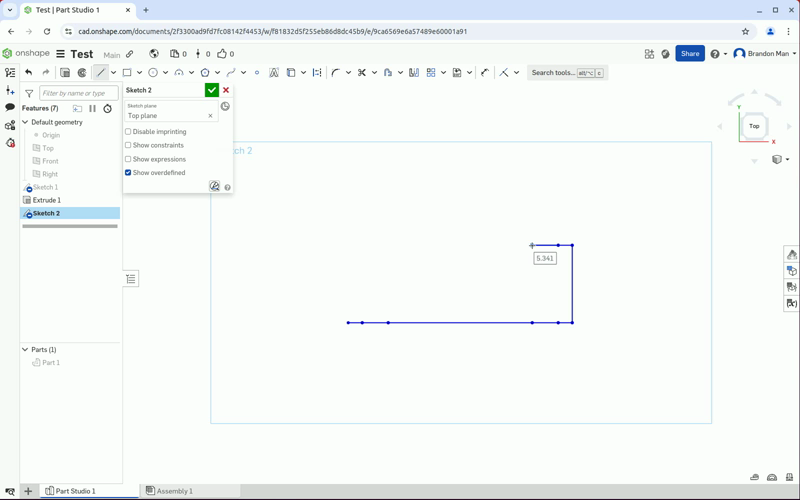
mouse_move(388, 245)
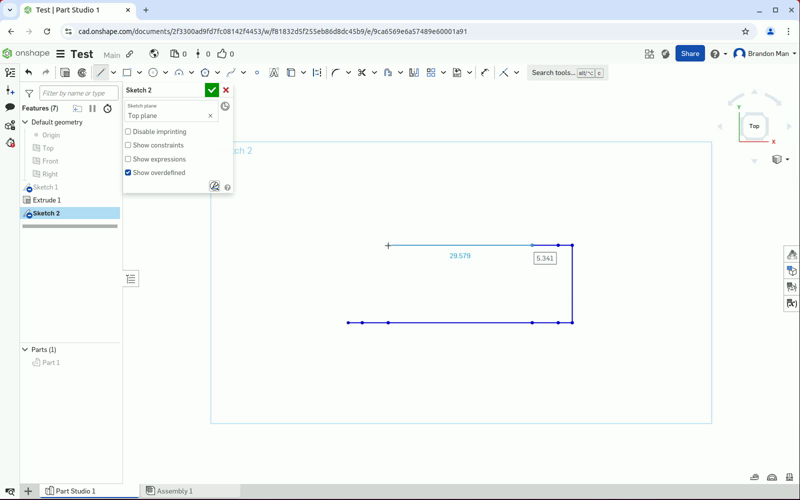
click(388, 245)
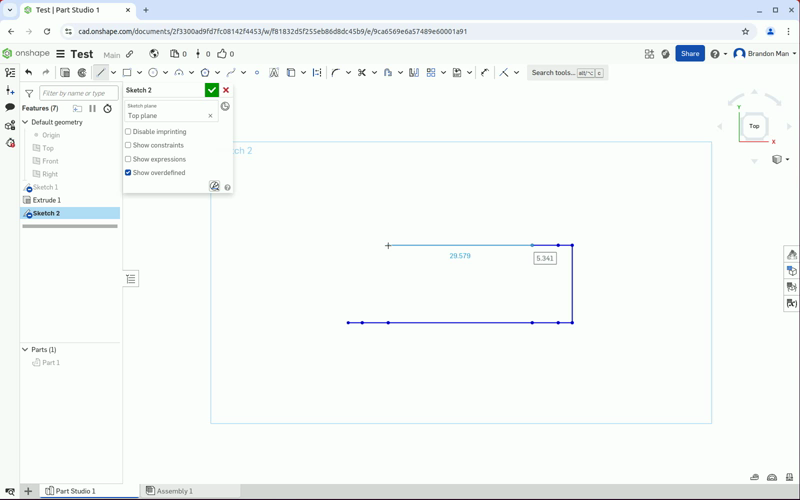
key_up(shift)
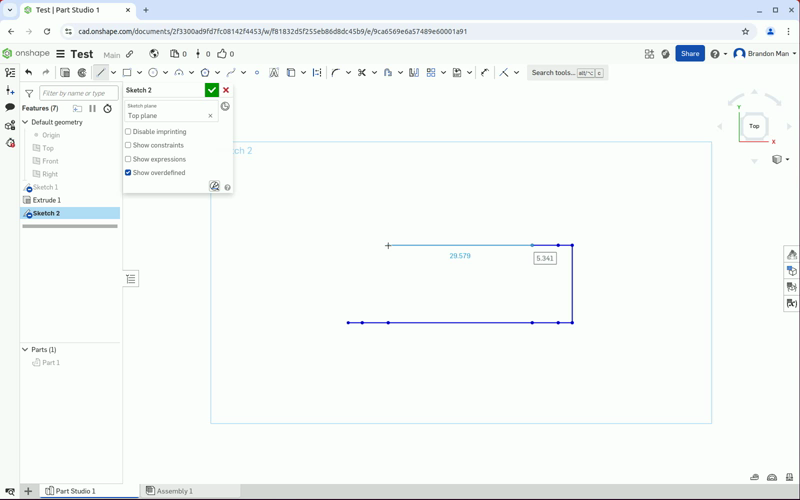
key_down(shift)
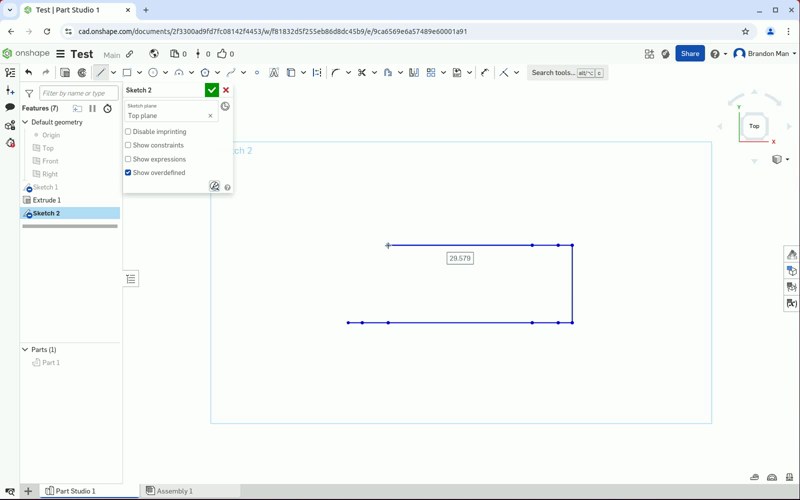
mouse_move(418, 245)
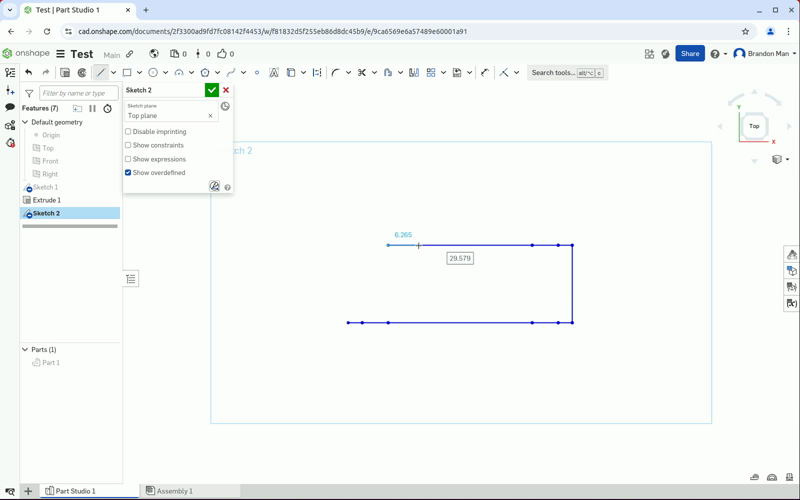
mouse_move(362, 245)
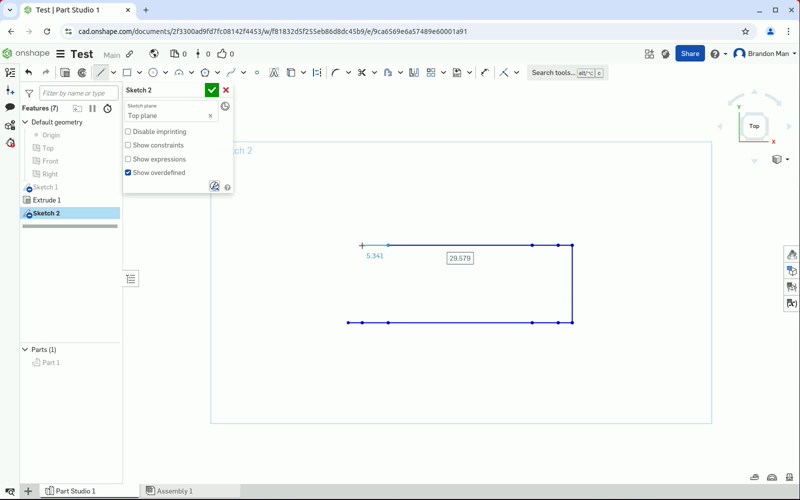
click(362, 245)
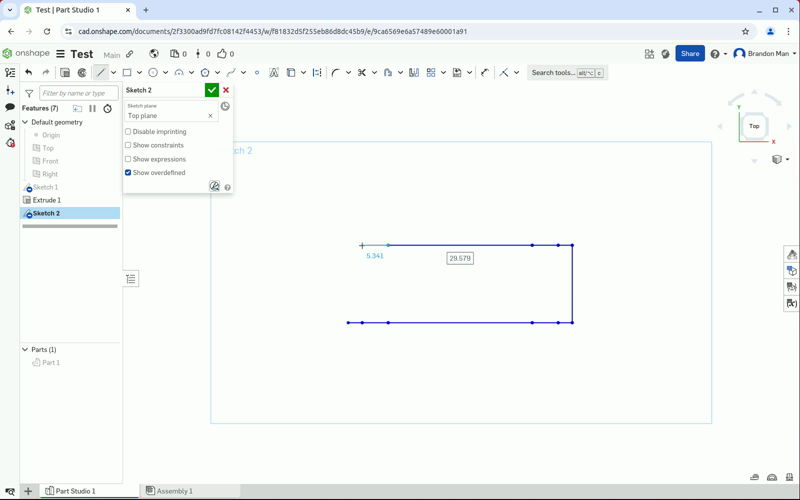
key_up(shift)
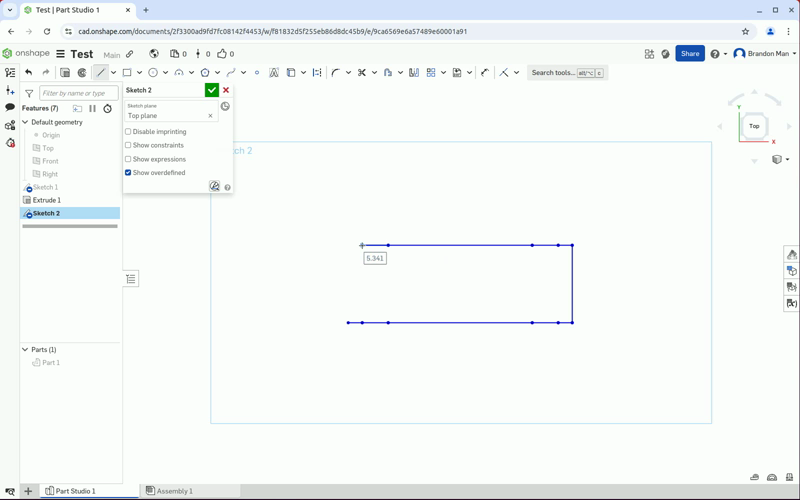
key_down(shift)
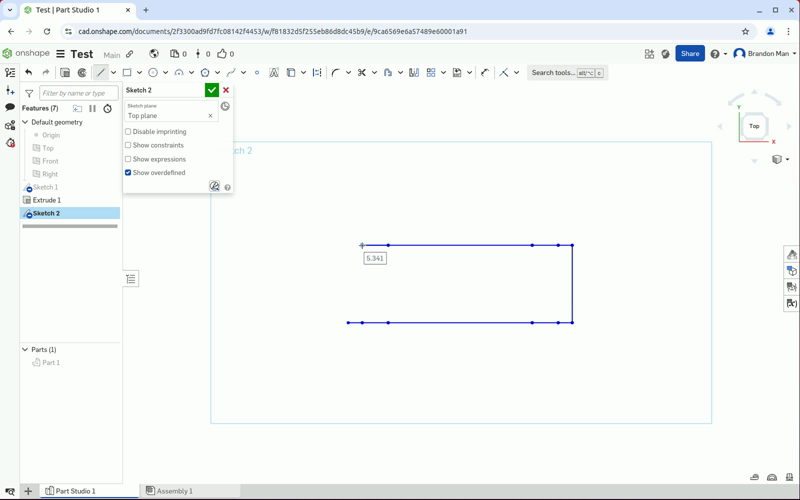
mouse_move(392, 245)
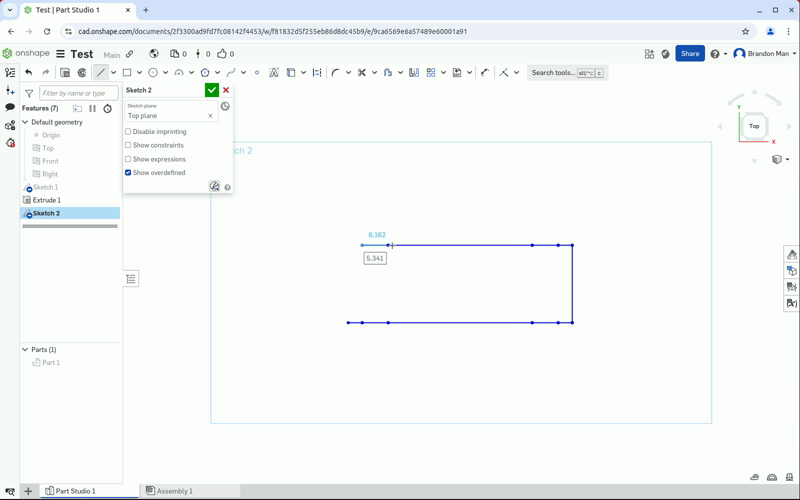
mouse_move(348, 245)
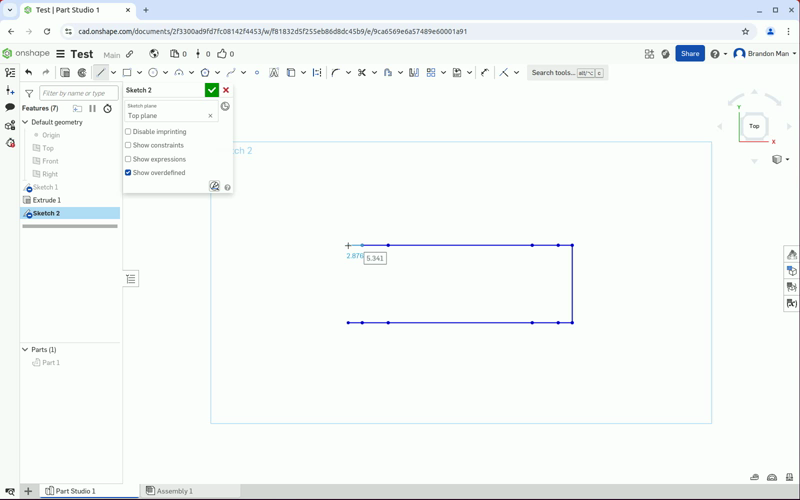
click(348, 245)
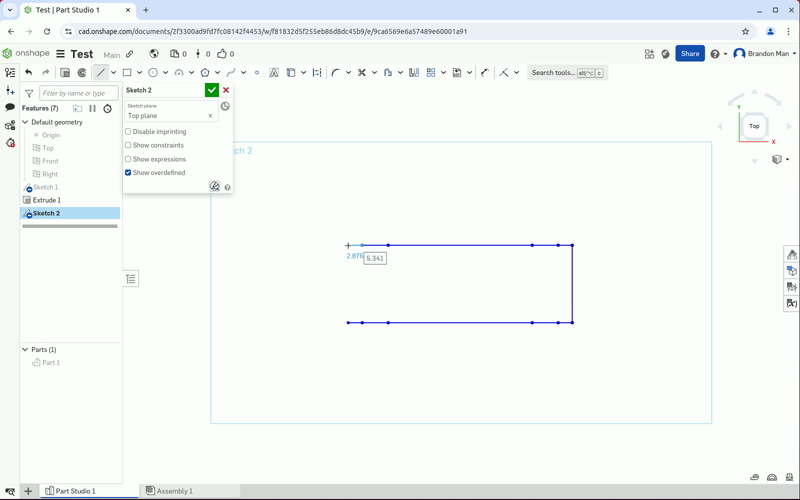
key_up(shift)
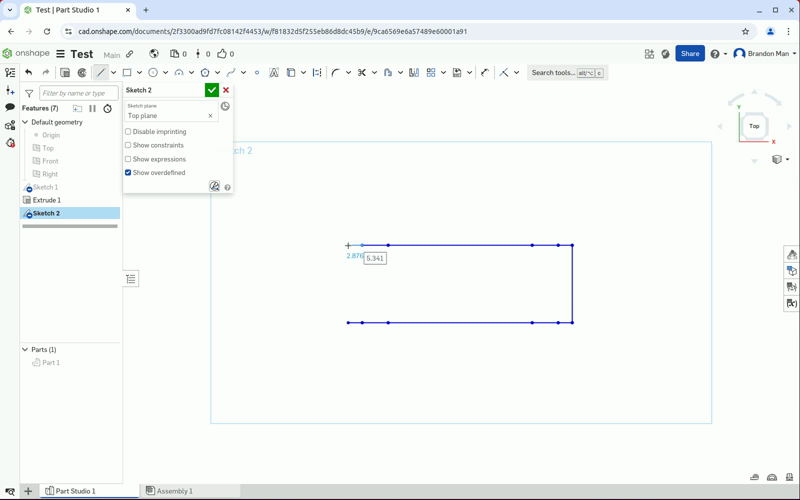
key_down(shift)
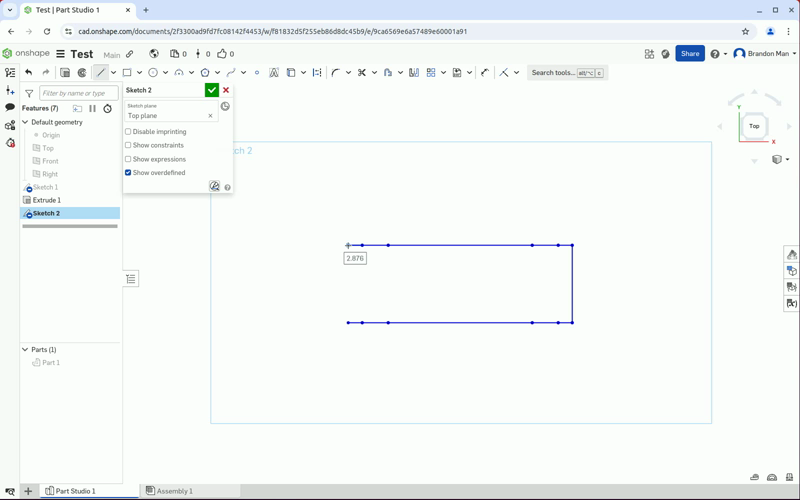
mouse_move(348, 322)
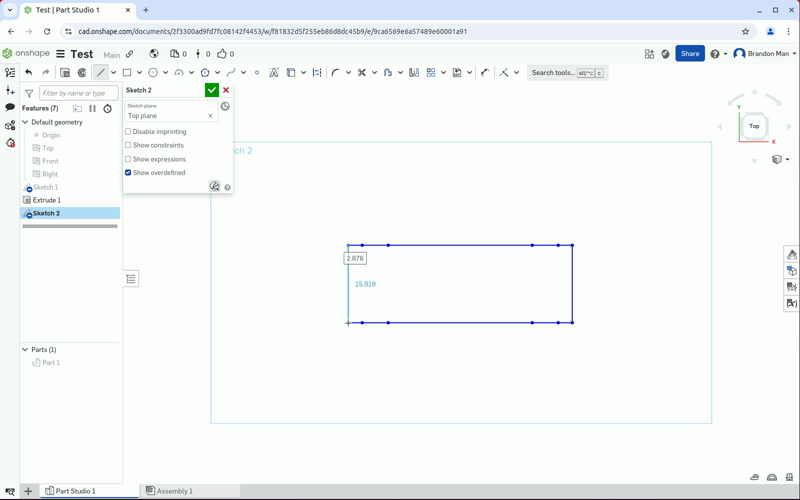
key_up(shift)
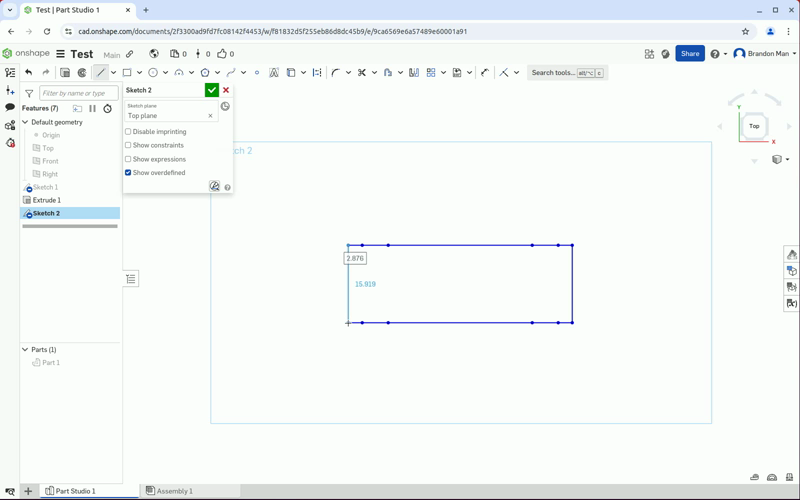
click(348, 322)
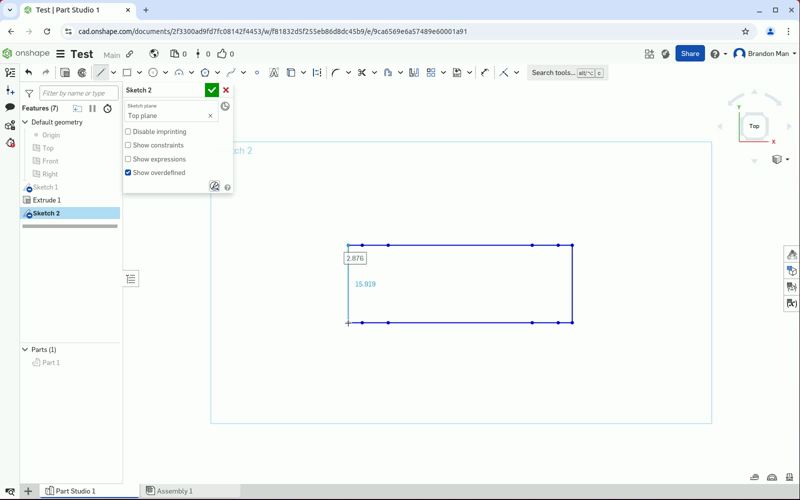
key(esc)
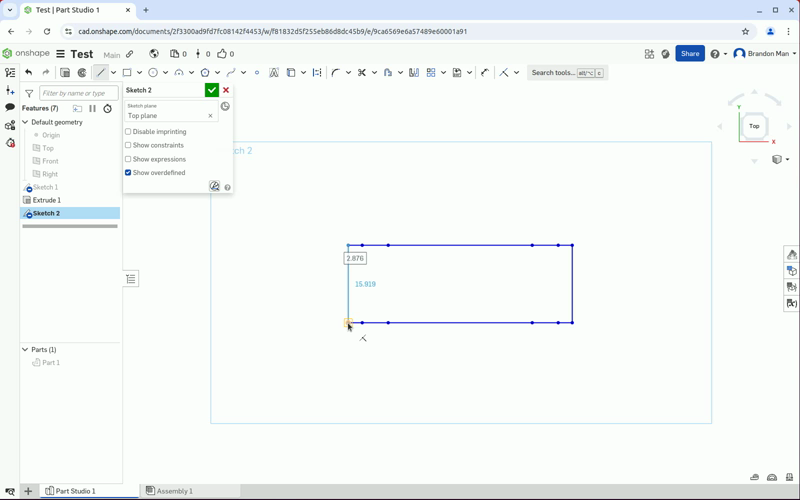
mouse_move(485, 273)
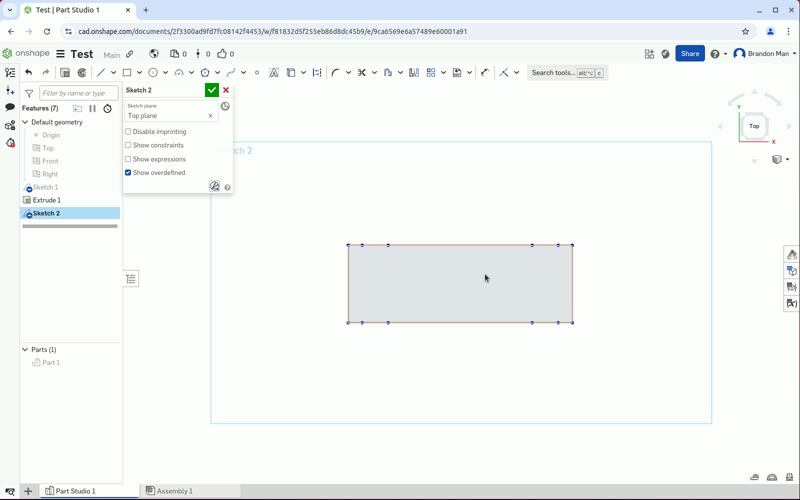
click(485, 273)
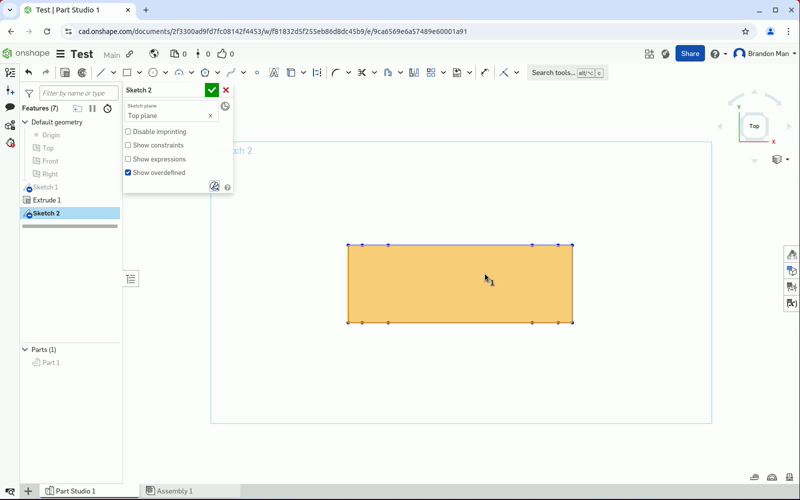
mouse_move(73, 352)
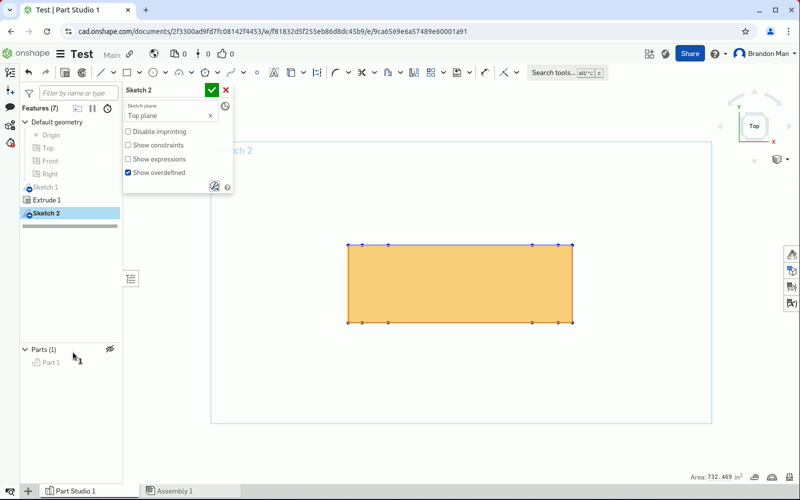
key(shift+y)
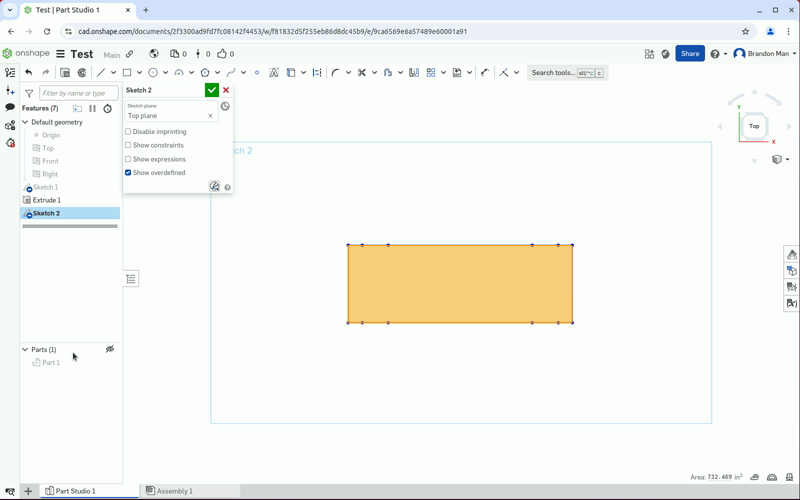
key(shift+e)
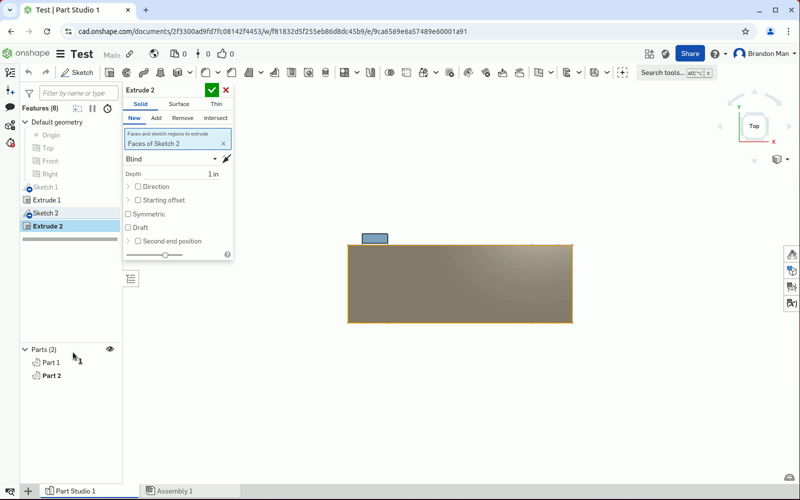
mouse_move(143, 106)
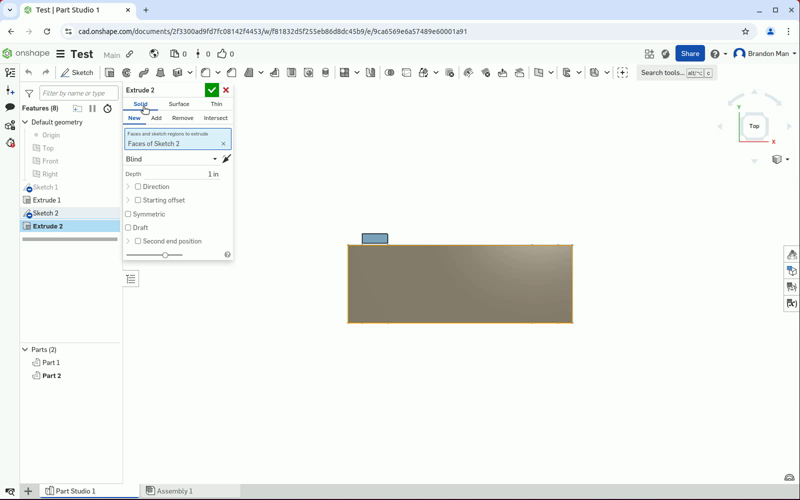
click(143, 106)
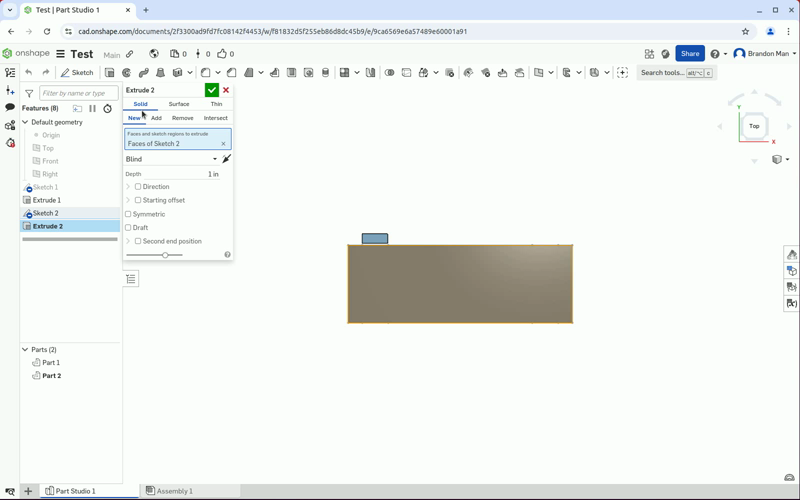
mouse_move(137, 120)
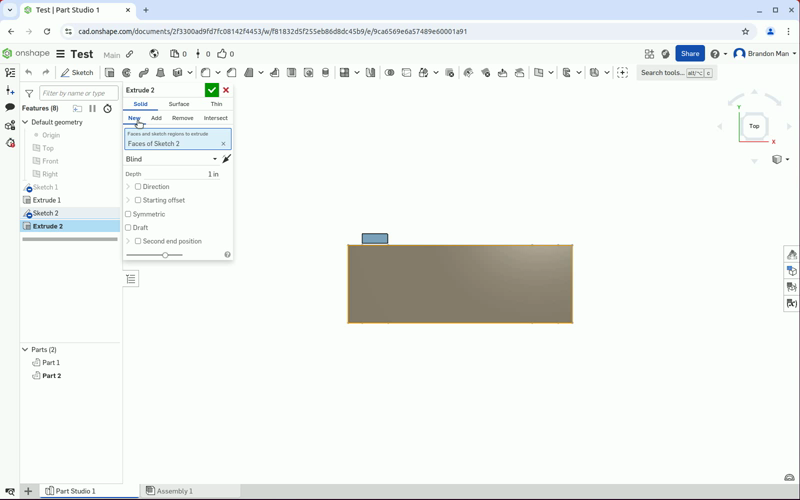
click(137, 120)
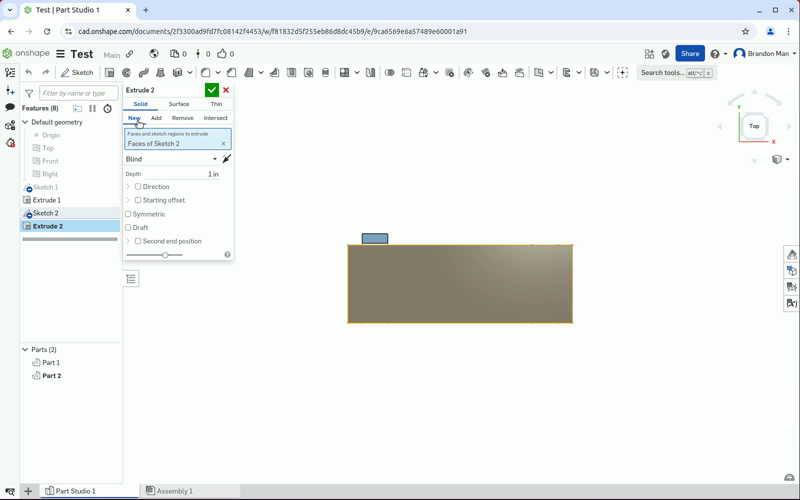
key(tab, 4)
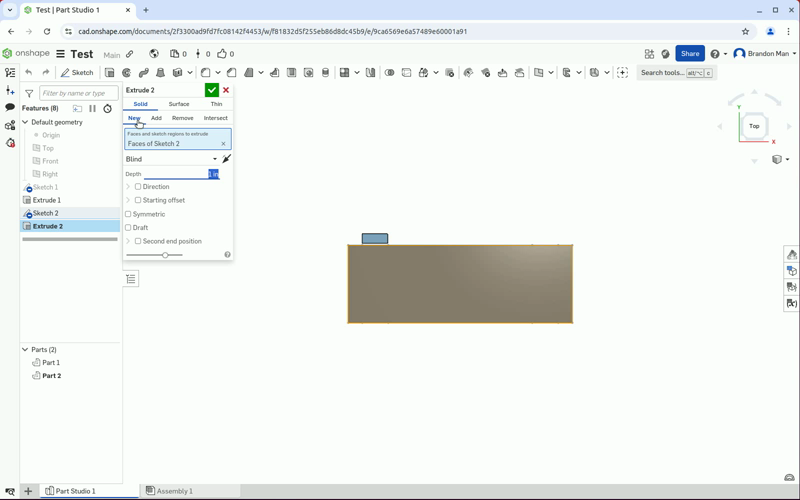
text(1.926)
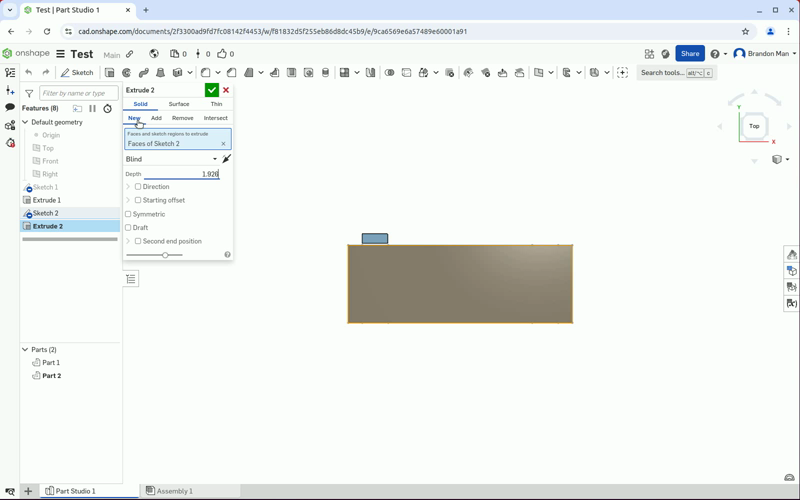
key(enter)
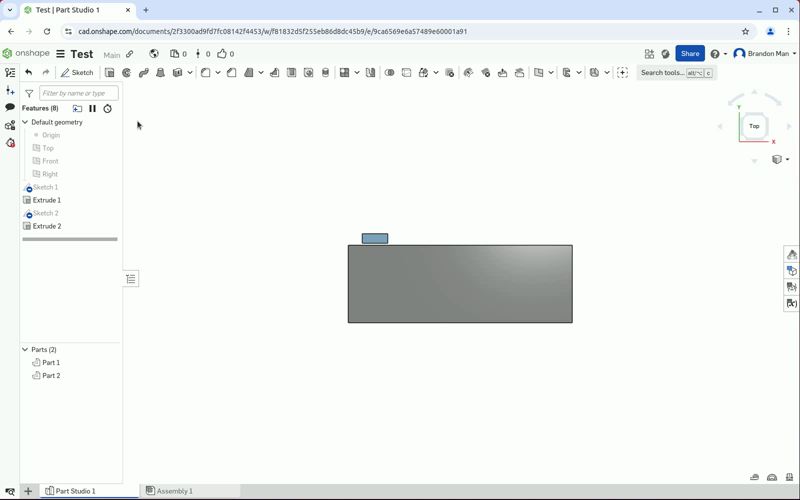
key(shift+h)
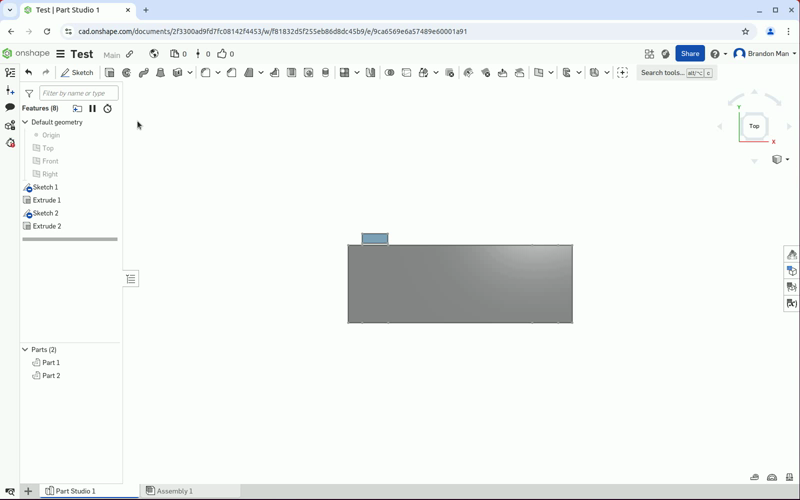
key(shift+h)
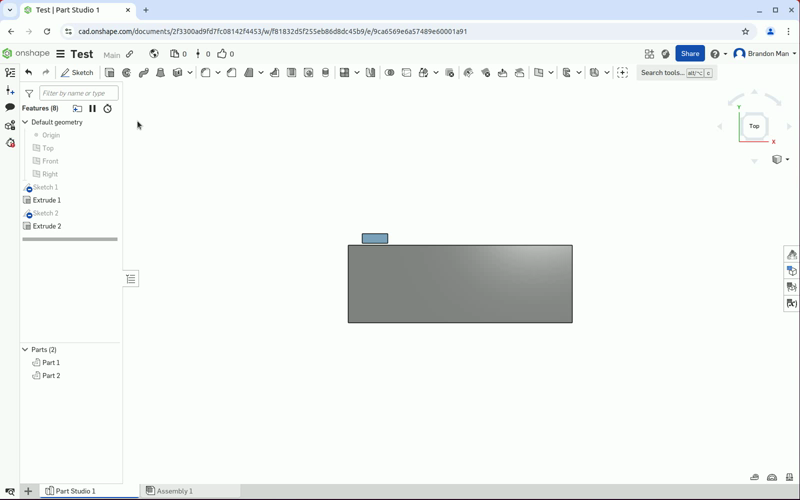
mouse_move(73, 189)
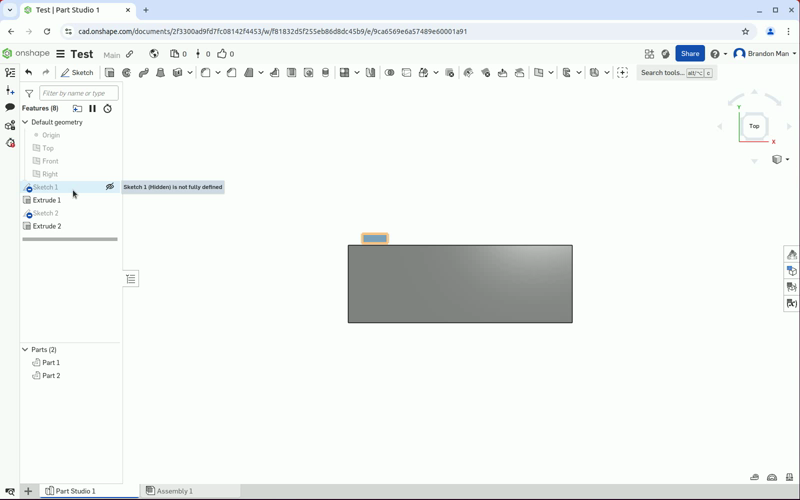
click(73, 189)
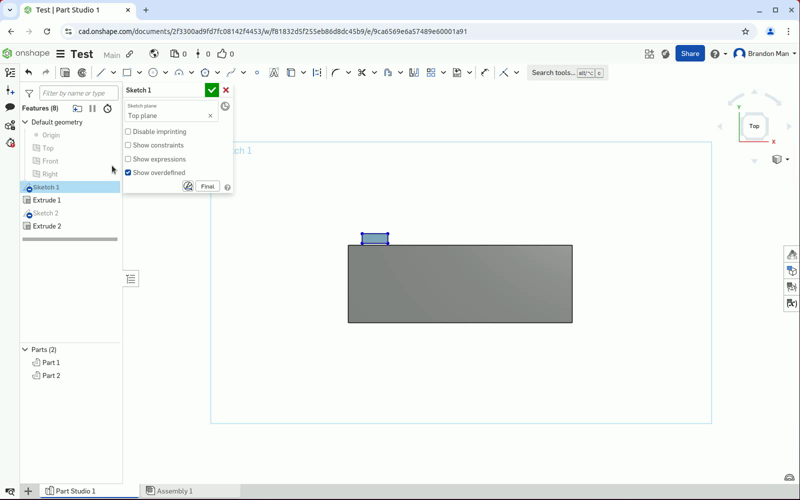
mouse_move(229, 92)
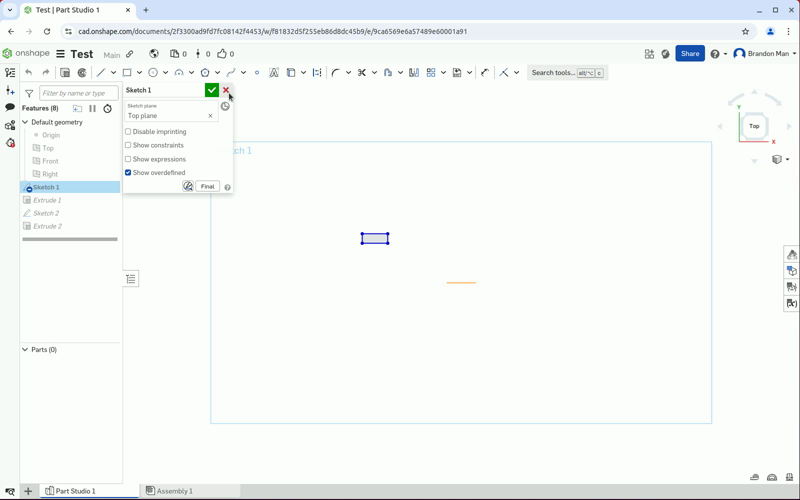
click(229, 92)
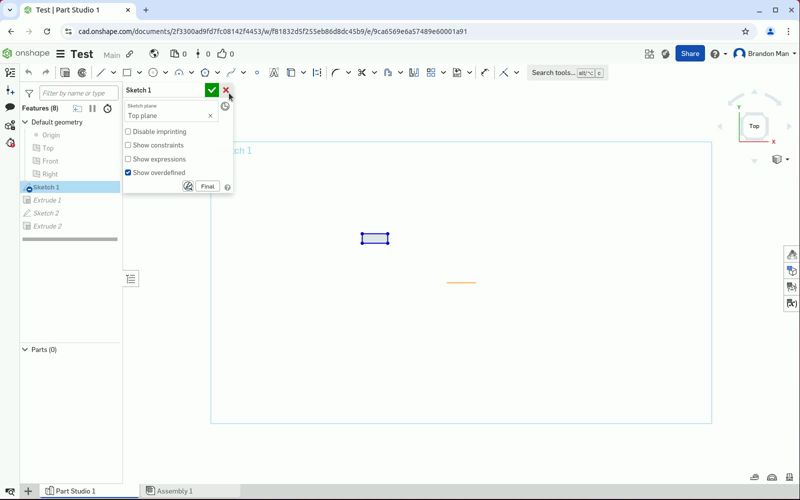
key(shift+s)
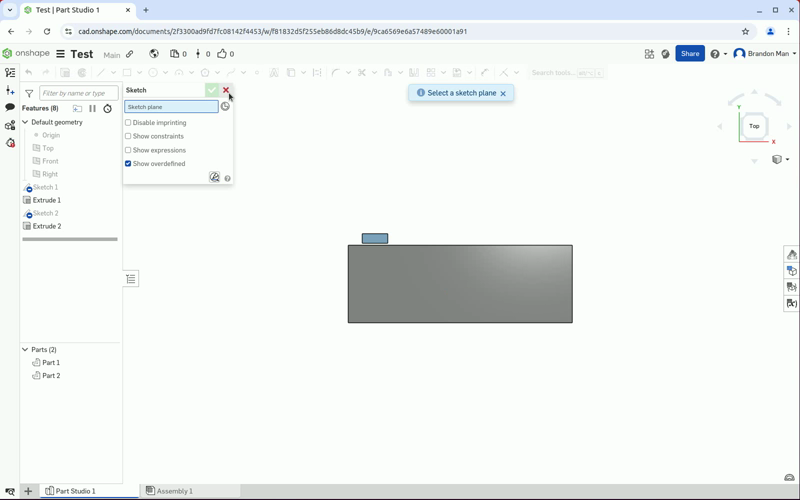
mouse_move(73, 150)
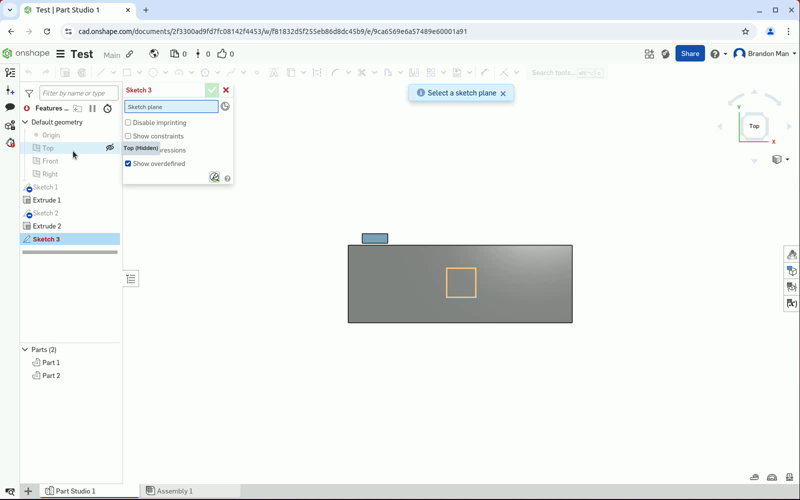
click(73, 150)
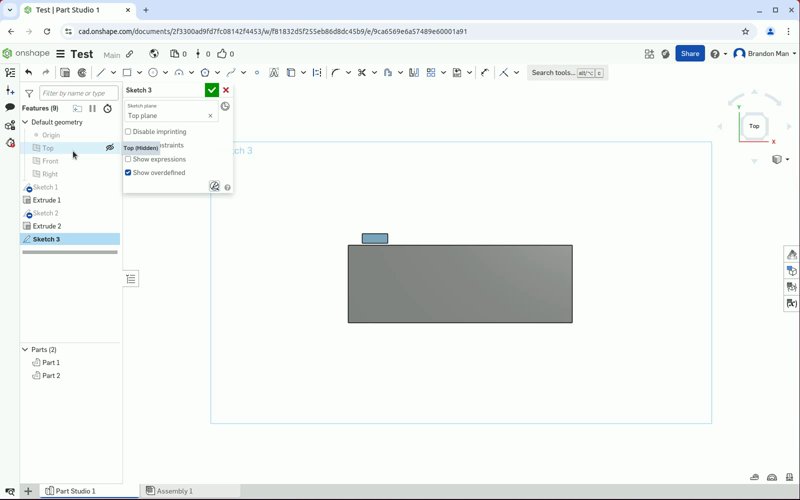
mouse_move(73, 352)
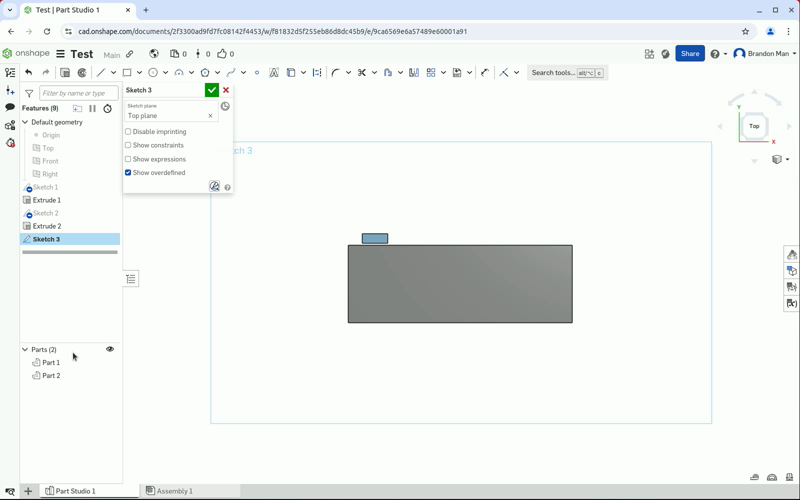
key(y)
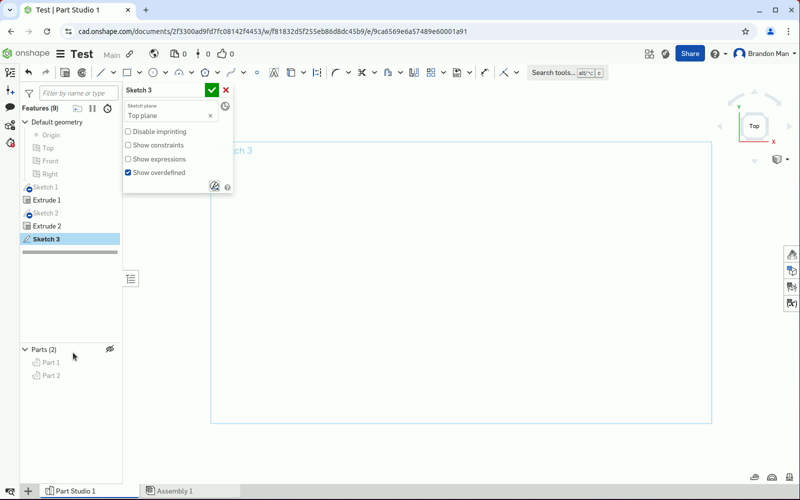
key(l)
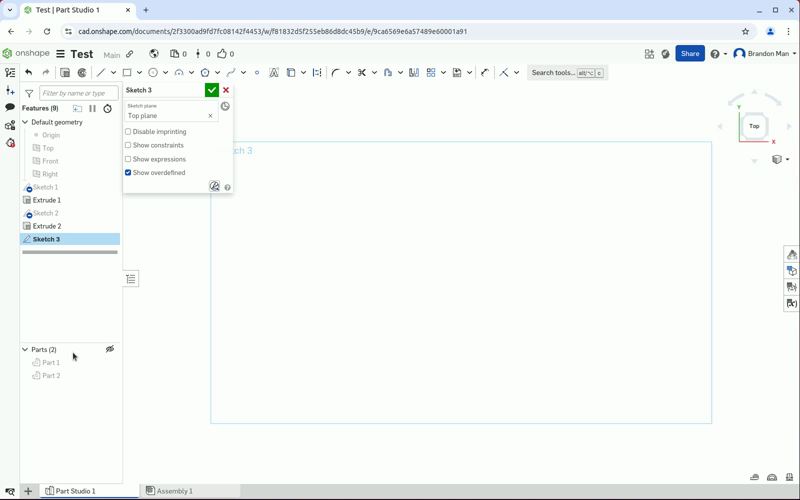
key_down(shift)
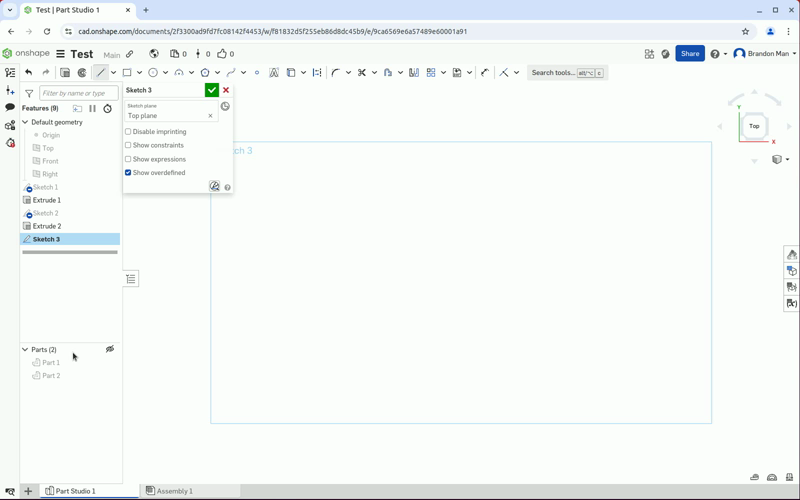
mouse_move(533, 243)
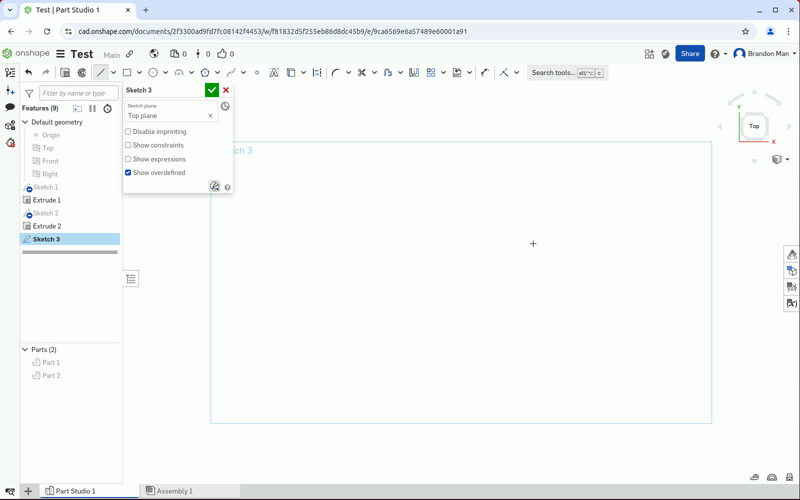
click(533, 243)
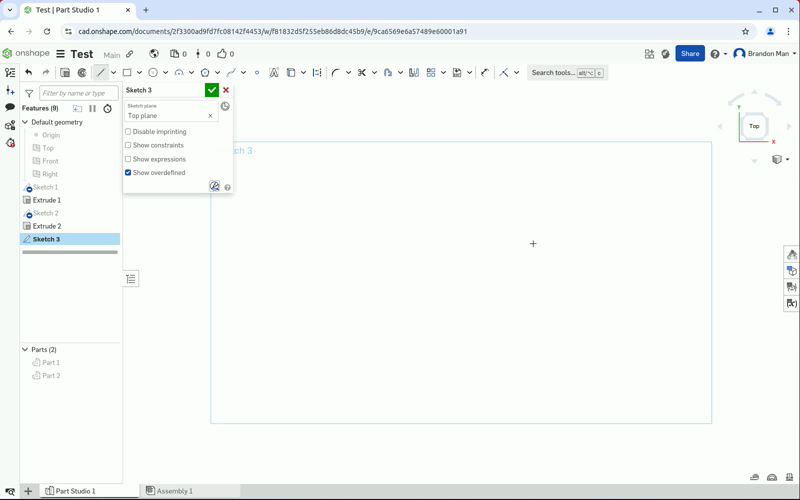
key_up(shift)
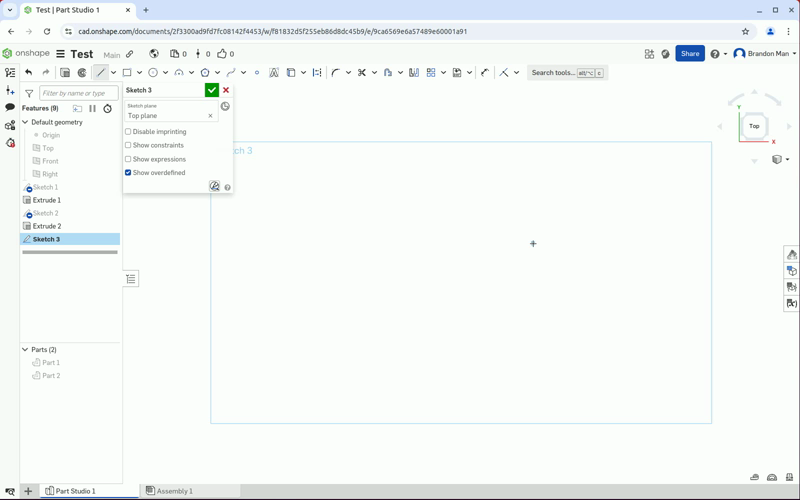
key_down(shift)
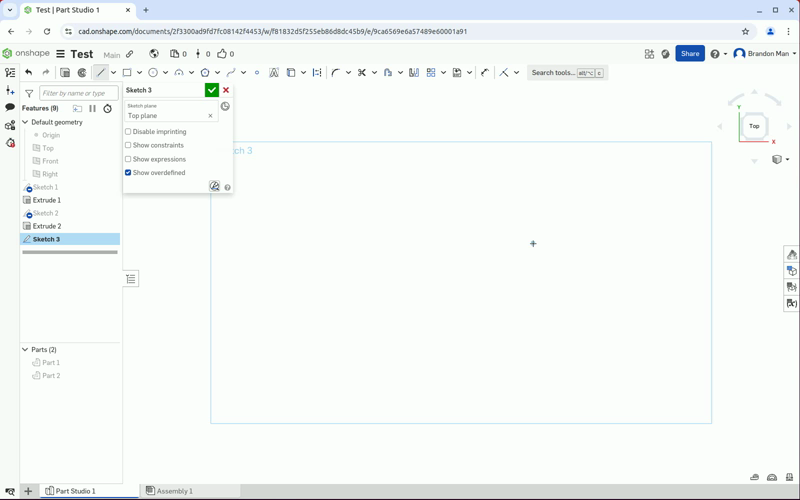
mouse_move(563, 243)
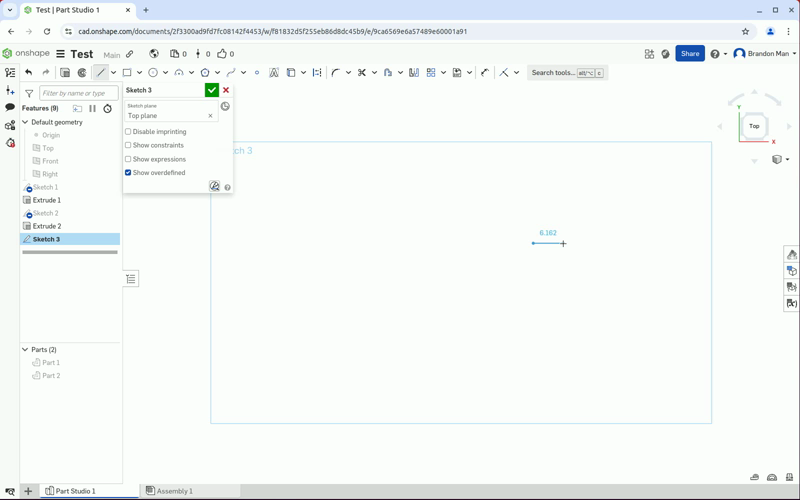
mouse_move(558, 243)
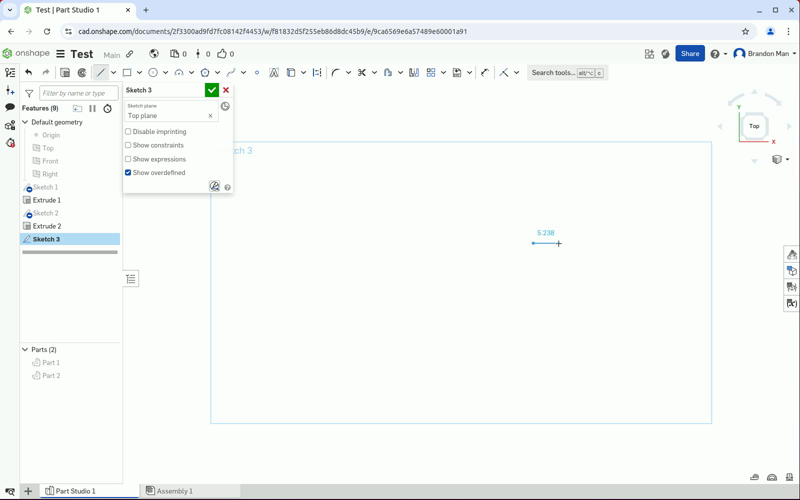
click(558, 243)
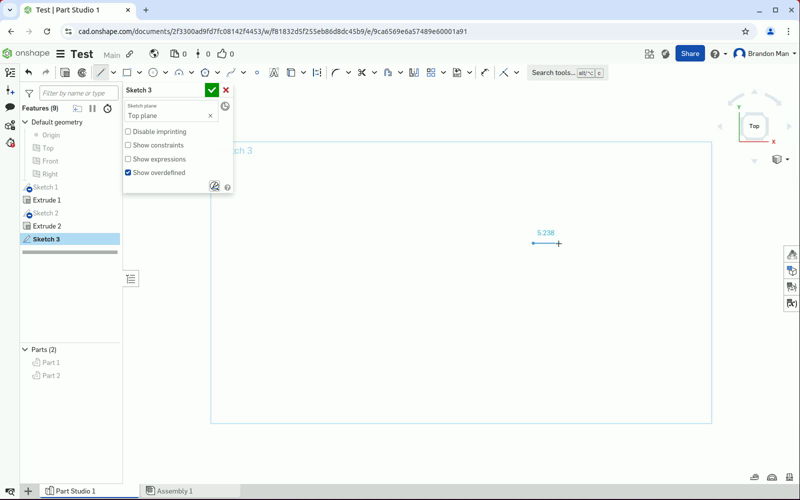
key_up(shift)
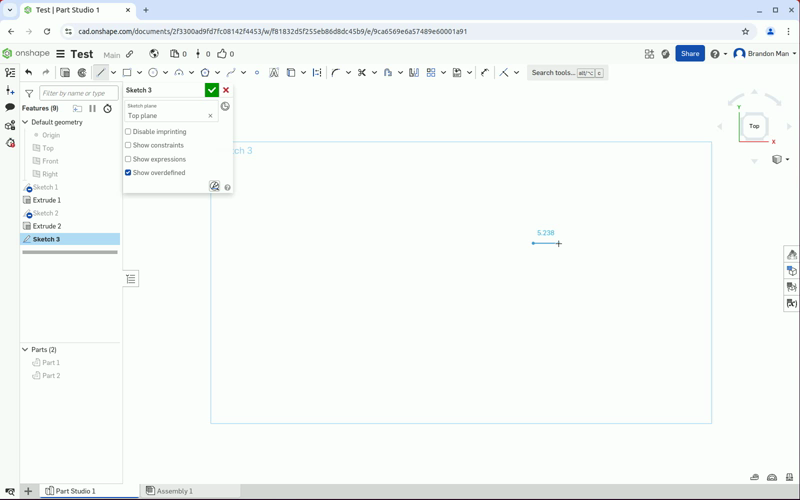
key_down(shift)
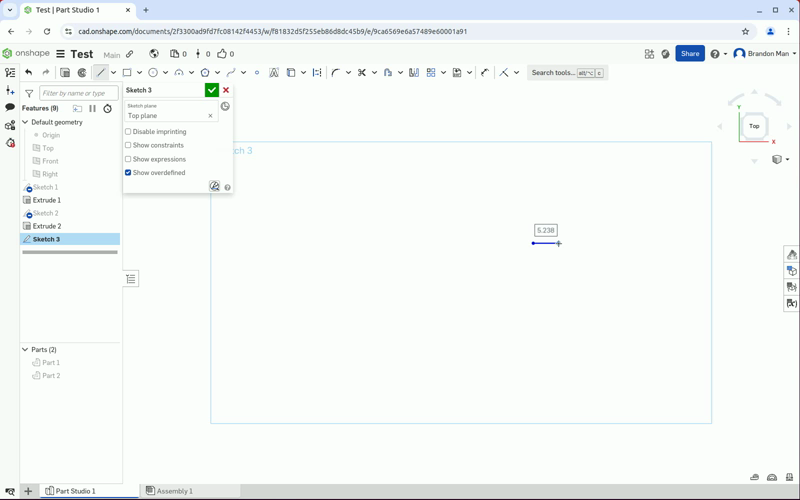
mouse_move(588, 243)
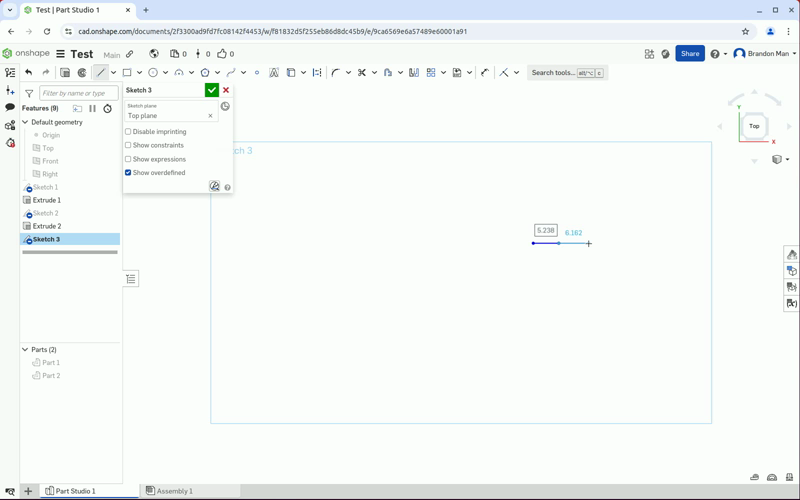
mouse_move(558, 233)
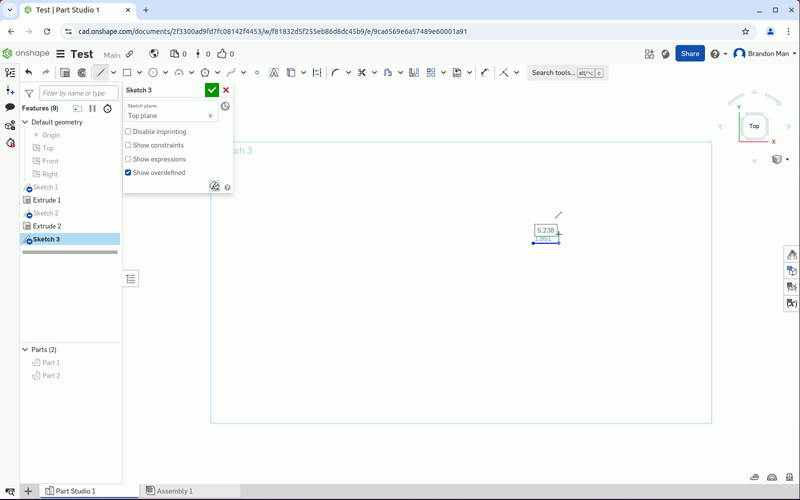
click(558, 233)
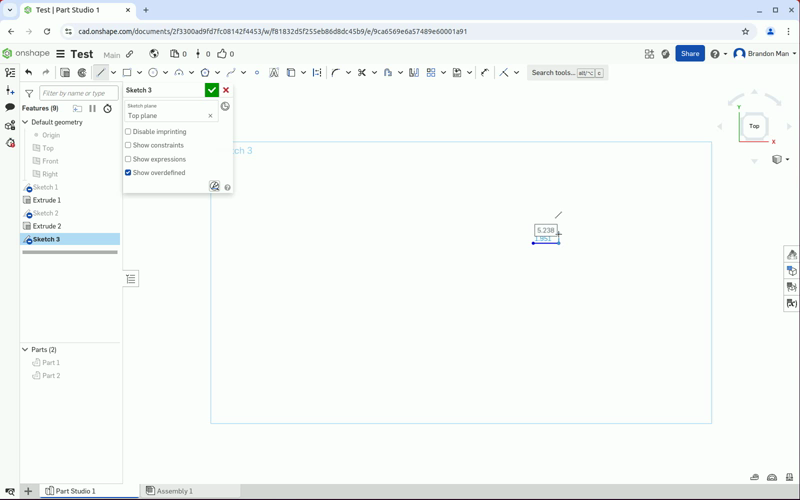
key_up(shift)
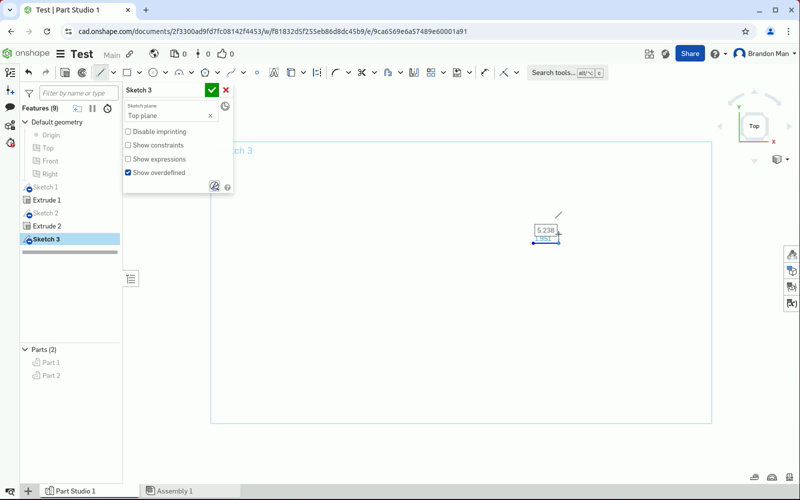
key_down(shift)
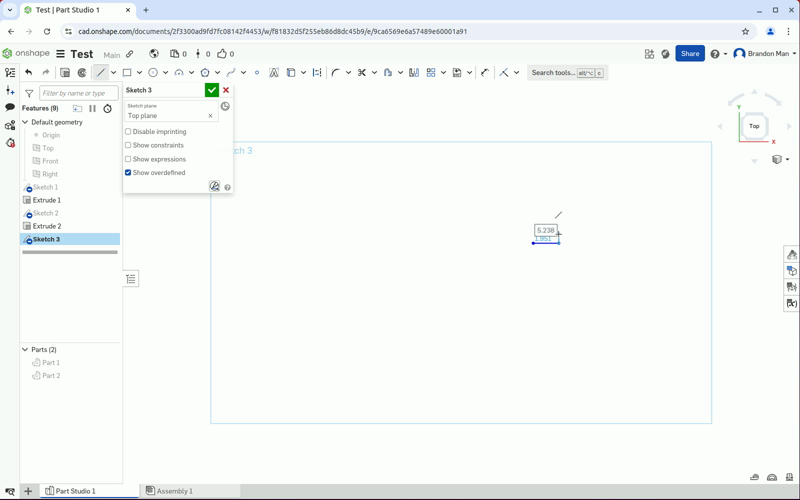
mouse_move(588, 233)
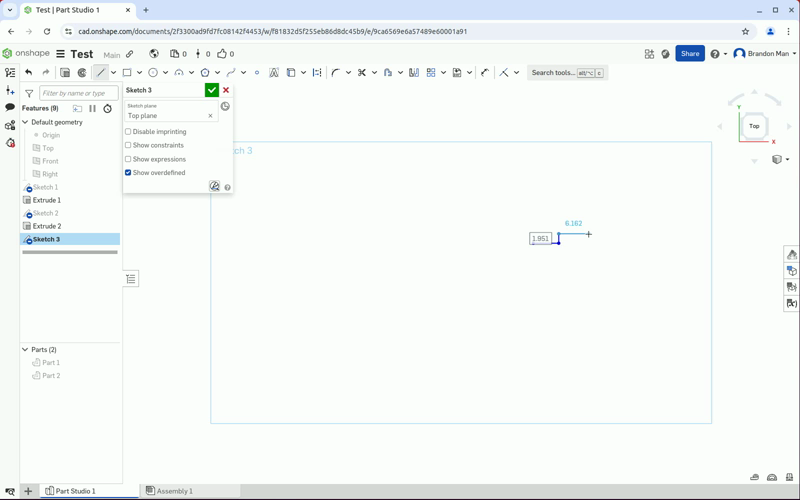
mouse_move(533, 233)
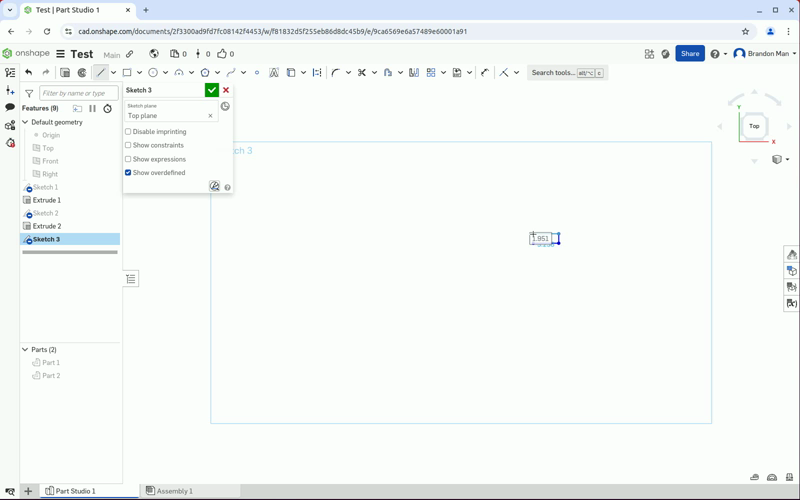
click(533, 233)
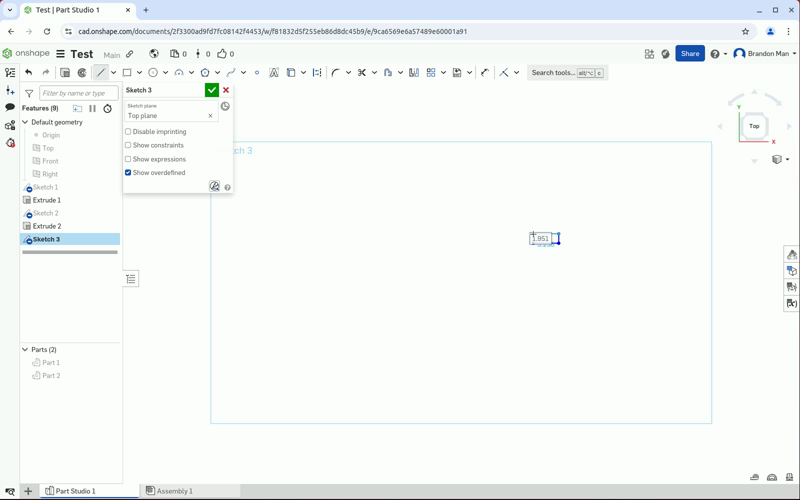
key_up(shift)
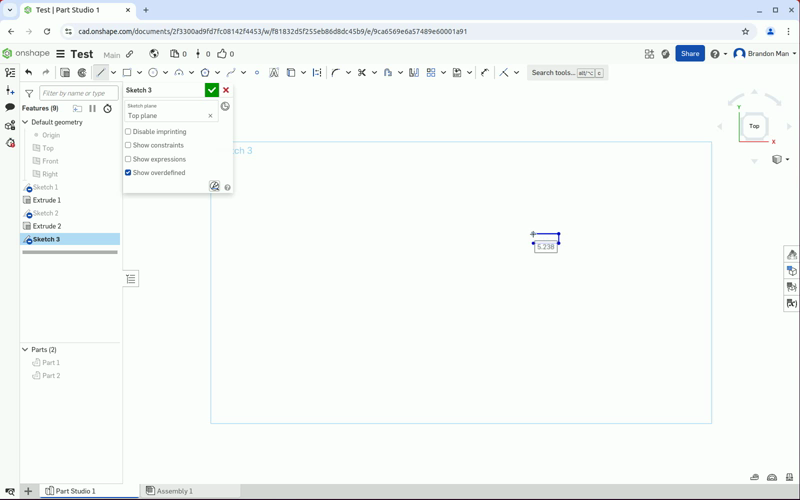
mouse_move(563, 233)
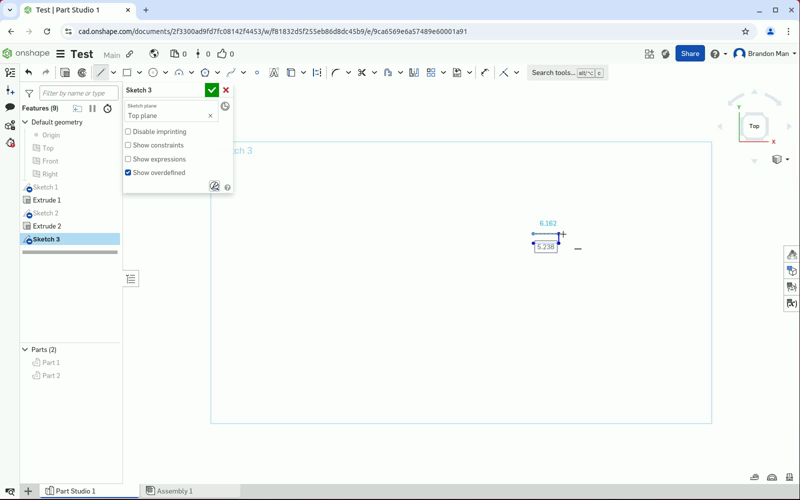
key_down(shift)
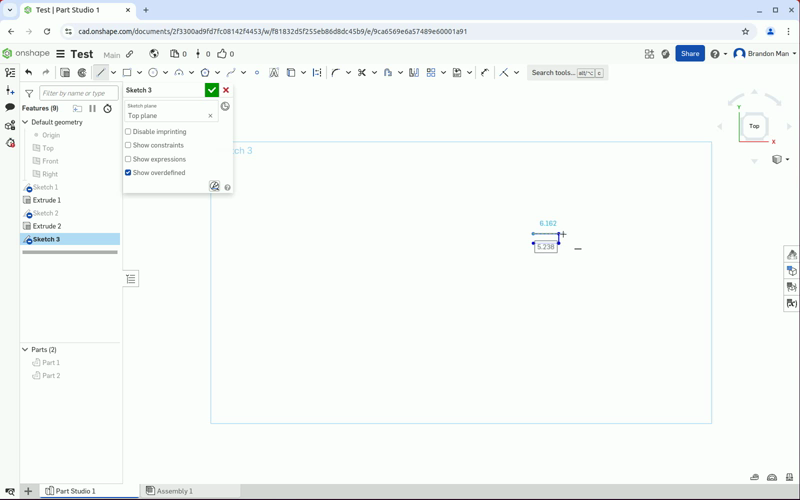
mouse_move(533, 243)
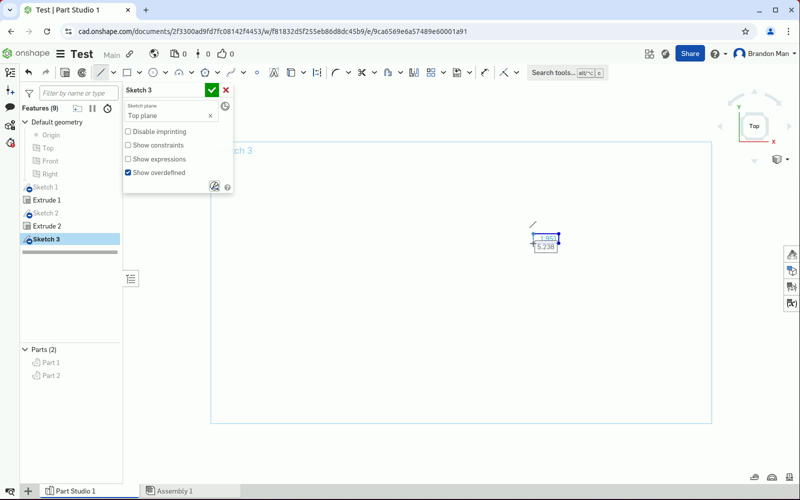
key_up(shift)
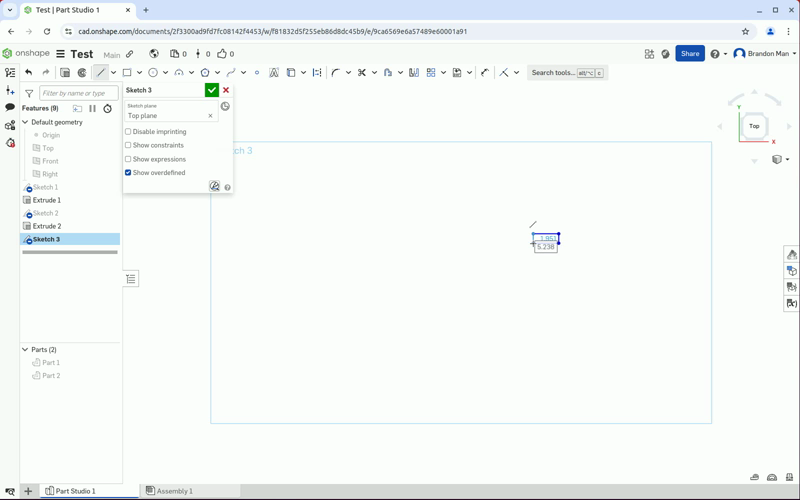
click(533, 243)
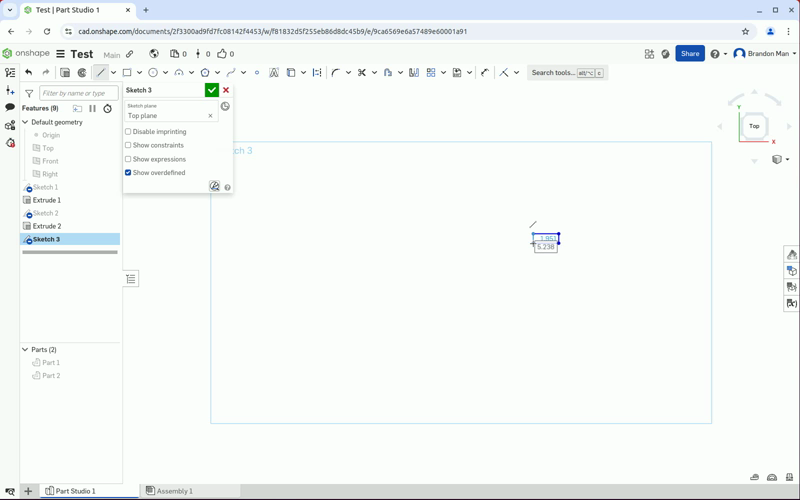
key(esc)
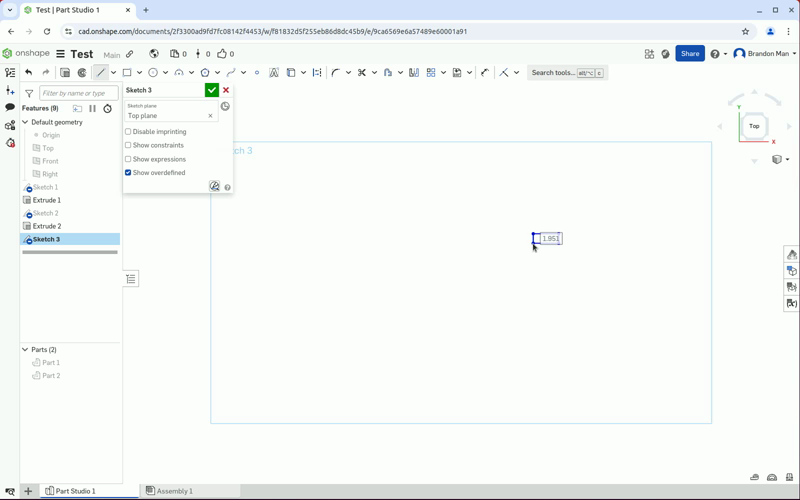
mouse_move(552, 242)
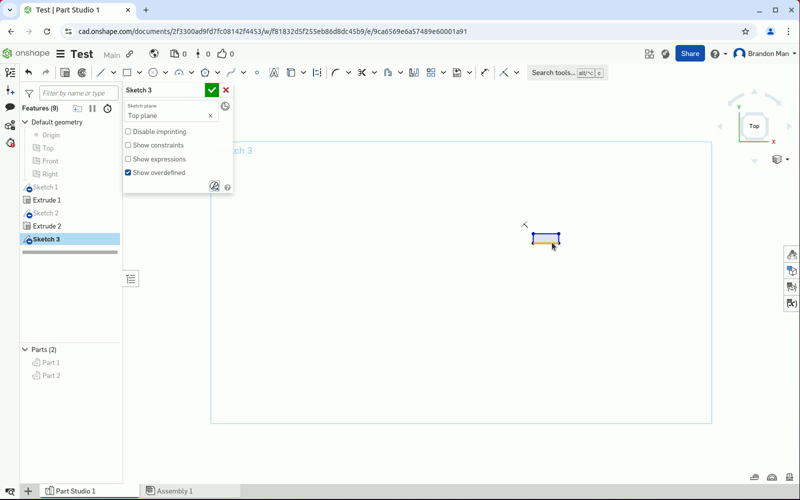
scroll(6)
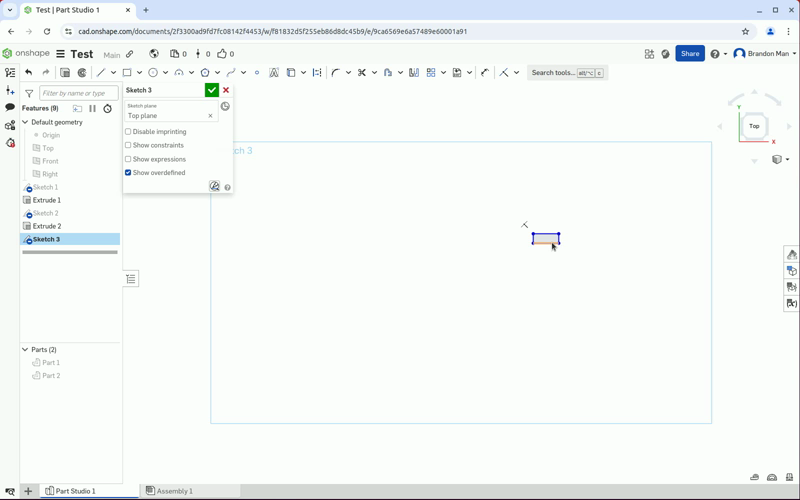
scroll(6)
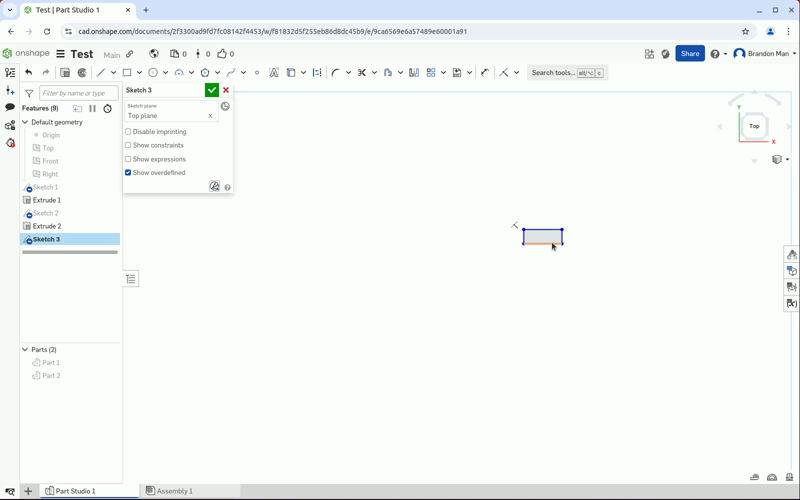
scroll(6)
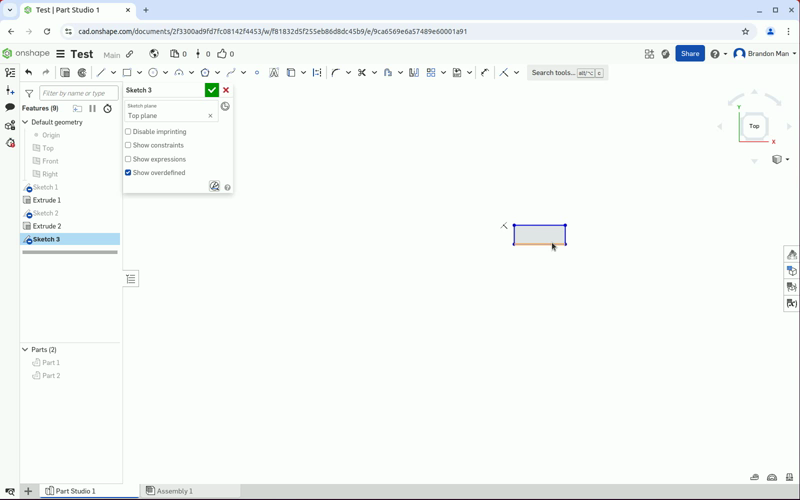
scroll(6)
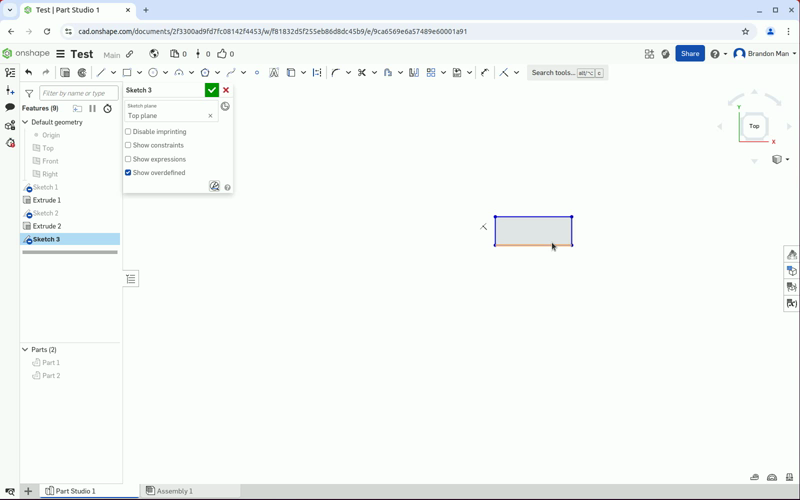
scroll(6)
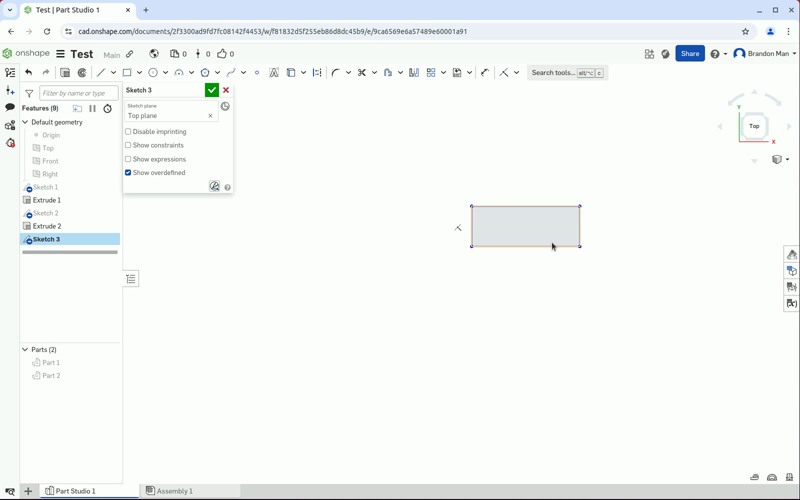
scroll(6)
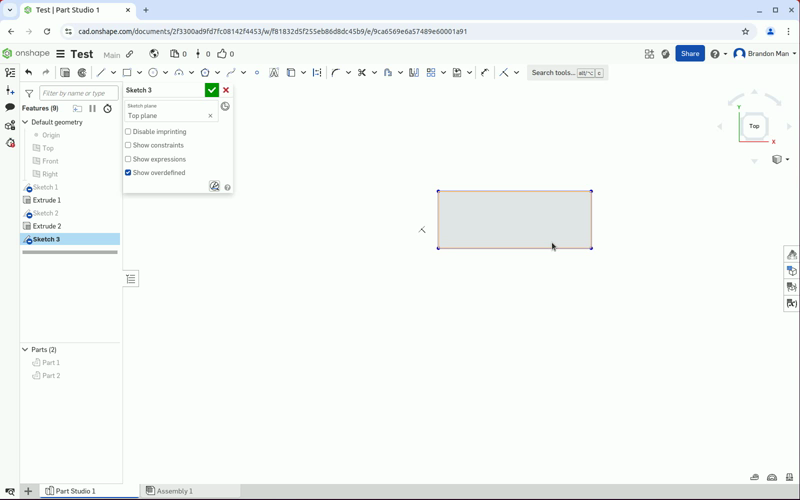
scroll(6)
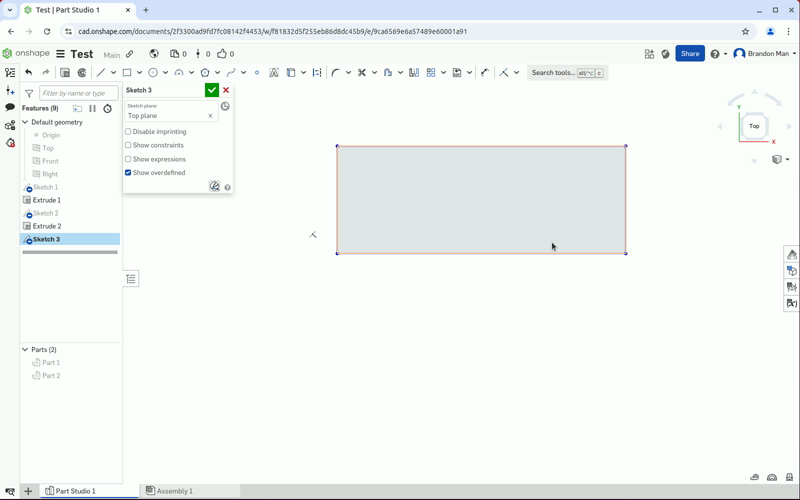
click(552, 242)
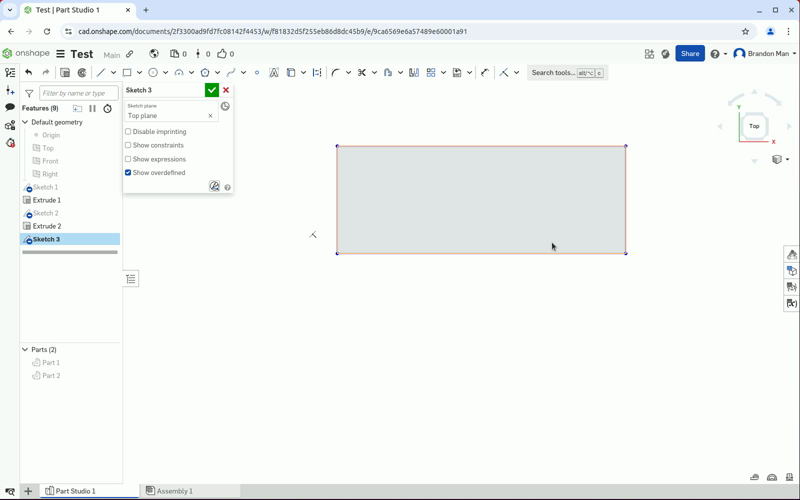
scroll(-6)
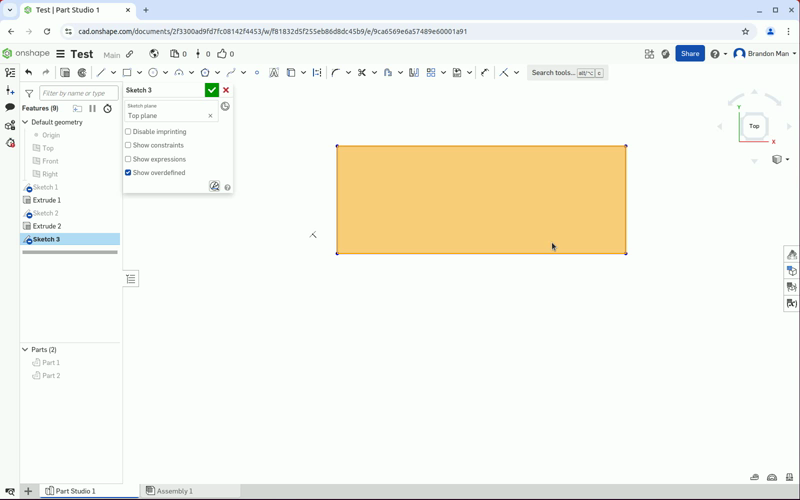
scroll(-6)
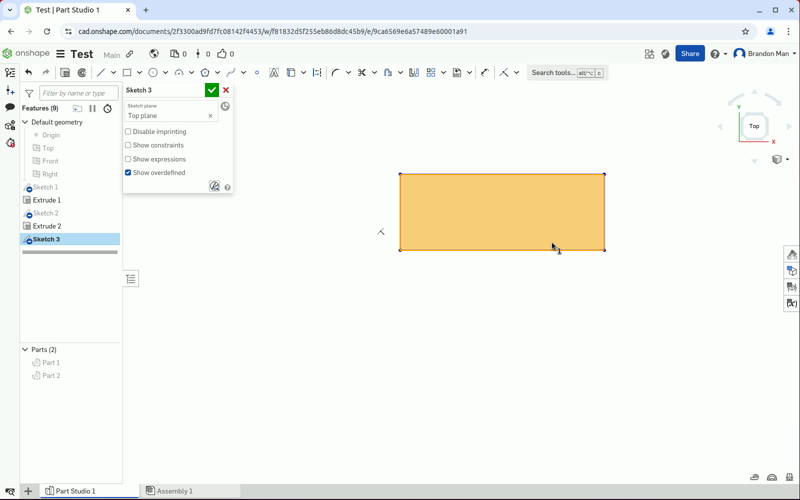
scroll(-6)
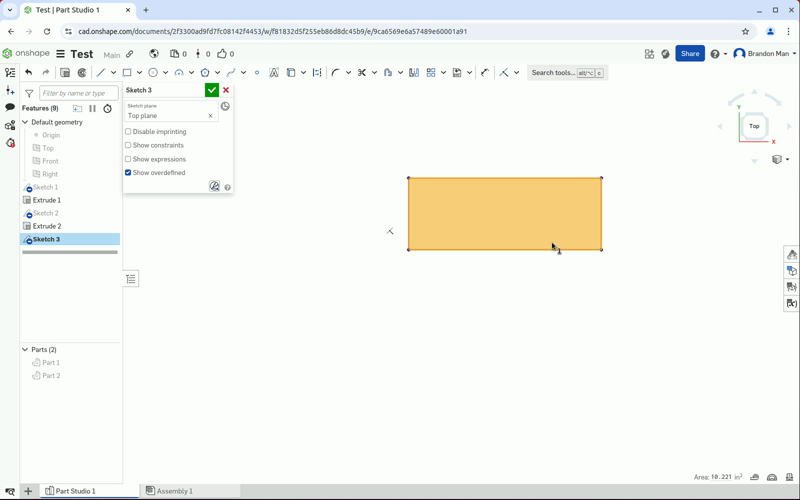
scroll(-6)
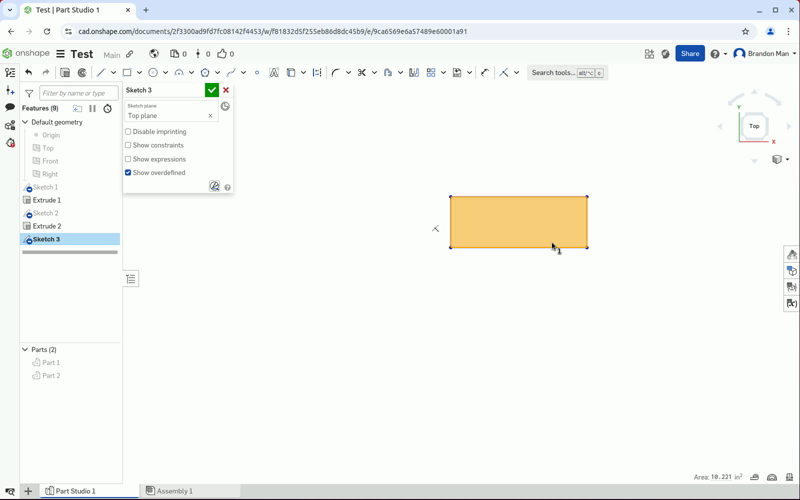
scroll(-6)
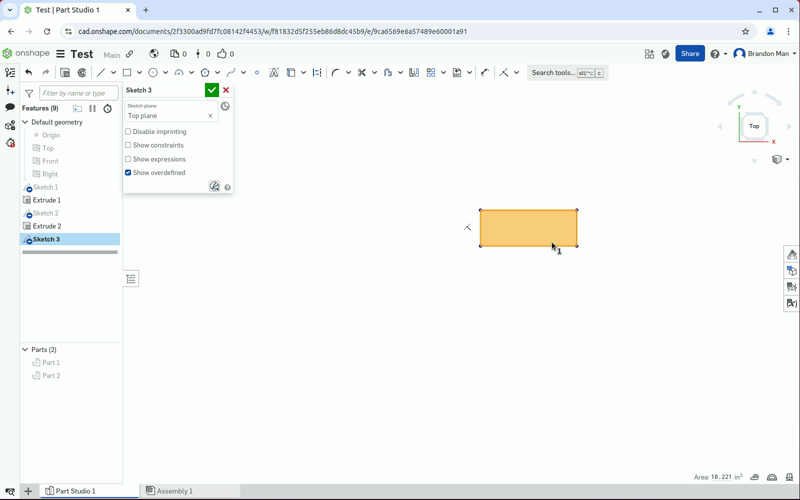
scroll(-6)
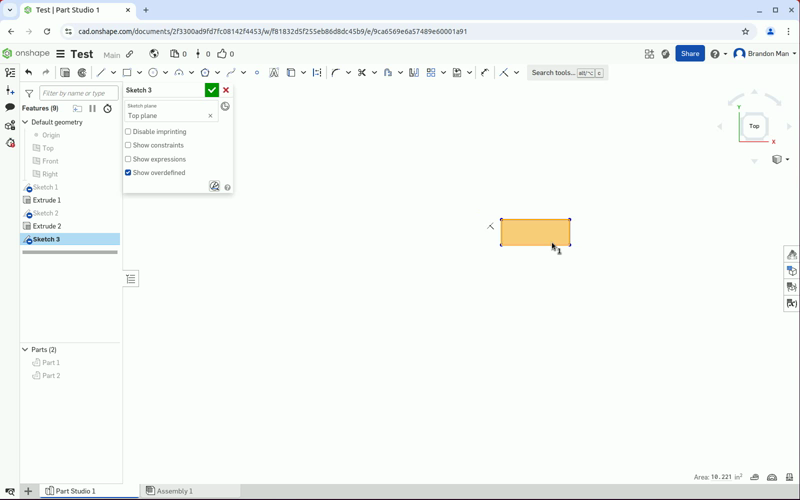
scroll(-6)
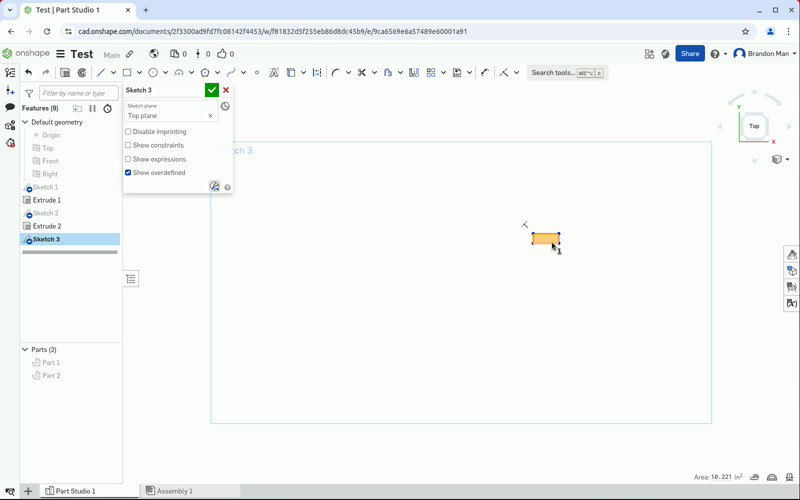
mouse_move(73, 352)
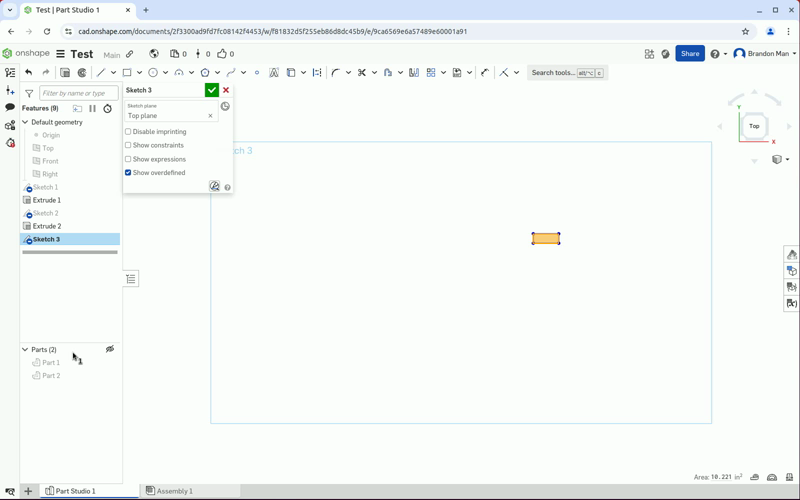
key(shift+y)
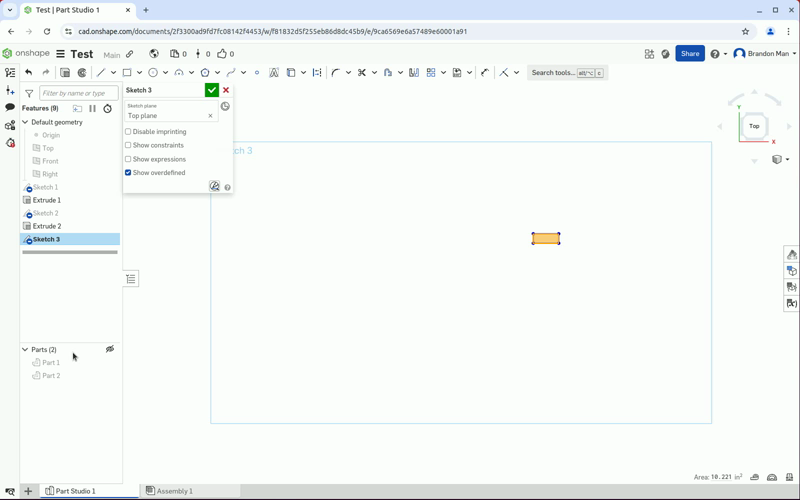
key(shift+e)
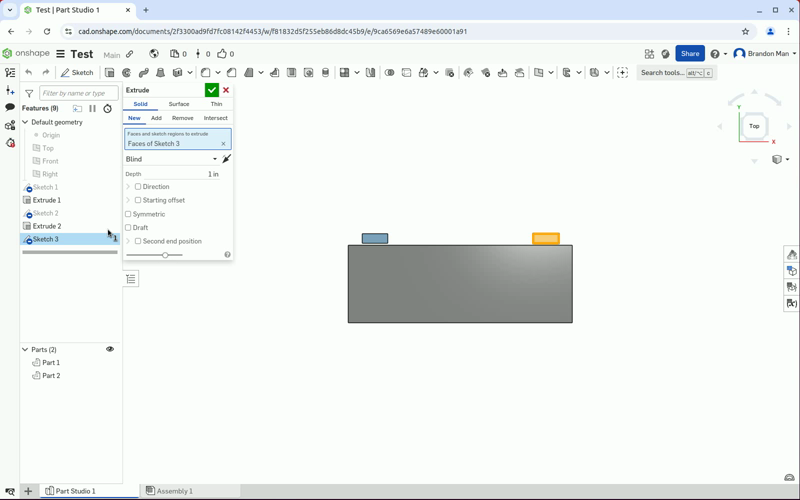
mouse_move(143, 106)
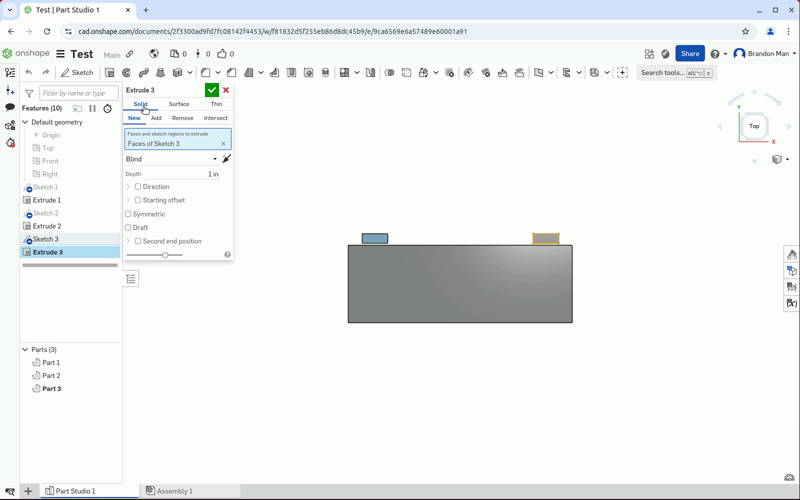
click(143, 106)
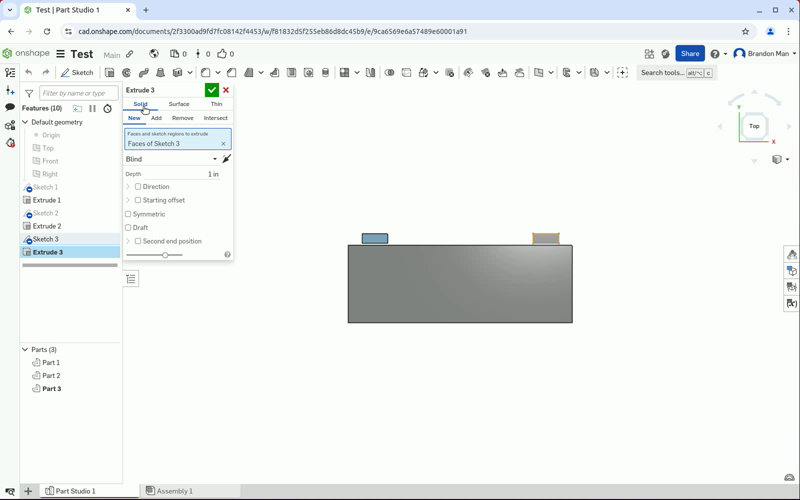
mouse_move(137, 120)
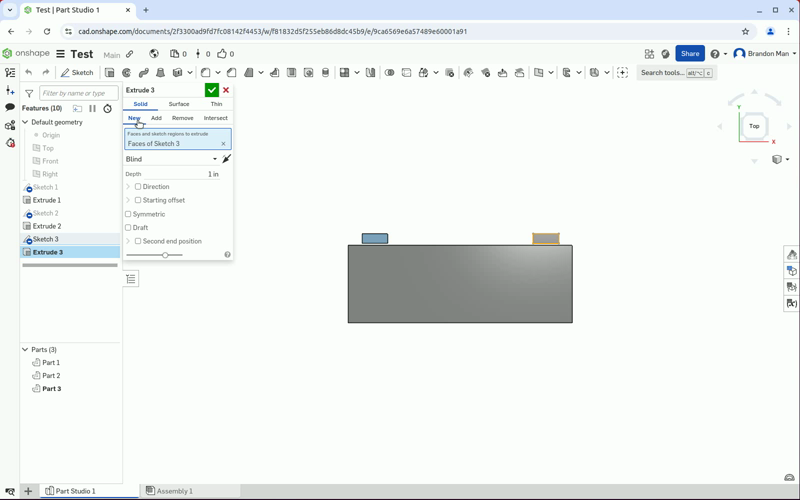
click(137, 120)
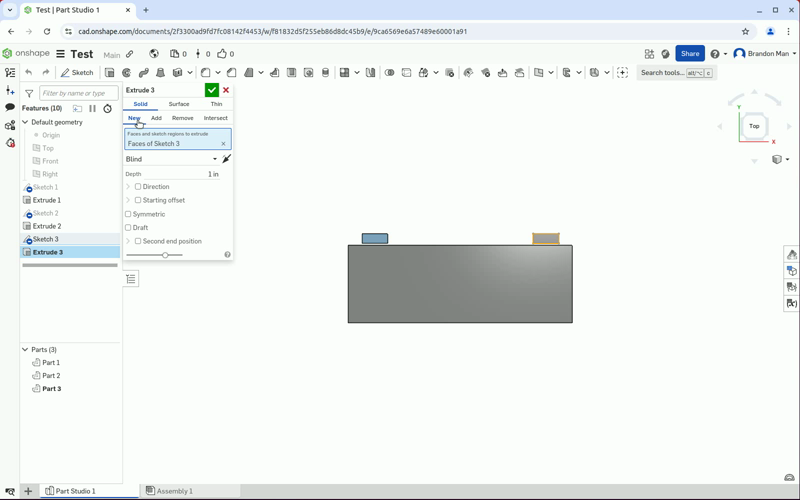
key(tab, 4)
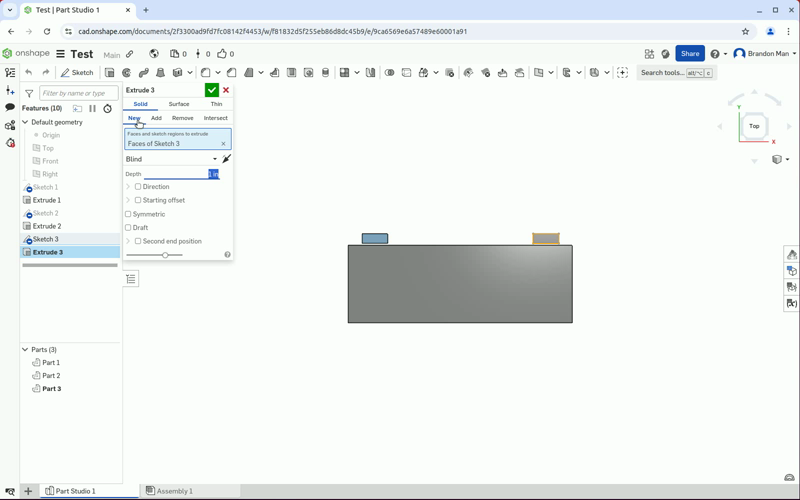
text(1.926)
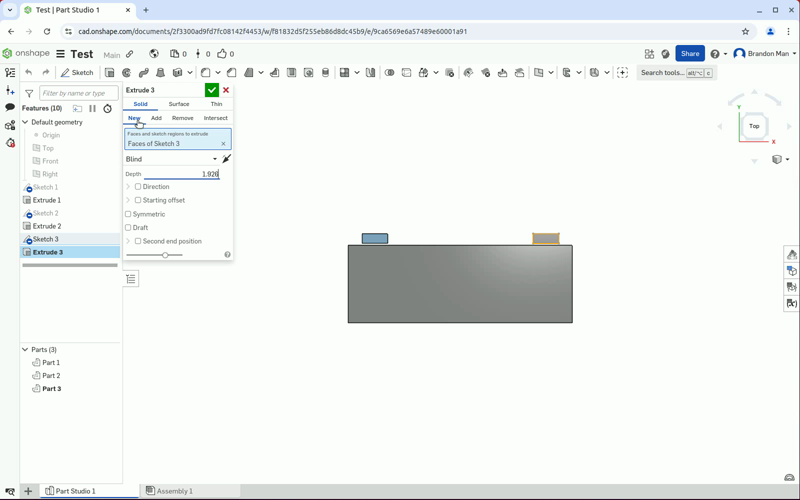
key(enter)
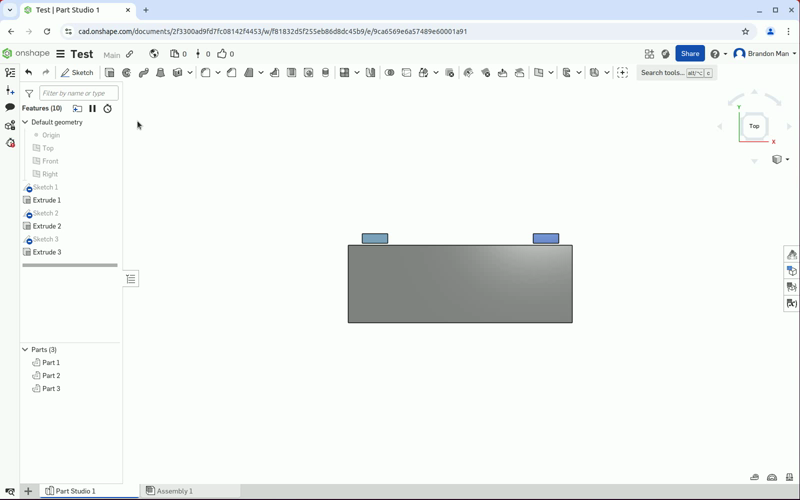
key(shift+h)
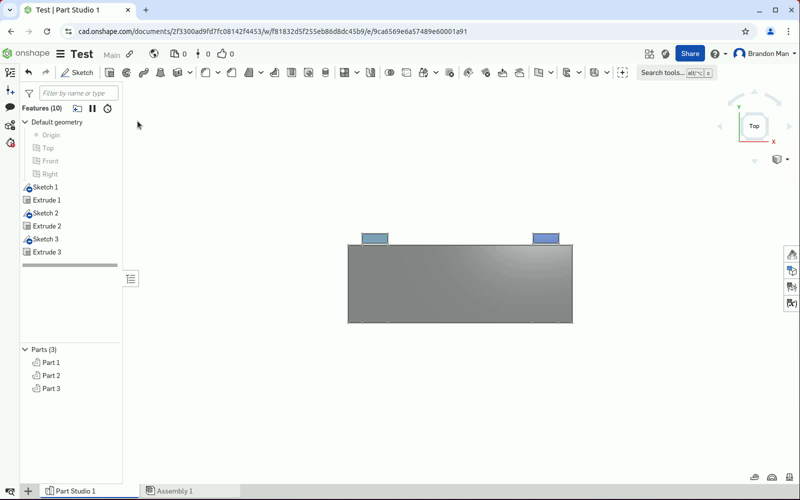
key(shift+h)
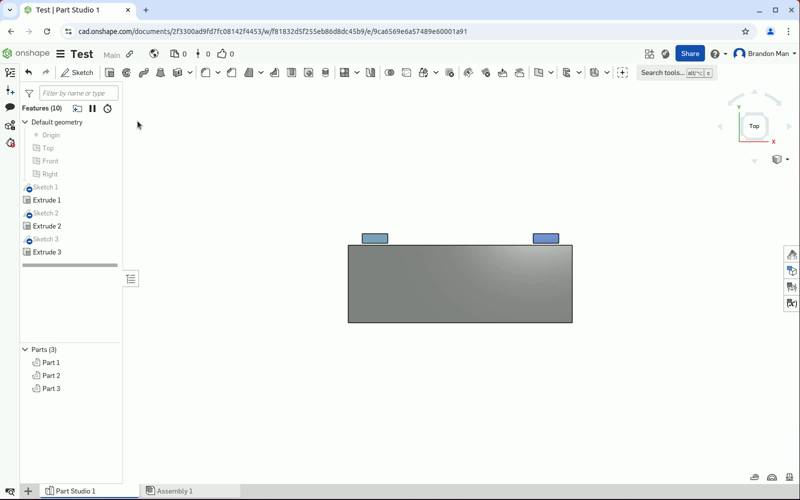
mouse_move(73, 189)
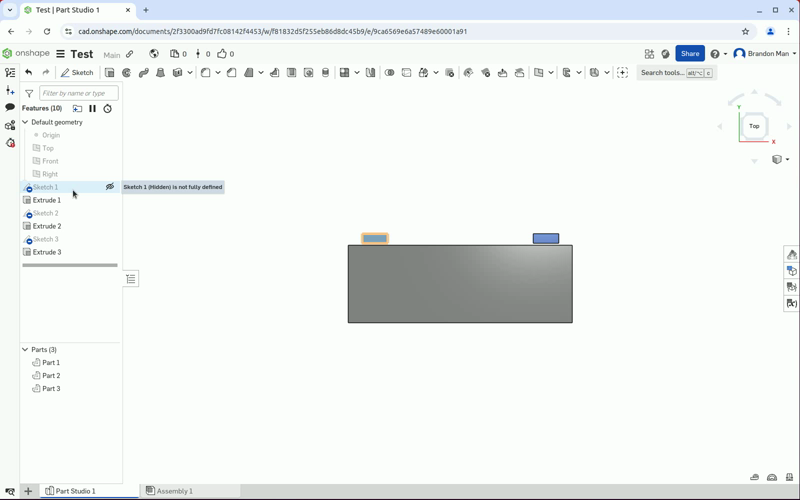
click(73, 189)
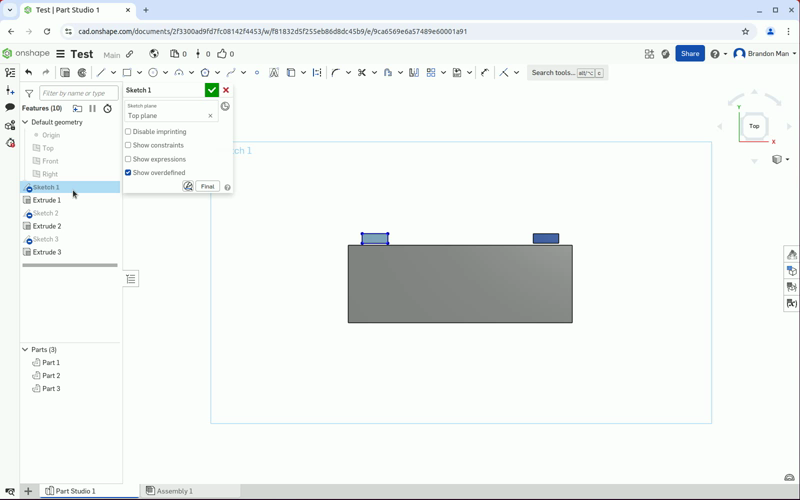
mouse_move(229, 92)
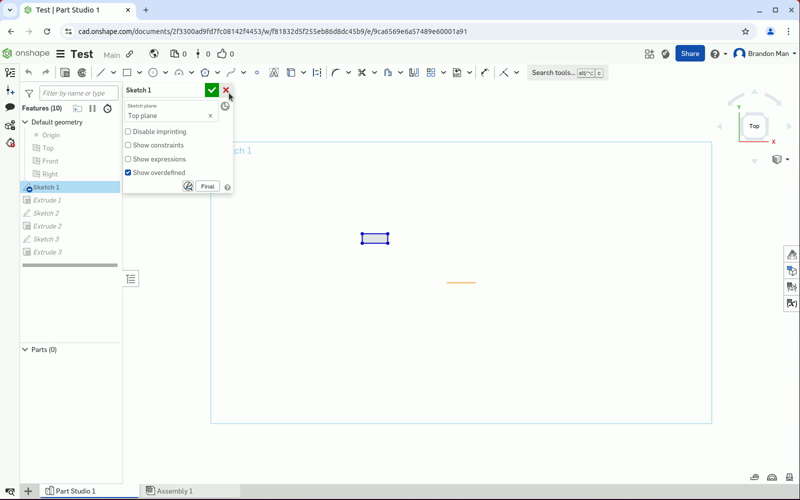
click(229, 92)
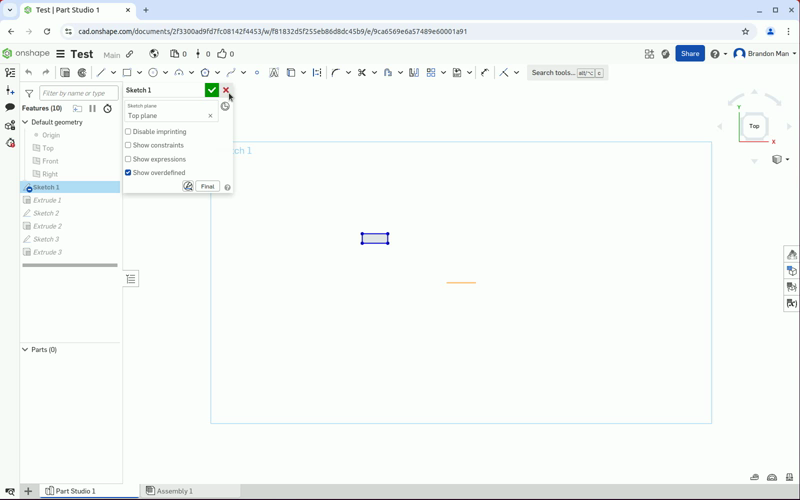
key(shift+s)
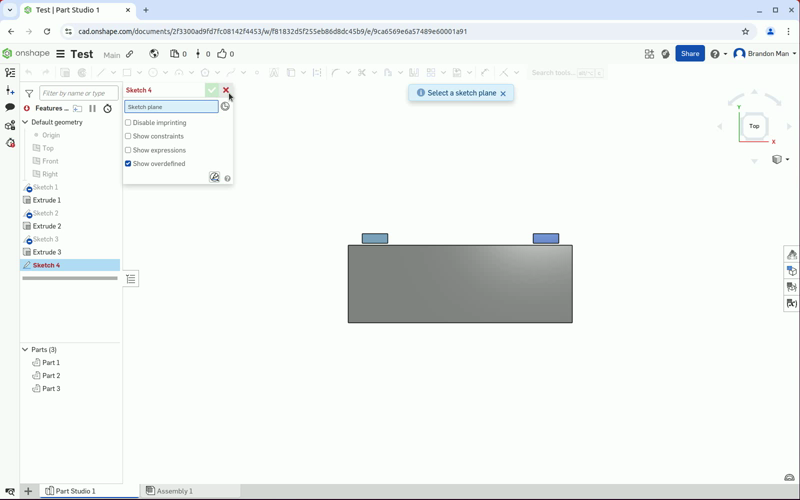
mouse_move(73, 150)
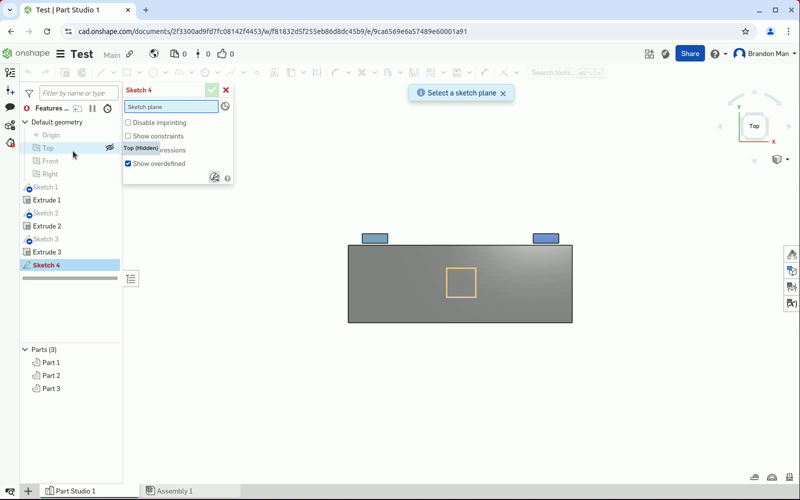
click(73, 150)
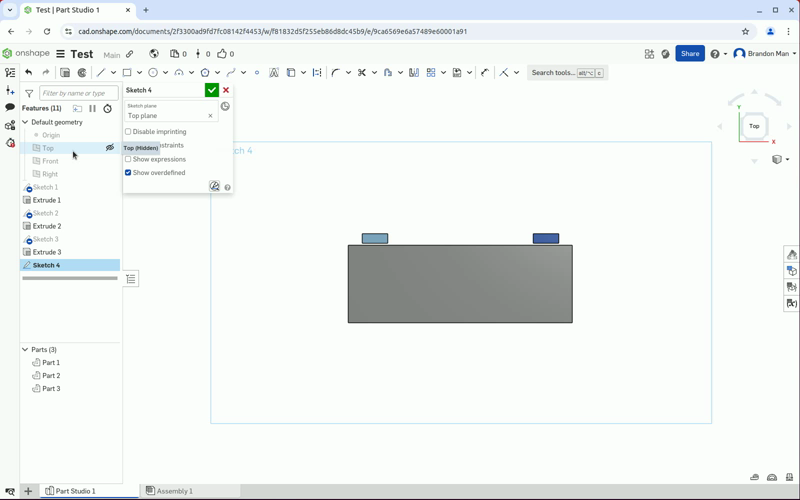
mouse_move(73, 352)
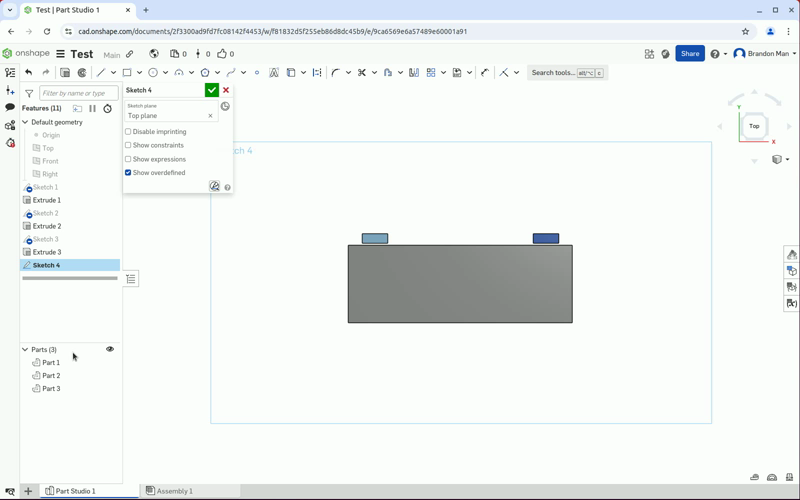
key(y)
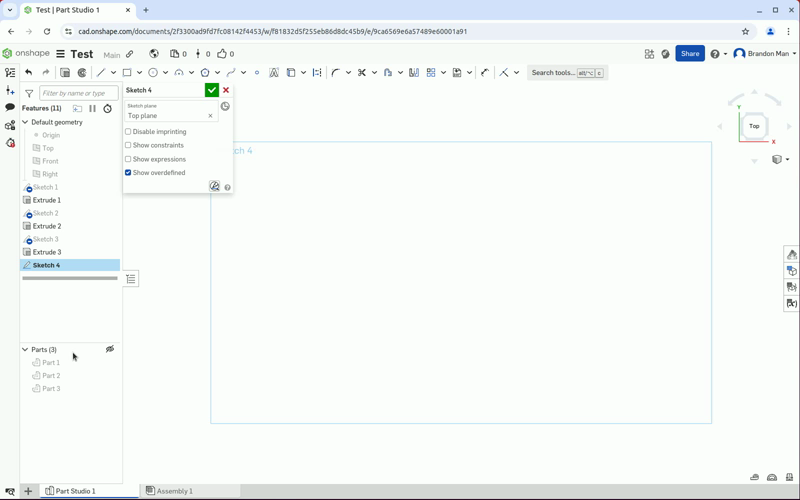
key(l)
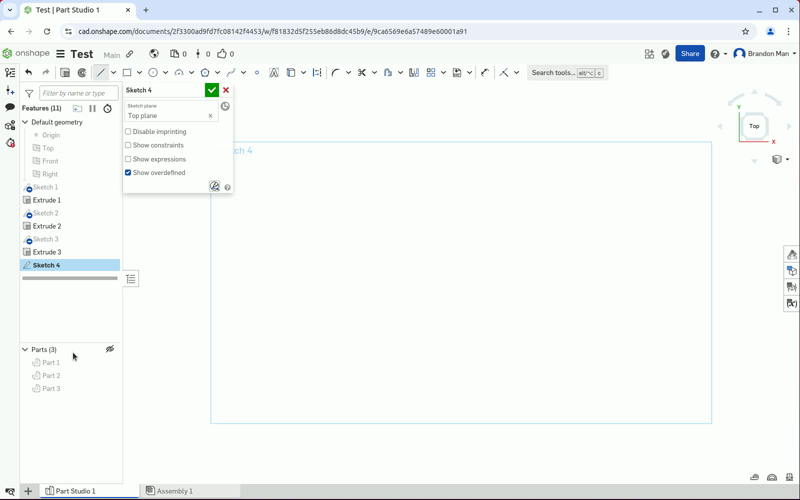
key_down(shift)
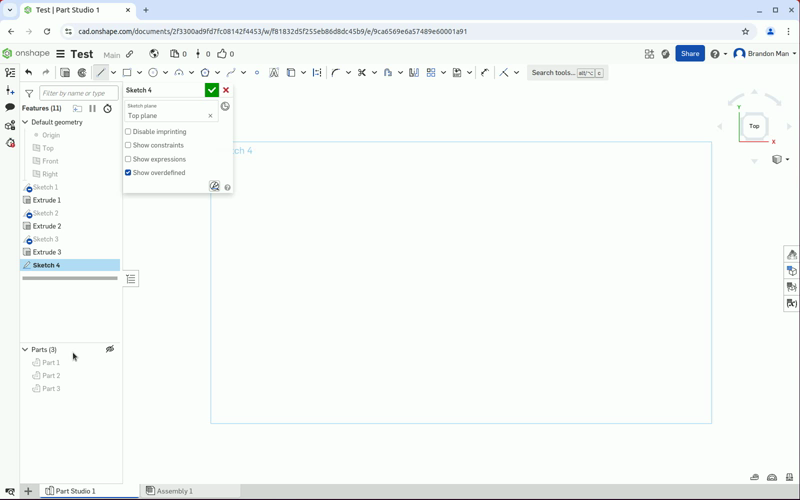
mouse_move(362, 332)
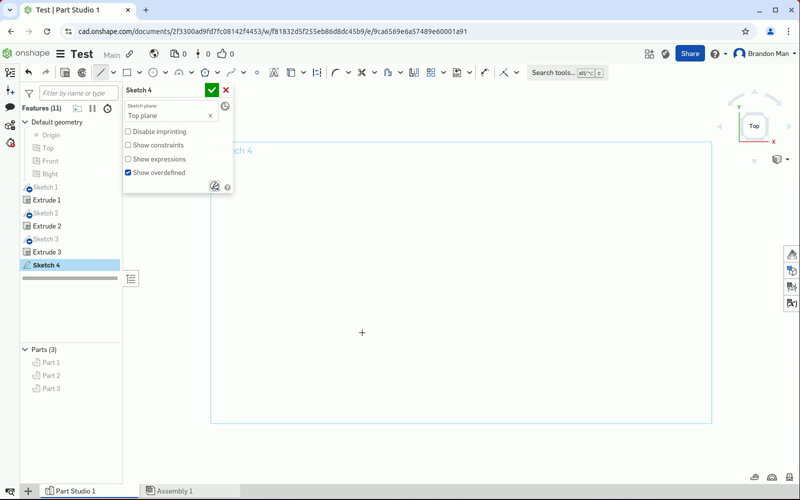
click(362, 332)
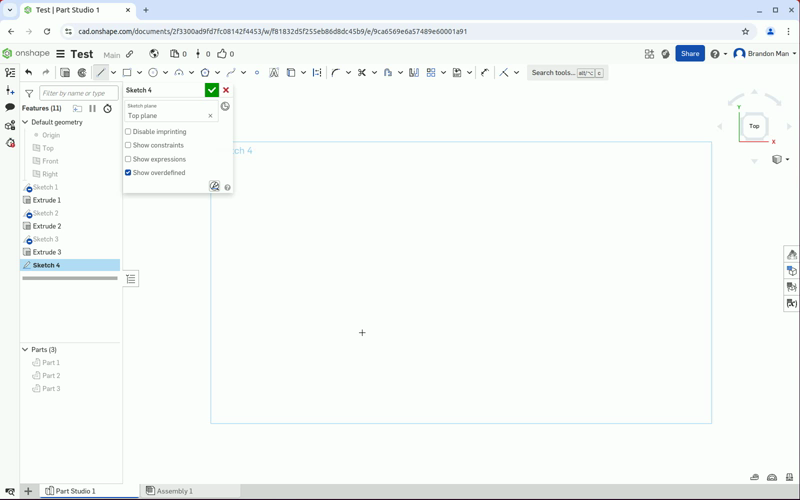
key_up(shift)
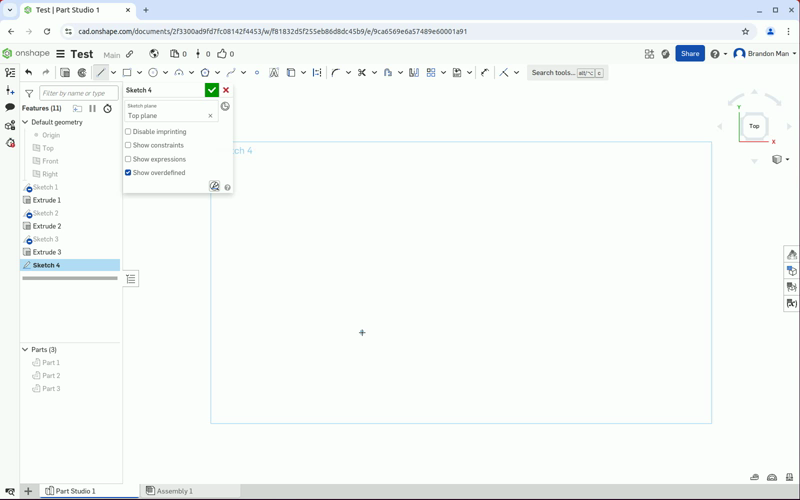
key_down(shift)
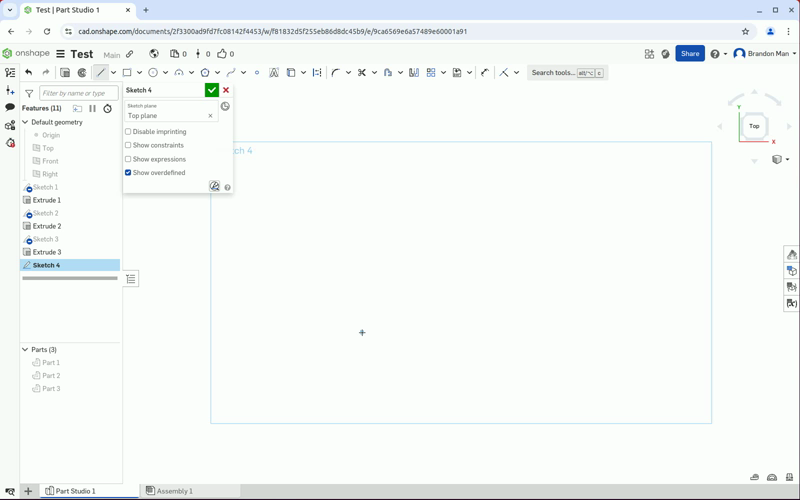
mouse_move(392, 332)
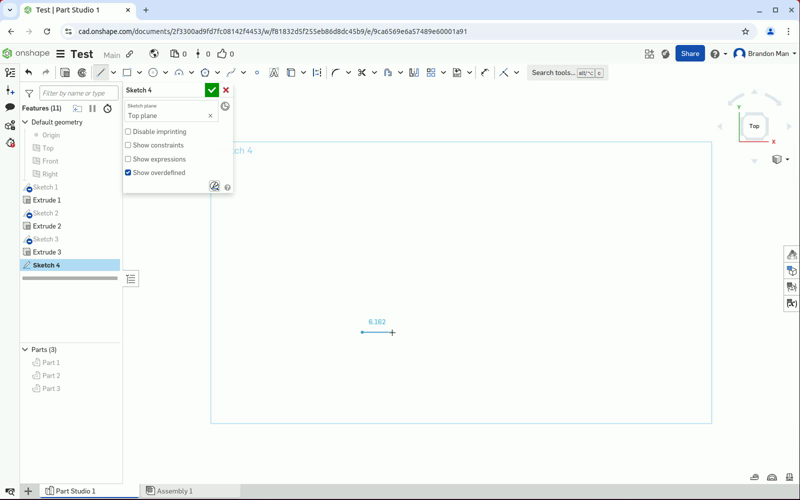
mouse_move(387, 332)
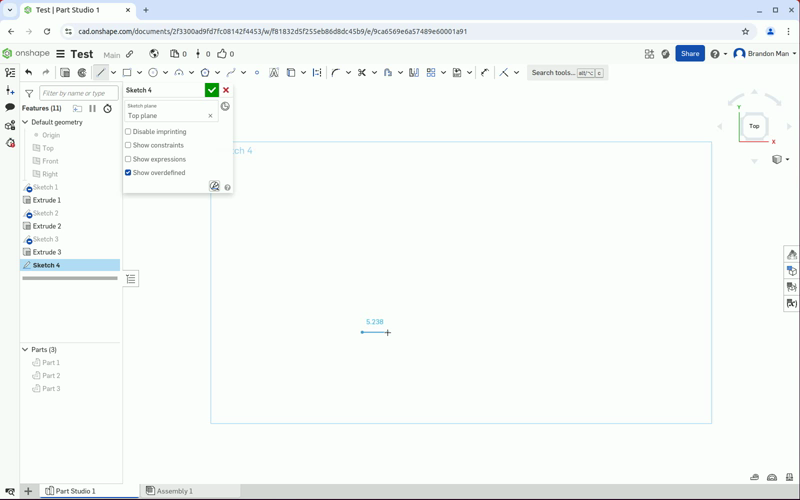
click(387, 332)
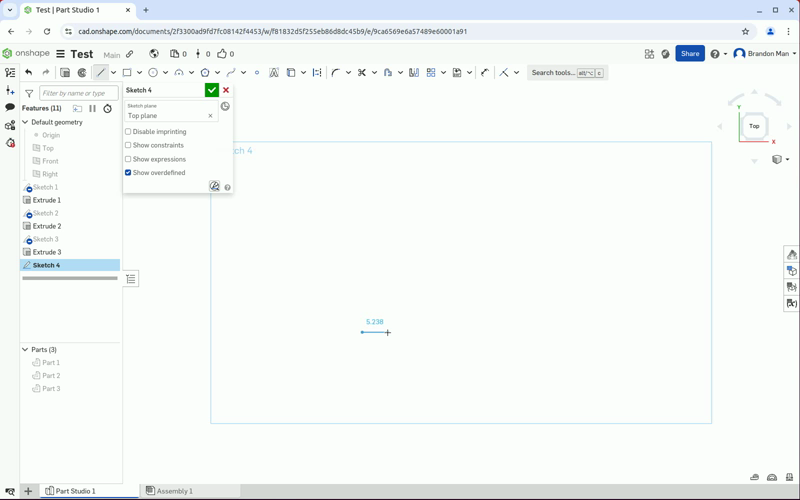
key_up(shift)
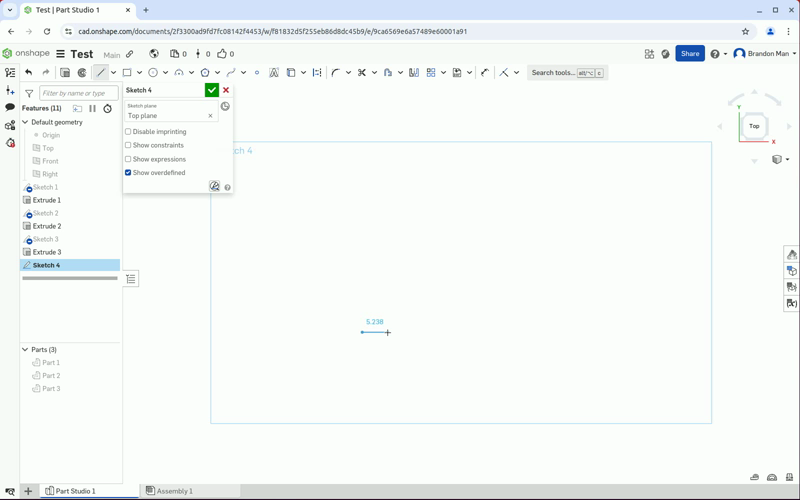
key_down(shift)
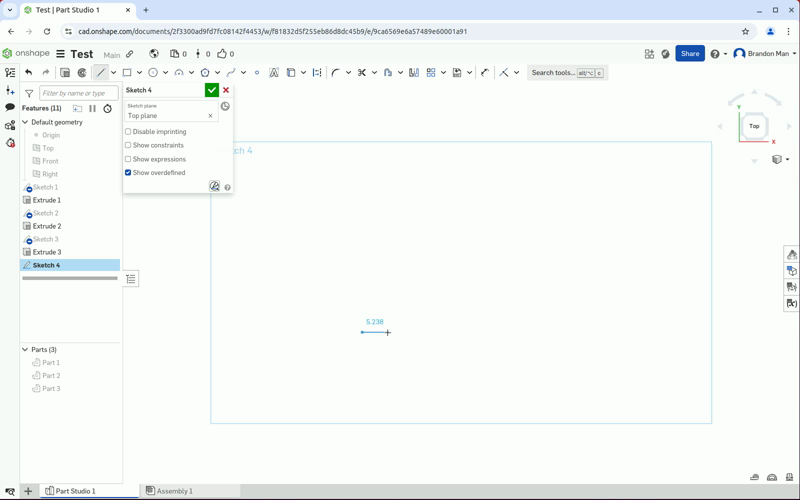
mouse_move(417, 332)
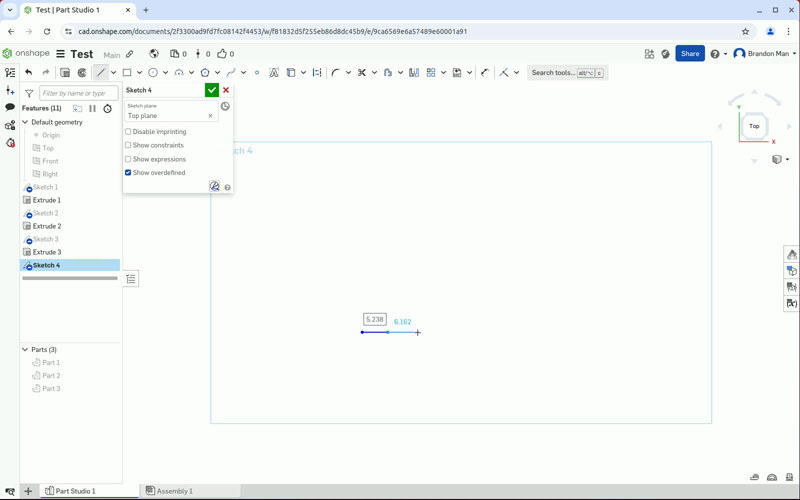
mouse_move(387, 322)
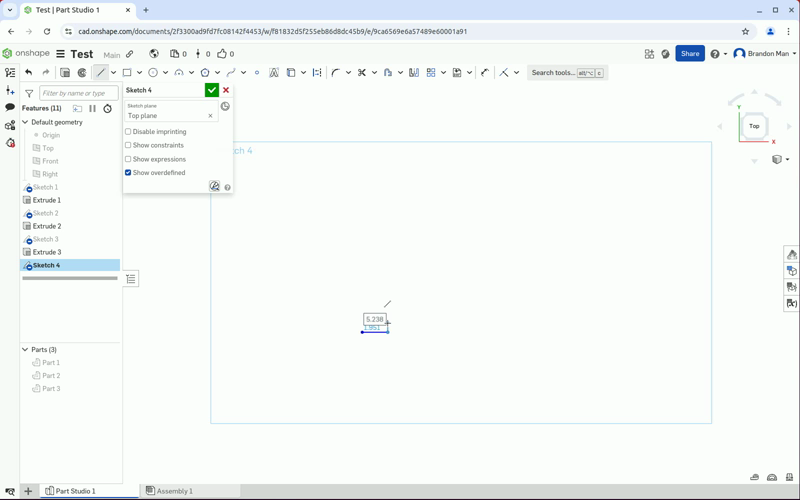
click(387, 322)
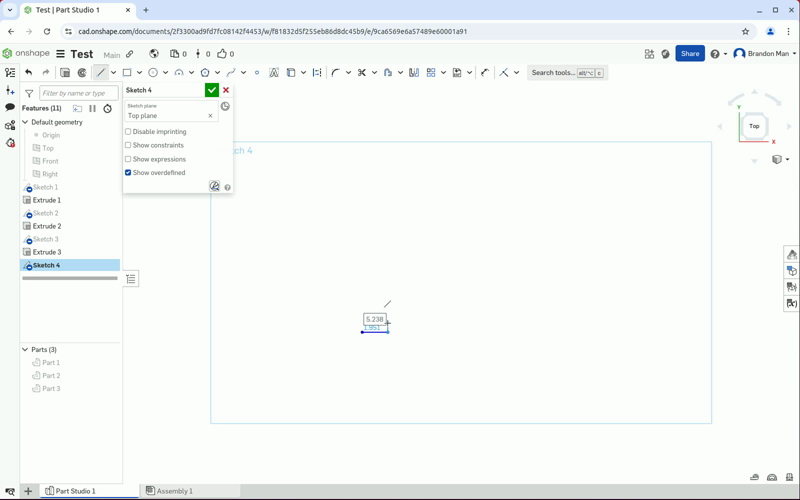
key_up(shift)
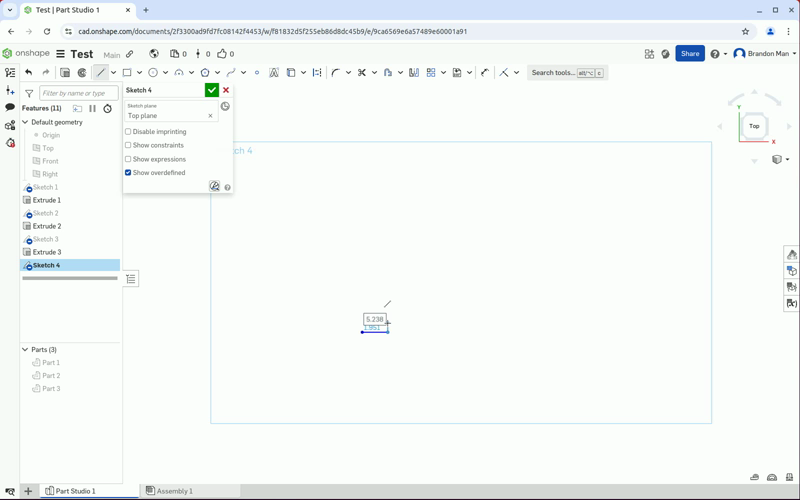
key_down(shift)
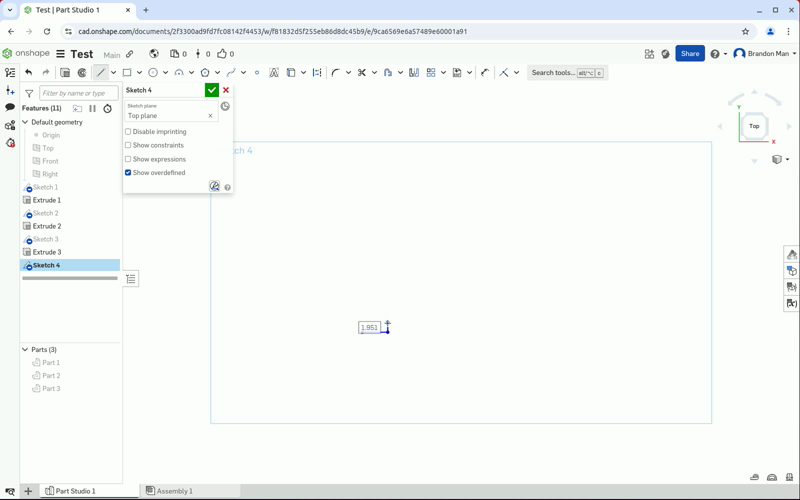
mouse_move(417, 322)
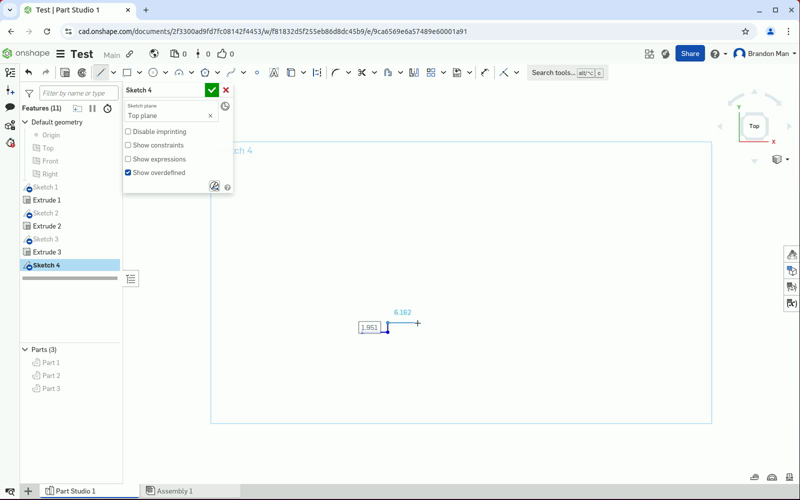
mouse_move(362, 322)
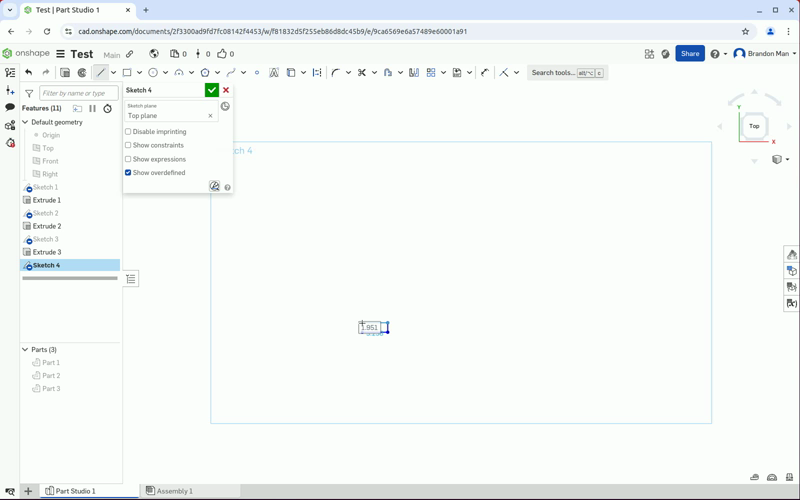
click(362, 322)
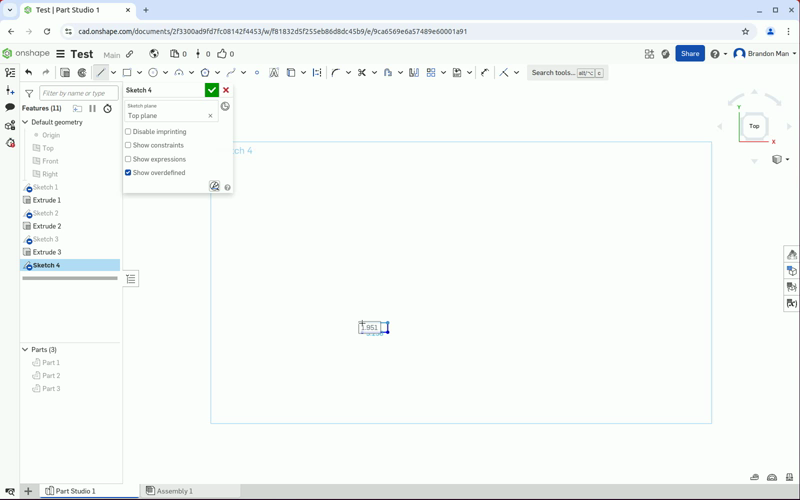
key_up(shift)
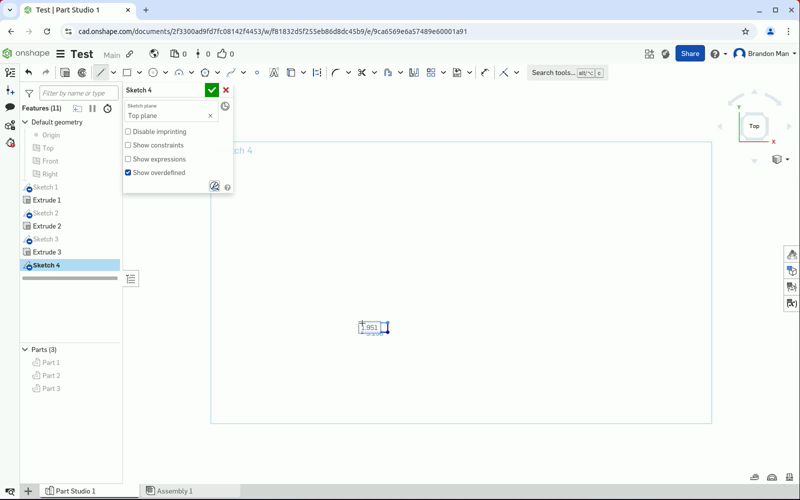
mouse_move(392, 322)
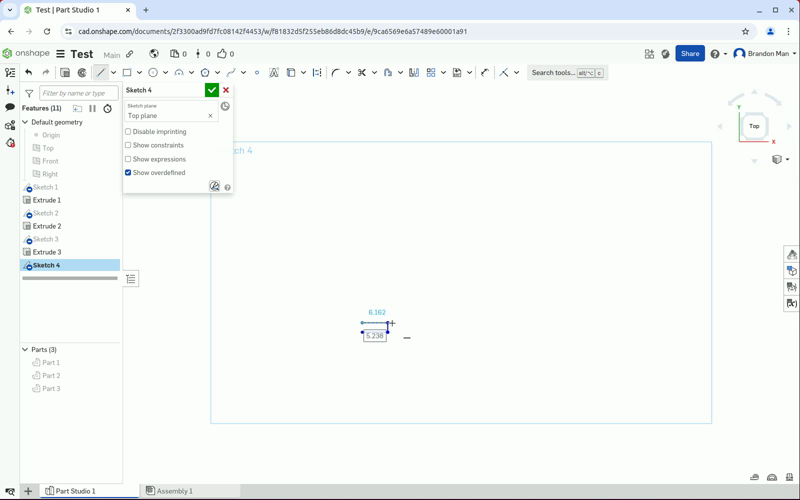
key_down(shift)
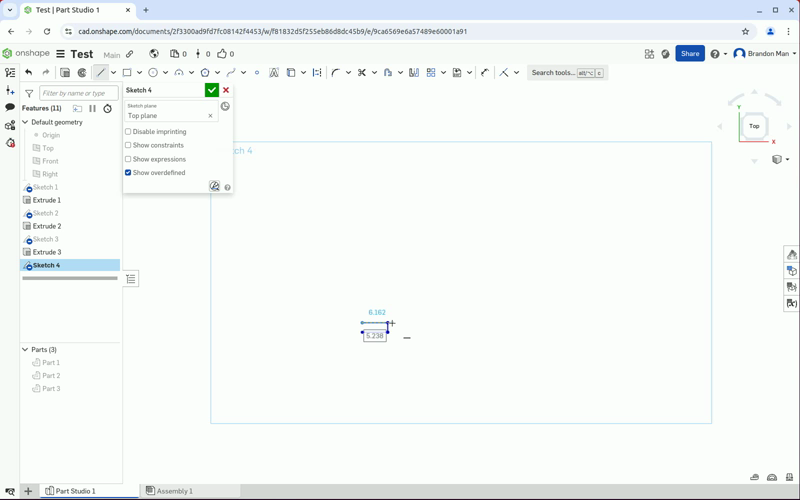
mouse_move(362, 332)
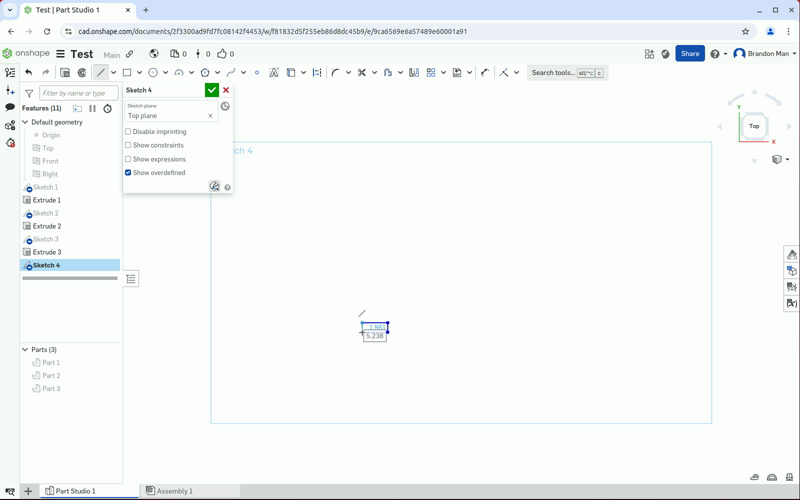
key_up(shift)
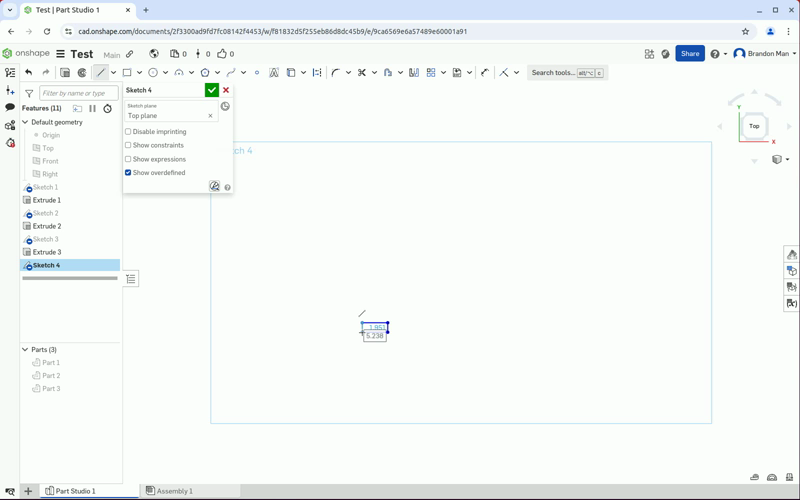
click(362, 332)
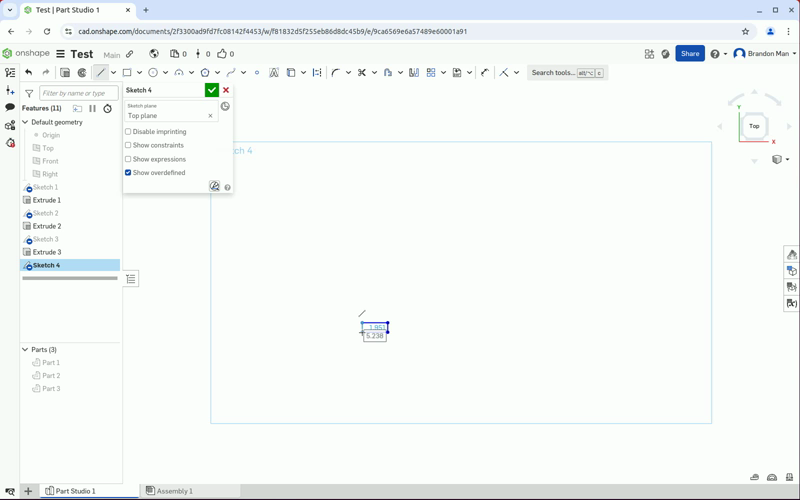
key(esc)
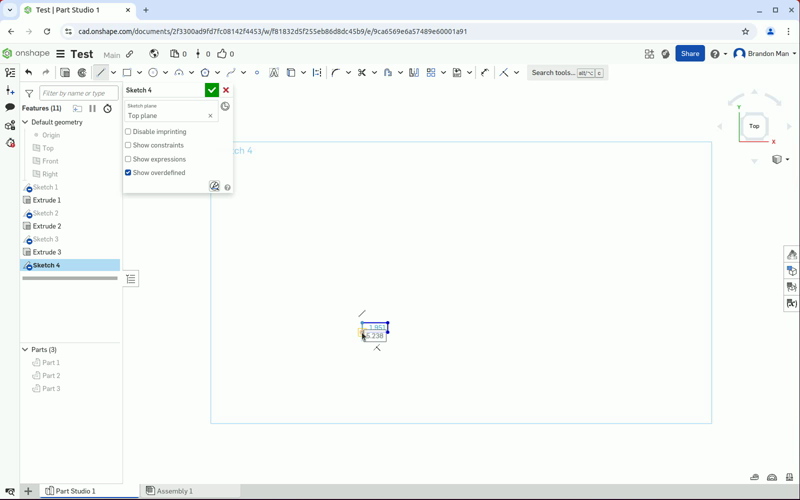
mouse_move(377, 324)
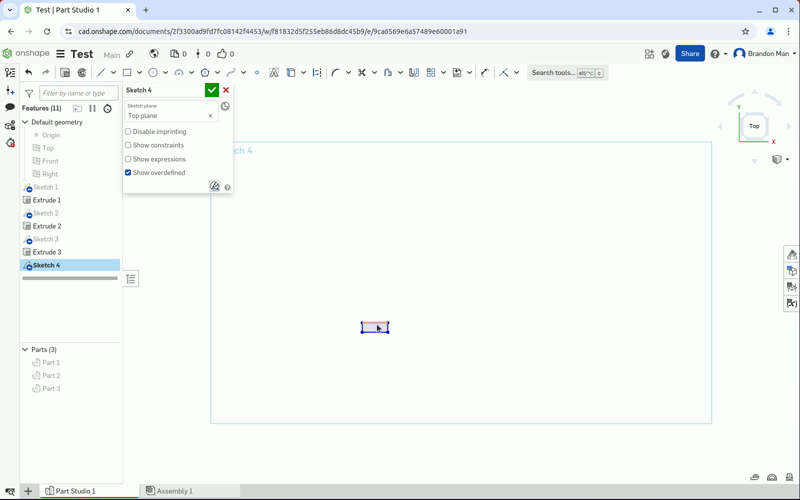
scroll(6)
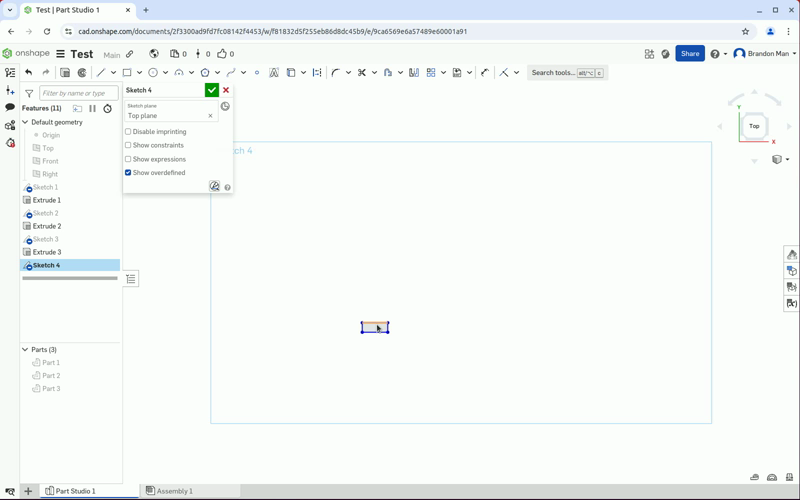
scroll(6)
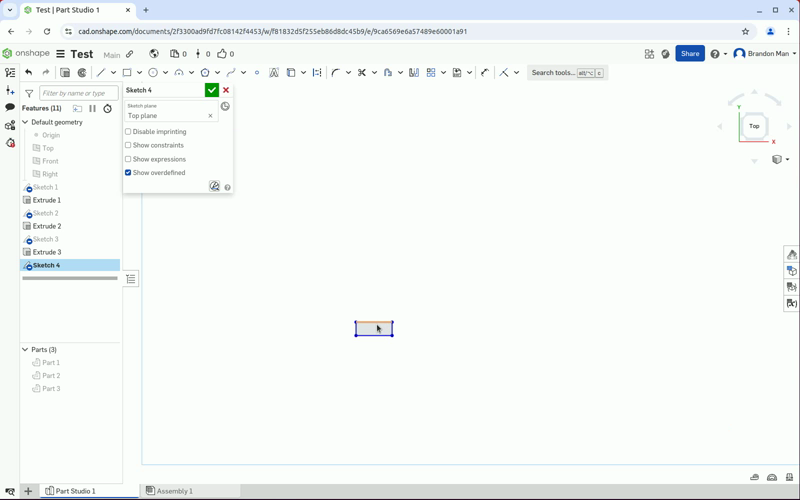
scroll(6)
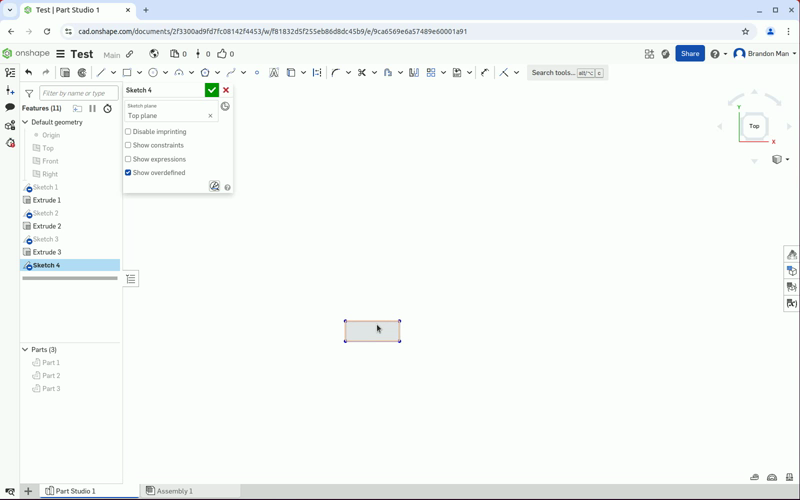
scroll(6)
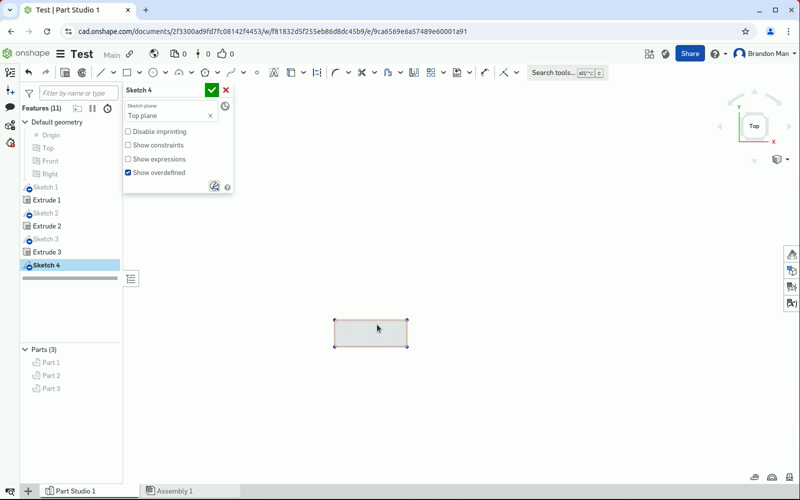
scroll(6)
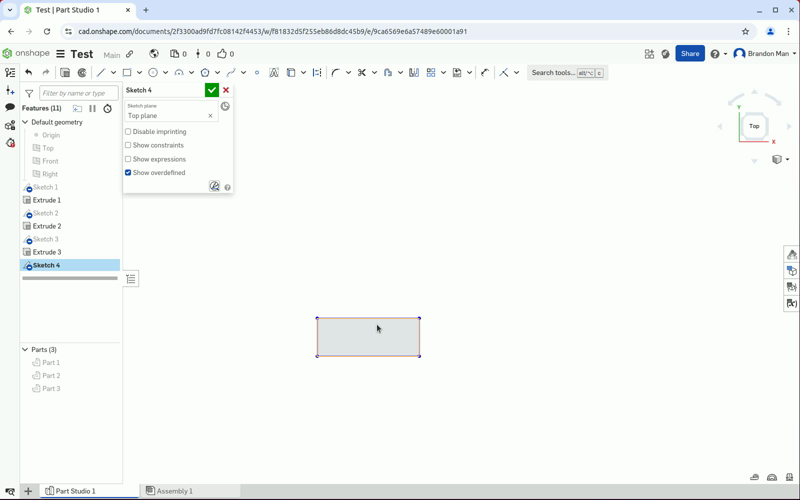
scroll(6)
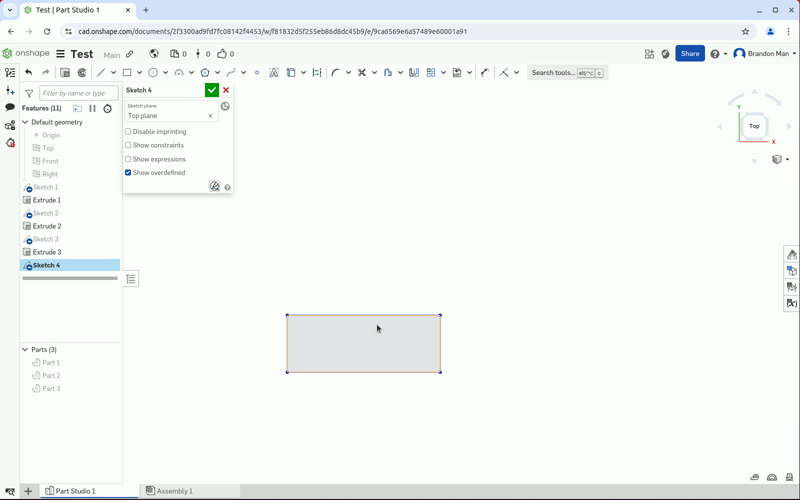
scroll(6)
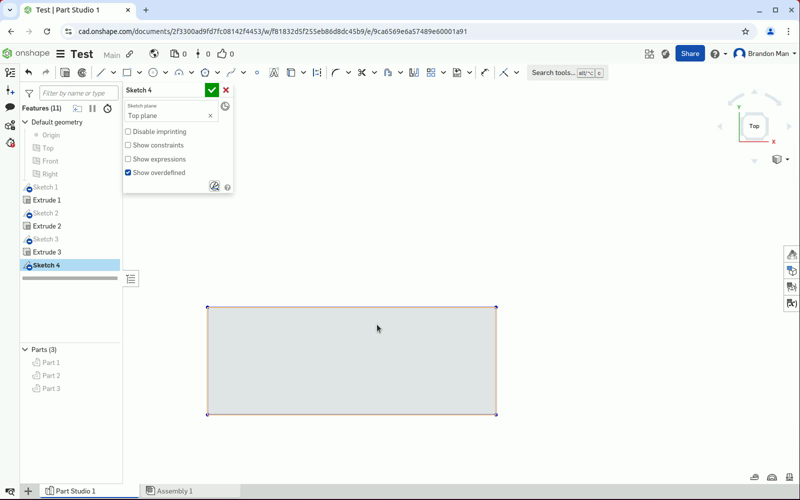
click(377, 324)
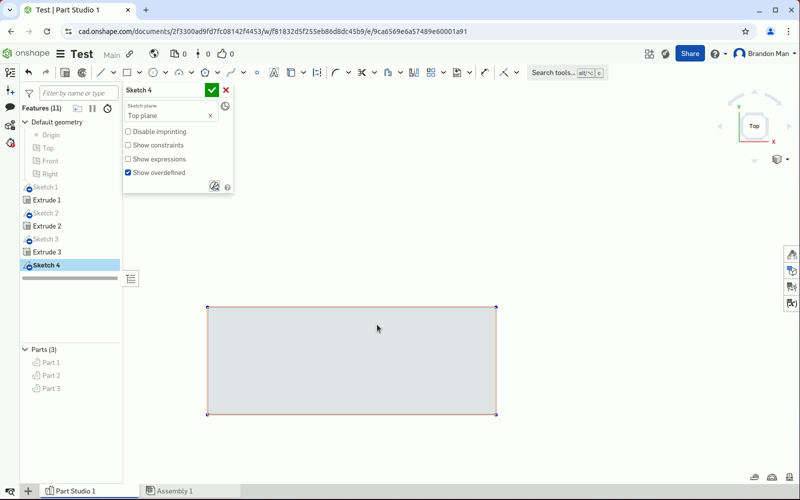
scroll(-6)
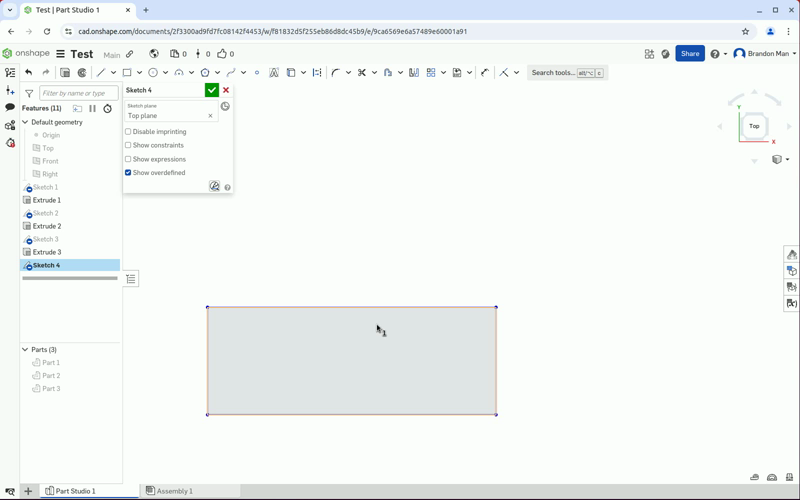
scroll(-6)
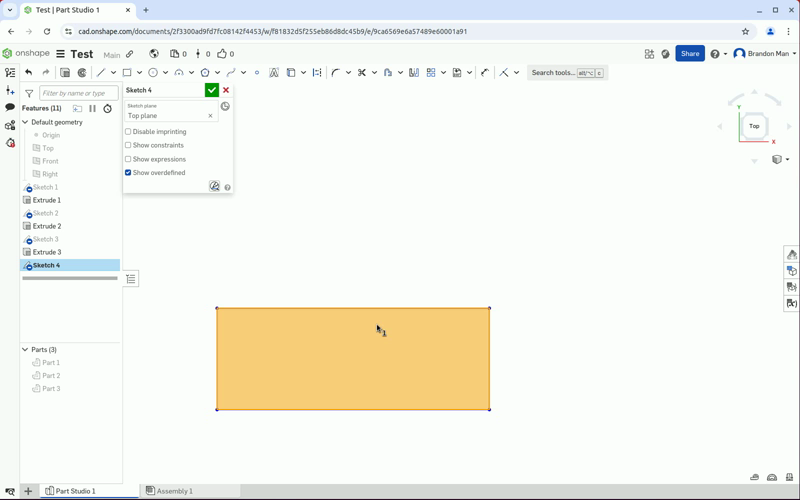
scroll(-6)
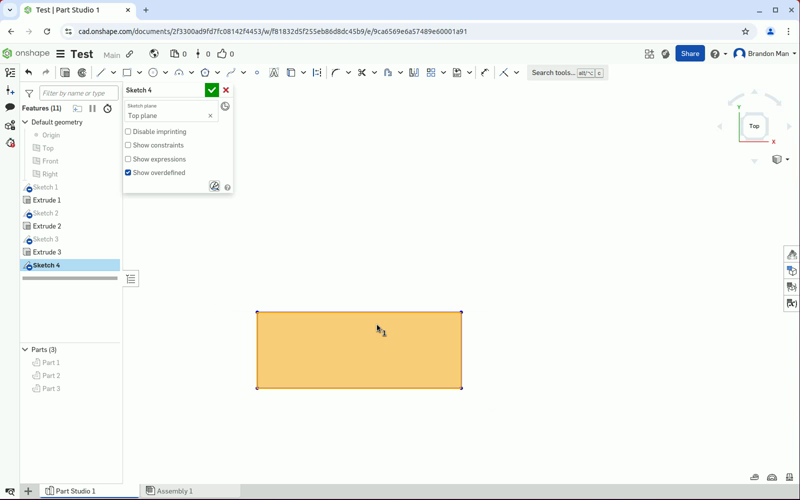
scroll(-6)
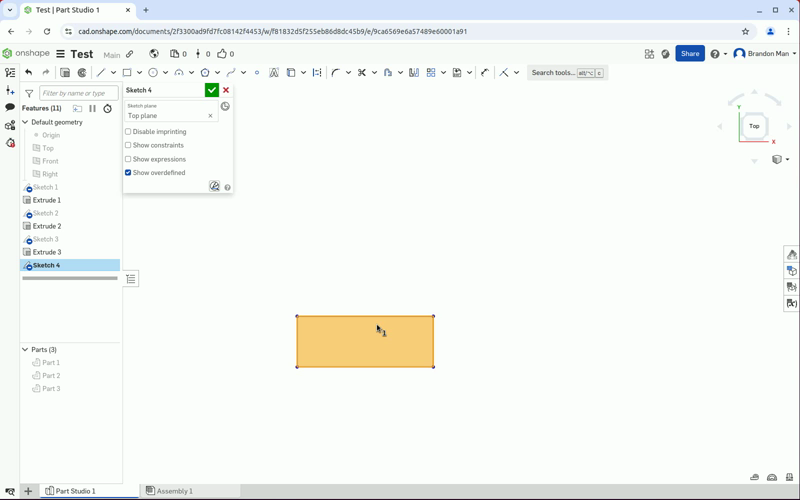
scroll(-6)
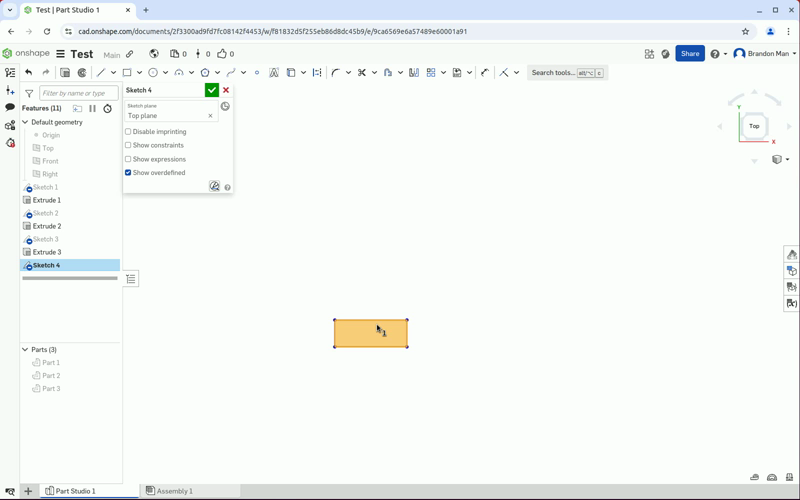
scroll(-6)
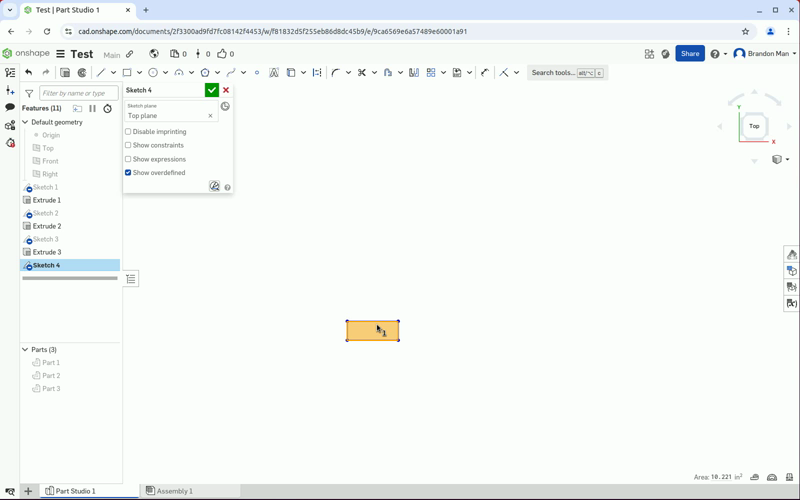
scroll(-6)
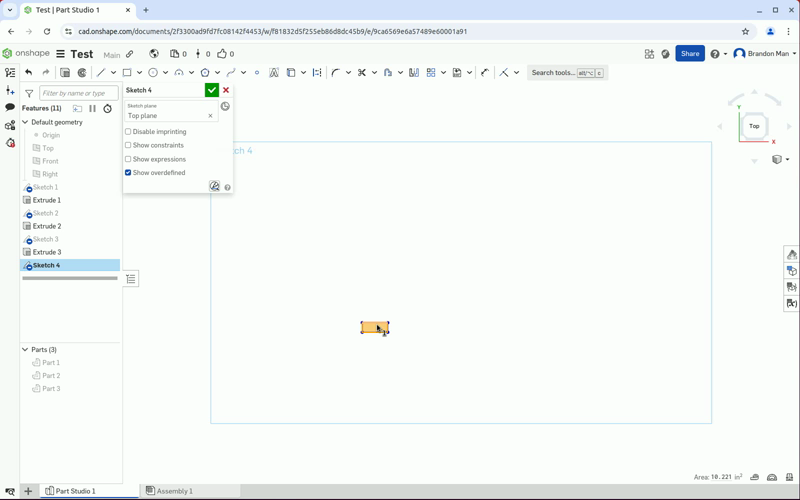
mouse_move(73, 352)
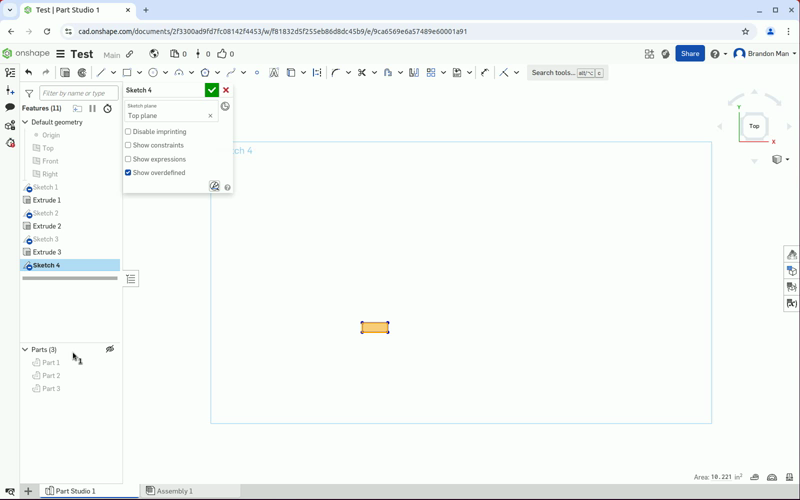
key(shift+y)
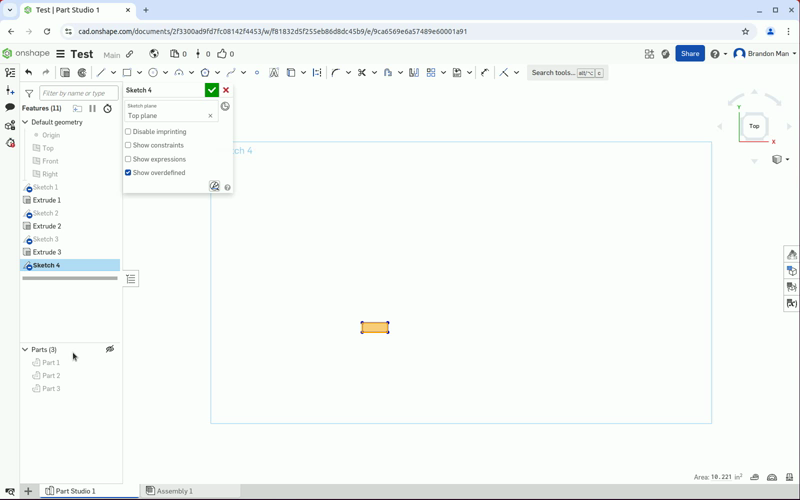
key(shift+e)
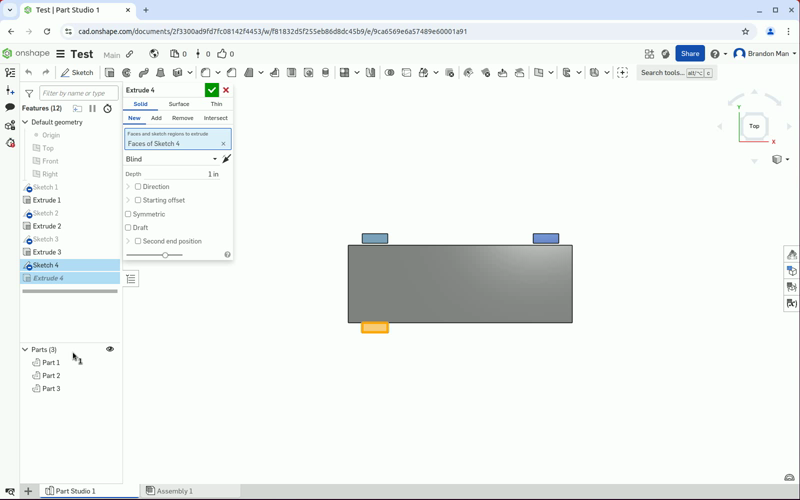
mouse_move(143, 106)
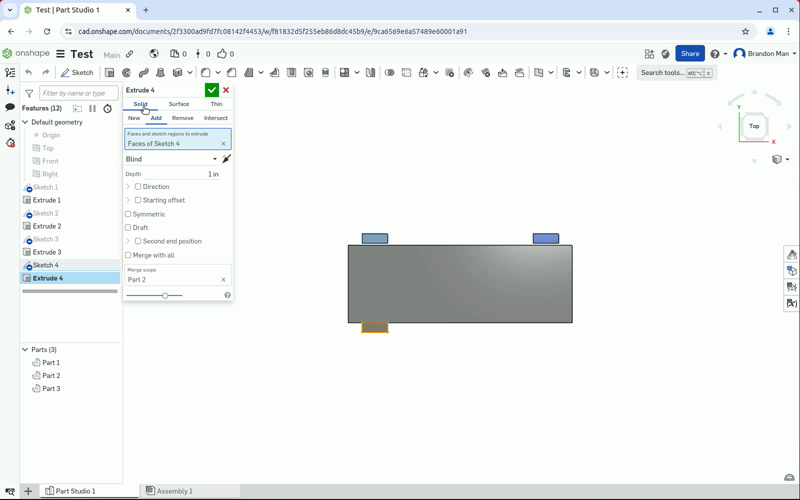
click(143, 106)
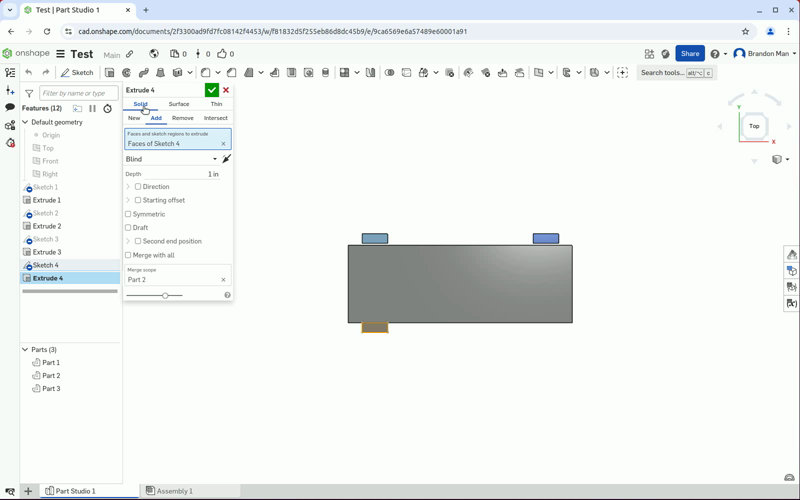
mouse_move(137, 120)
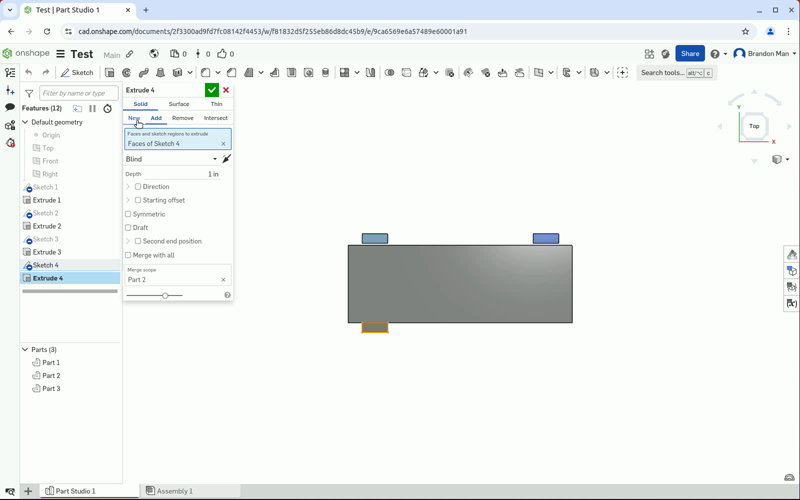
click(137, 120)
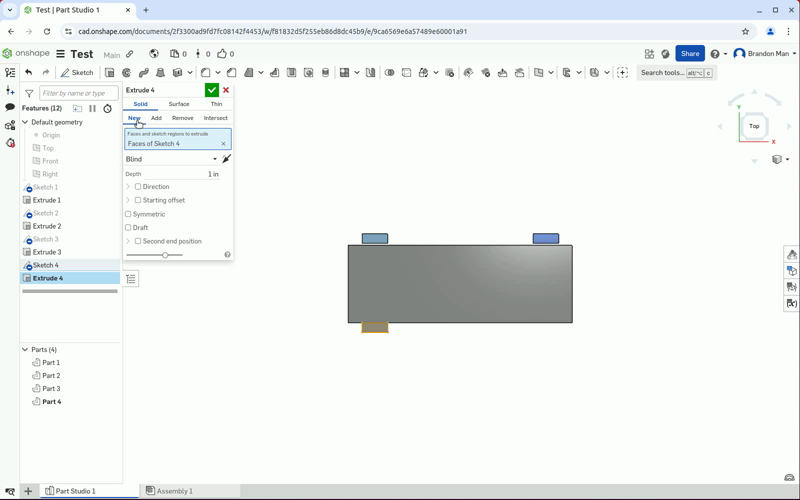
key(tab, 4)
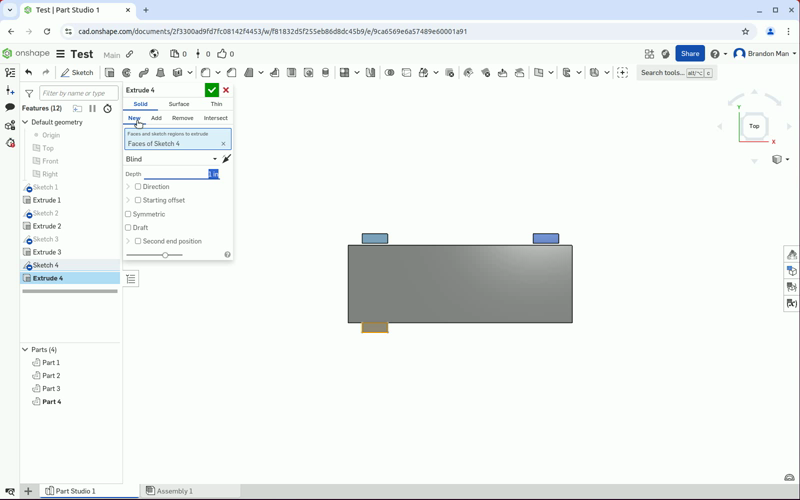
text(1.926)
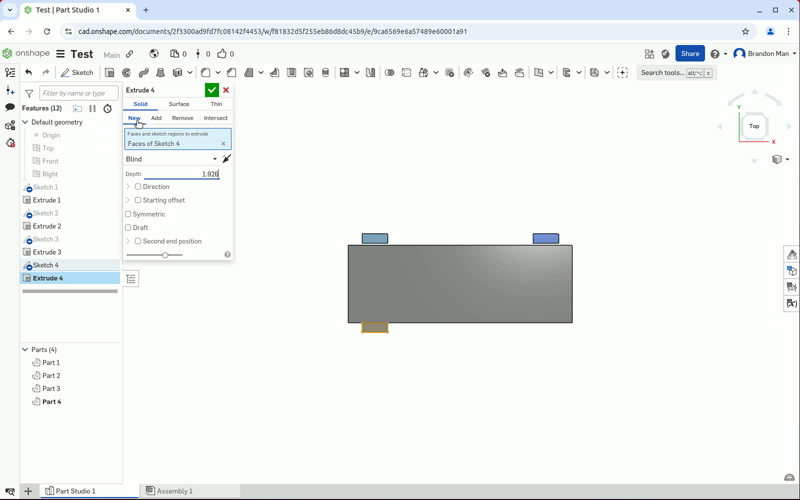
key(enter)
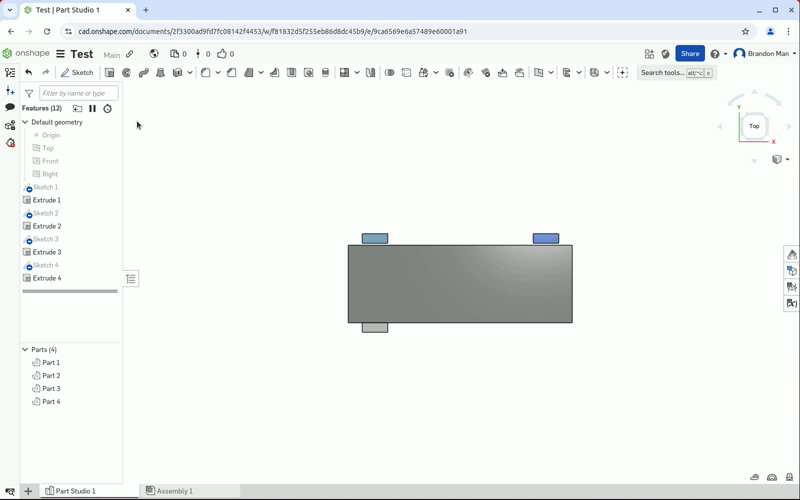
key(shift+h)
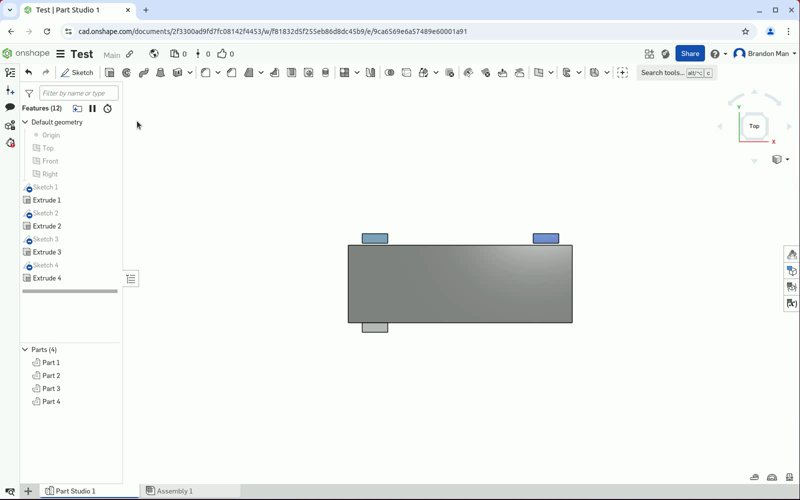
key(shift+h)
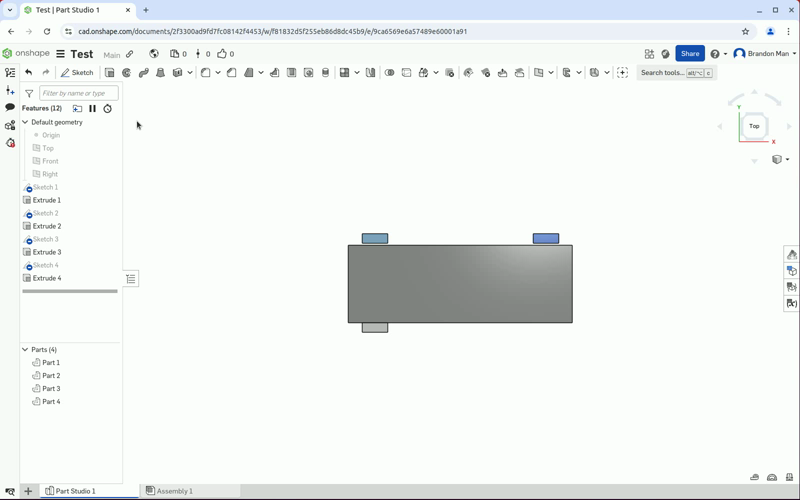
mouse_move(73, 189)
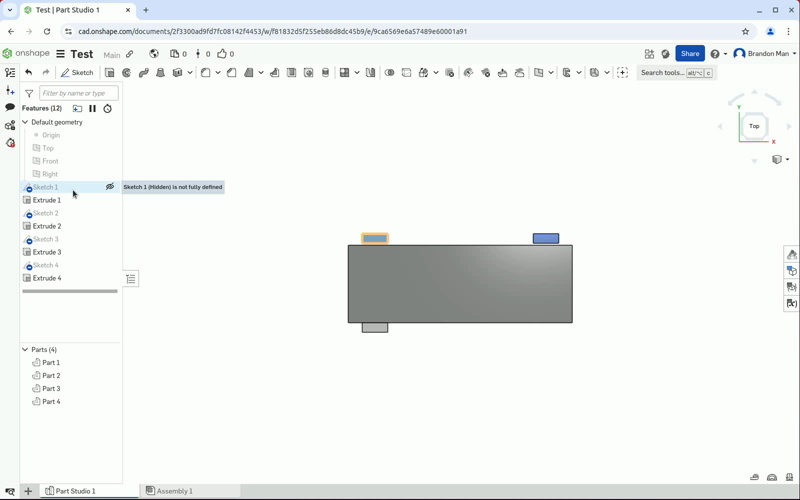
click(73, 189)
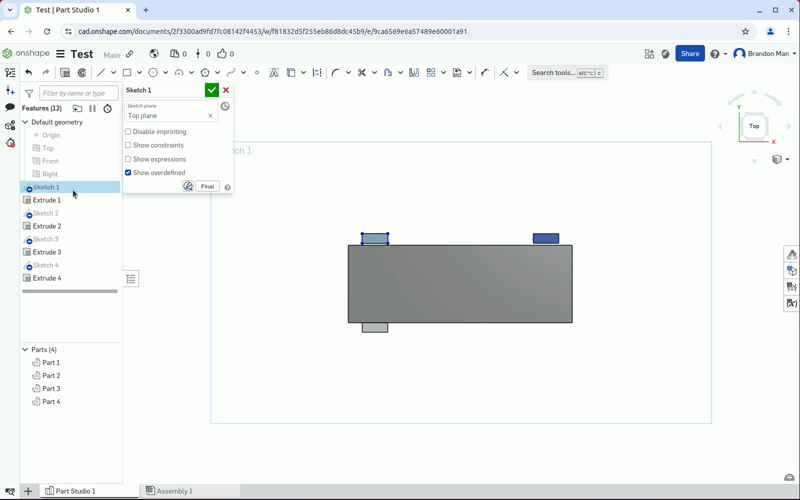
mouse_move(229, 92)
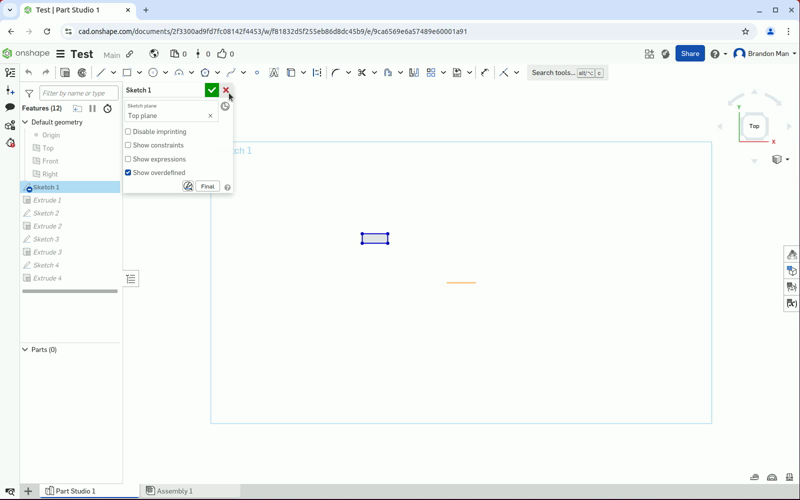
click(229, 92)
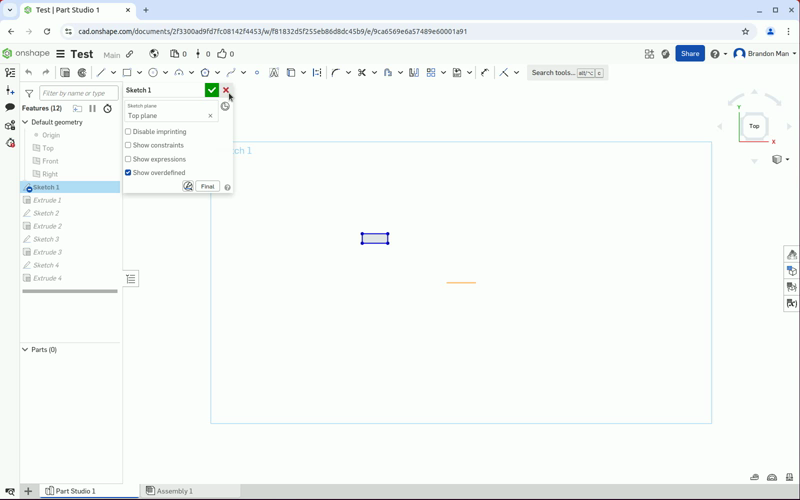
key(shift+s)
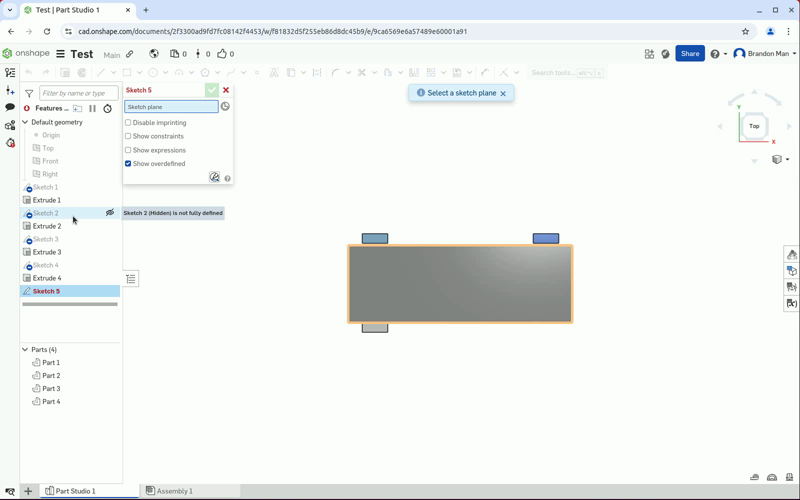
scroll(3)
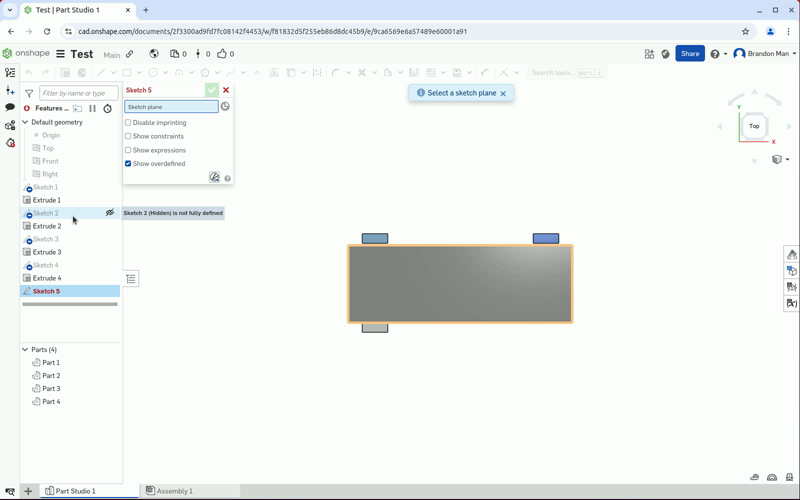
mouse_move(73, 150)
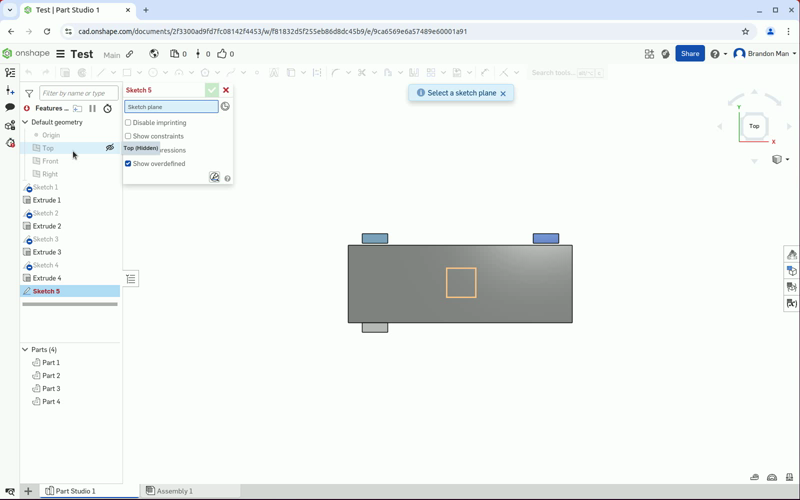
click(73, 150)
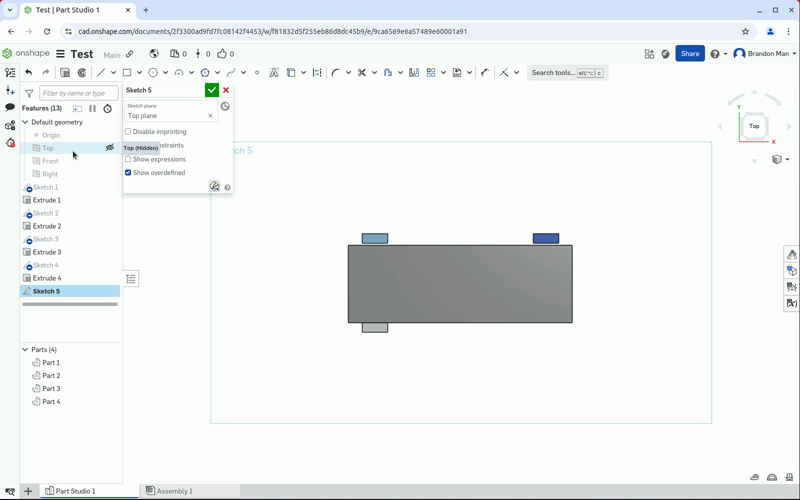
mouse_move(73, 352)
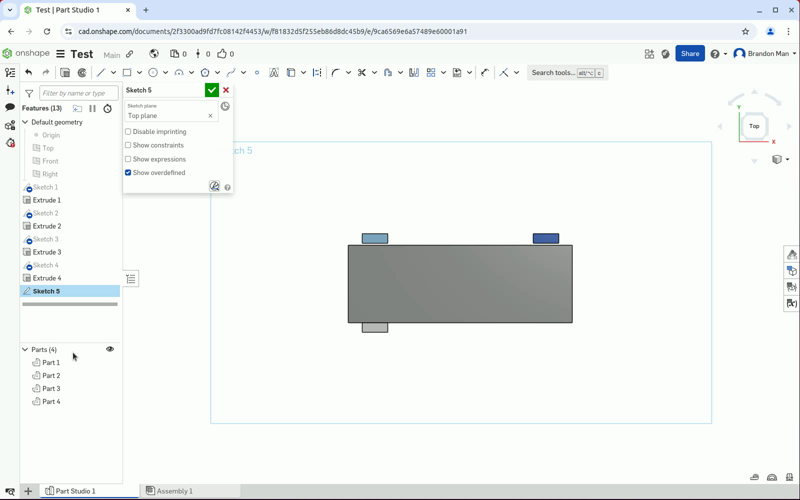
key(y)
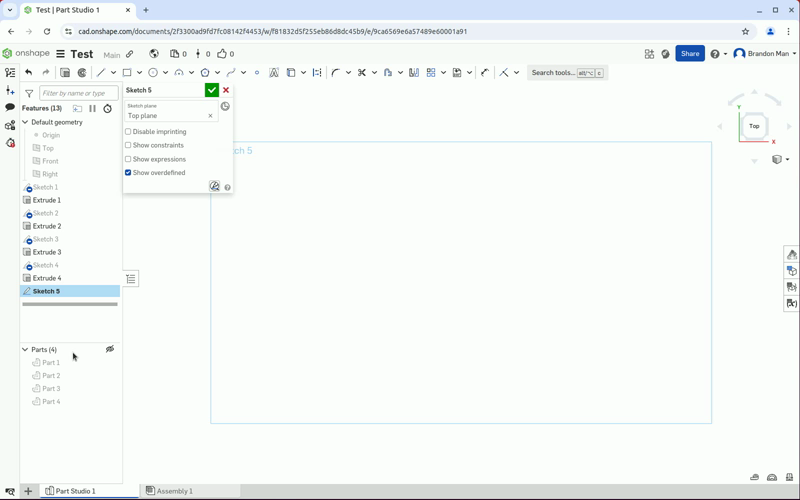
key(l)
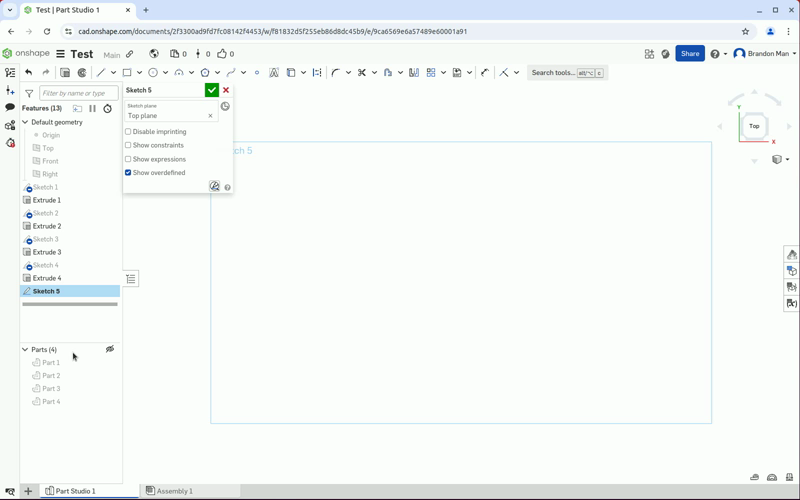
key_down(shift)
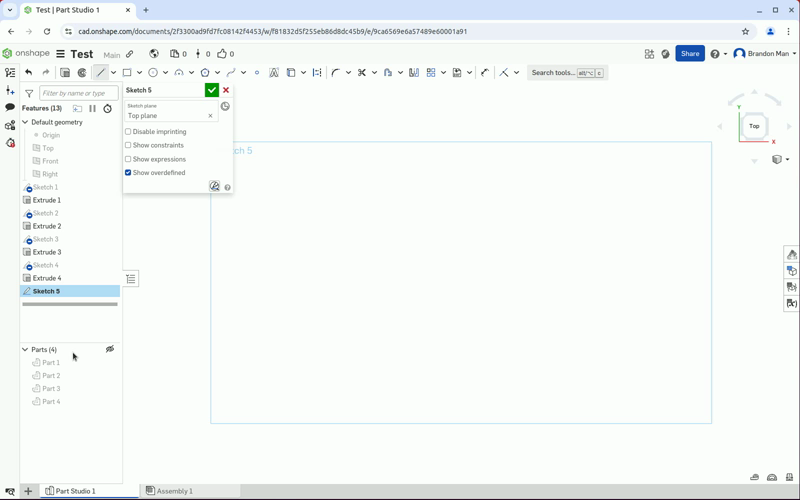
mouse_move(533, 332)
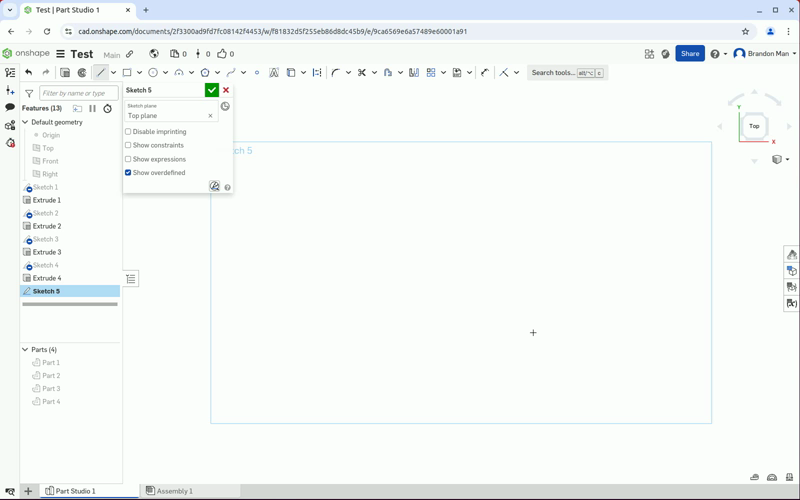
click(533, 332)
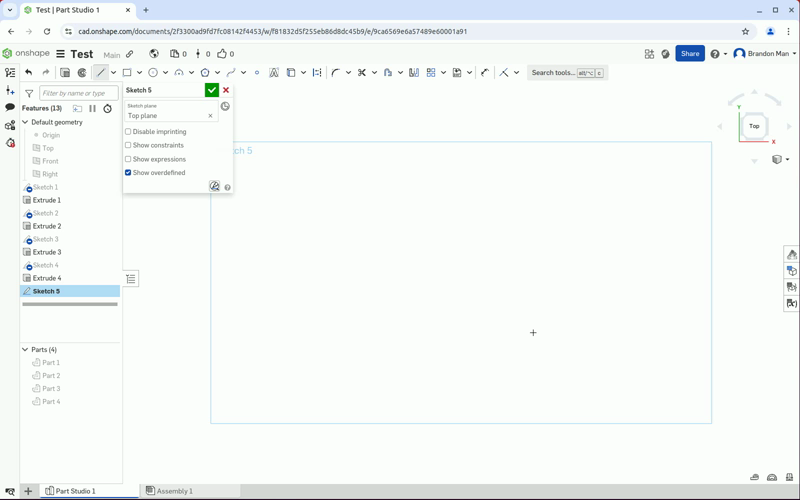
key_up(shift)
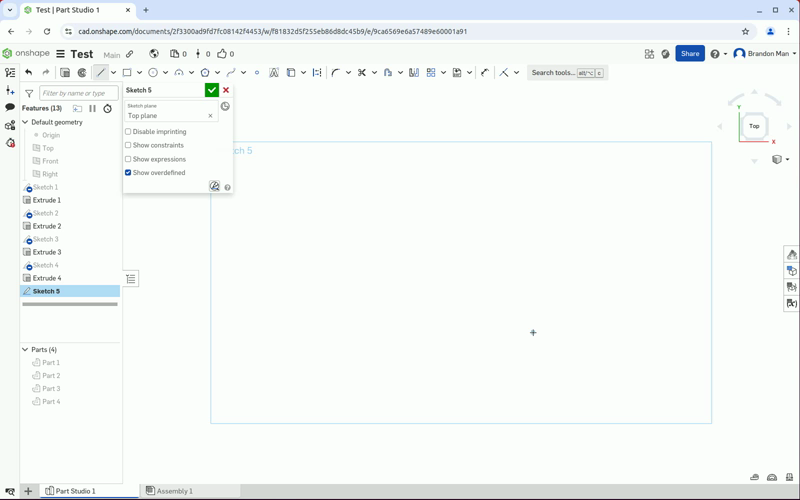
key_down(shift)
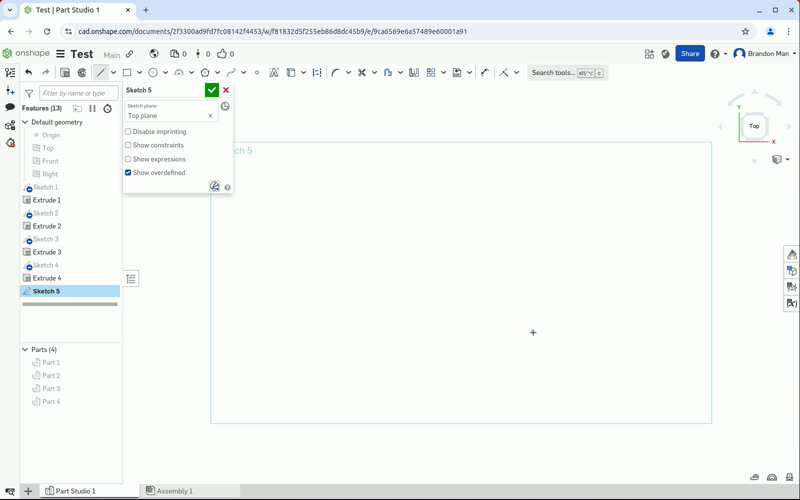
mouse_move(563, 332)
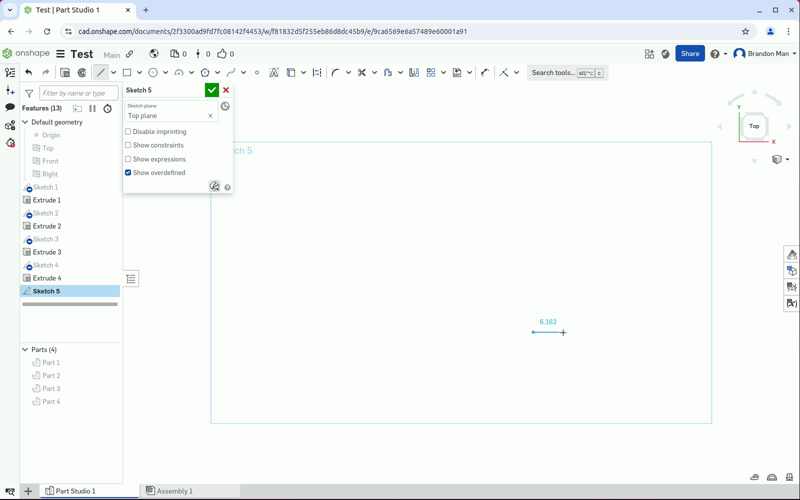
mouse_move(558, 332)
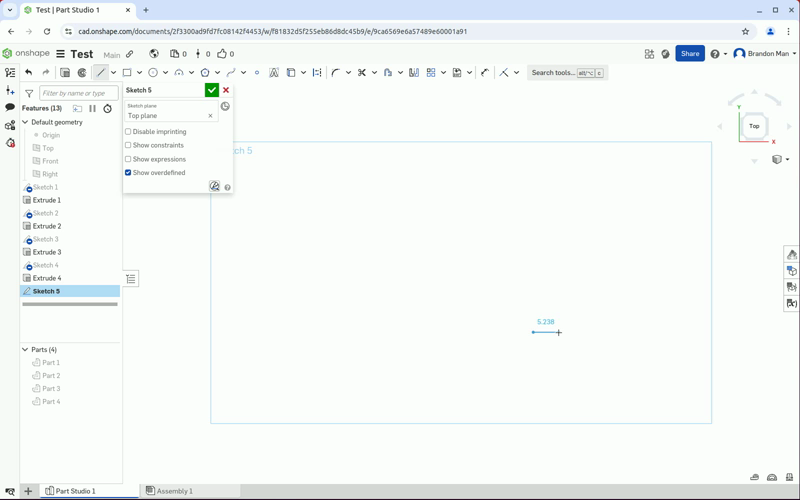
click(558, 332)
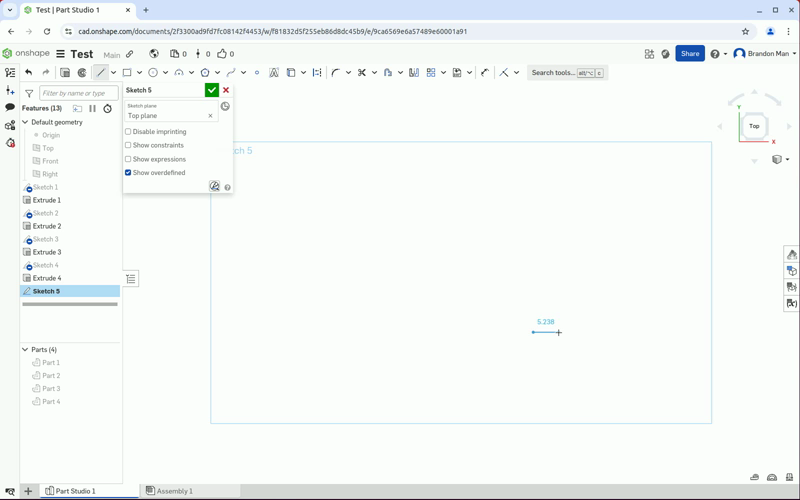
key_up(shift)
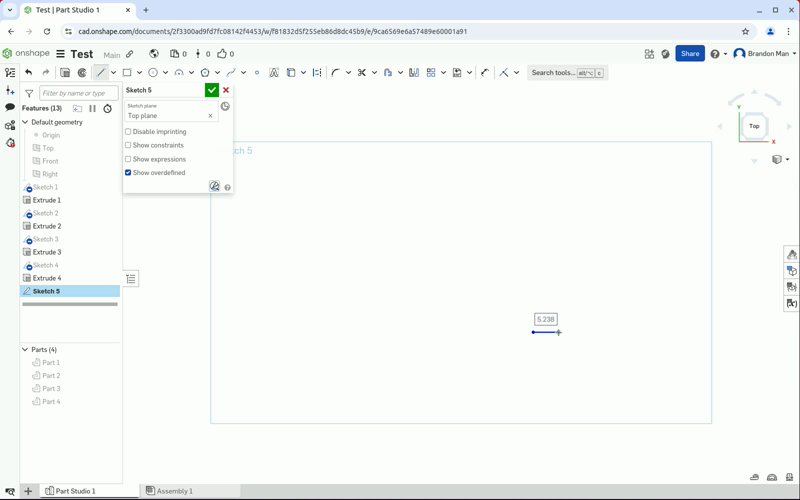
key_down(shift)
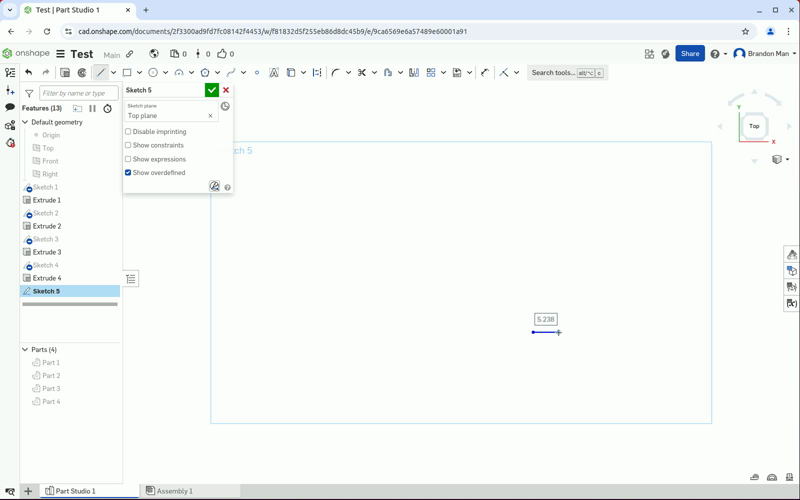
mouse_move(588, 332)
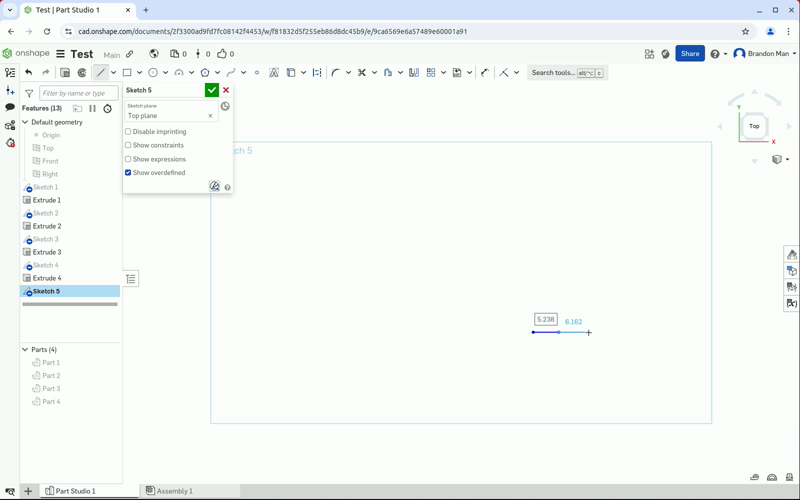
mouse_move(558, 322)
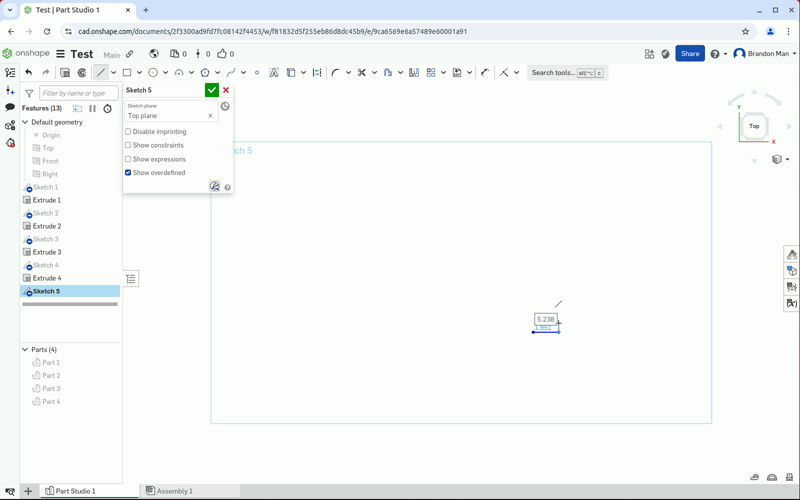
click(558, 322)
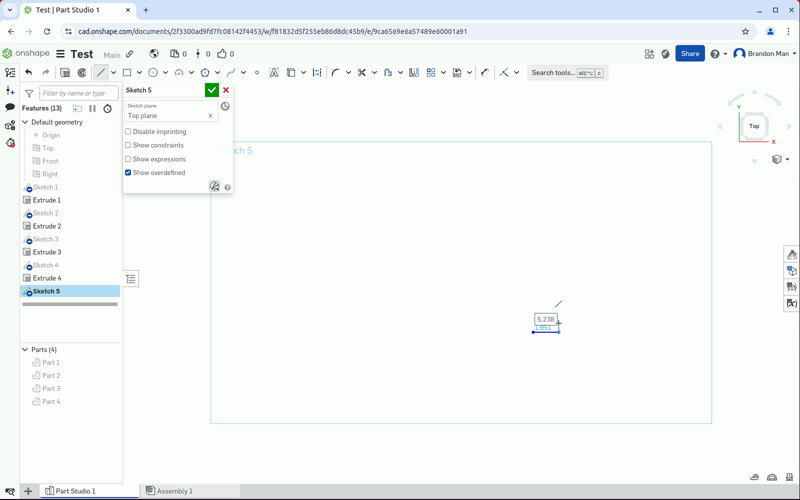
key_up(shift)
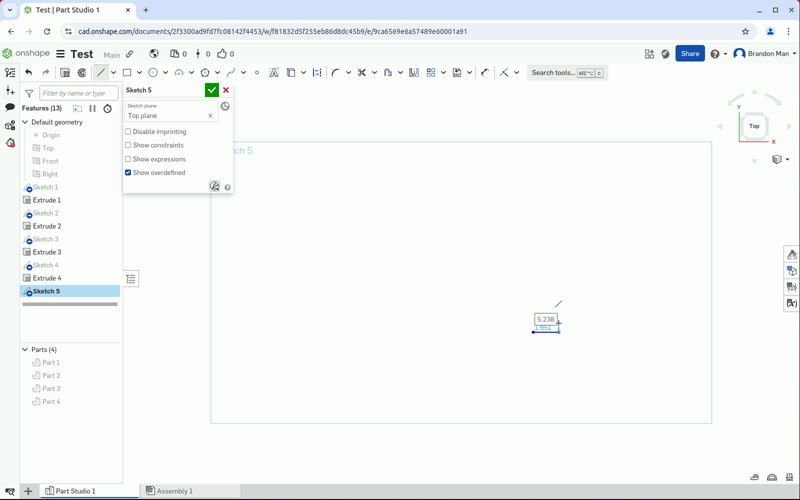
key_down(shift)
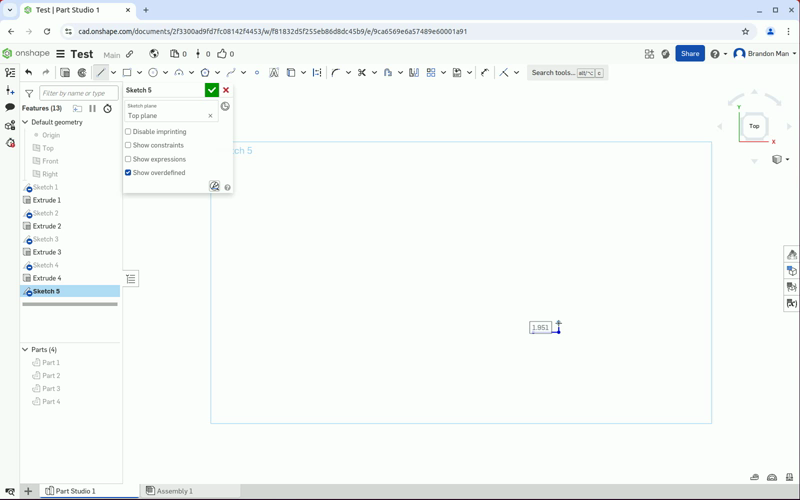
mouse_move(588, 322)
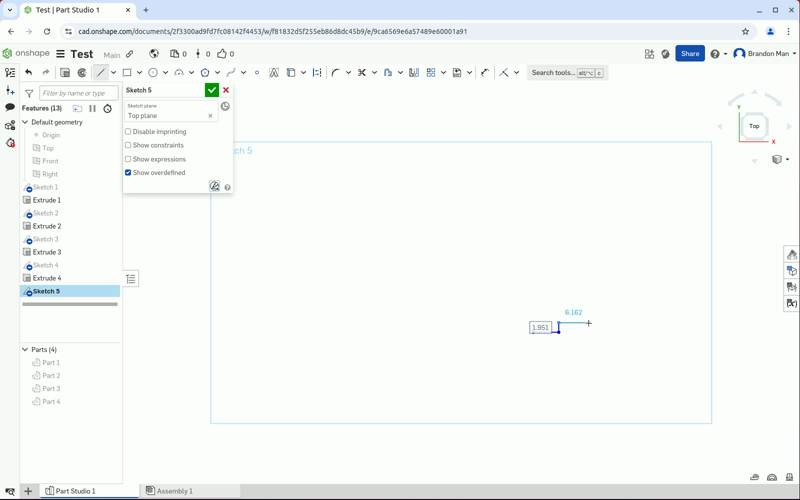
mouse_move(533, 322)
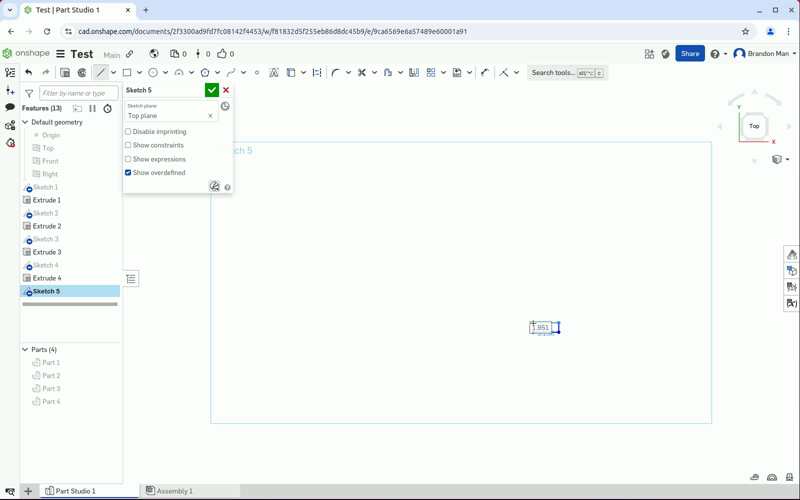
click(533, 322)
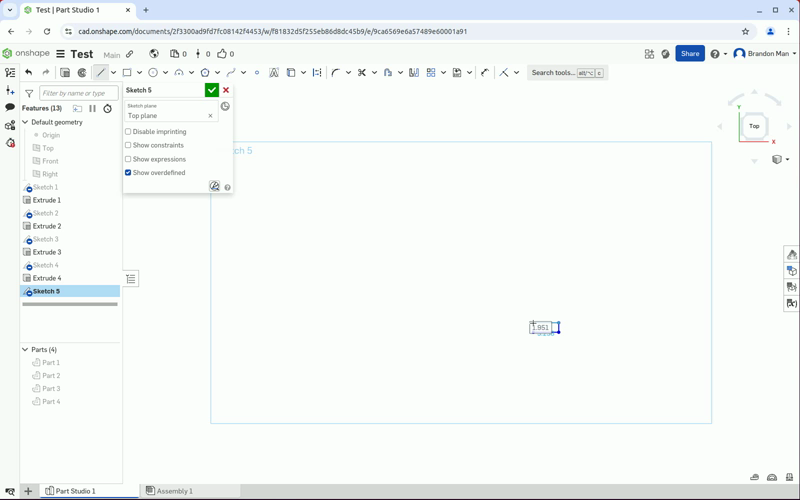
key_up(shift)
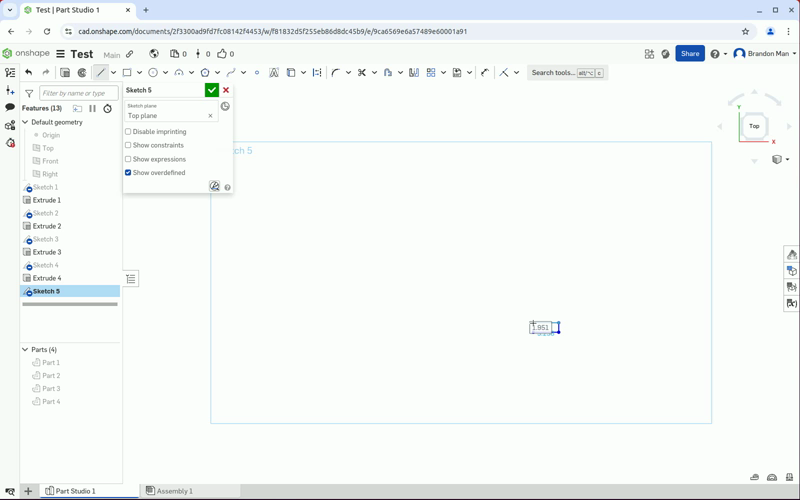
mouse_move(563, 322)
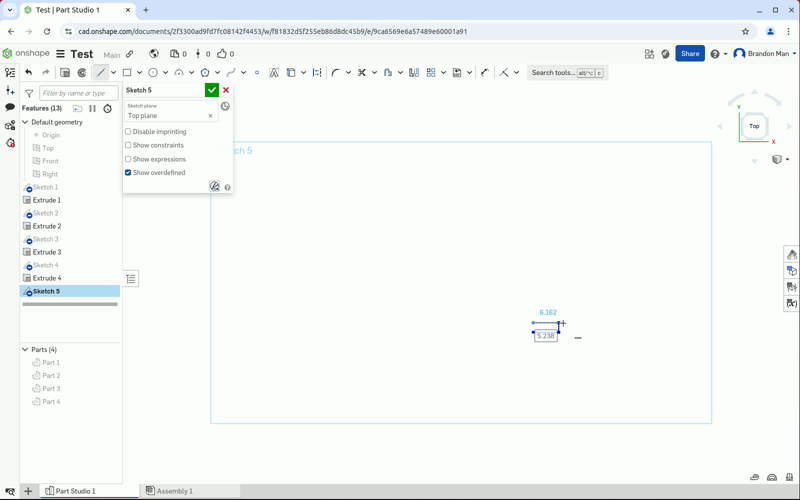
key_down(shift)
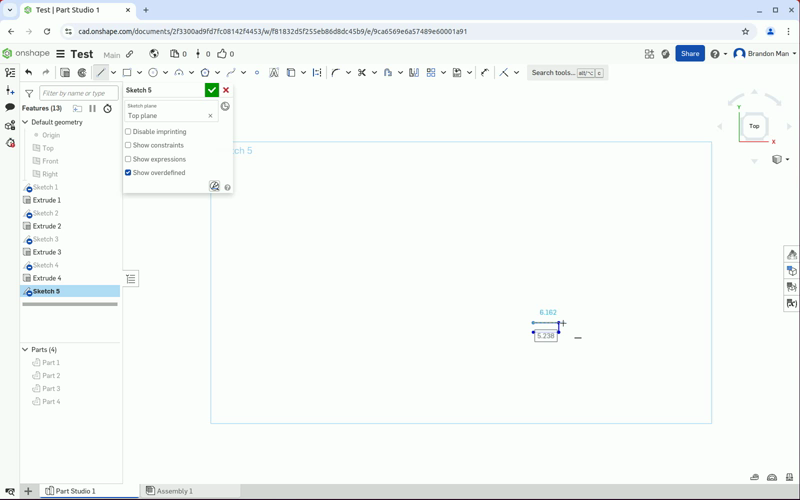
mouse_move(533, 332)
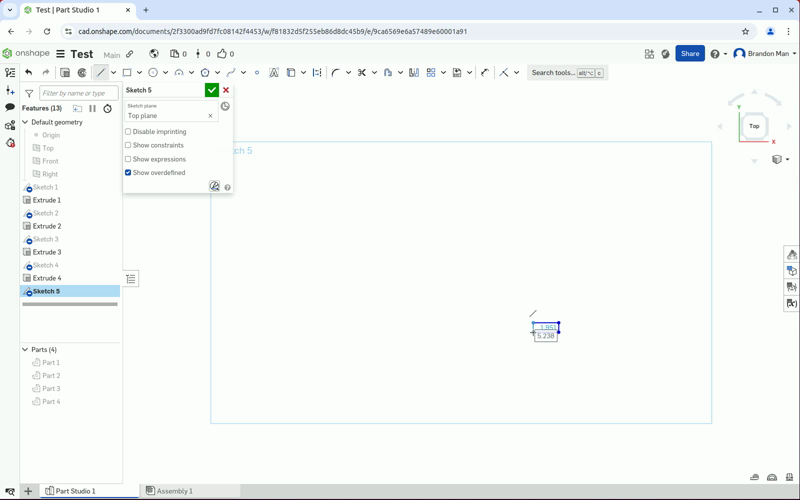
key_up(shift)
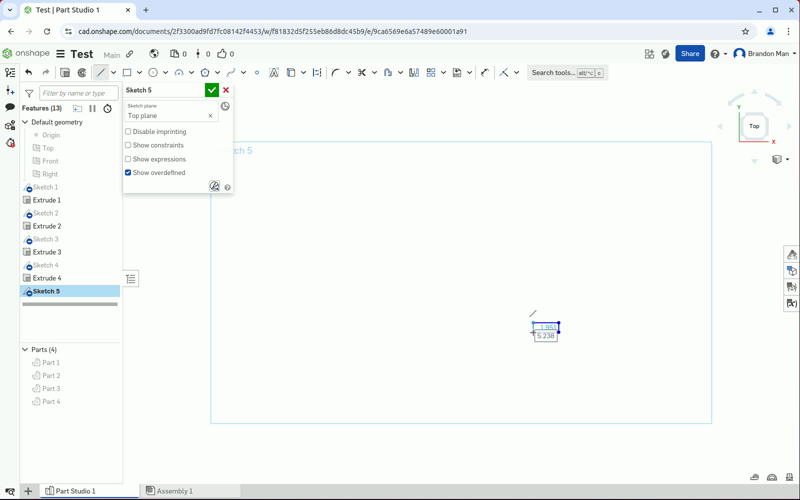
click(533, 332)
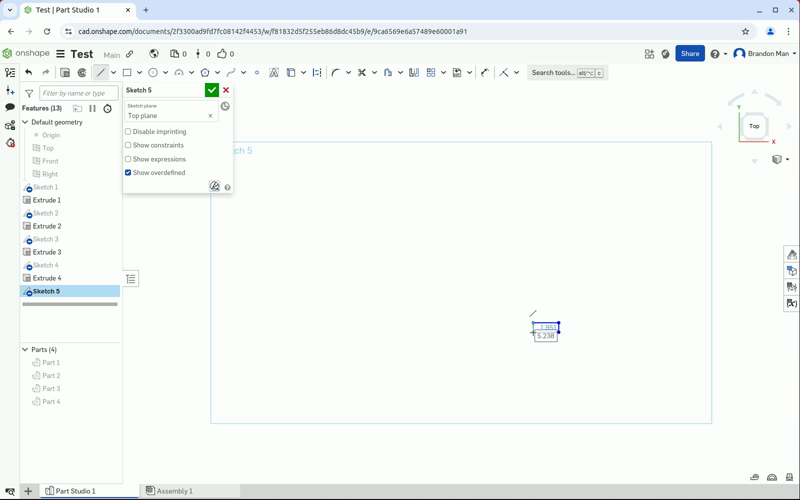
key(esc)
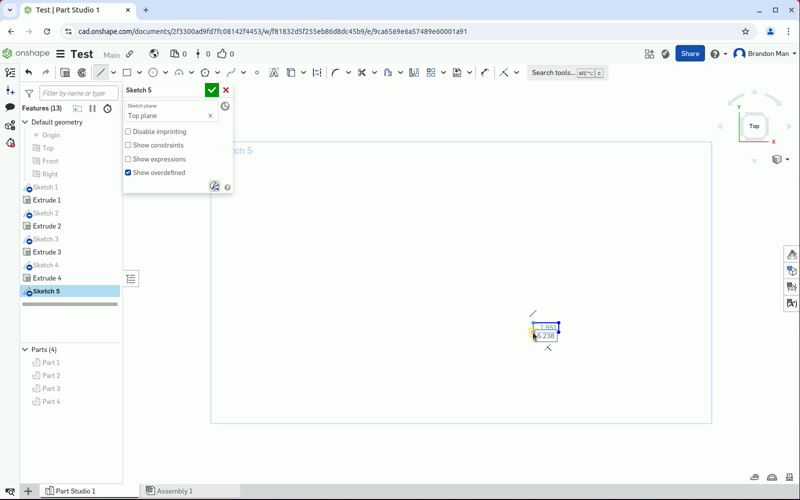
mouse_move(542, 328)
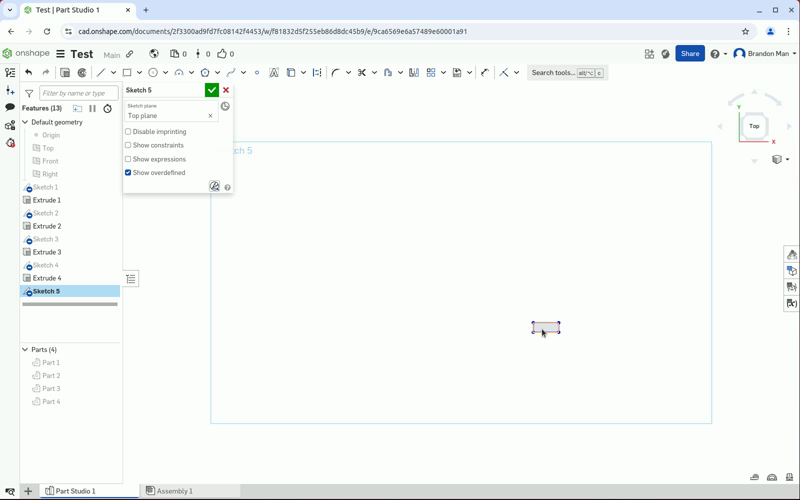
scroll(6)
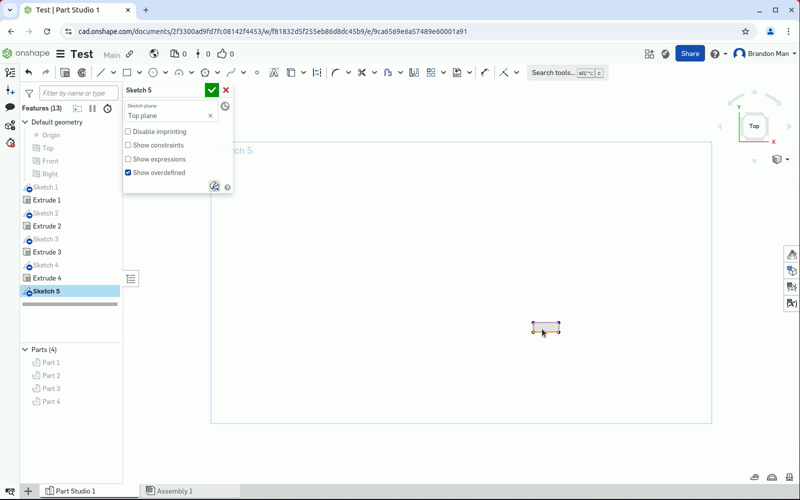
scroll(6)
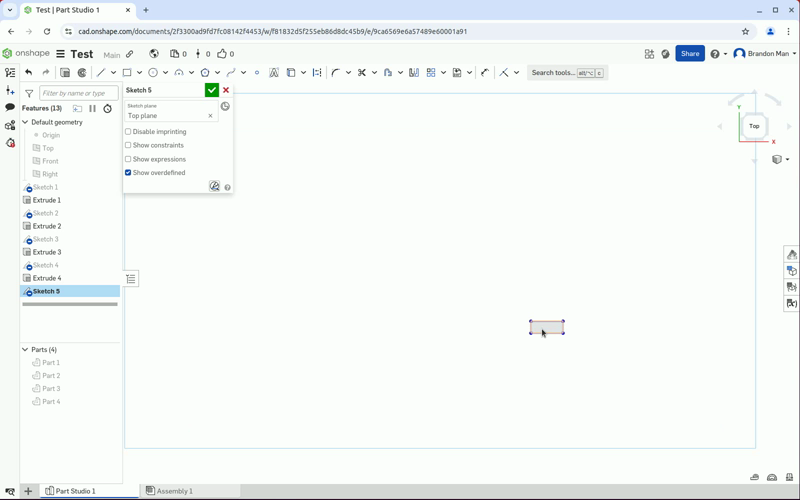
scroll(6)
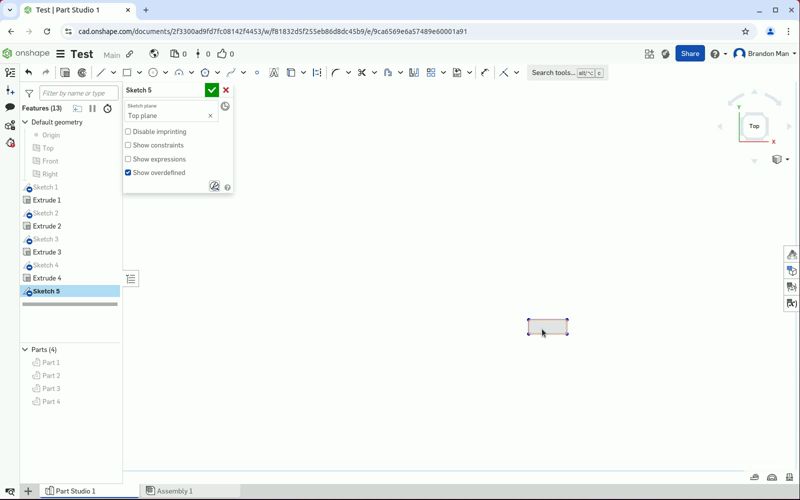
scroll(6)
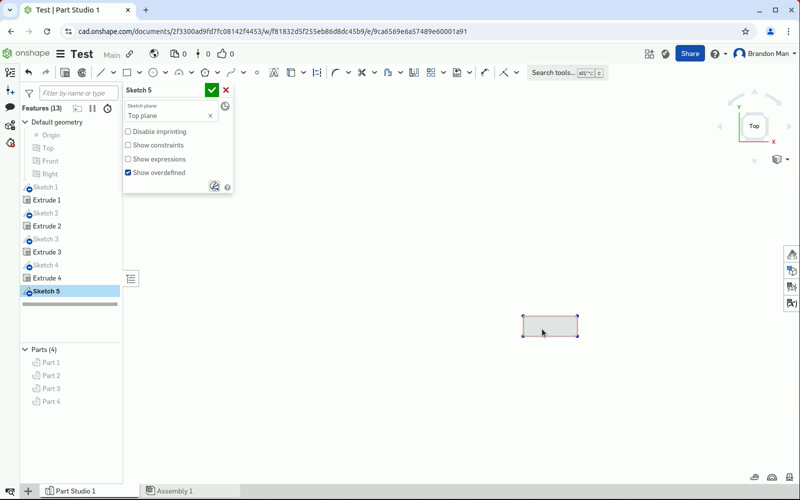
scroll(6)
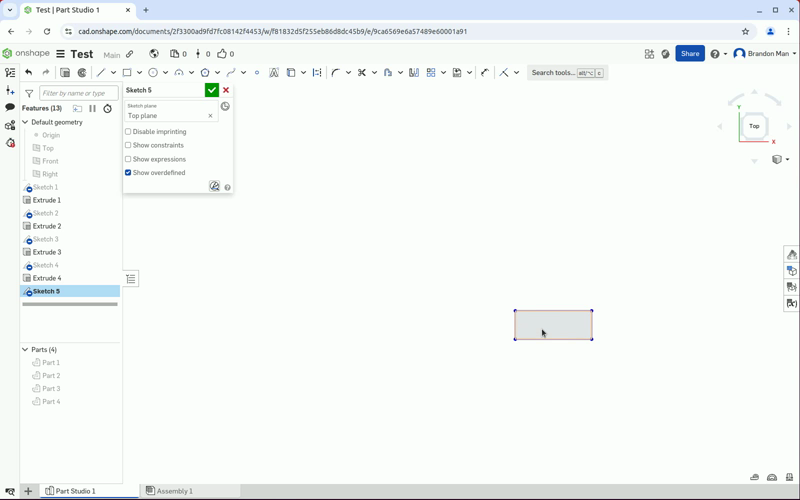
scroll(6)
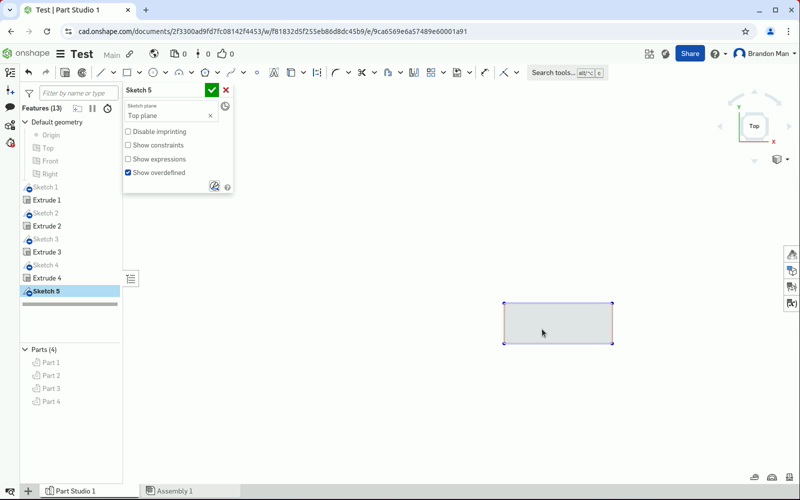
scroll(6)
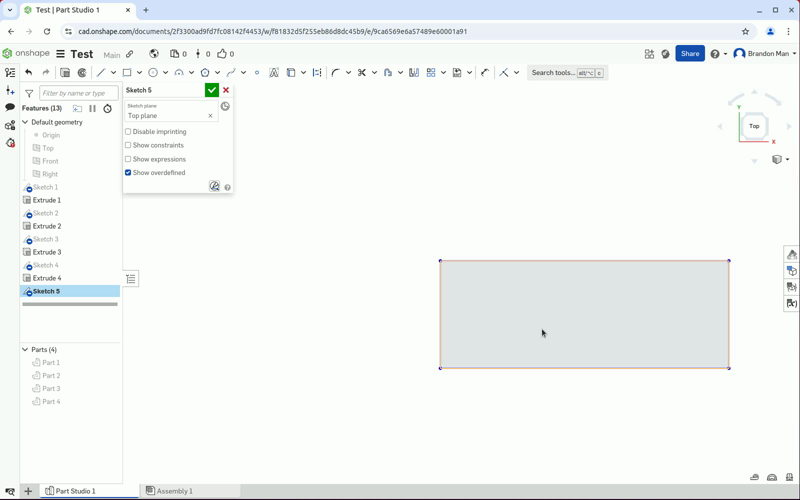
click(542, 328)
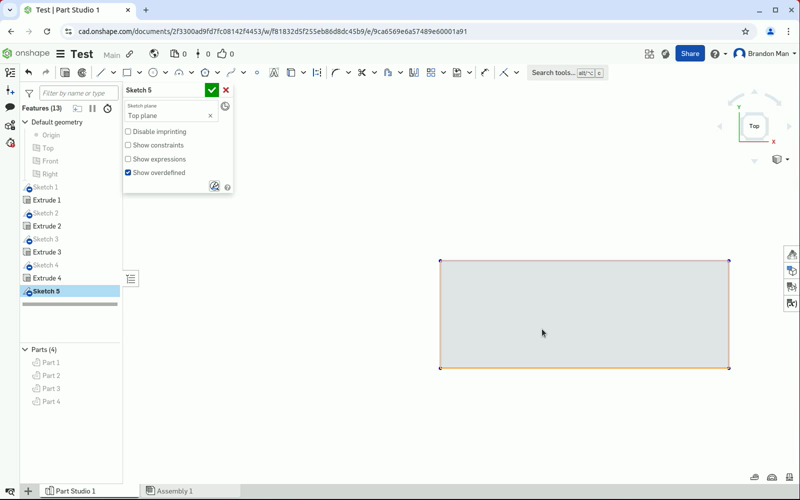
scroll(-6)
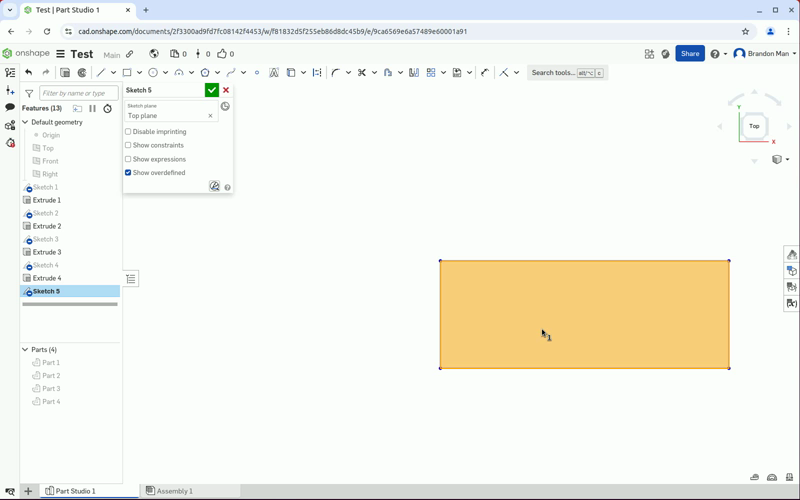
scroll(-6)
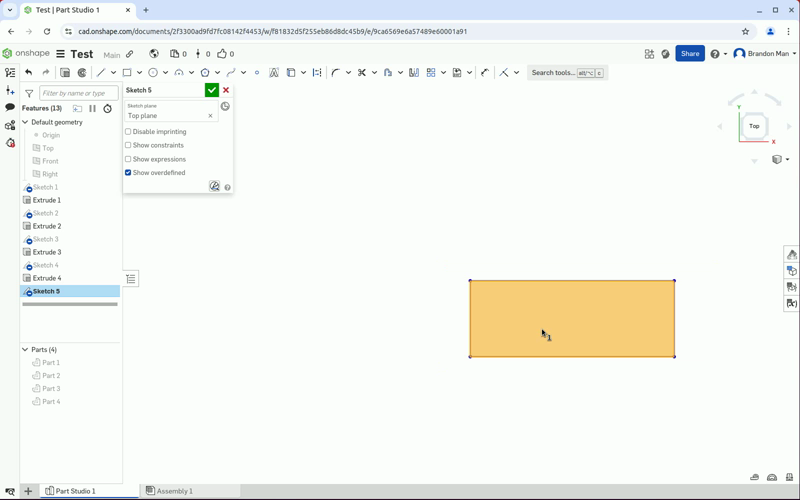
scroll(-6)
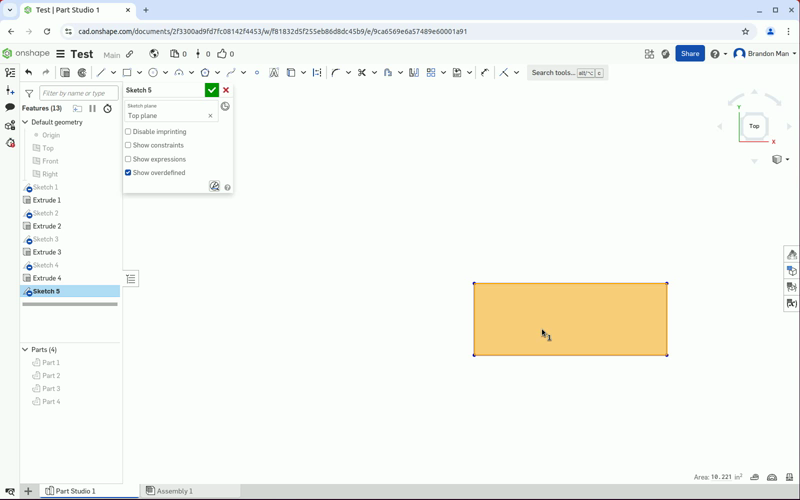
scroll(-6)
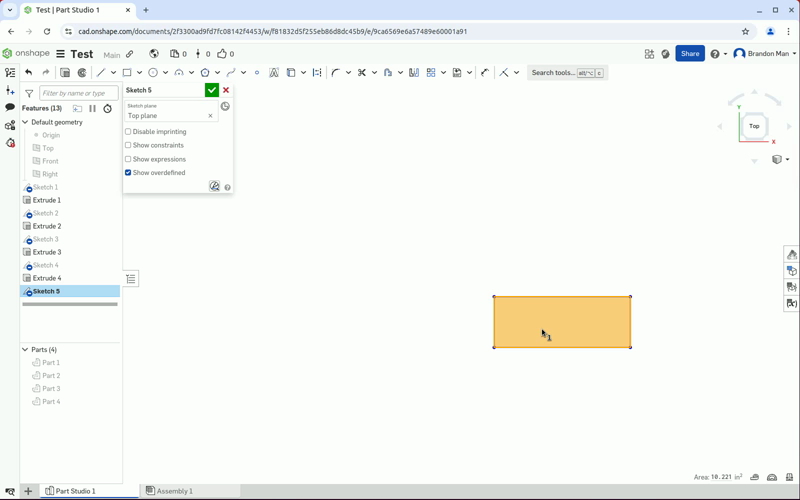
scroll(-6)
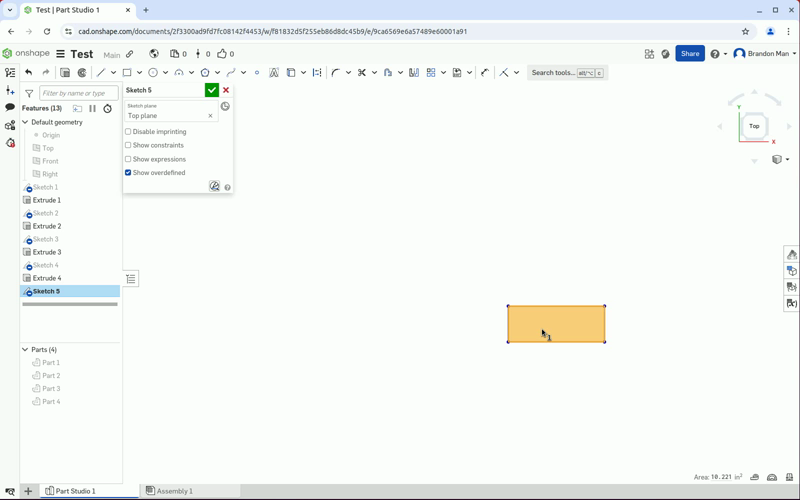
scroll(-6)
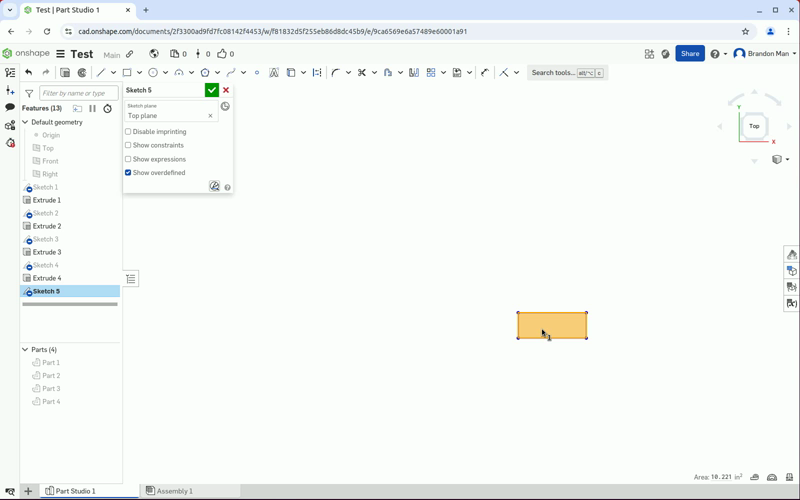
scroll(-6)
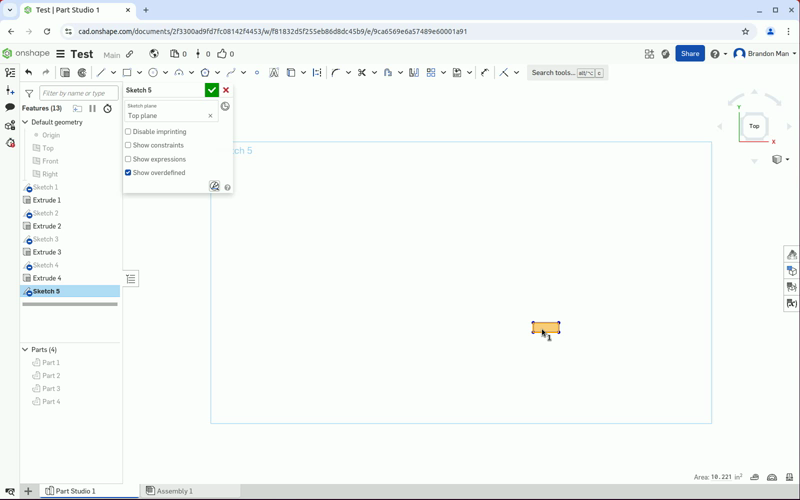
mouse_move(73, 352)
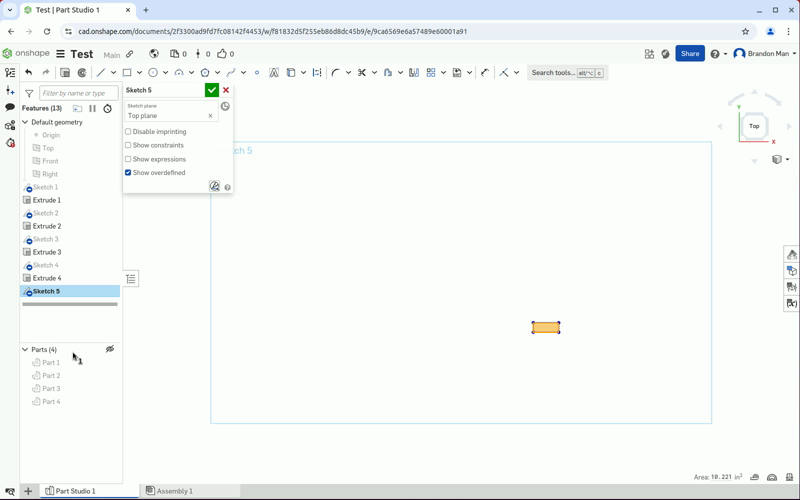
key(shift+y)
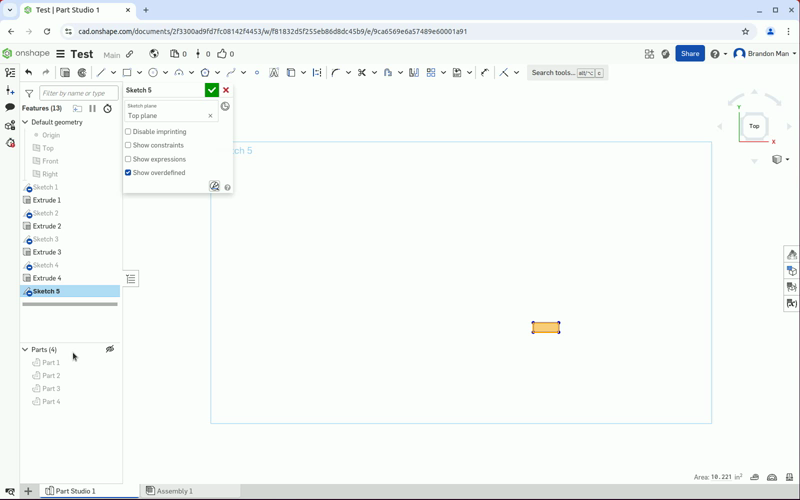
key(shift+e)
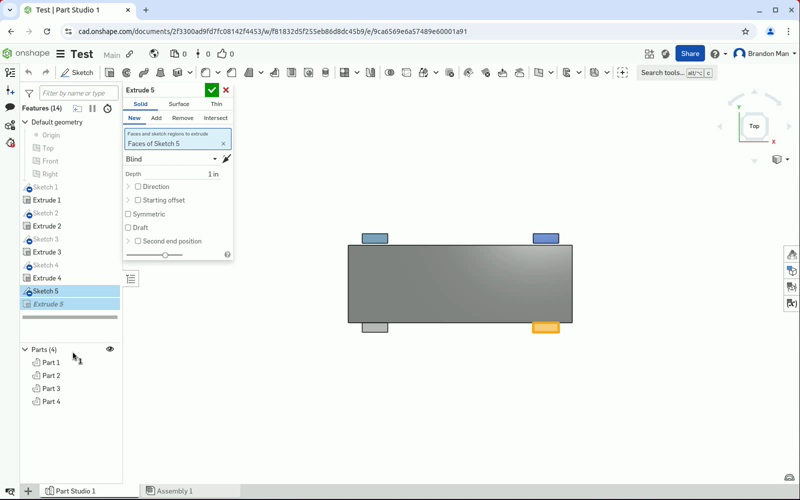
mouse_move(143, 106)
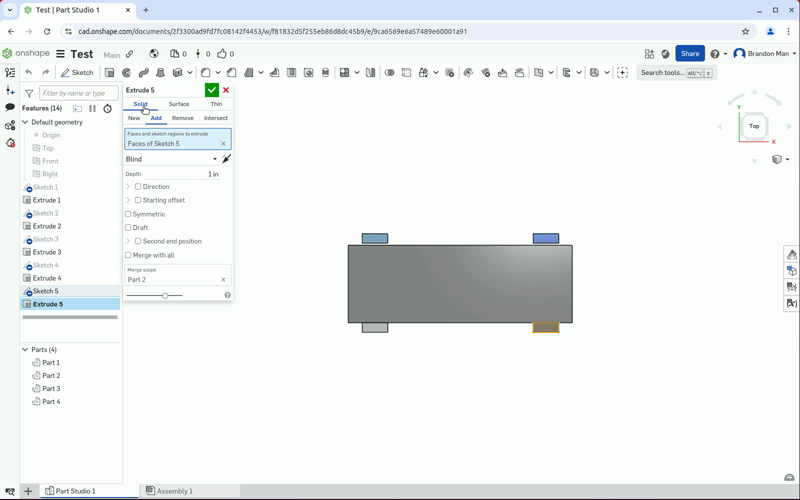
click(143, 106)
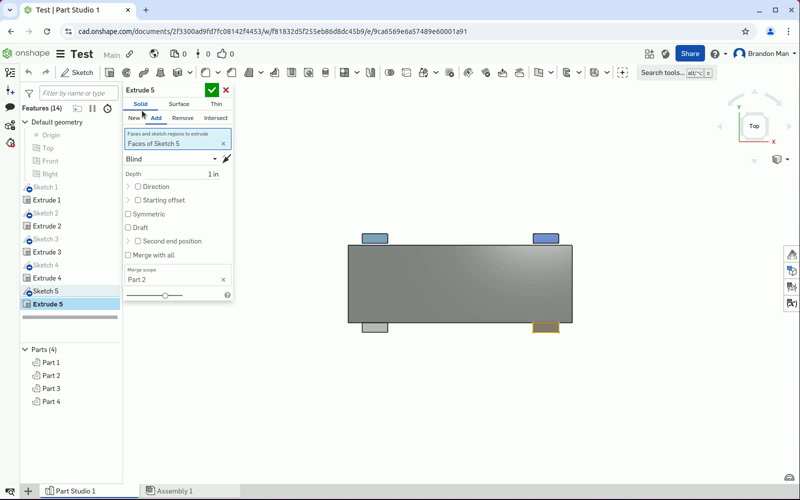
mouse_move(137, 120)
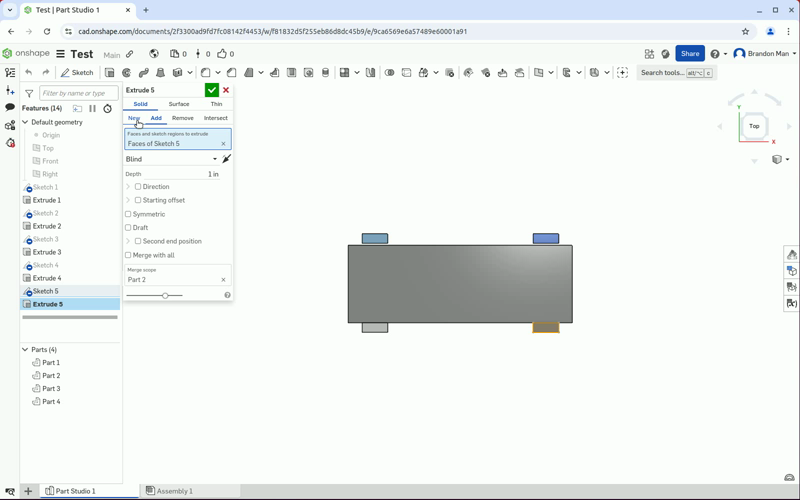
click(137, 120)
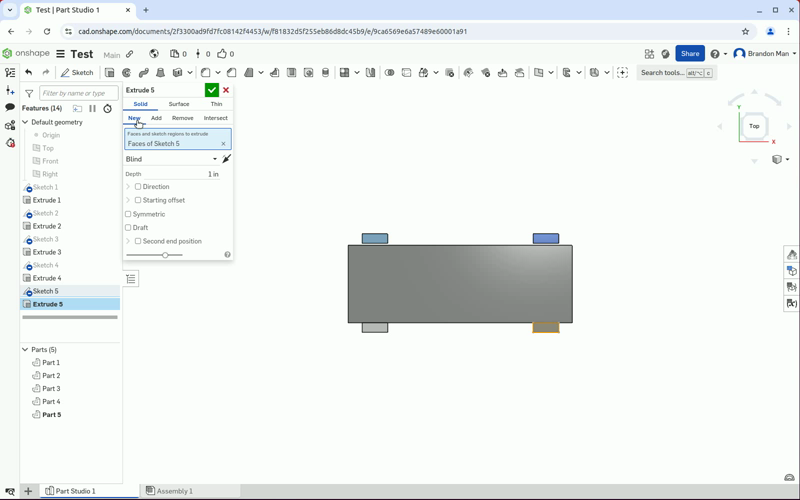
key(tab, 4)
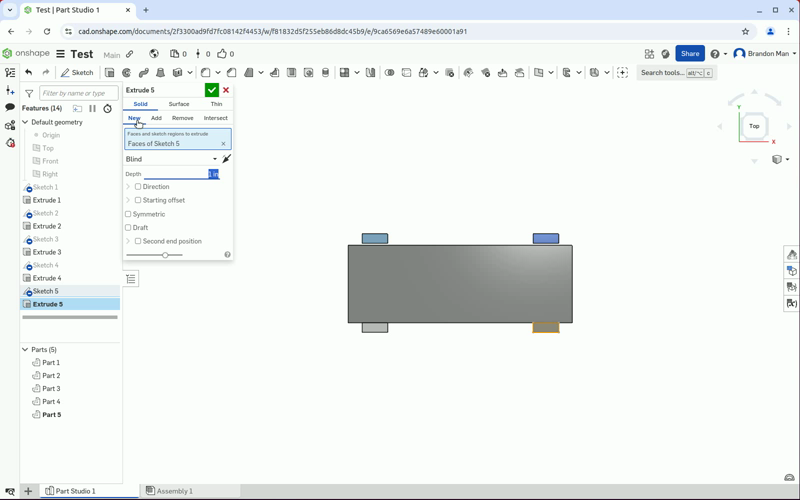
text(1.926)
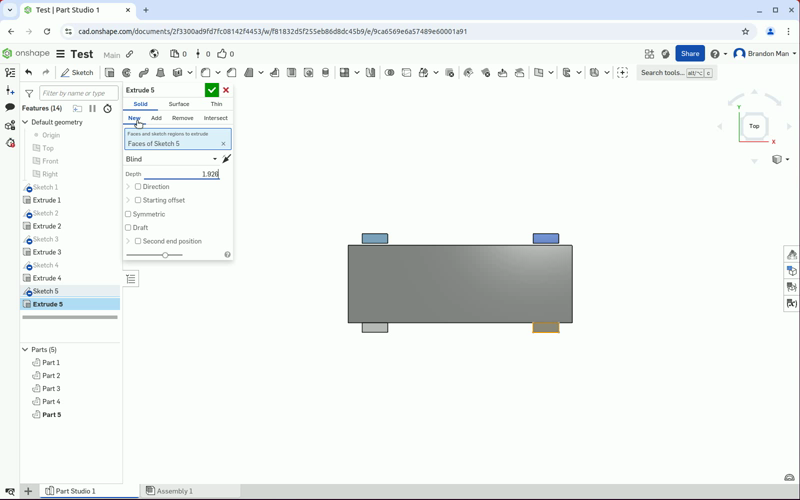
key(enter)
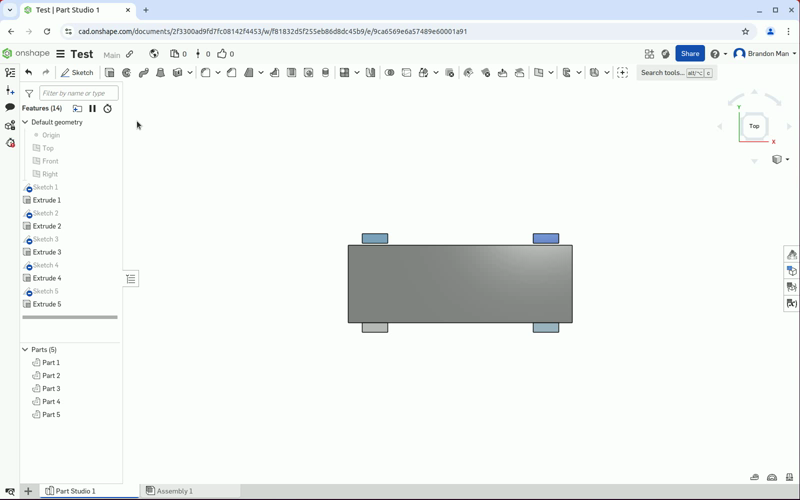
key(shift+h)
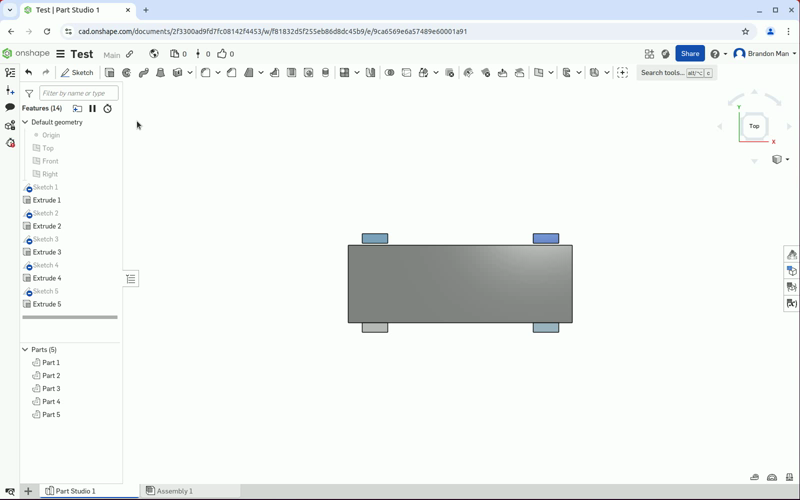
key(shift+h)
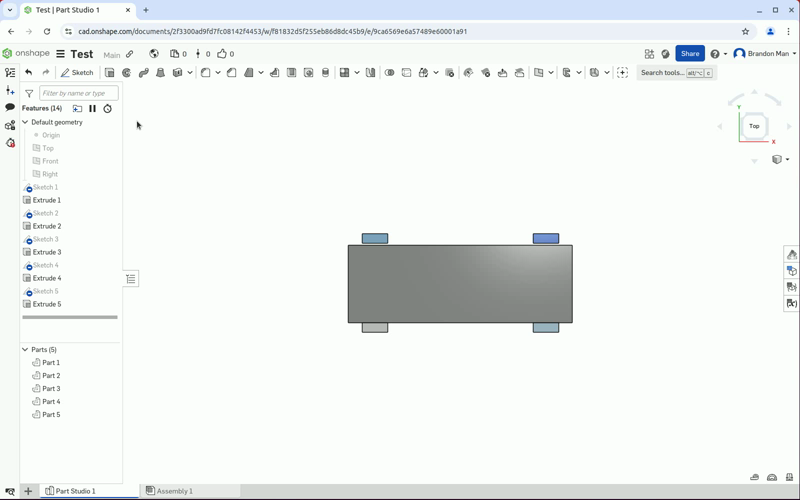
mouse_move(73, 189)
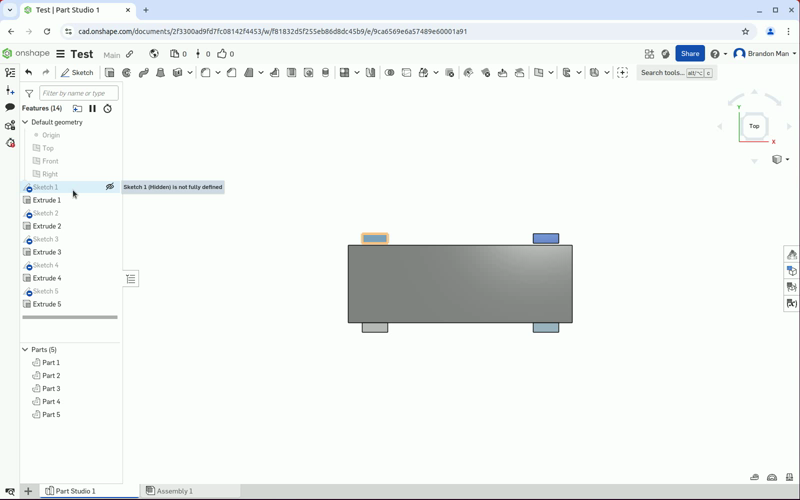
click(73, 189)
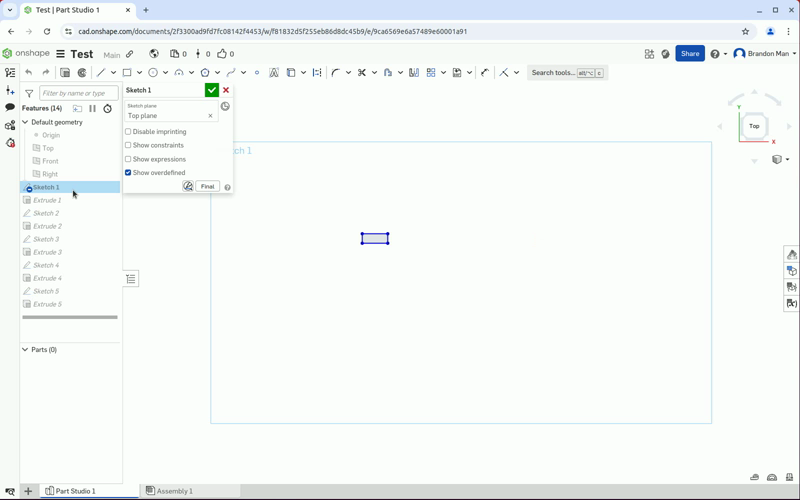
mouse_move(229, 92)
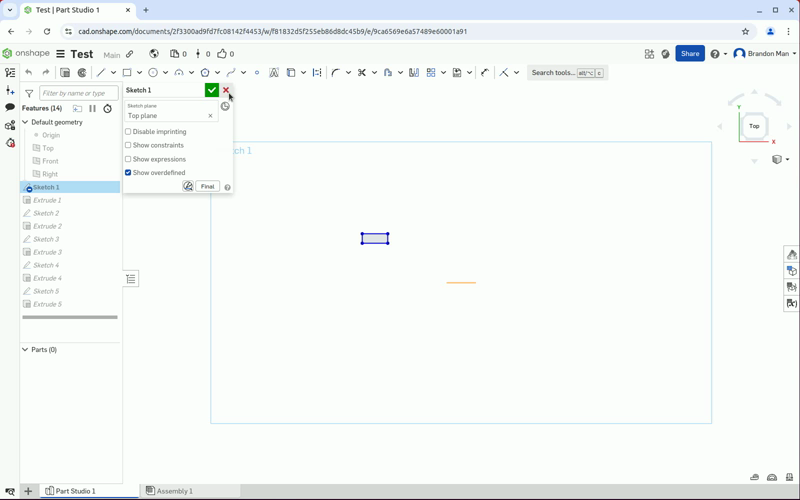
click(229, 92)
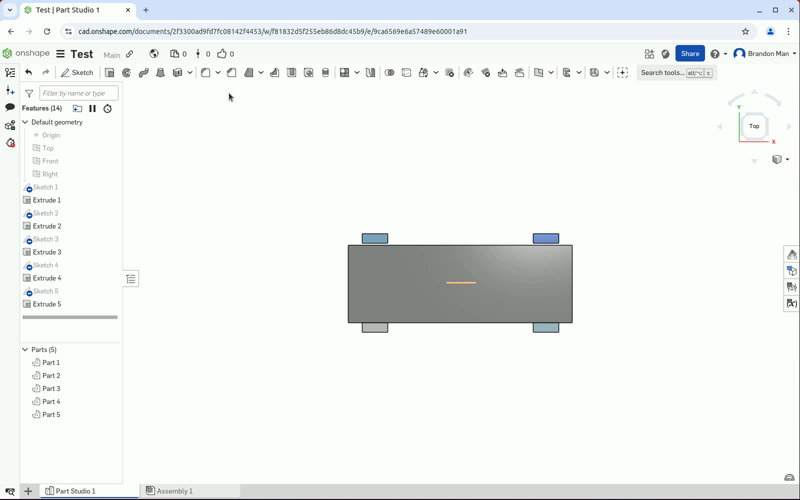
mouse_move(541, 75)
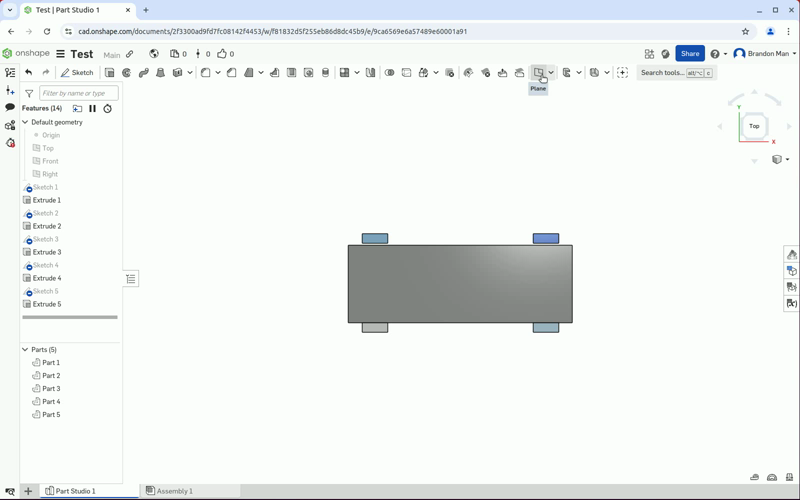
click(541, 75)
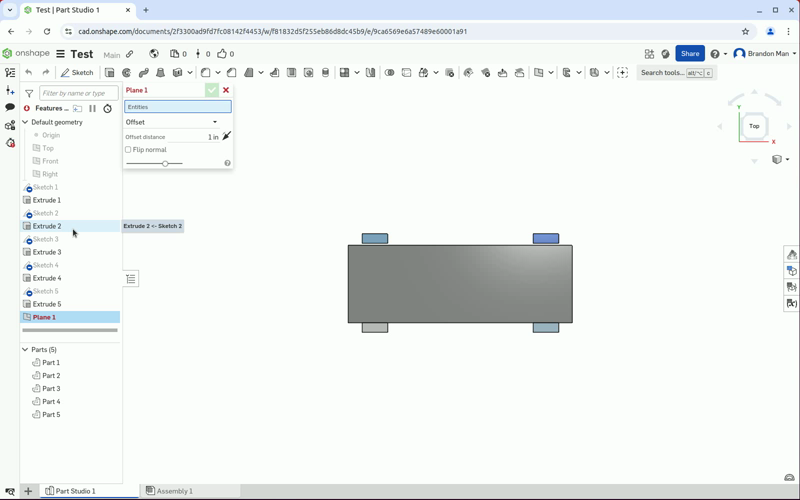
scroll(3)
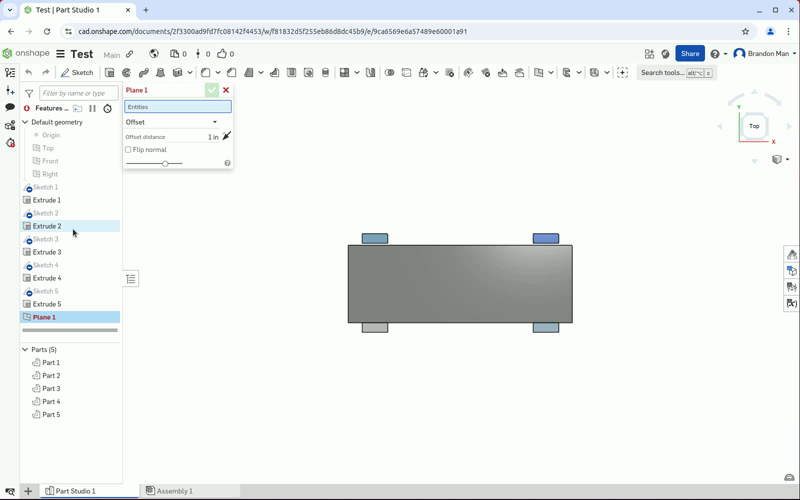
mouse_move(73, 150)
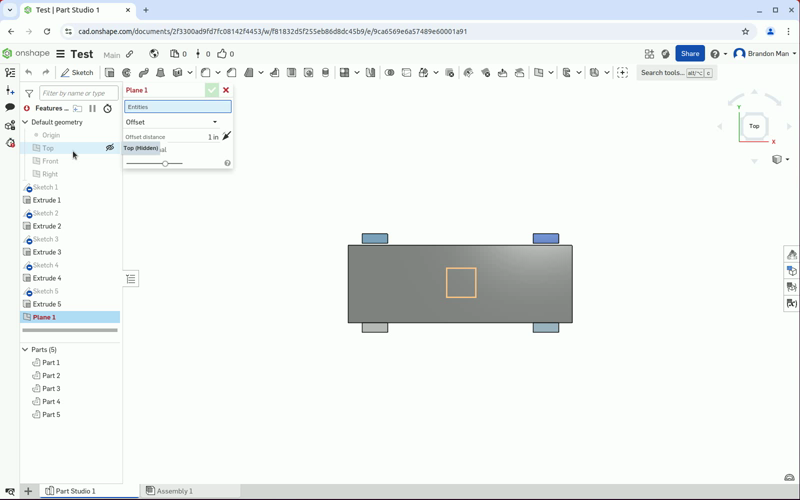
click(73, 150)
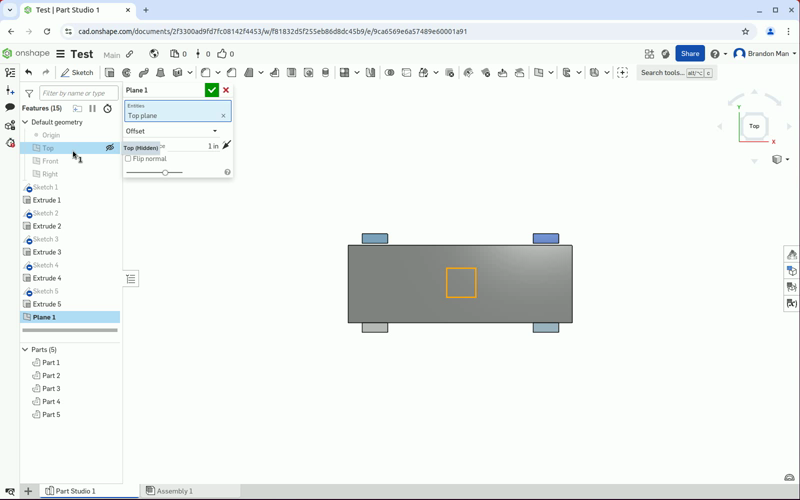
key(tab, 2)
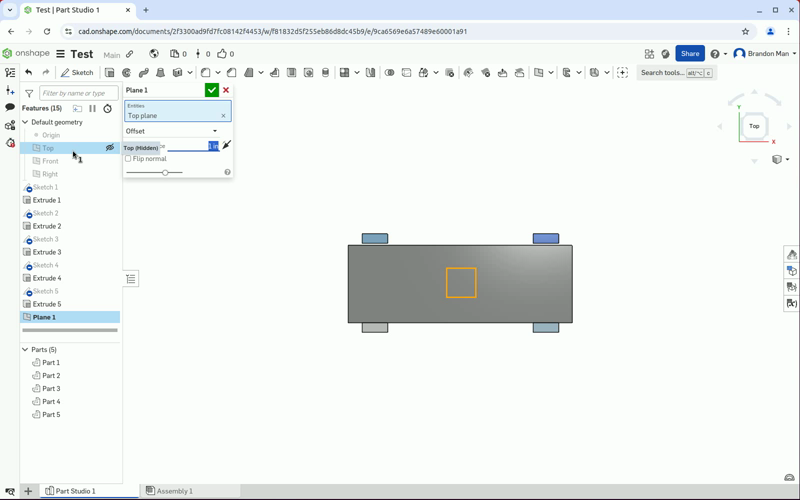
text(1.91)
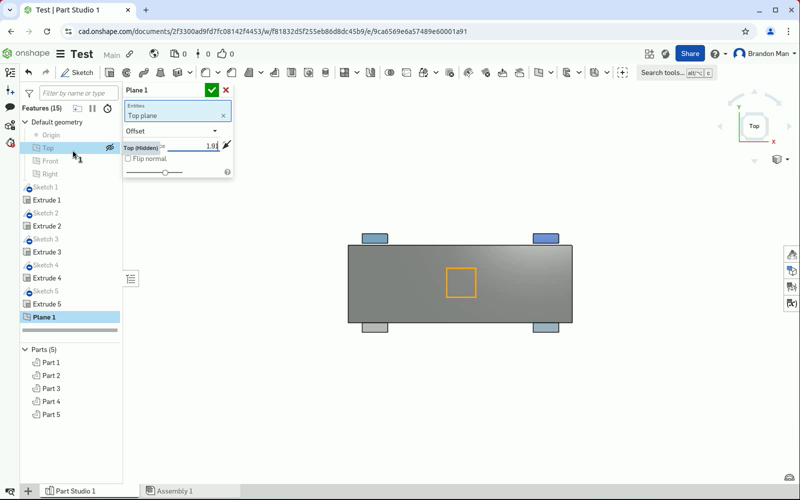
key(enter, 2)
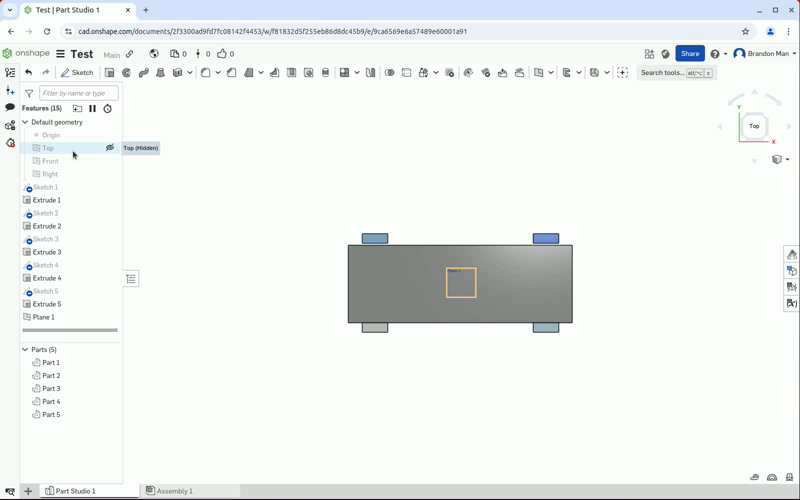
key(shift+s)
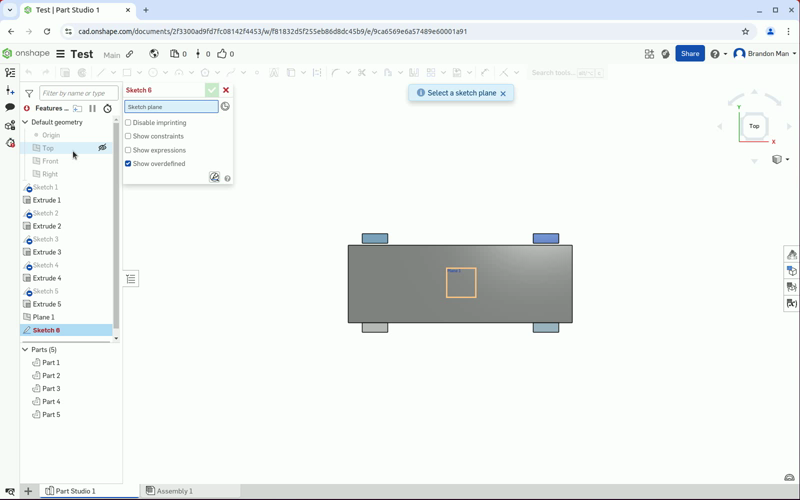
mouse_move(69, 319)
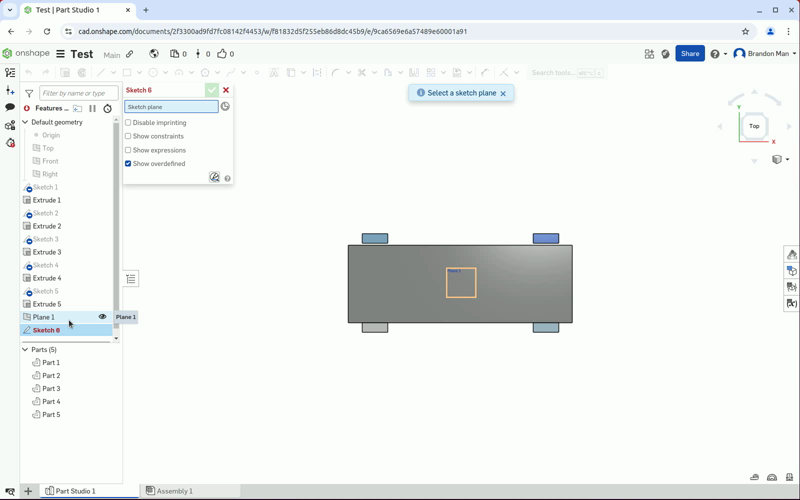
click(69, 319)
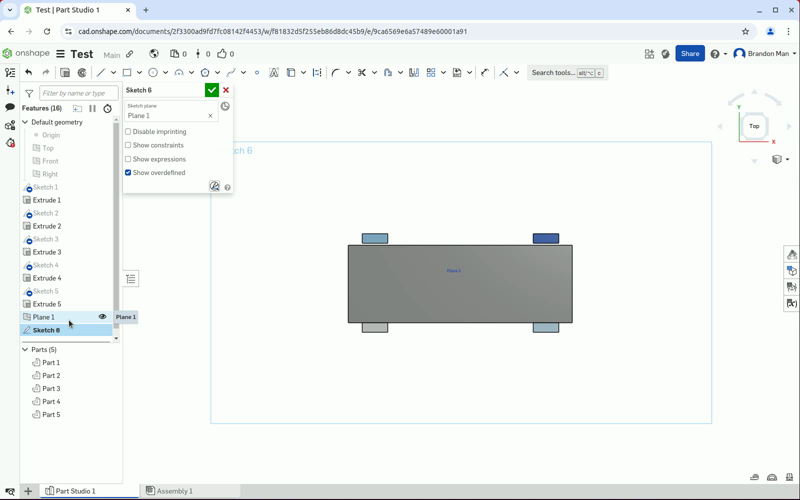
mouse_move(73, 352)
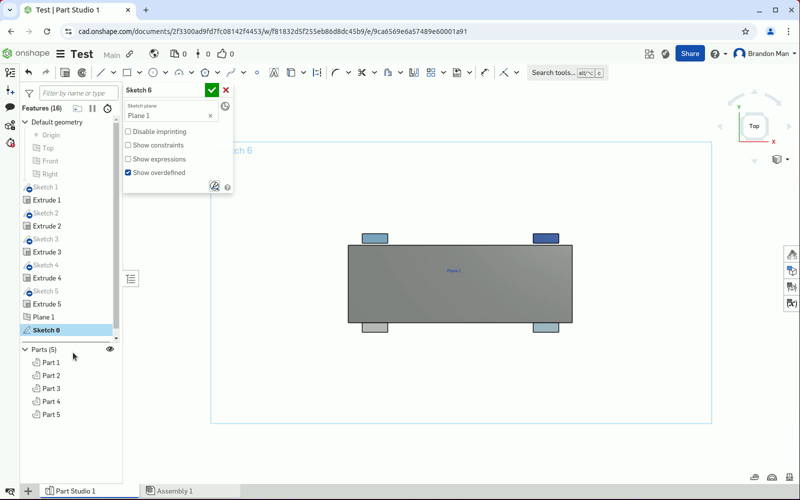
key(y)
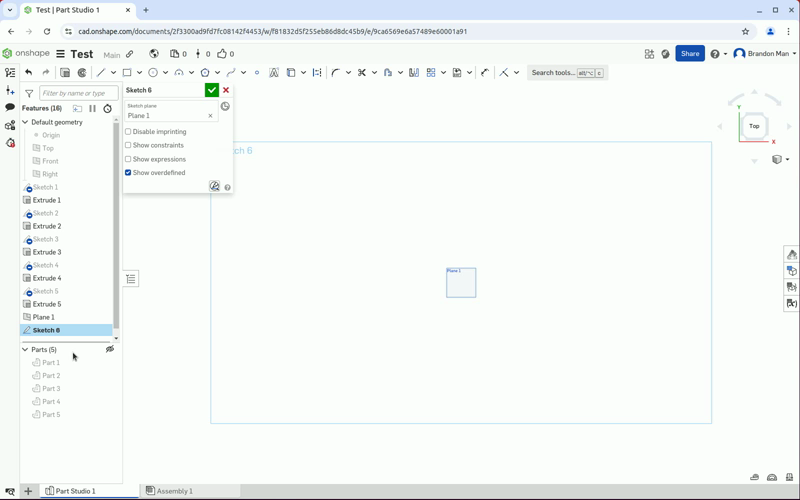
key(l)
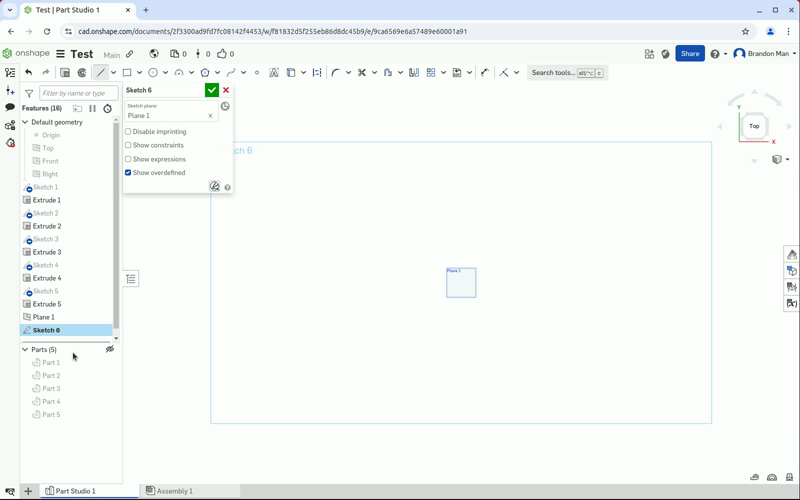
key_down(shift)
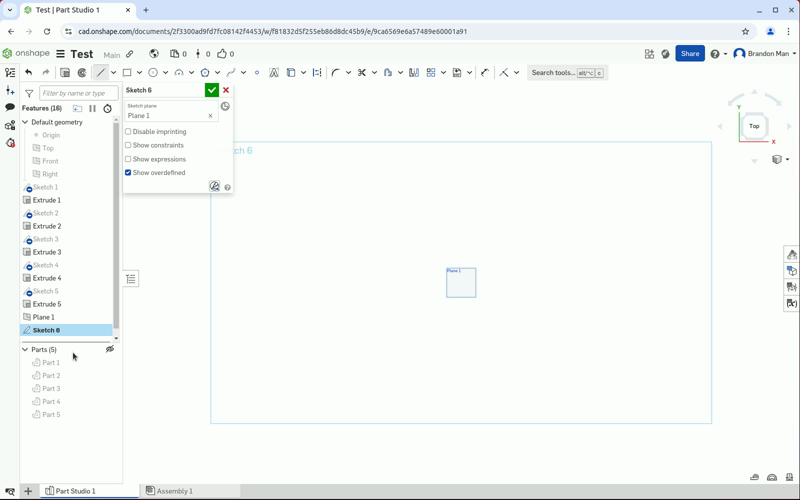
mouse_move(388, 311)
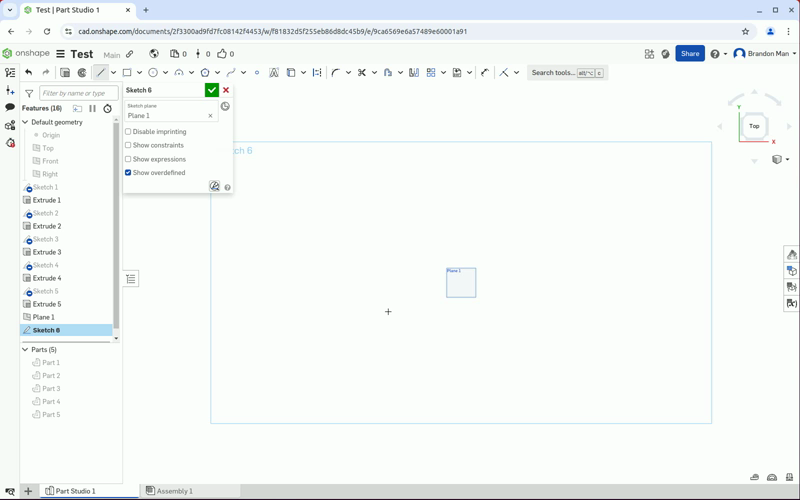
click(388, 311)
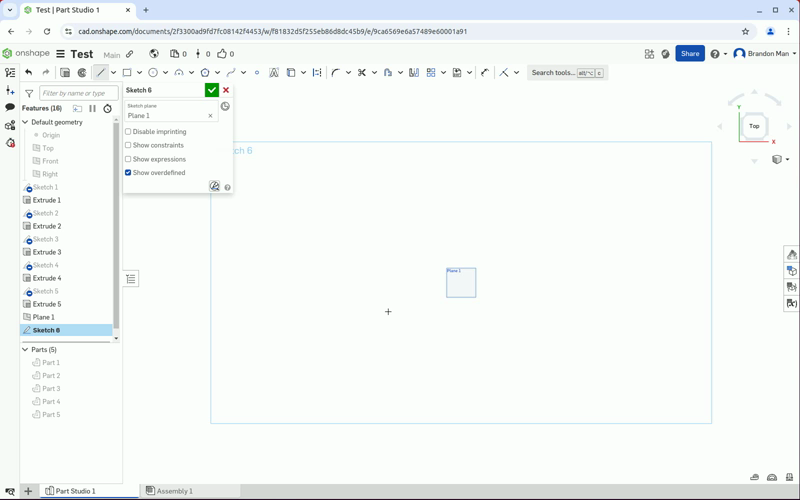
key_up(shift)
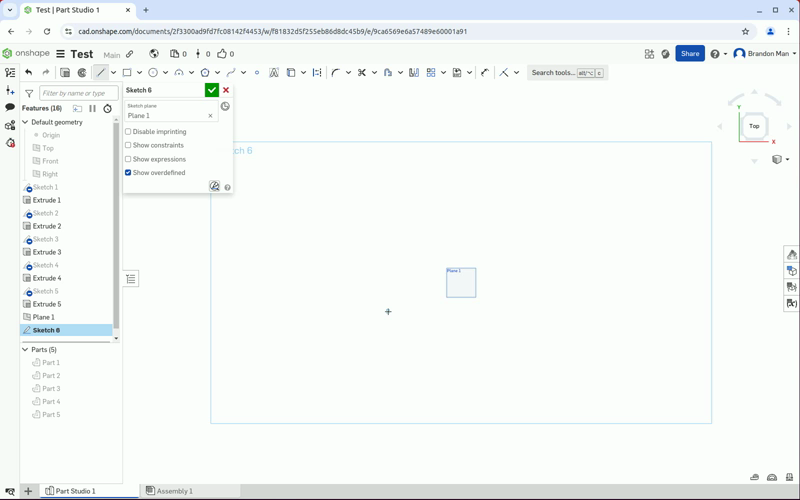
key_down(shift)
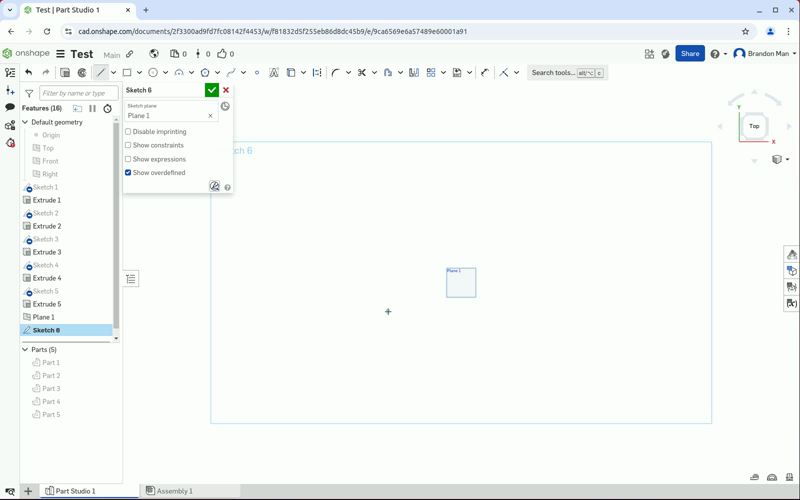
mouse_move(535, 311)
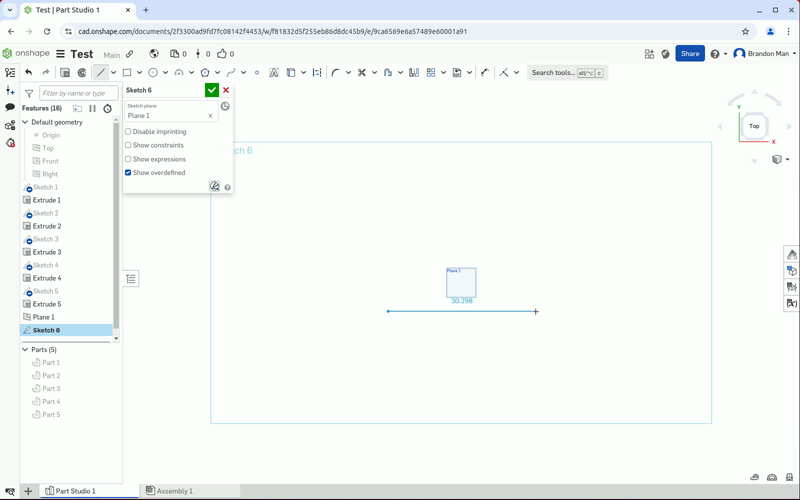
click(535, 311)
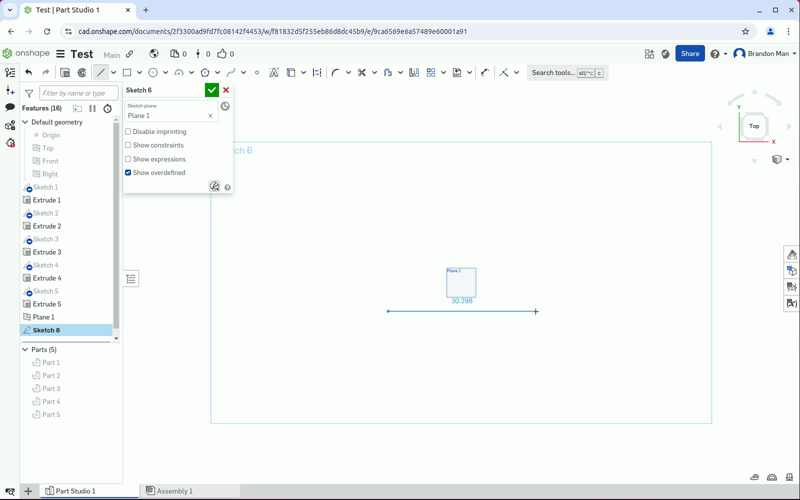
key_up(shift)
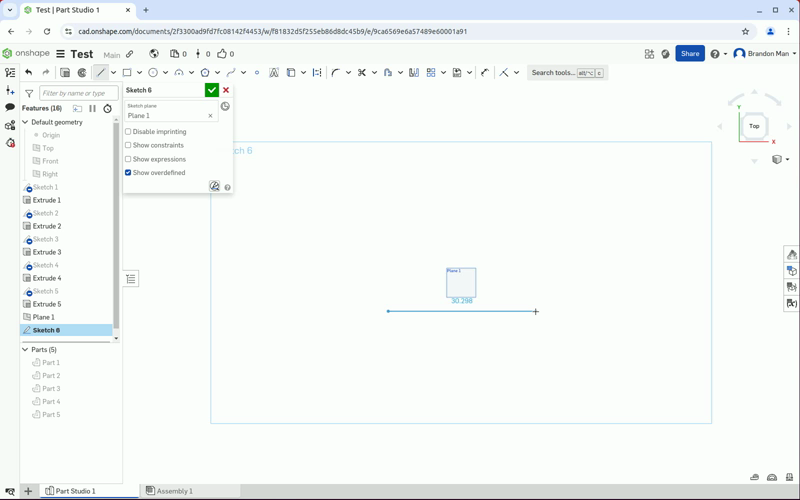
key_down(shift)
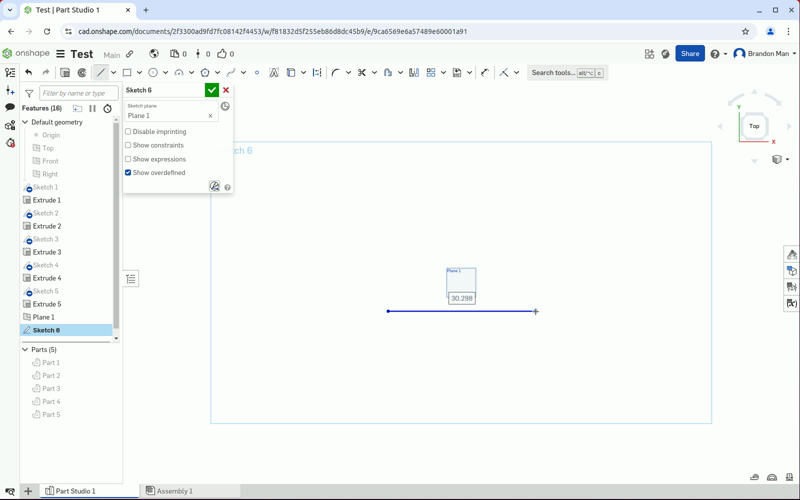
mouse_move(565, 311)
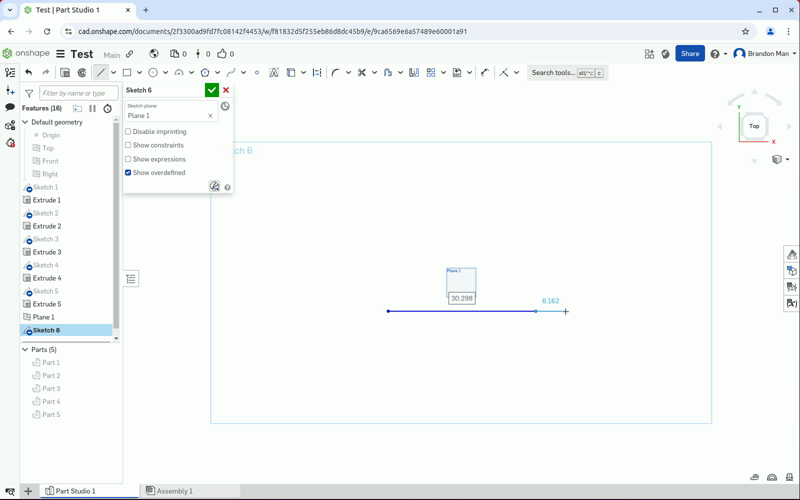
mouse_move(535, 278)
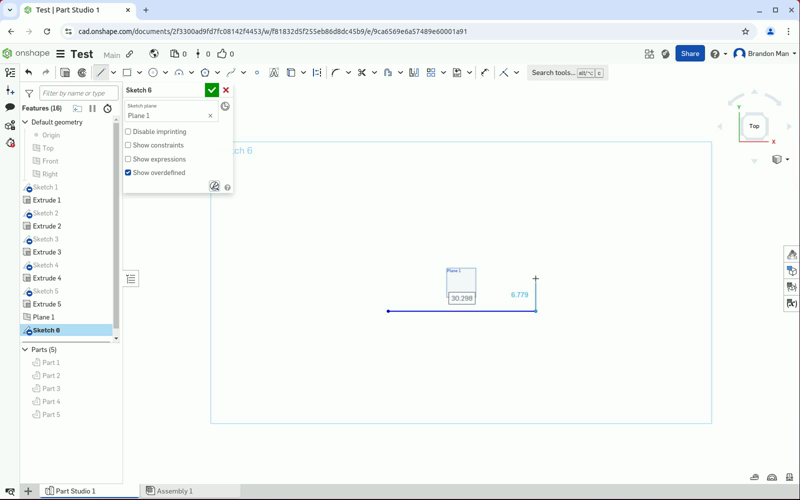
click(535, 278)
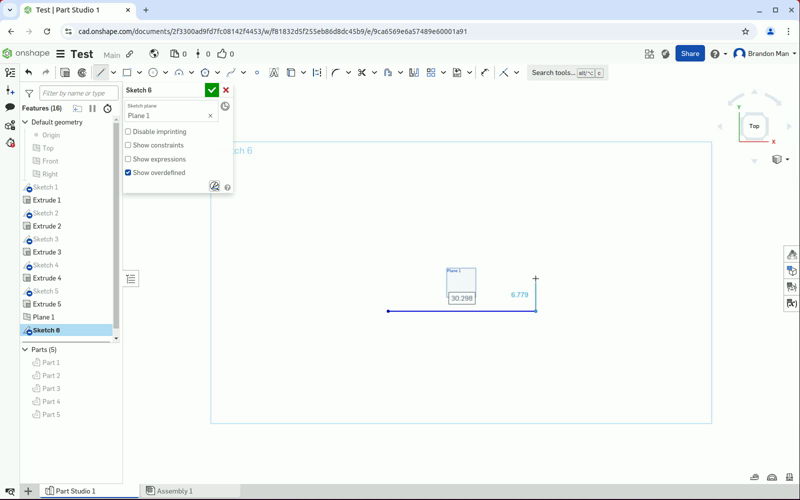
key_up(shift)
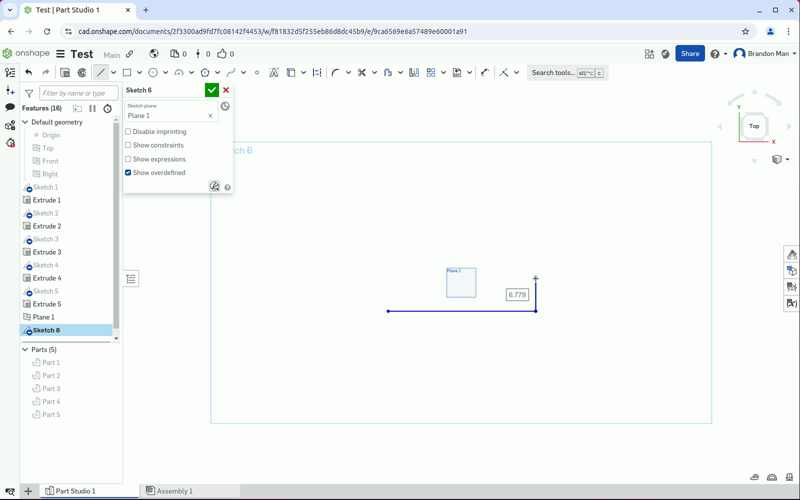
key_down(shift)
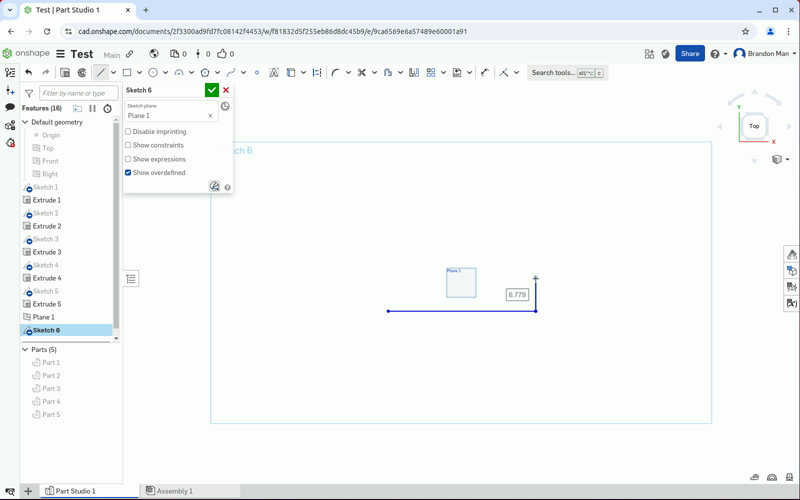
mouse_move(388, 278)
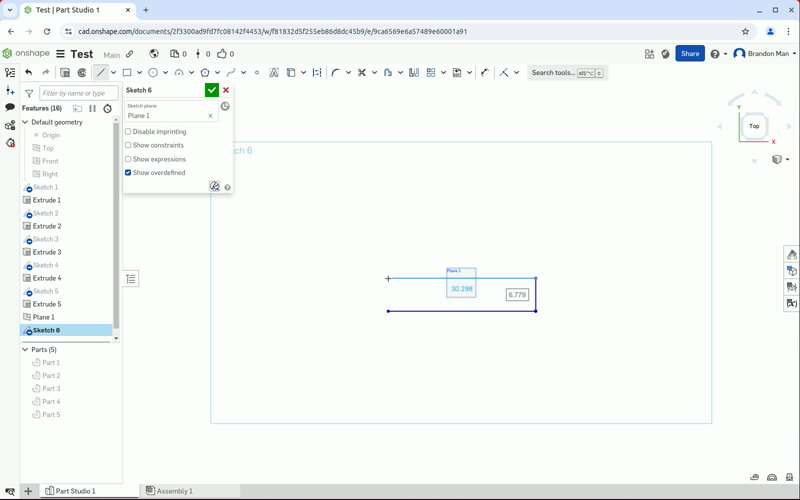
click(388, 278)
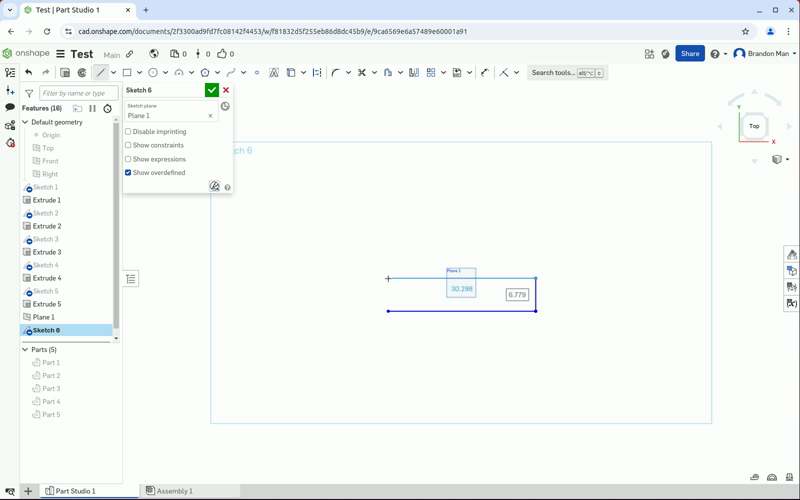
key_up(shift)
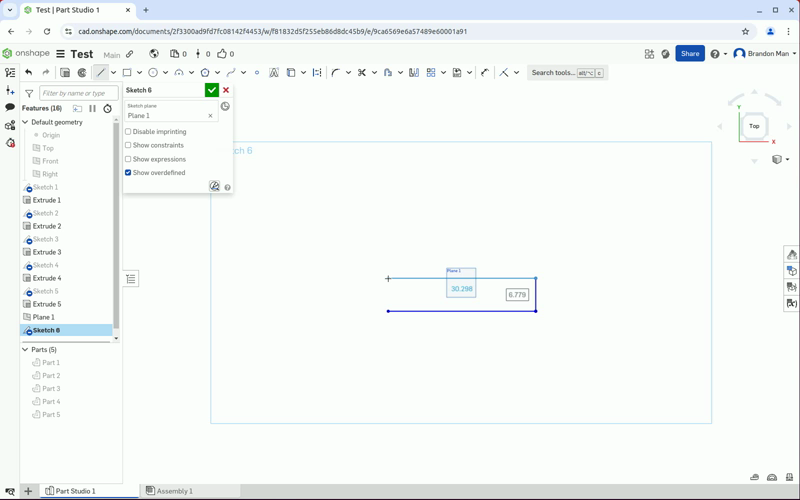
mouse_move(418, 278)
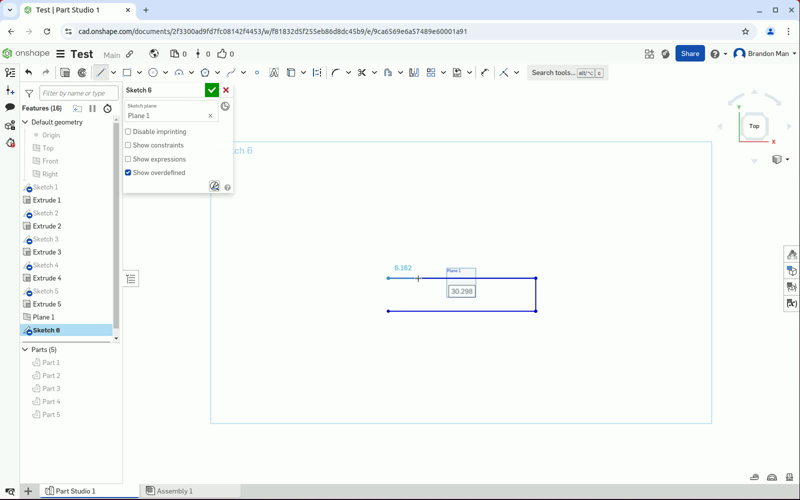
key_down(shift)
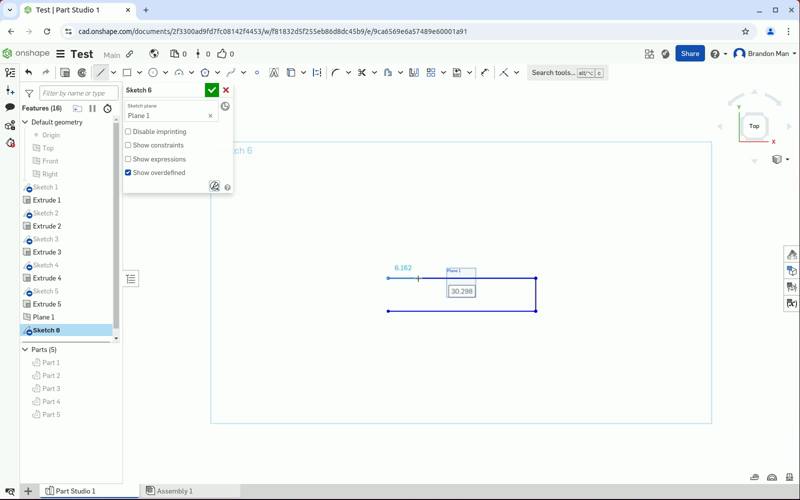
mouse_move(388, 311)
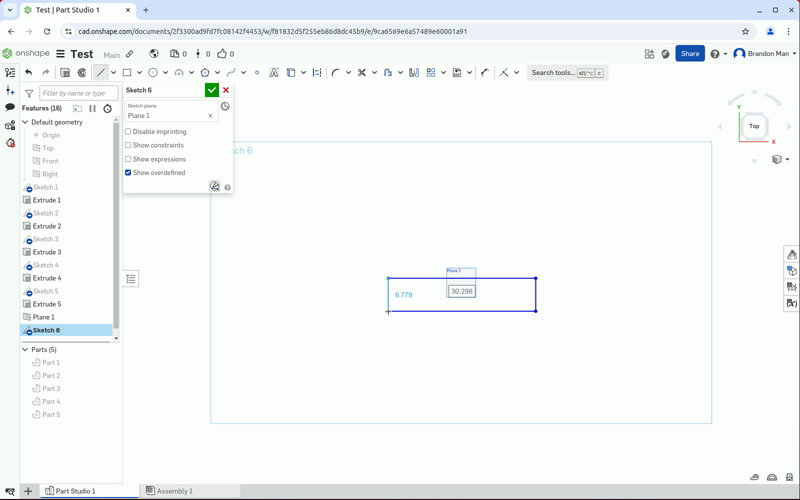
key_up(shift)
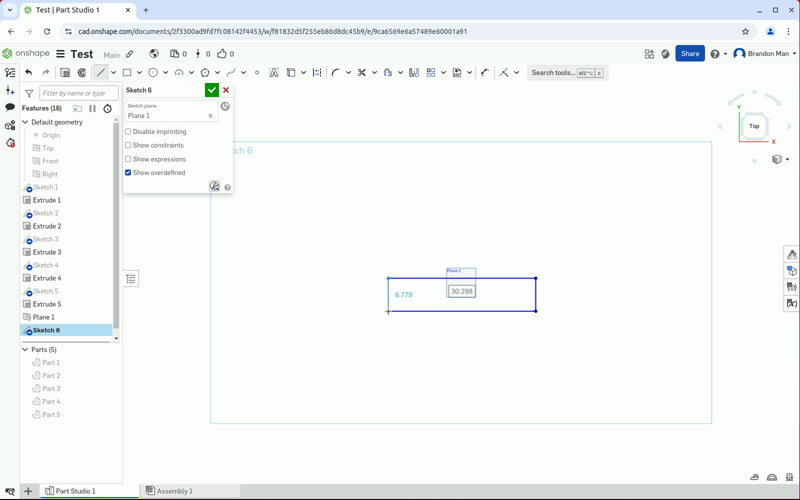
click(388, 311)
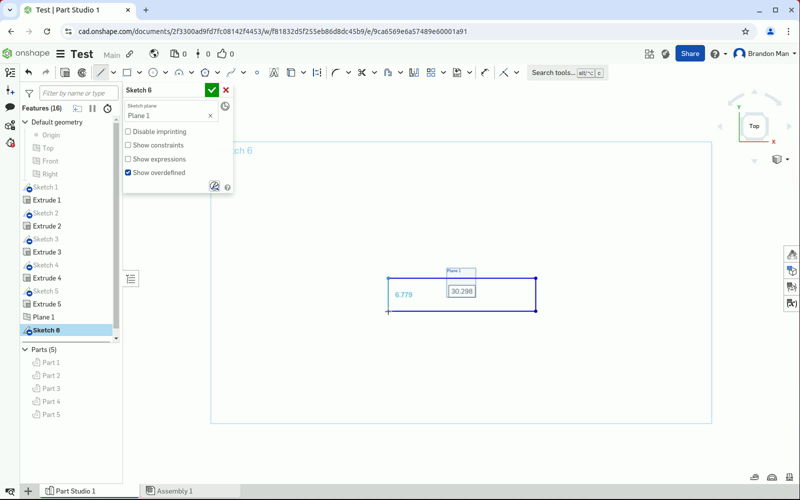
key(esc)
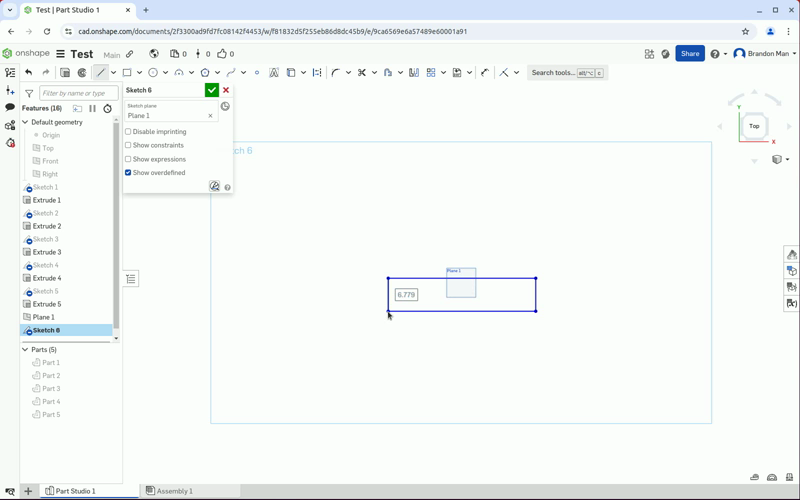
mouse_move(434, 293)
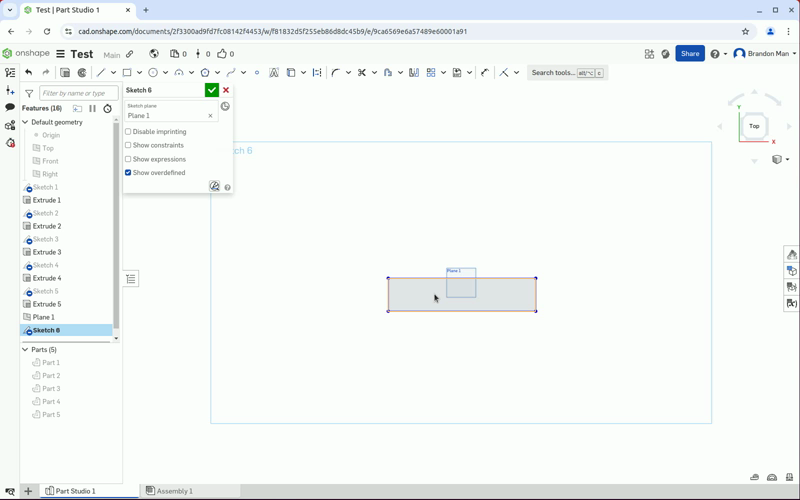
click(434, 293)
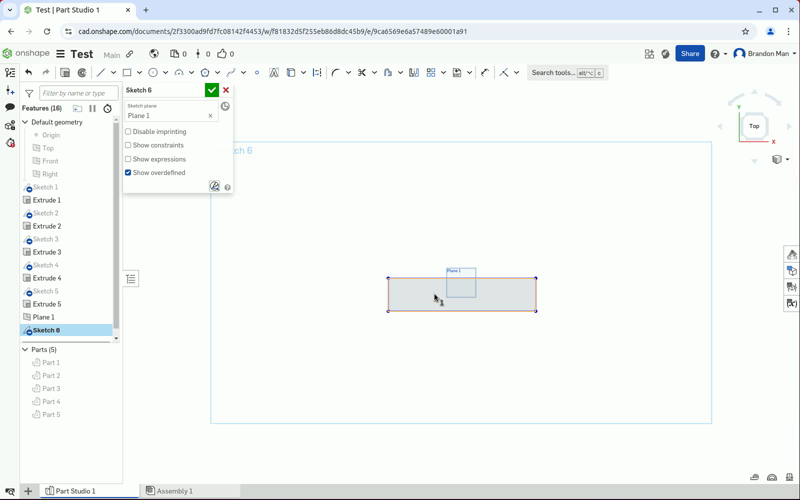
mouse_move(73, 352)
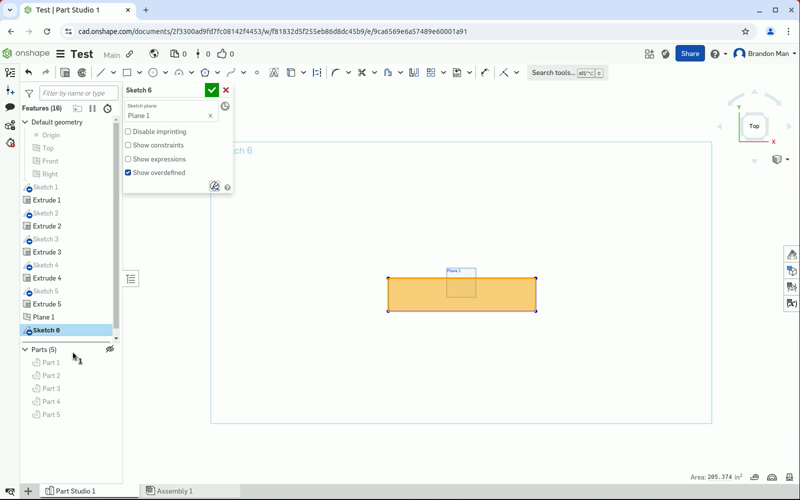
key(shift+y)
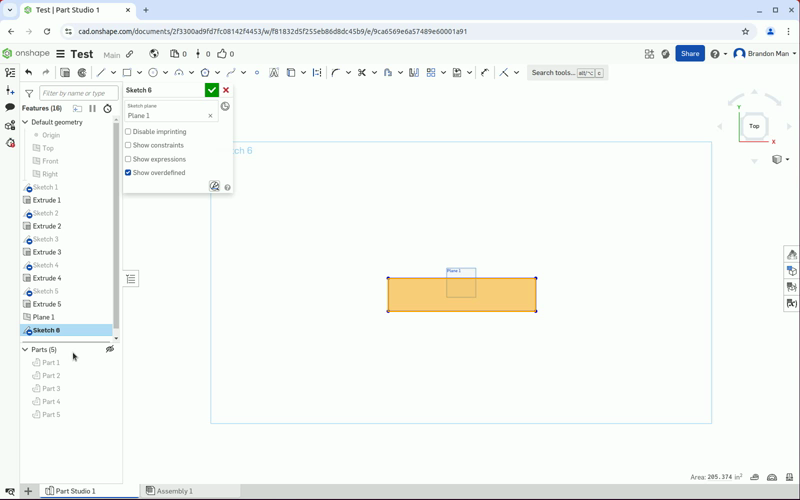
key(shift+e)
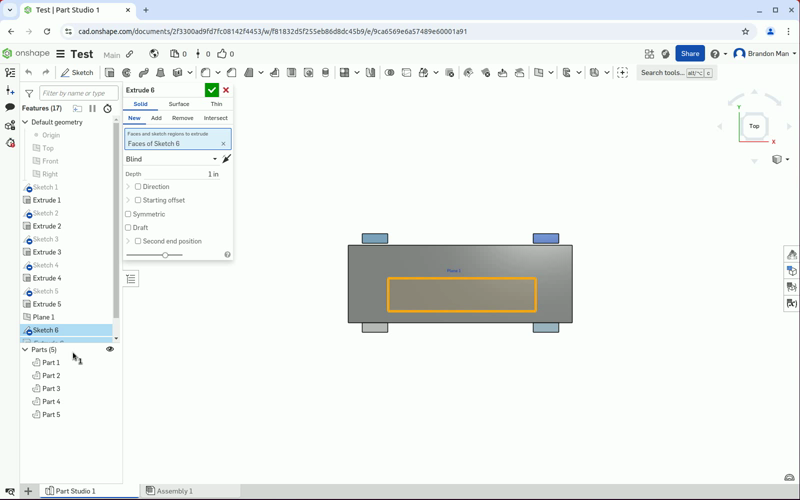
mouse_move(143, 106)
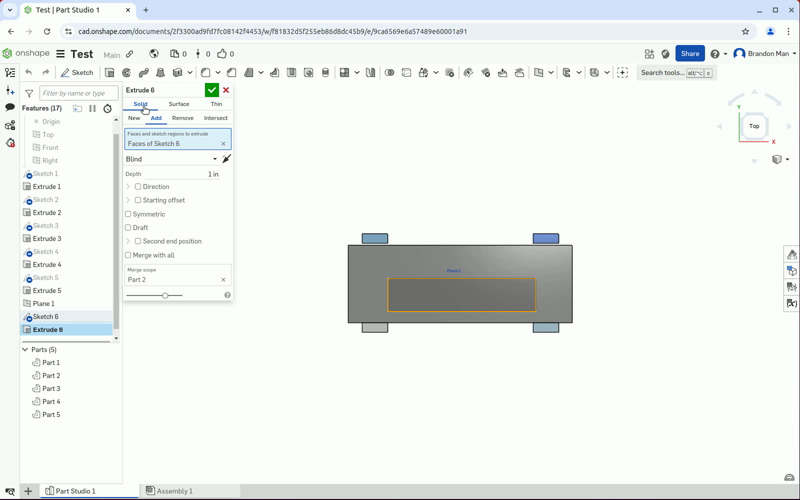
click(143, 106)
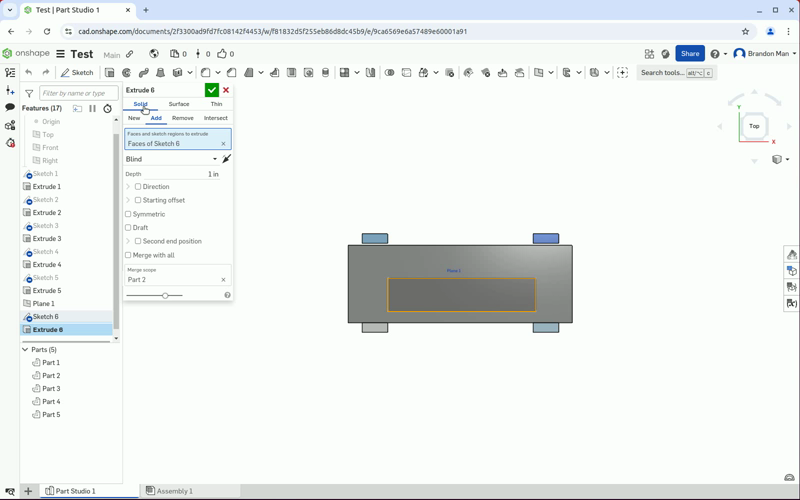
mouse_move(186, 120)
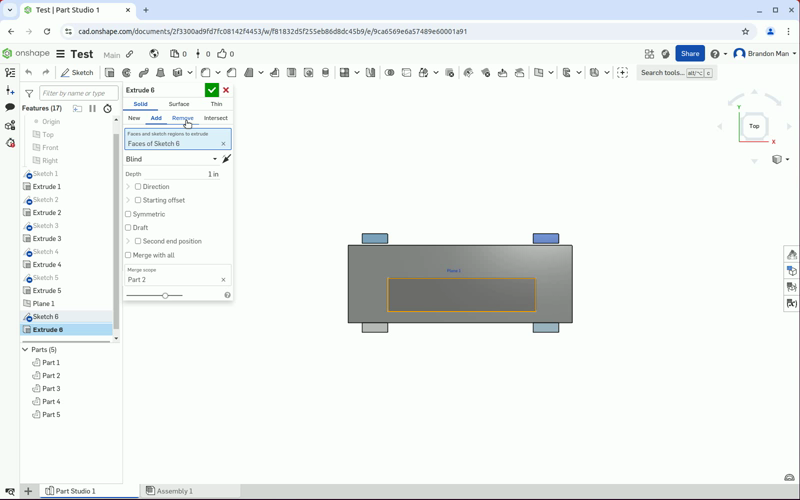
click(186, 120)
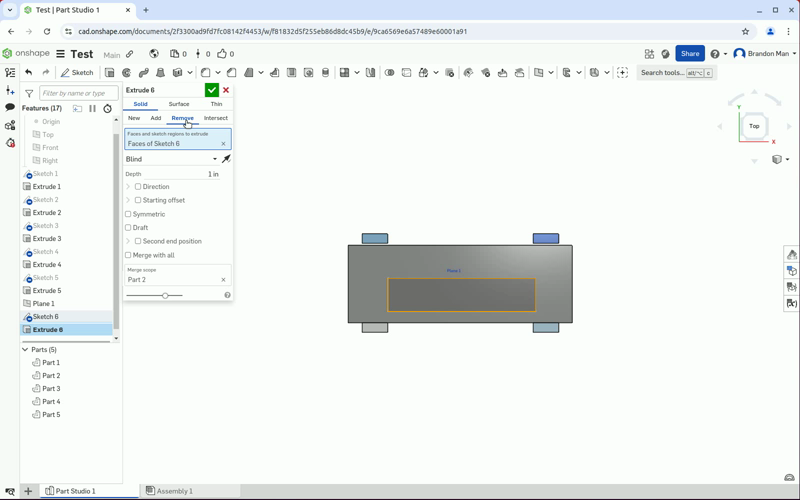
key(tab, 4)
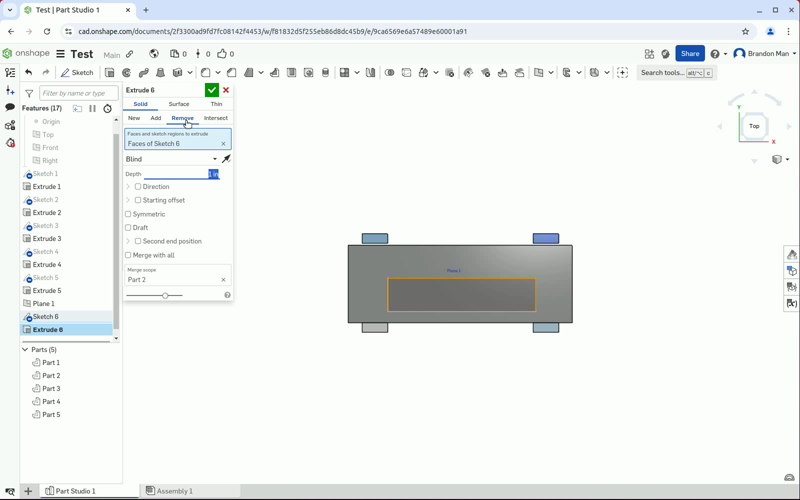
text(15.165)
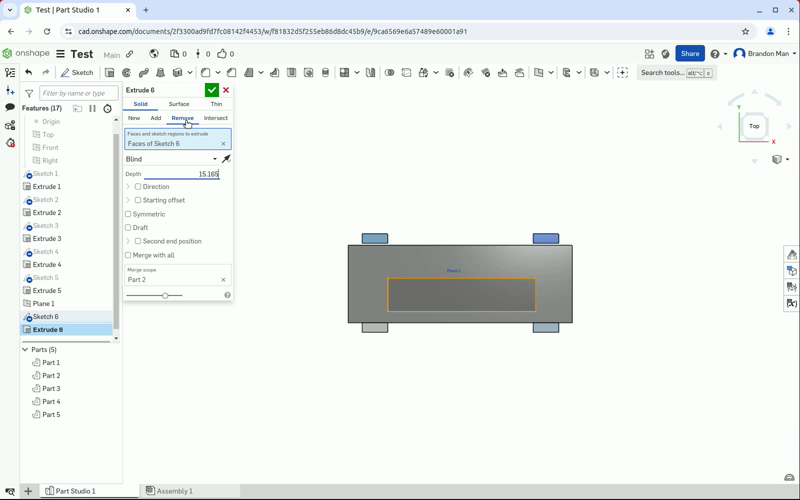
key(tab, 6)
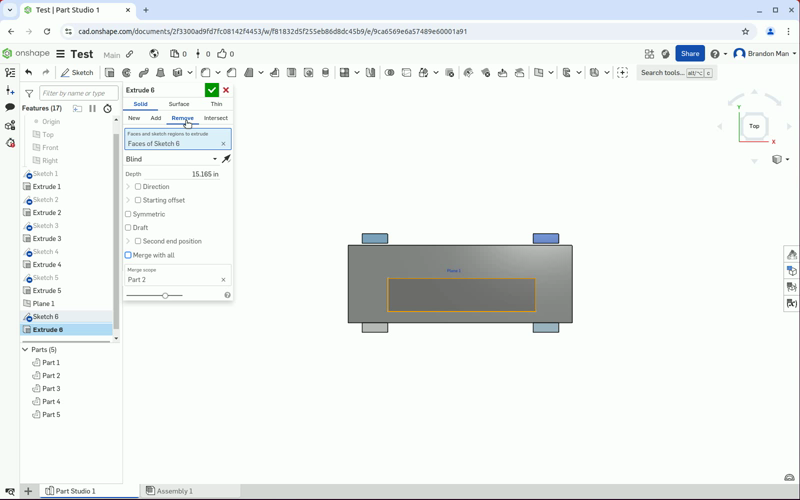
key(space)
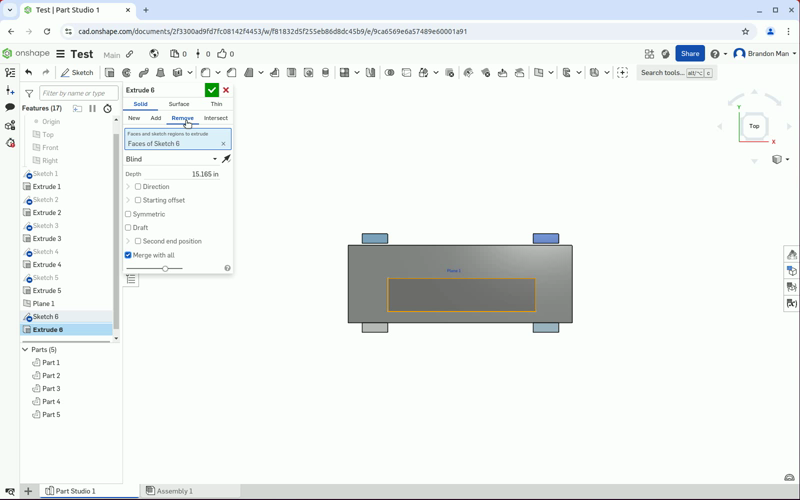
key(enter)
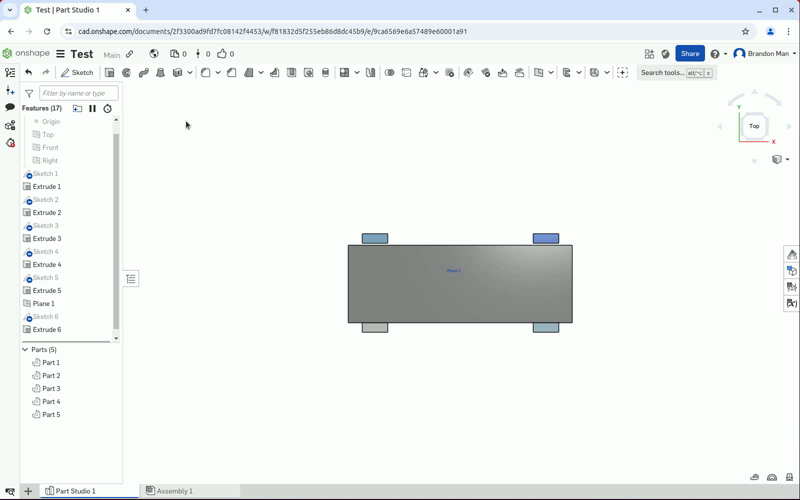
key(shift+h)
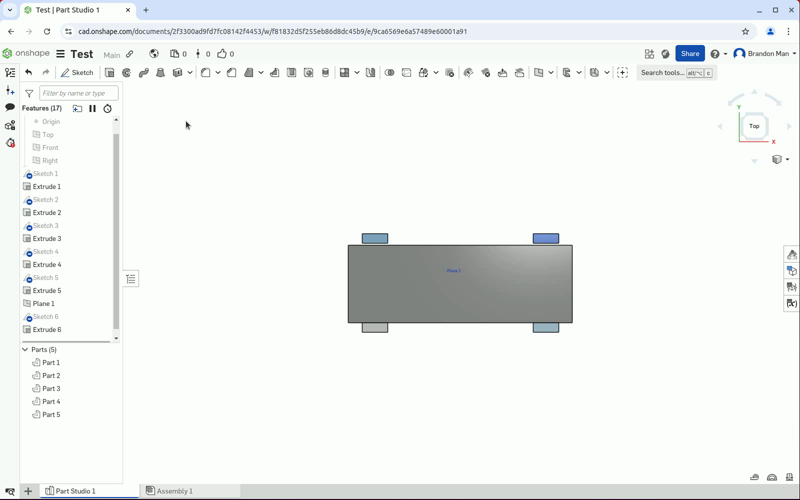
key(shift+h)
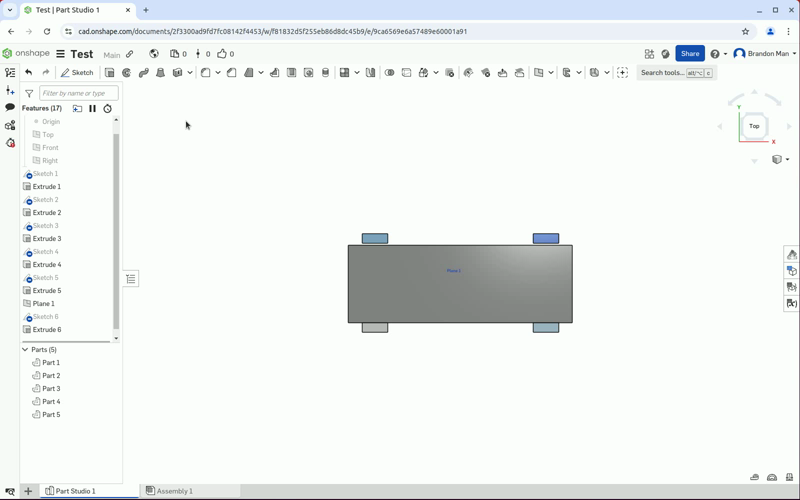
key(shift+7)
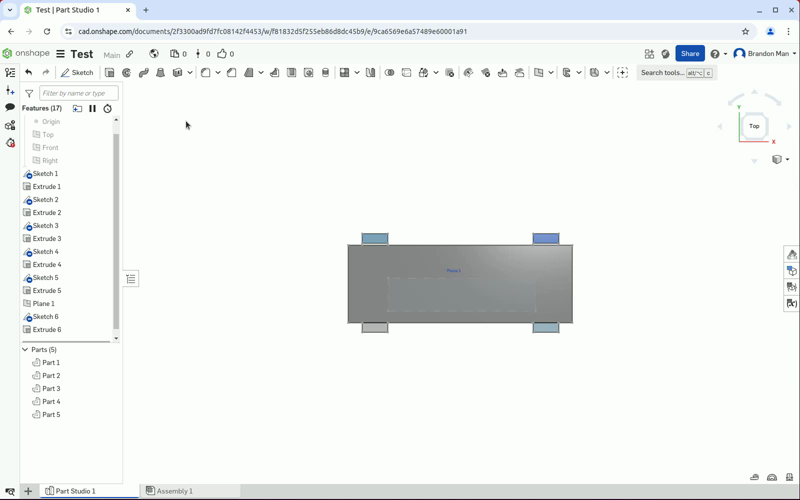
key(up, 3)
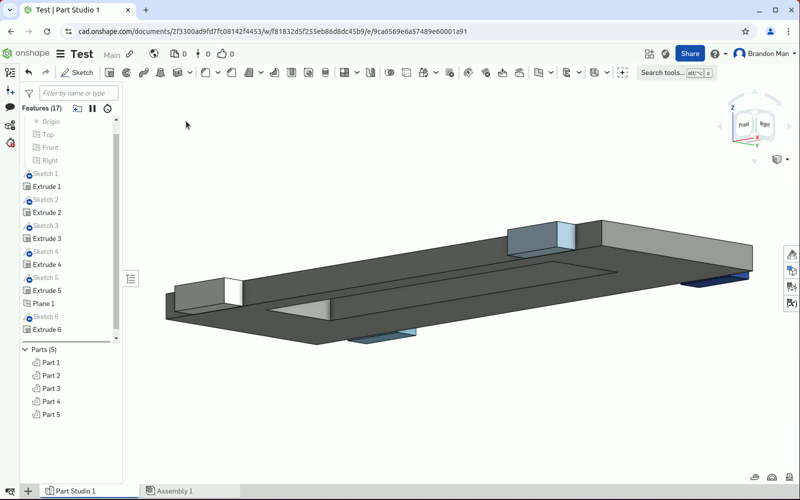
key(left, 3)
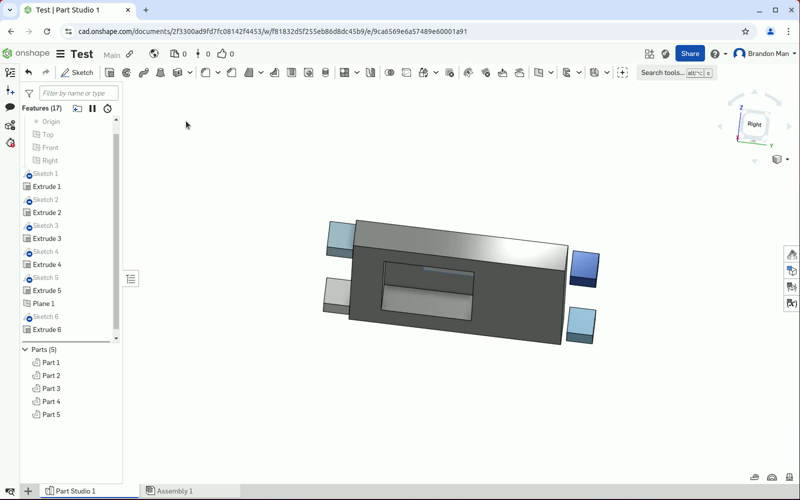
key(right, 3)
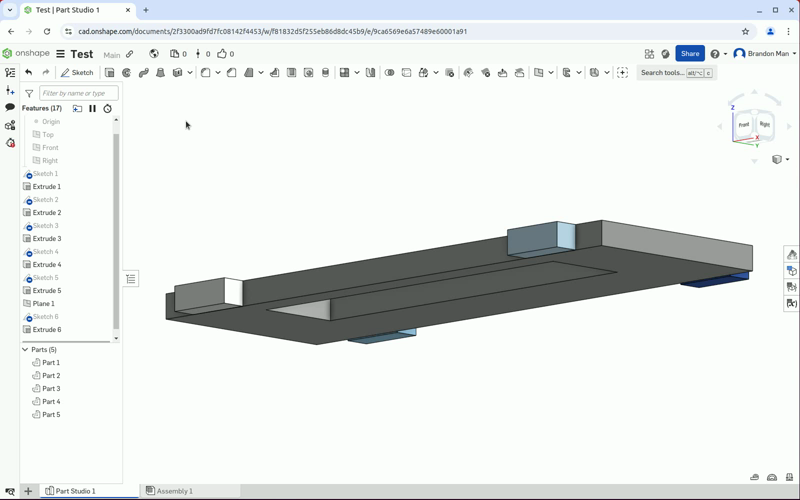
key(down, 3)
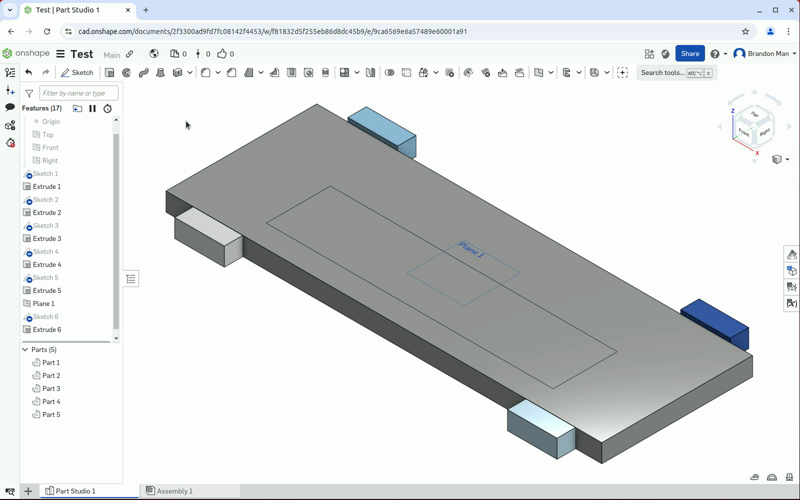
mouse_move(69, 176)
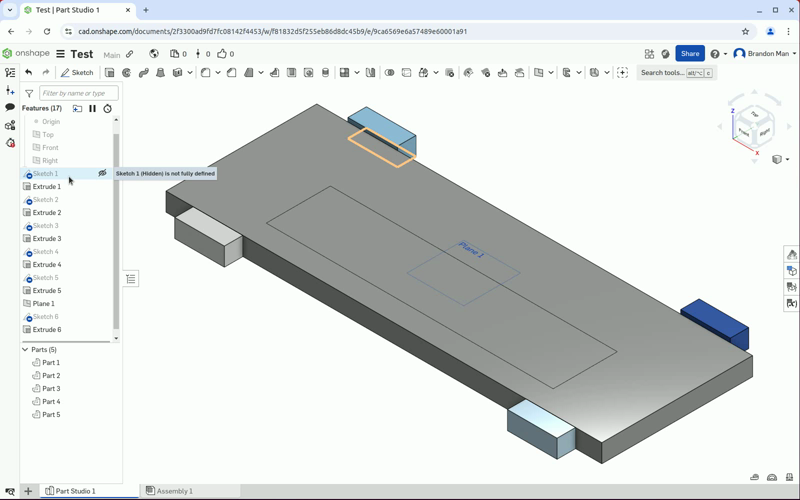
click(69, 176)